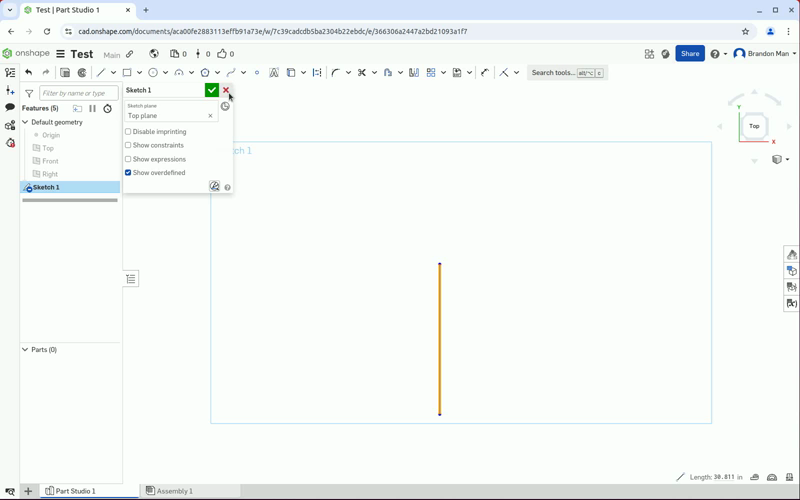
key(shift+h)
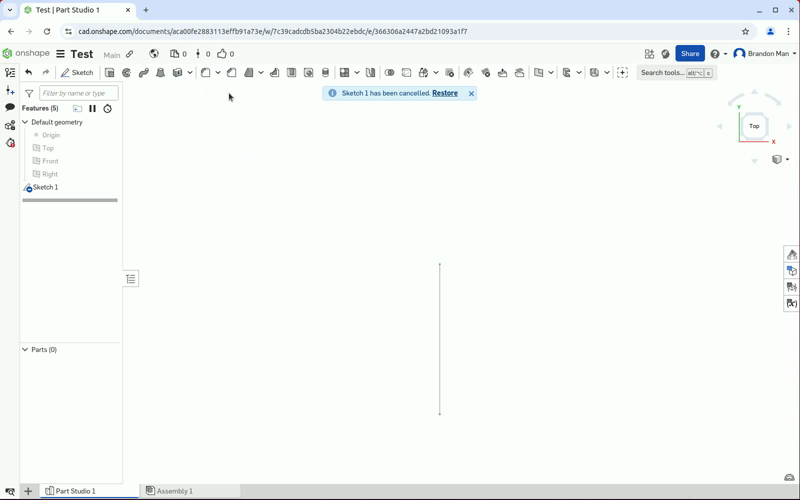
key(shift+s)
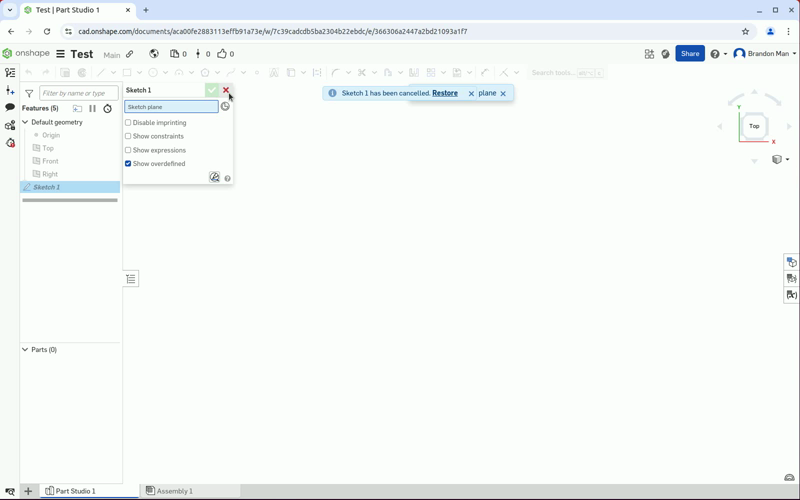
mouse_move(73, 150)
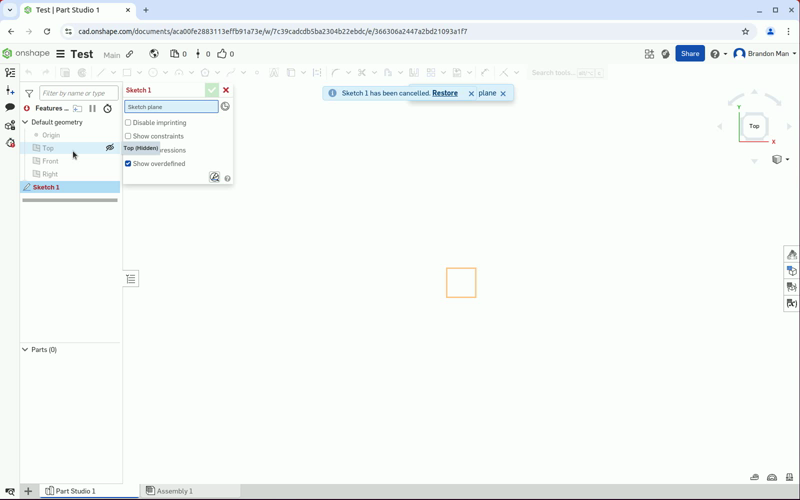
click(73, 150)
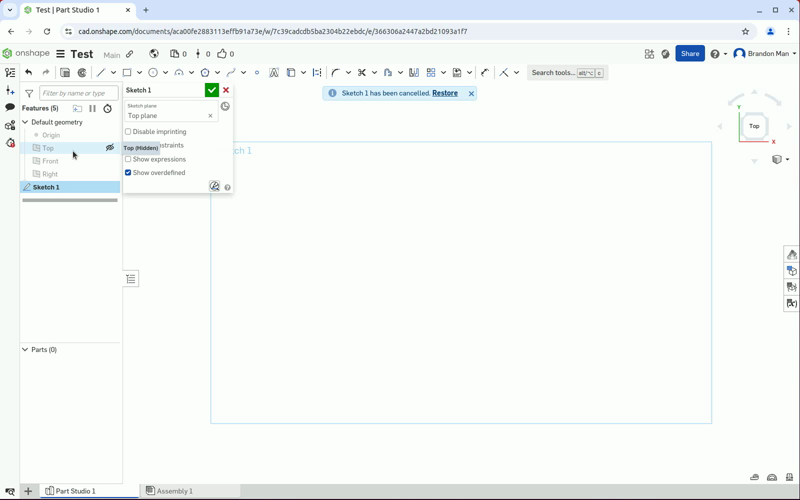
mouse_move(73, 352)
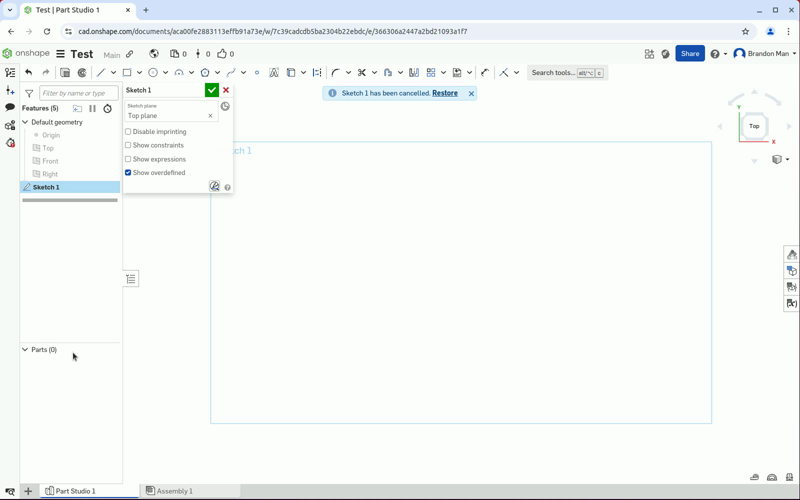
key(y)
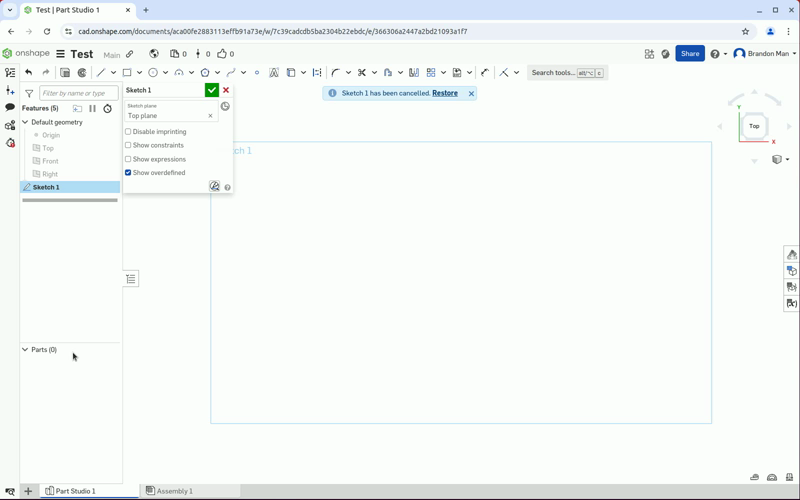
key(a)
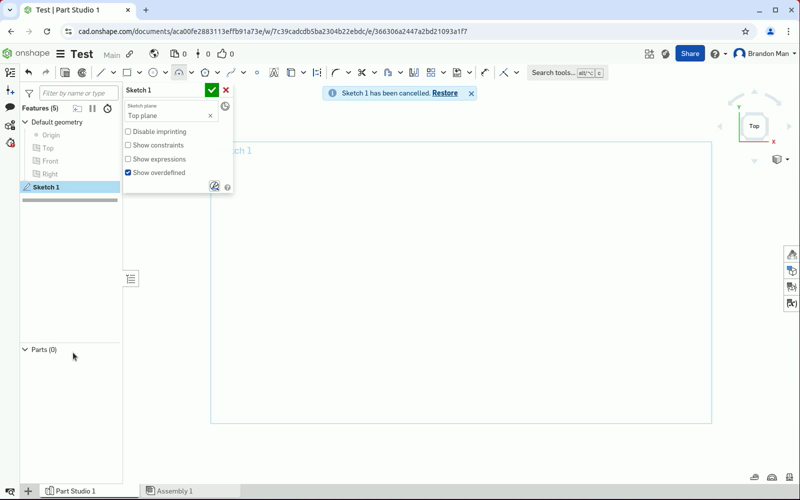
key_down(shift)
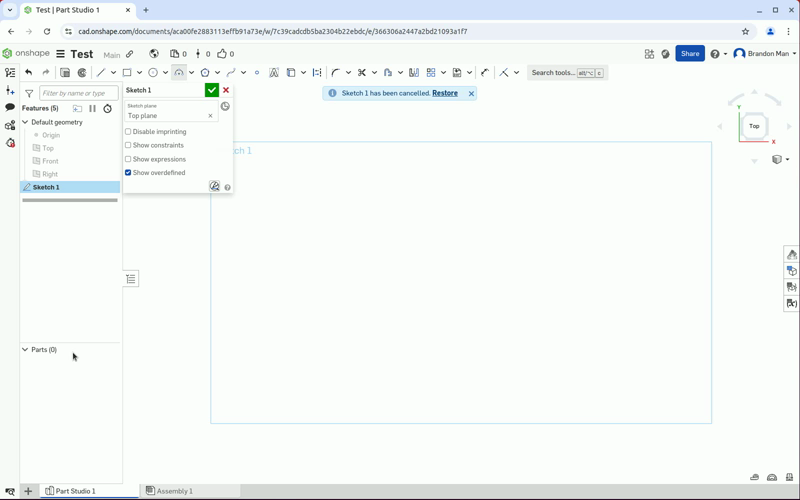
mouse_move(460, 253)
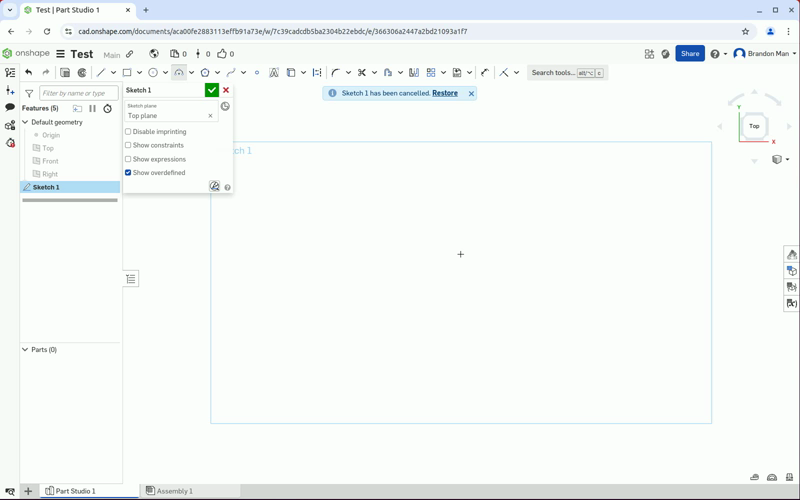
click(460, 253)
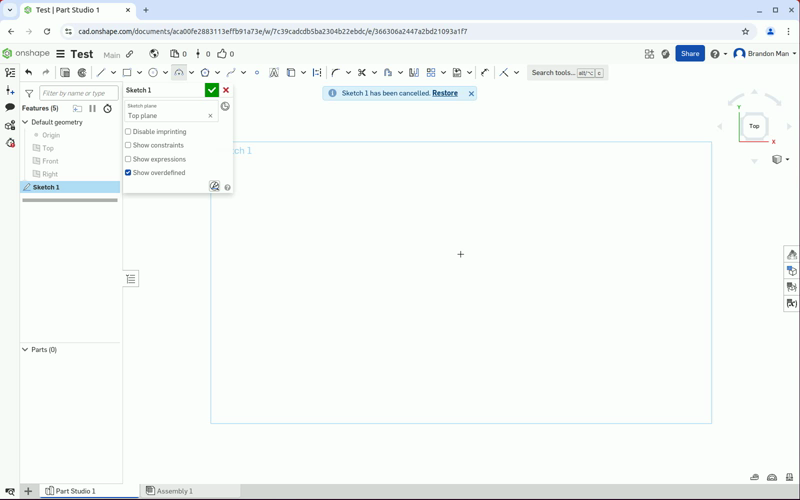
key_up(shift)
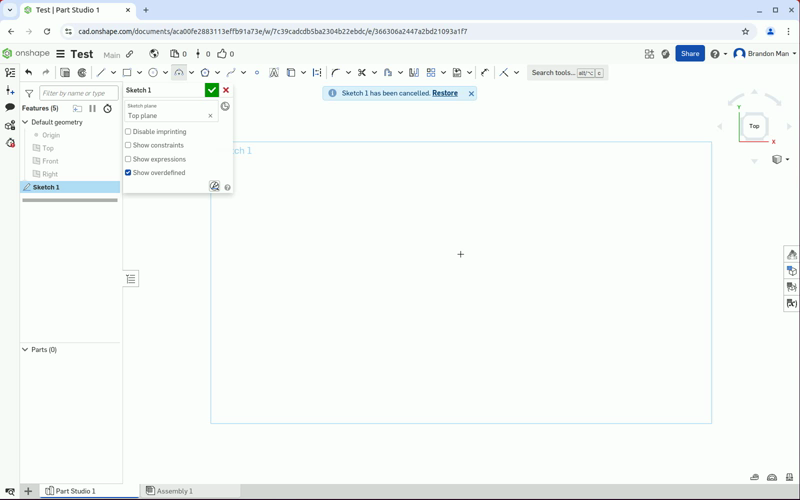
key_down(shift)
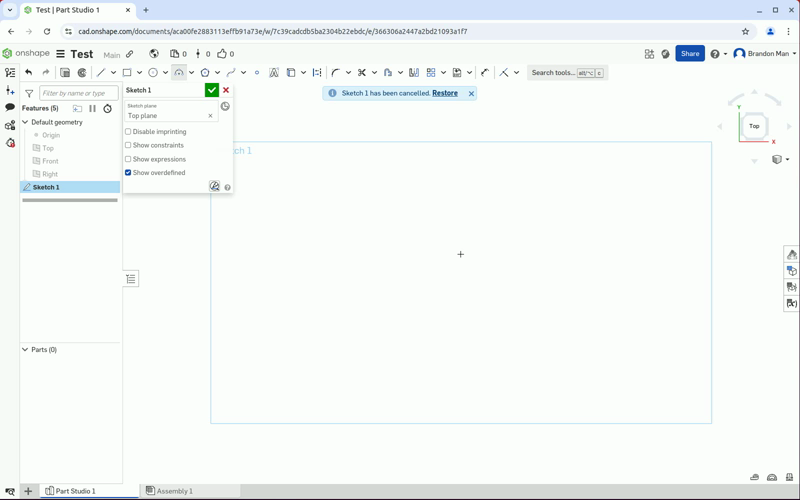
mouse_move(490, 283)
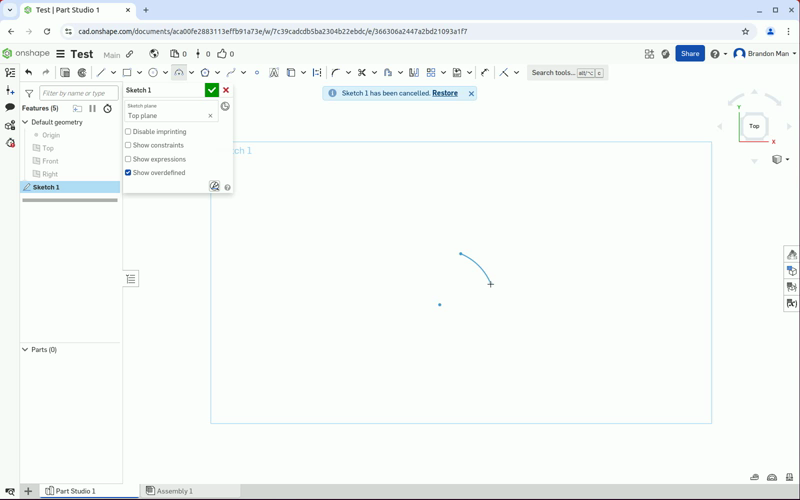
click(490, 283)
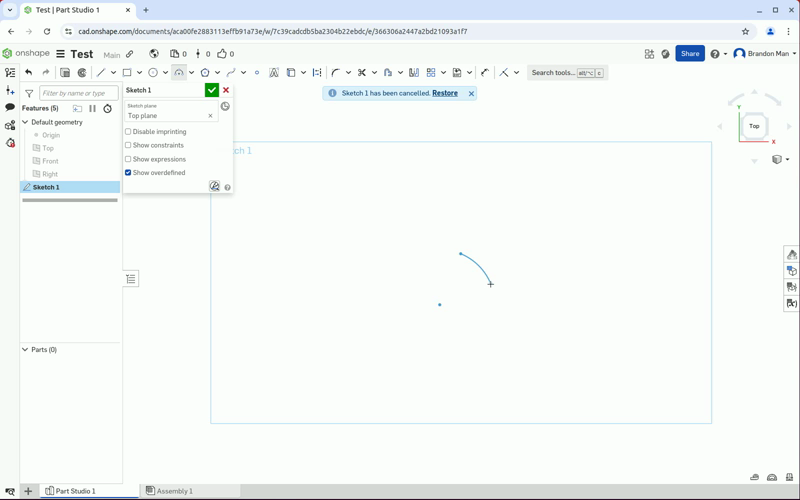
mouse_move(481, 262)
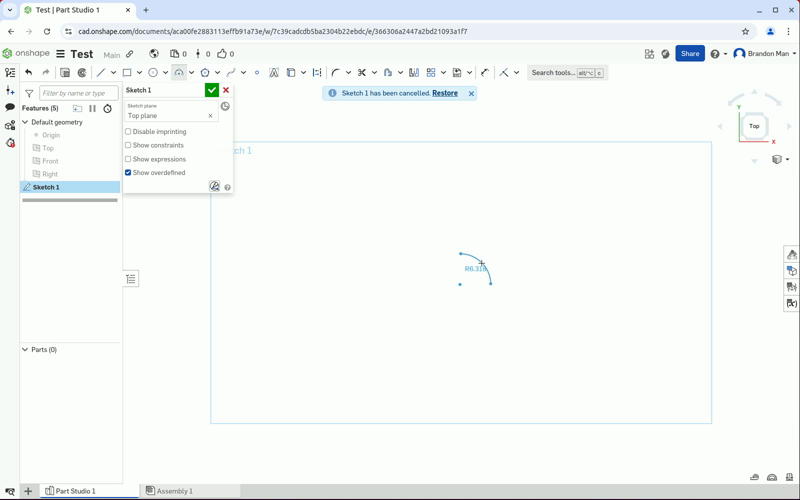
click(481, 262)
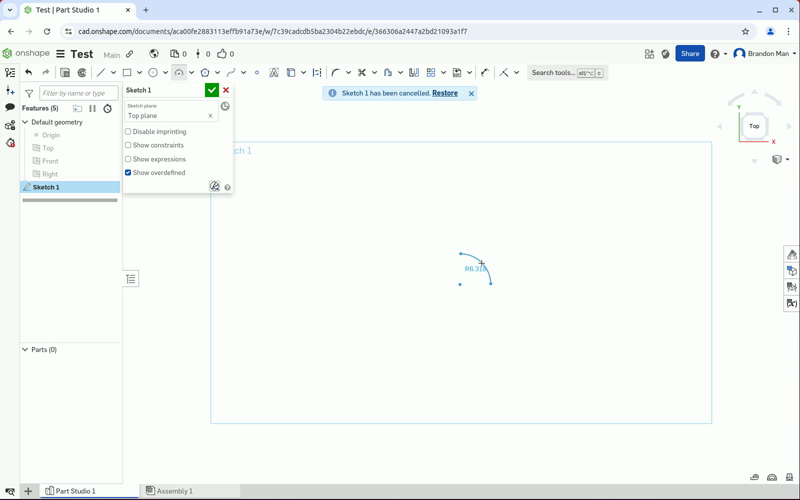
key_up(shift)
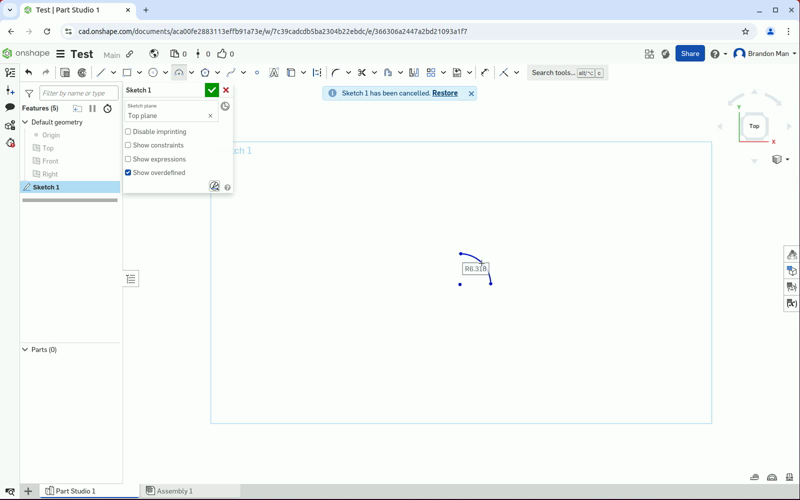
key(esc)
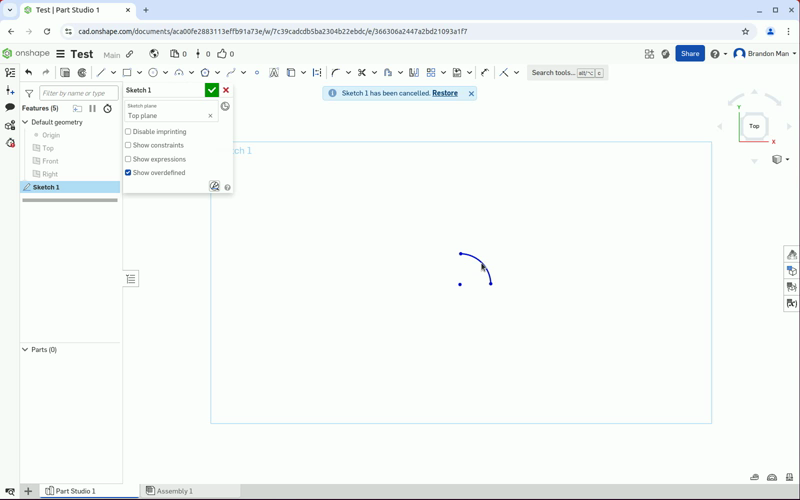
key(l)
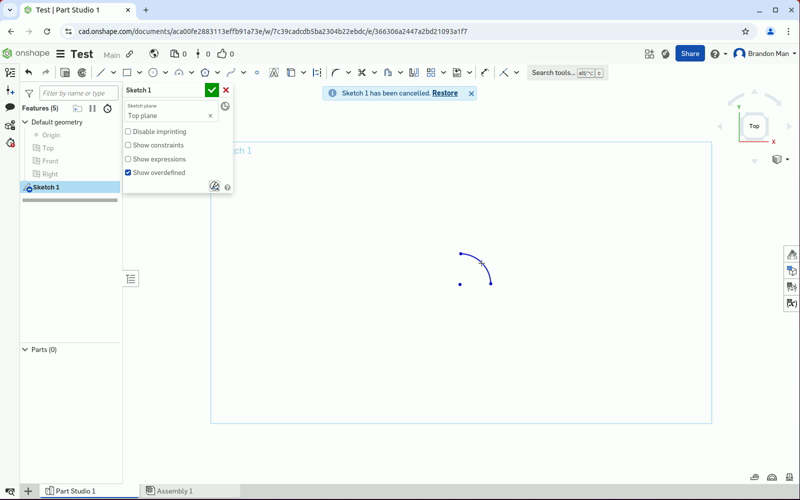
mouse_move(490, 283)
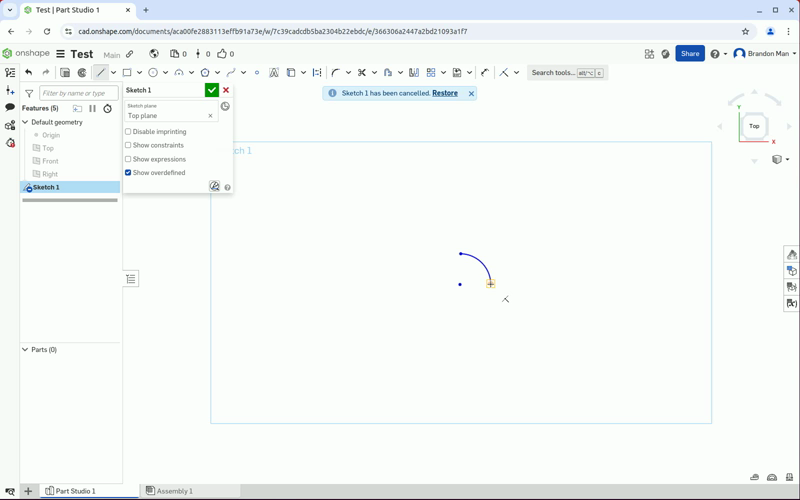
click(490, 283)
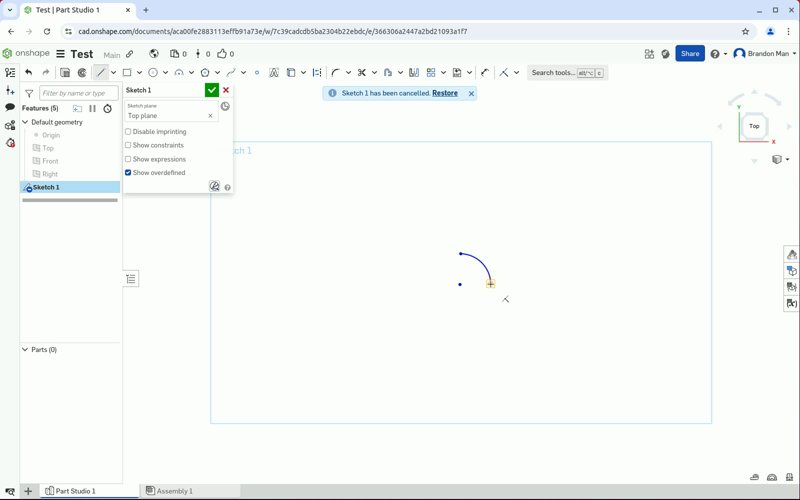
key_down(shift)
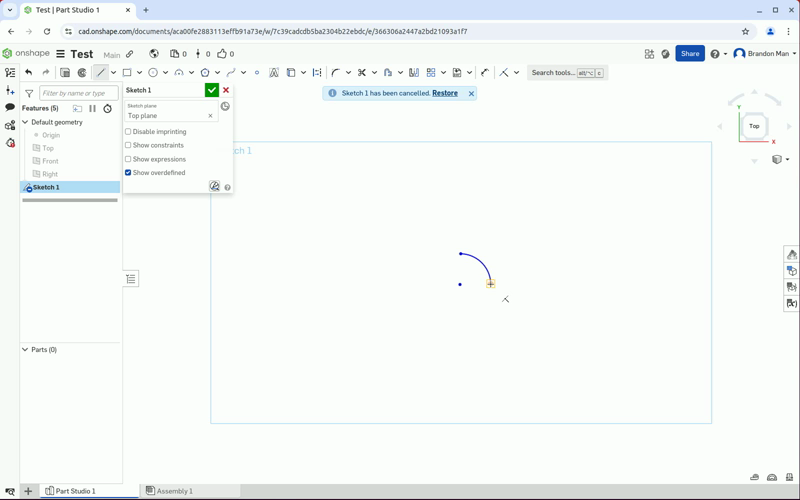
mouse_move(490, 199)
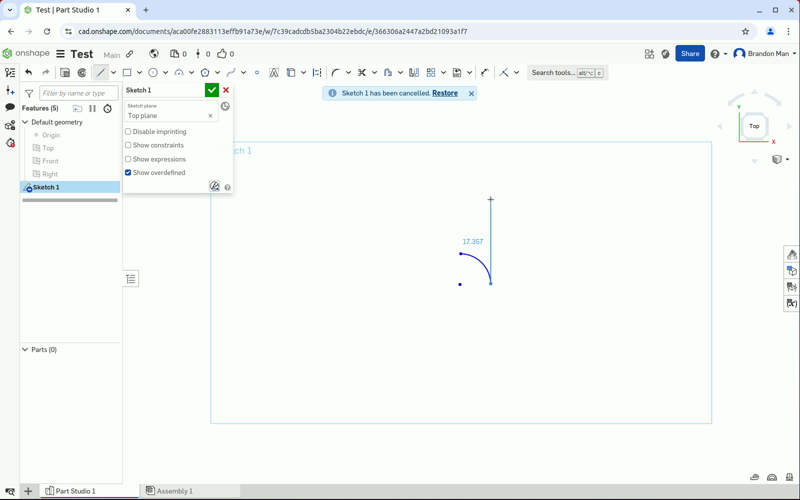
click(490, 199)
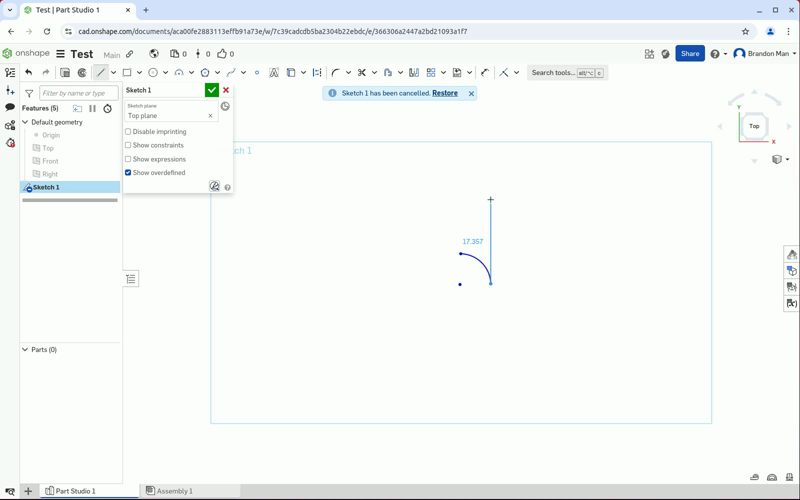
key_up(shift)
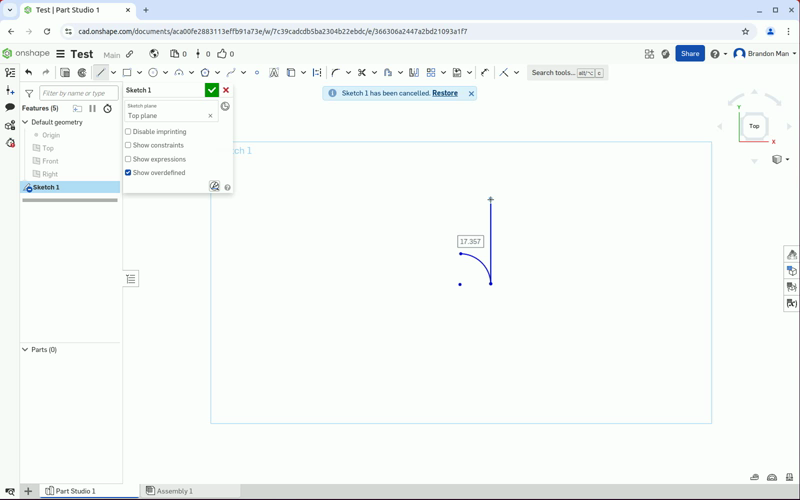
key(esc)
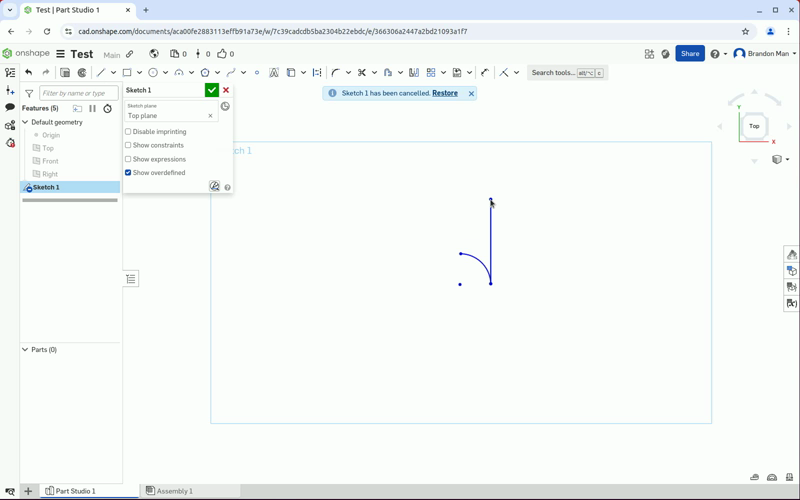
key(a)
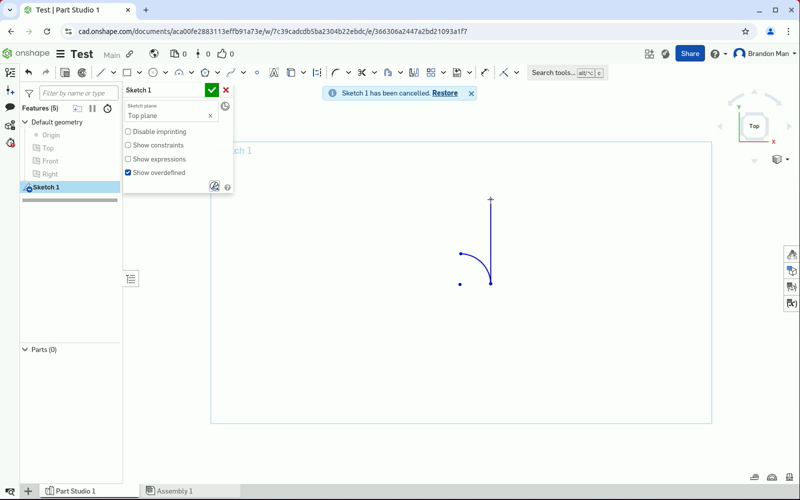
mouse_move(490, 199)
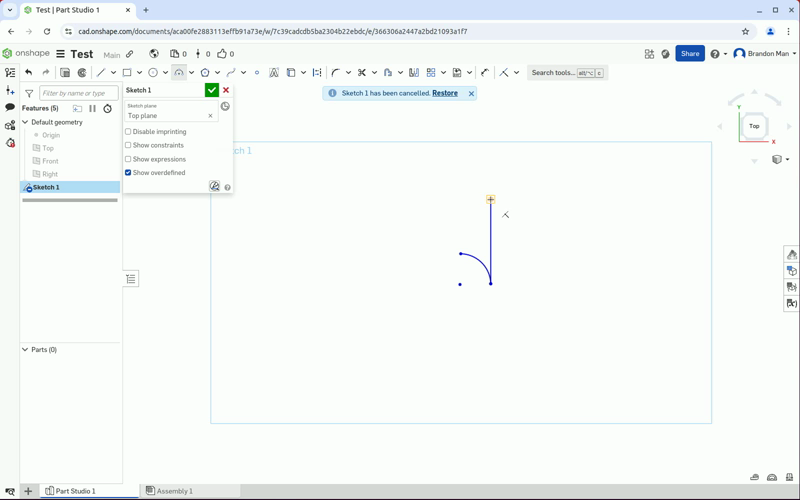
click(490, 199)
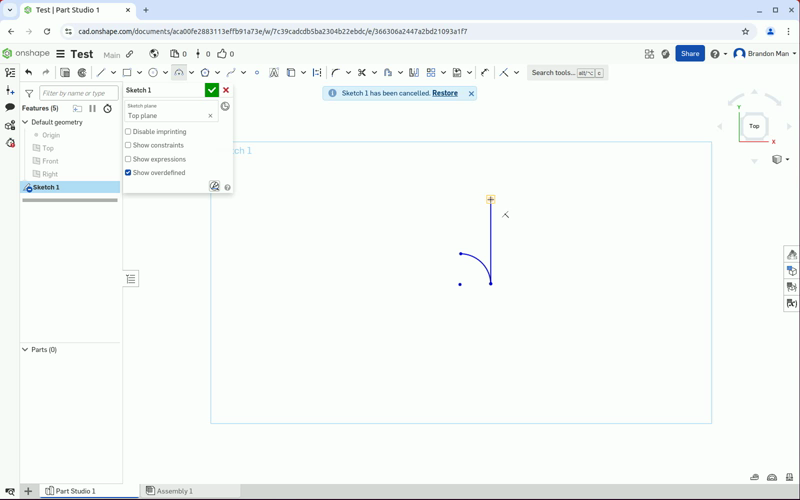
key_down(shift)
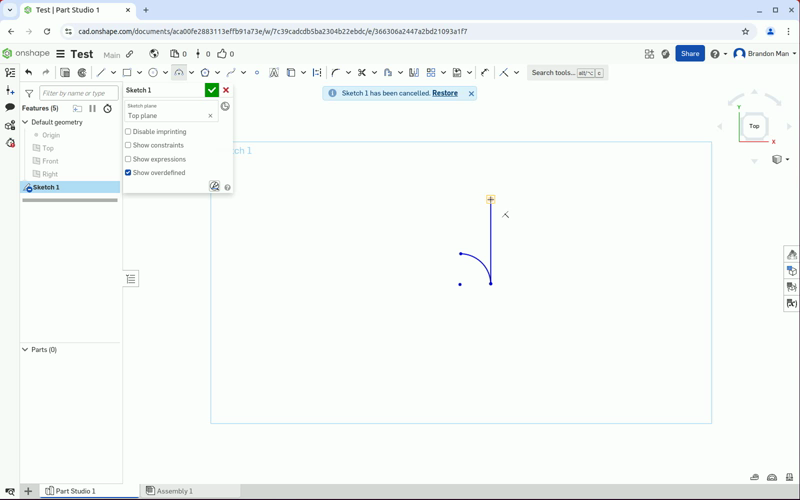
mouse_move(460, 228)
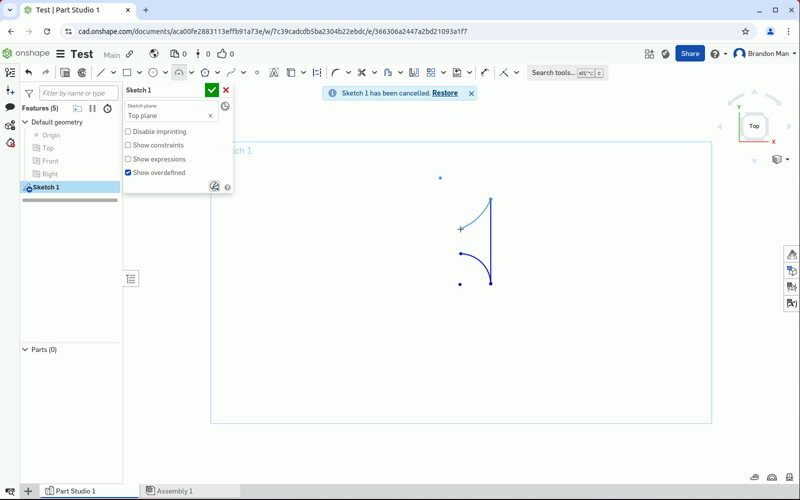
click(460, 228)
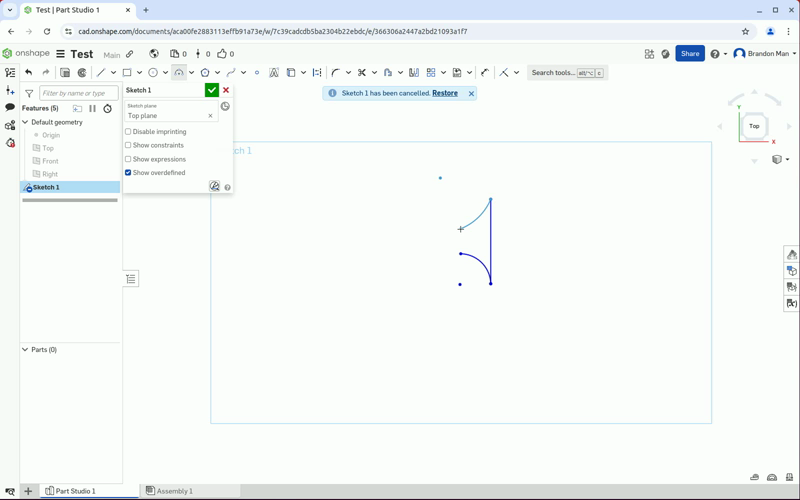
mouse_move(481, 220)
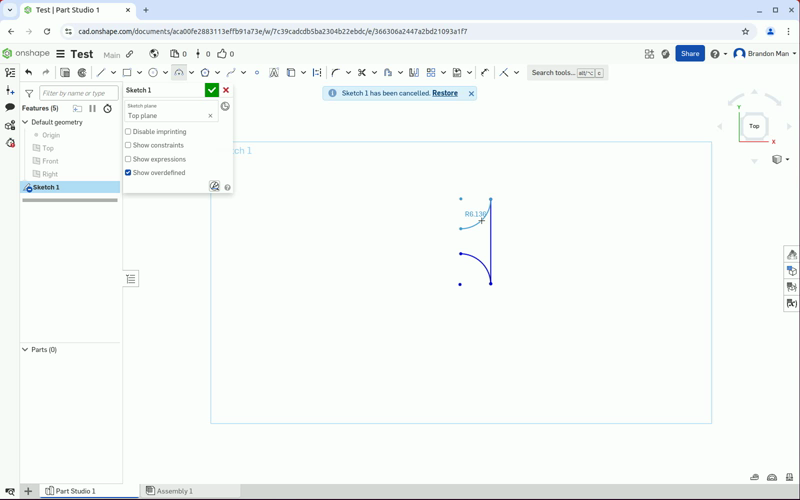
click(481, 220)
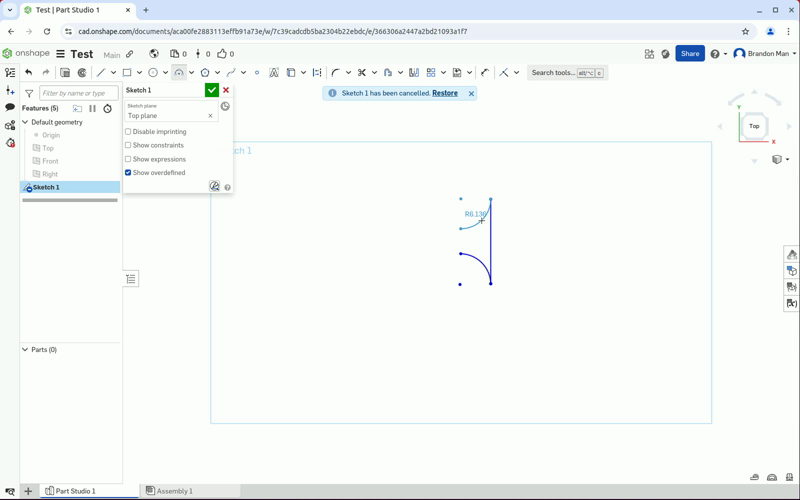
key_up(shift)
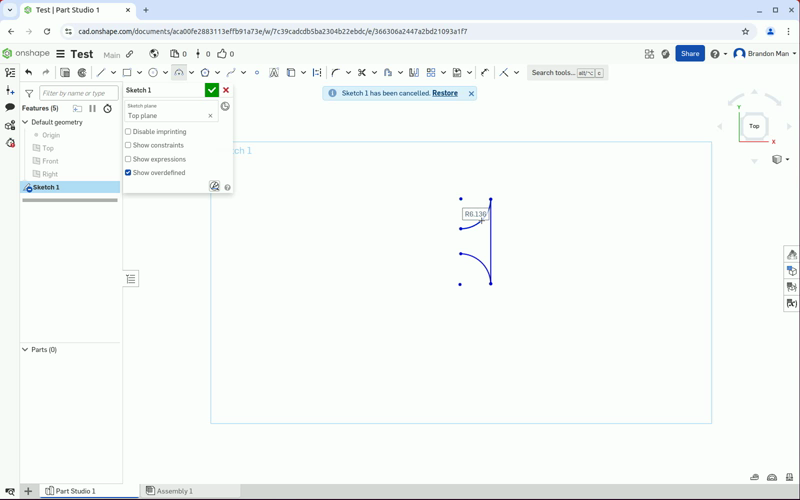
key(esc)
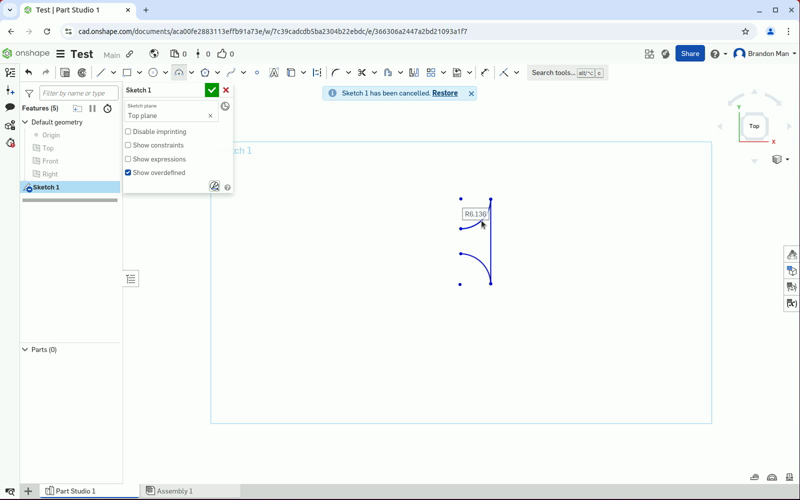
key(l)
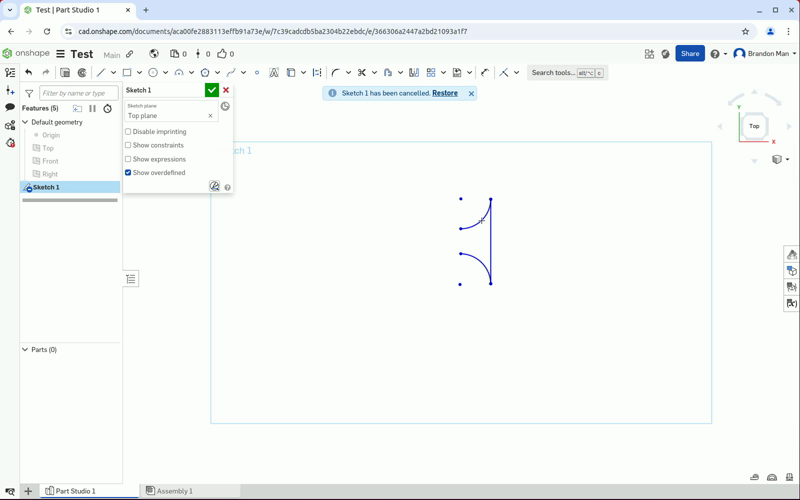
mouse_move(460, 228)
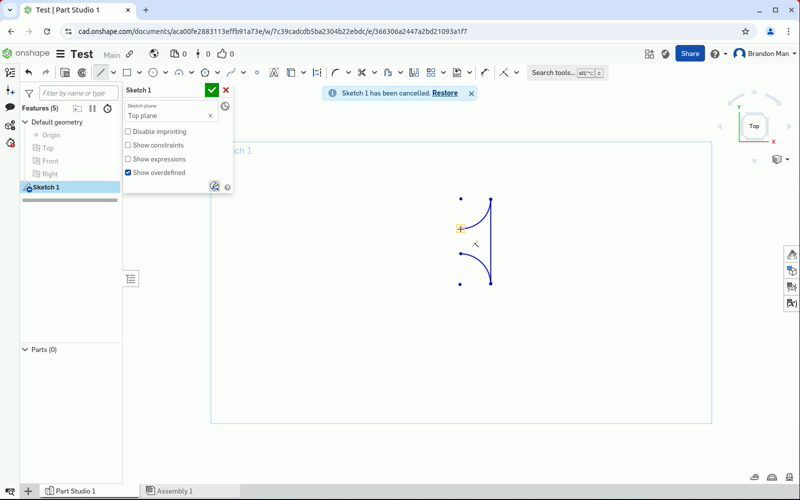
click(460, 228)
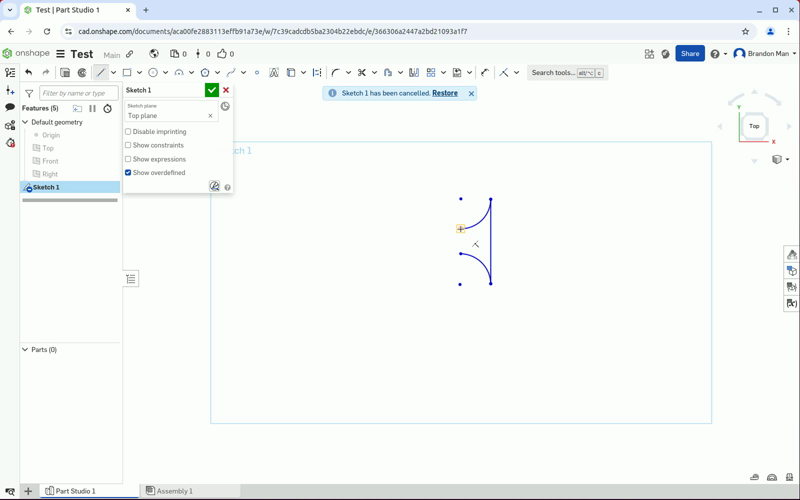
mouse_move(490, 228)
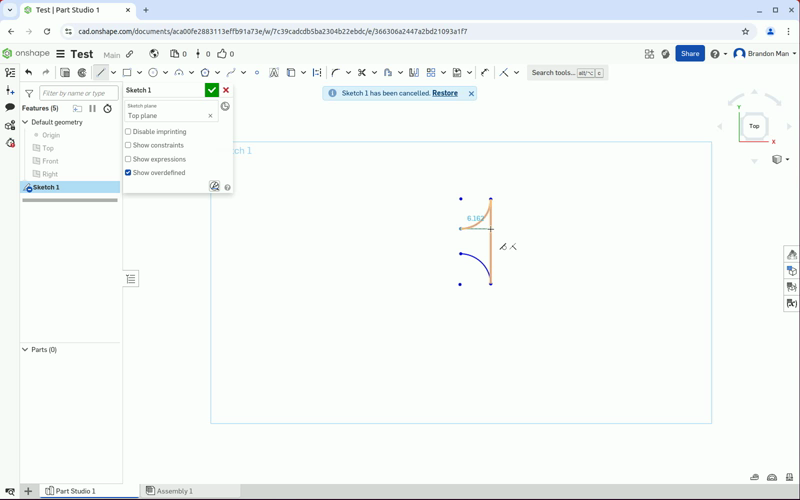
key_down(shift)
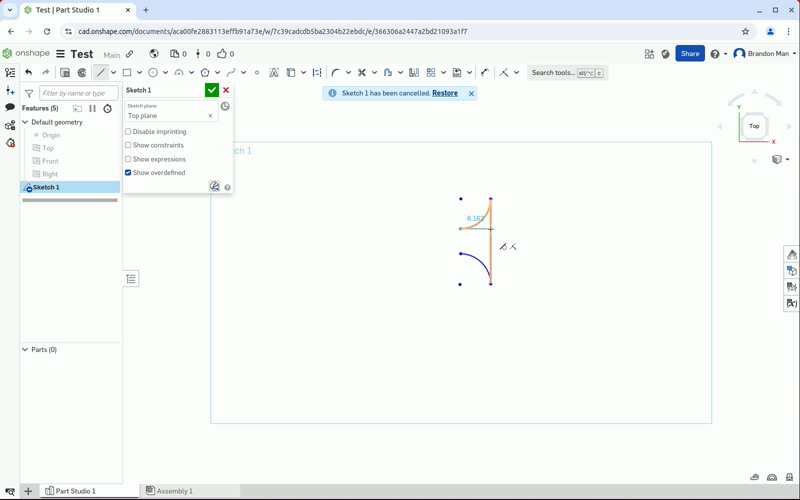
mouse_move(460, 253)
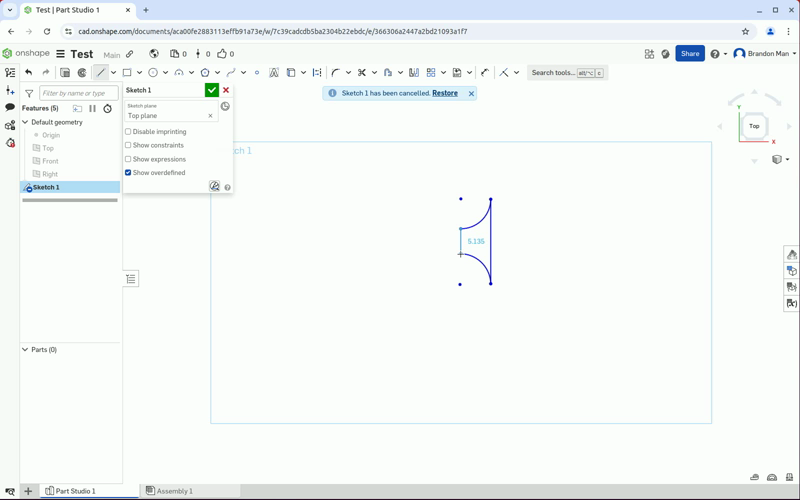
key_up(shift)
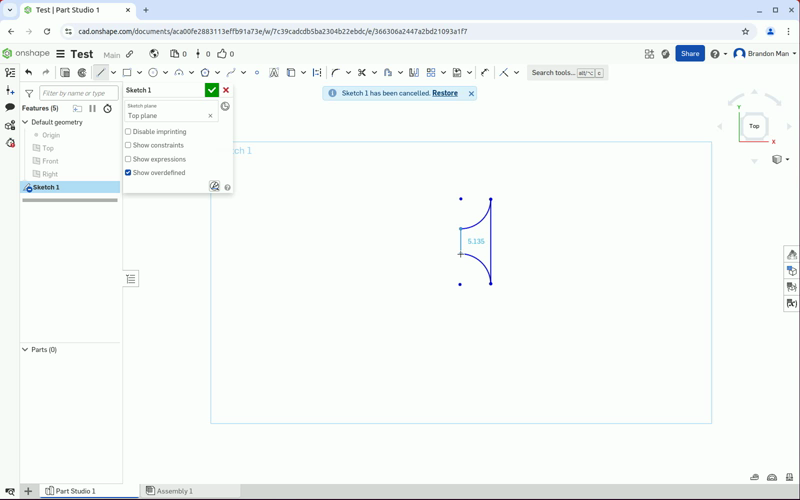
click(460, 253)
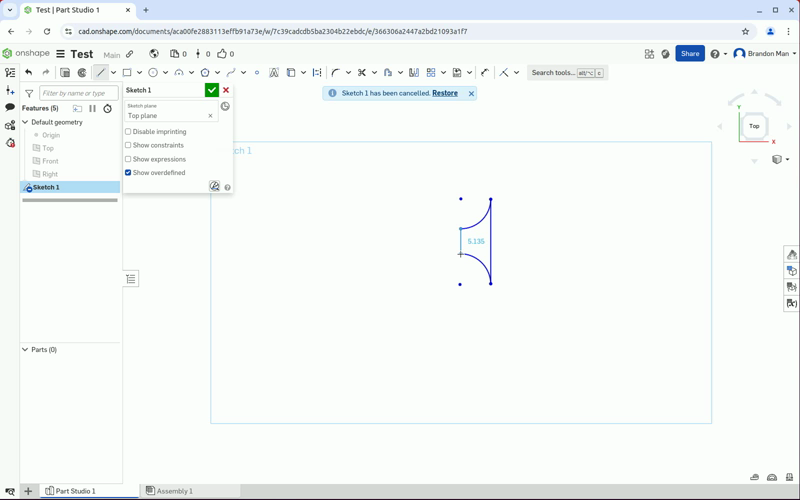
key(esc)
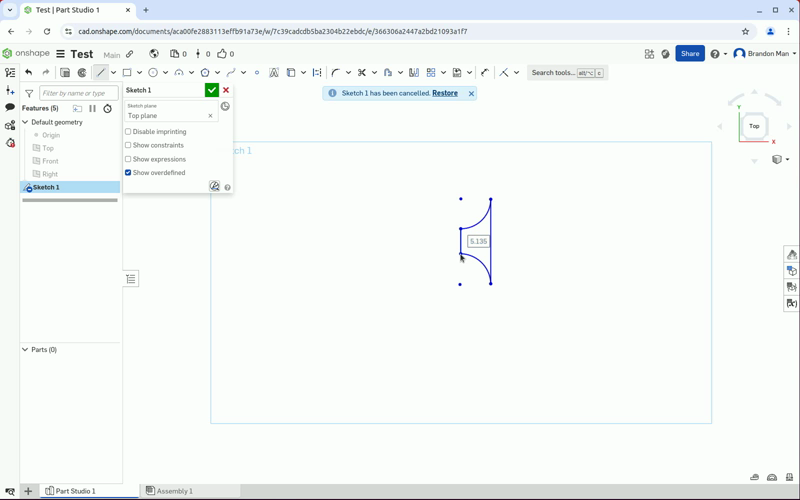
mouse_move(485, 217)
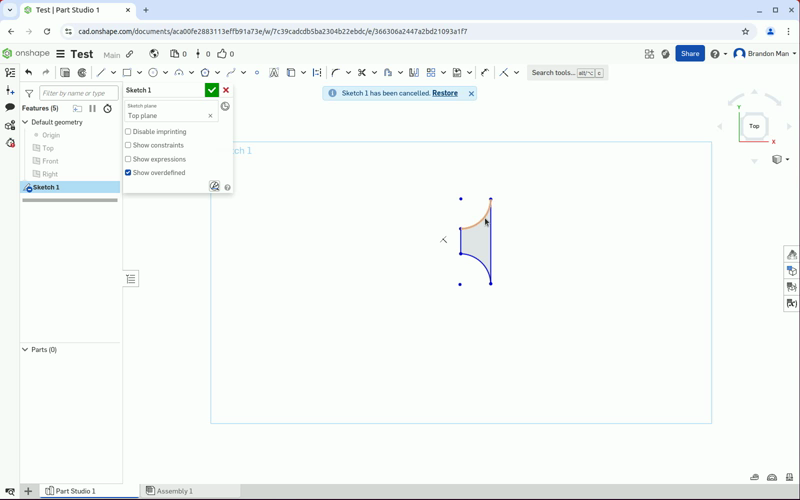
scroll(6)
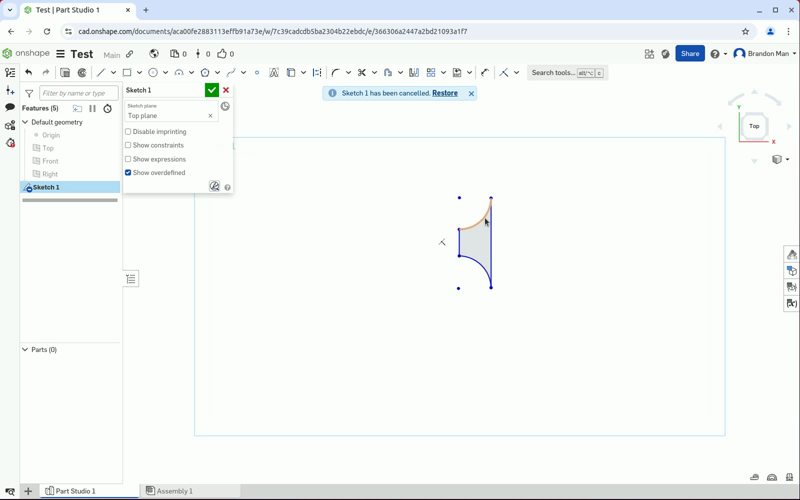
scroll(6)
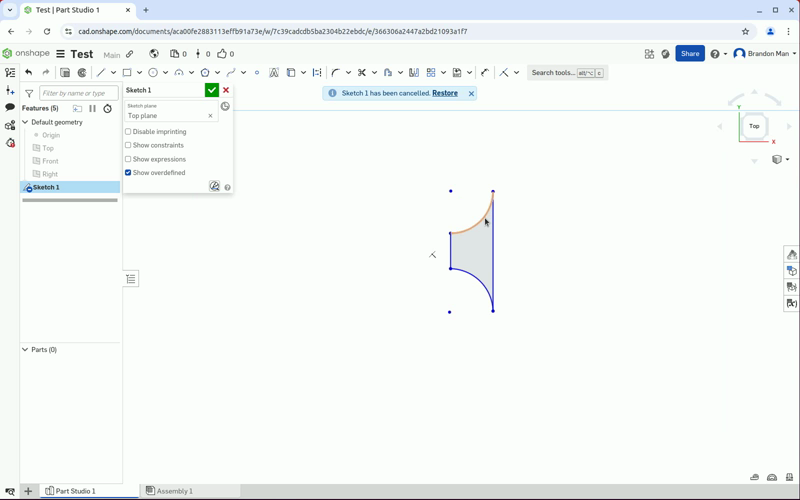
scroll(6)
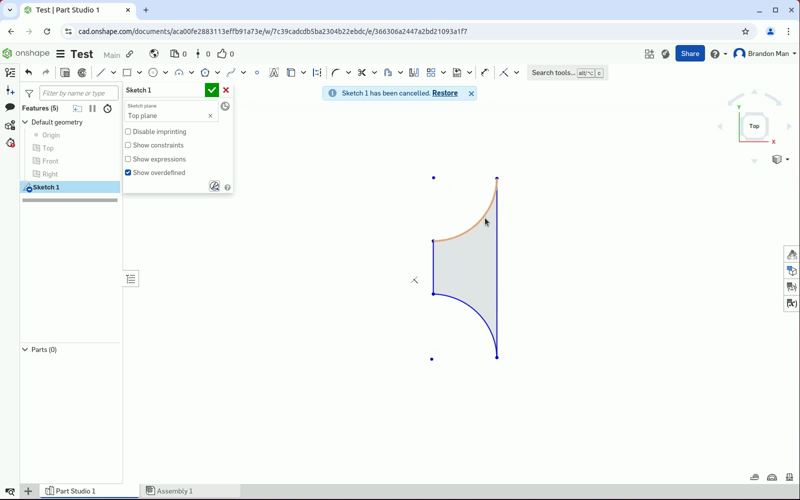
scroll(6)
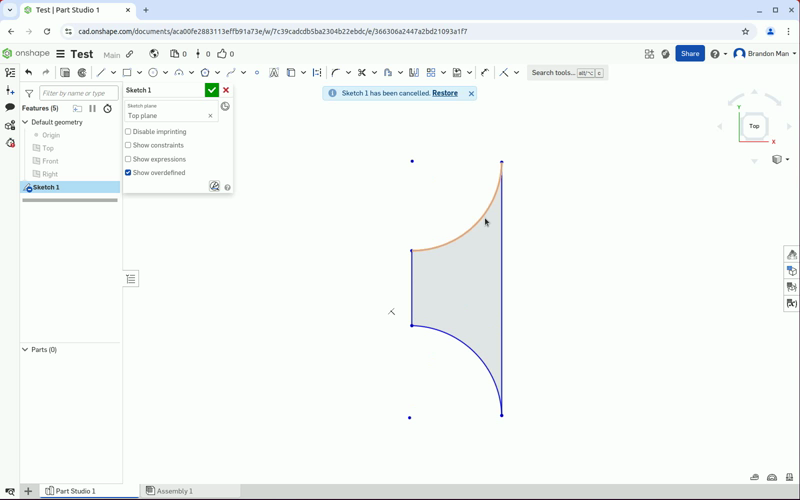
scroll(6)
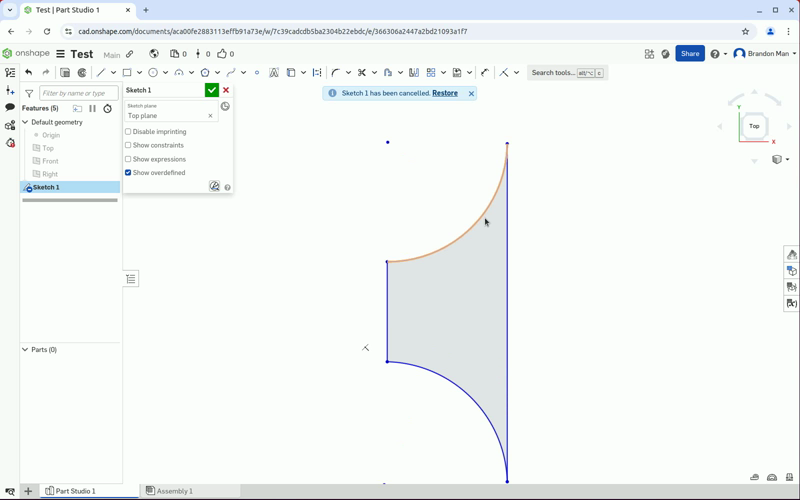
scroll(6)
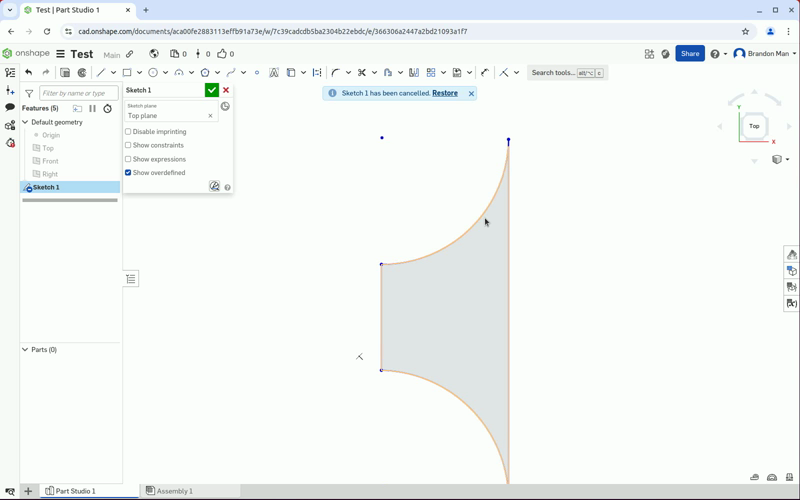
scroll(6)
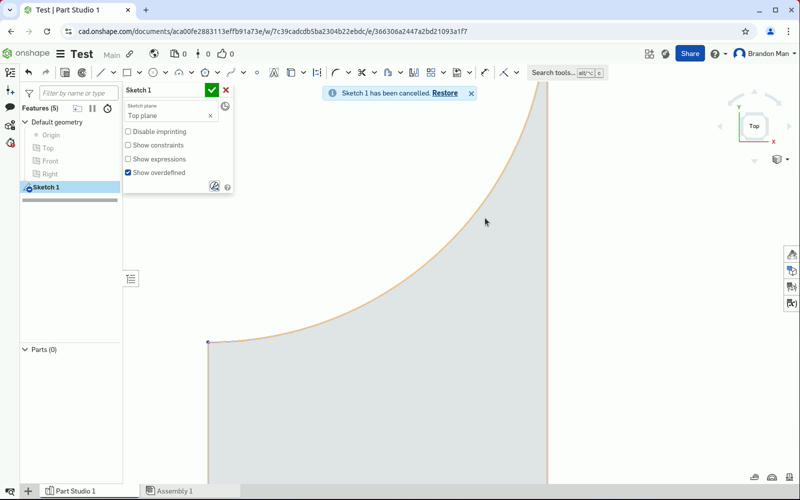
click(485, 217)
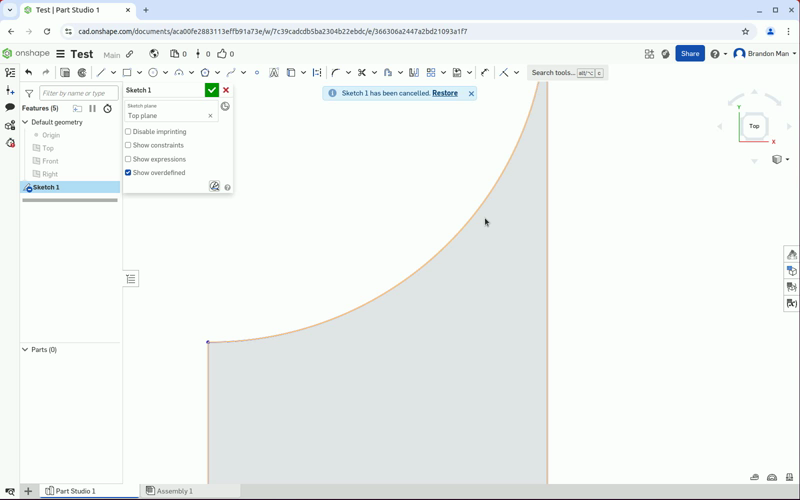
scroll(-6)
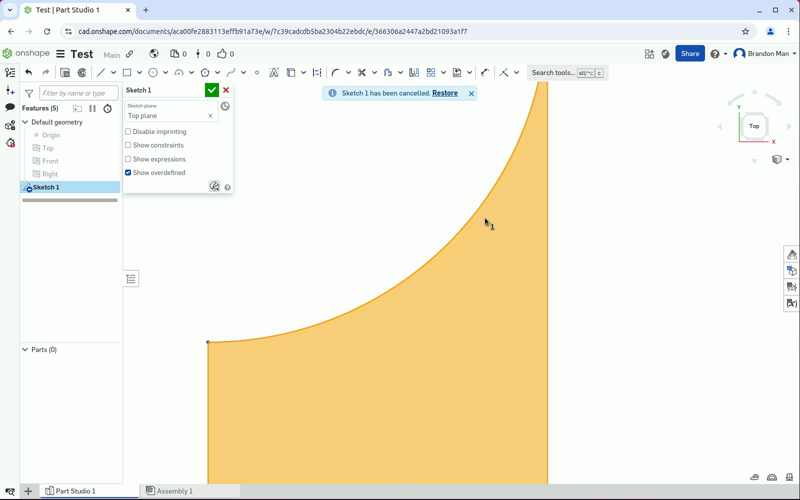
scroll(-6)
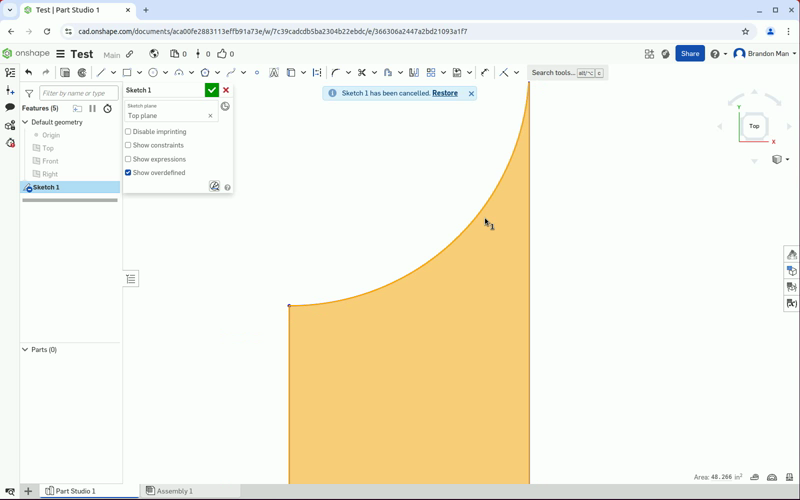
scroll(-6)
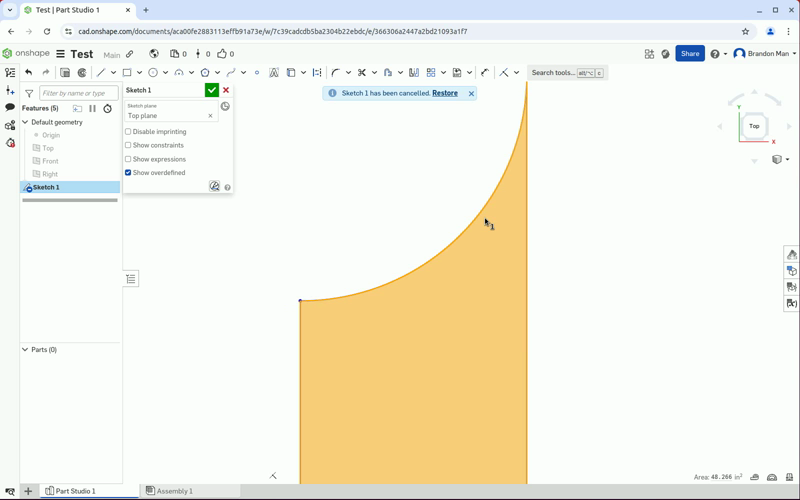
scroll(-6)
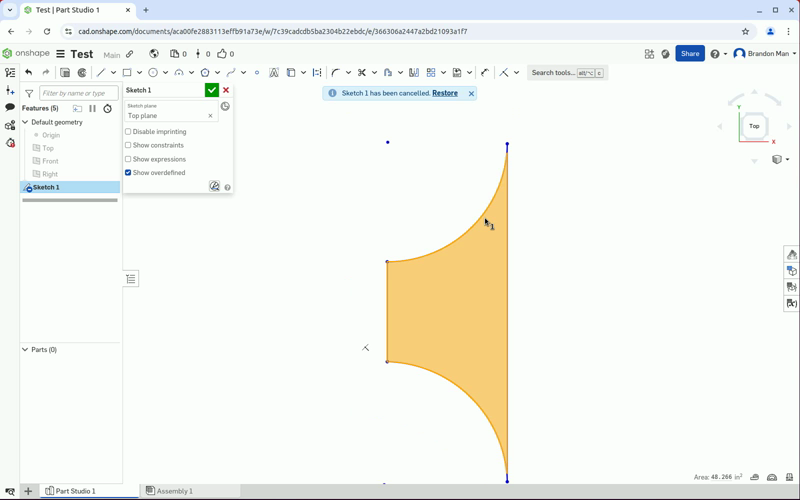
scroll(-6)
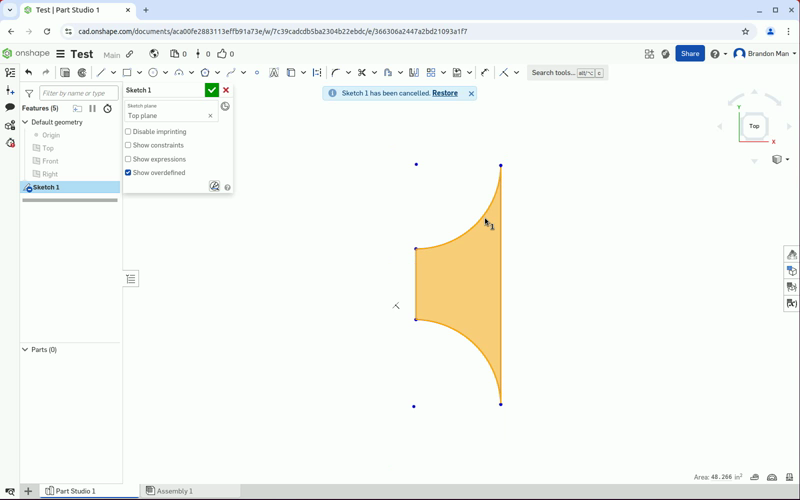
scroll(-6)
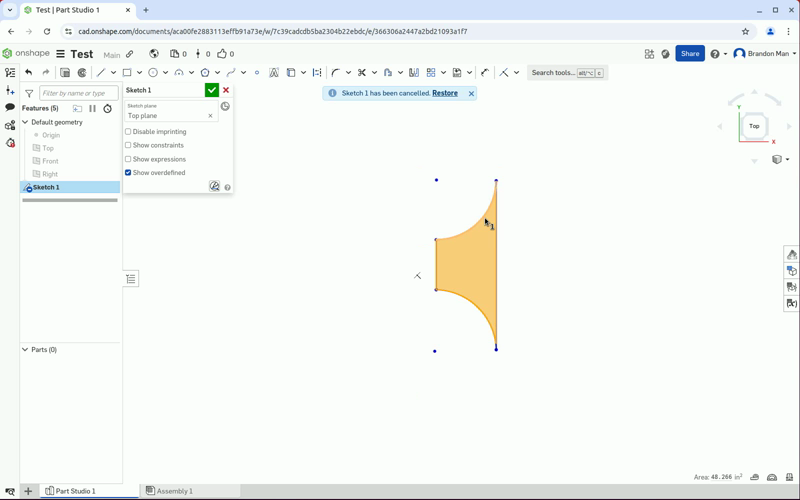
scroll(-6)
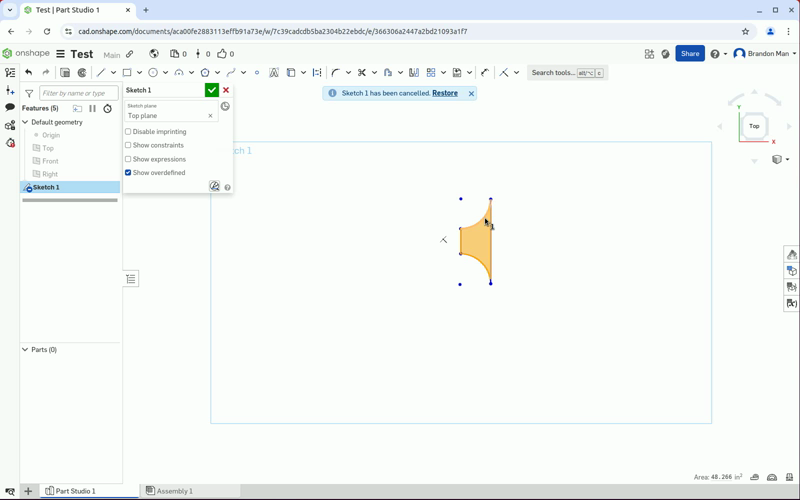
mouse_move(73, 352)
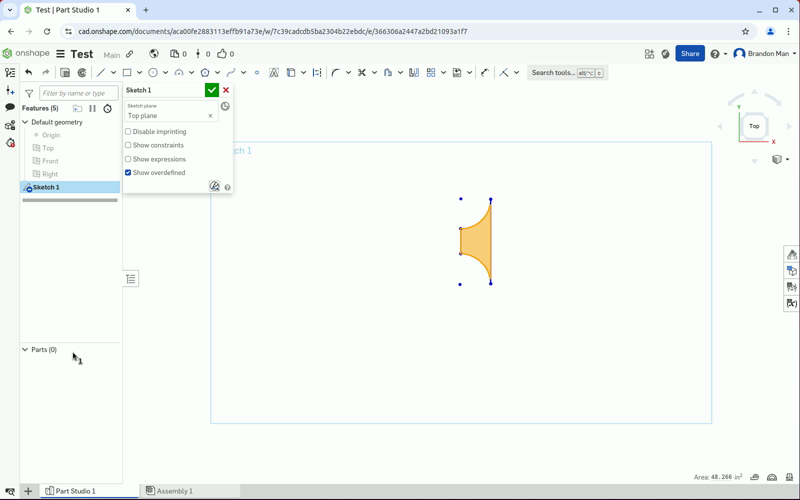
key(shift+y)
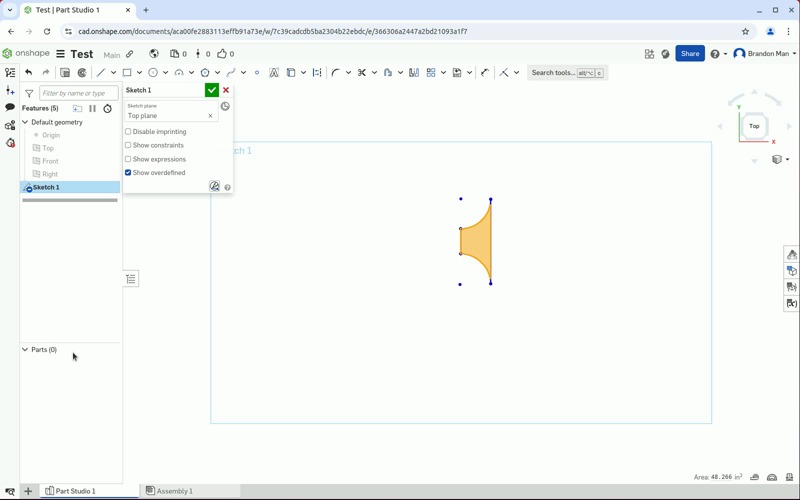
key(shift+e)
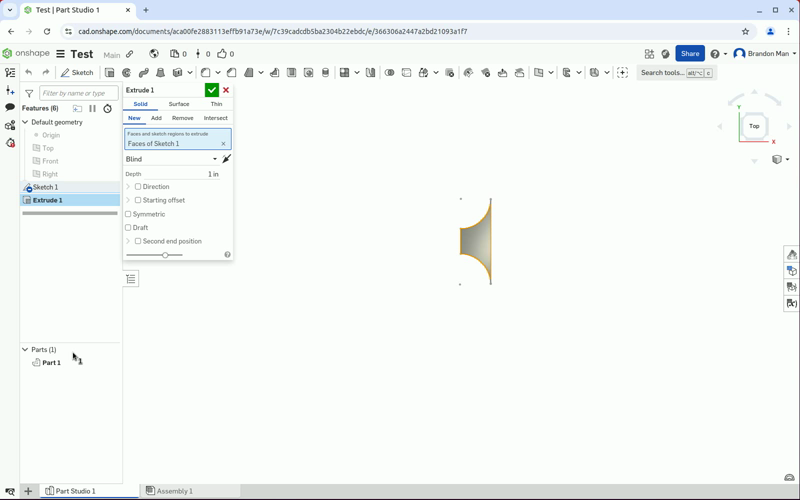
mouse_move(143, 106)
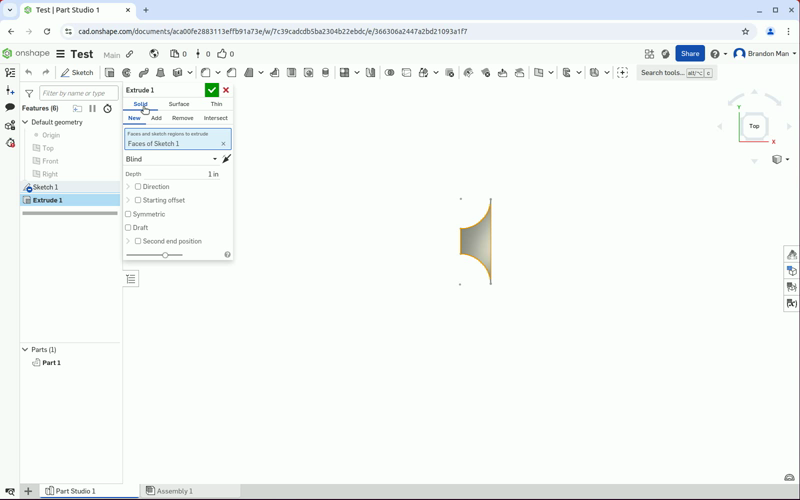
click(143, 106)
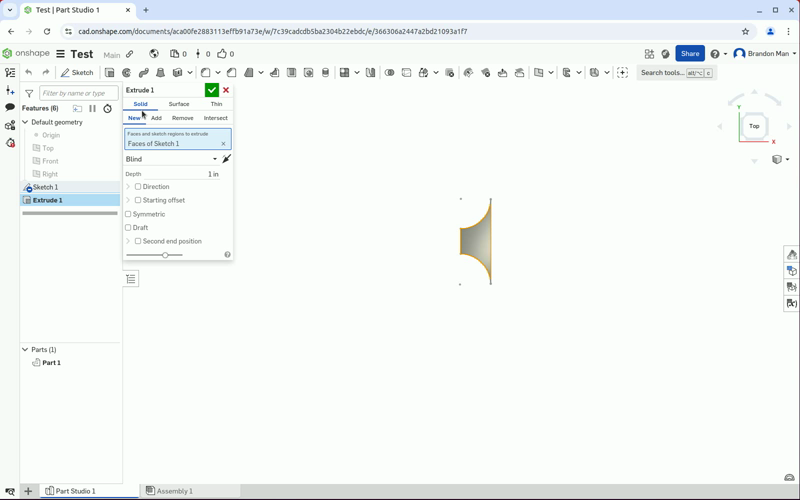
mouse_move(137, 120)
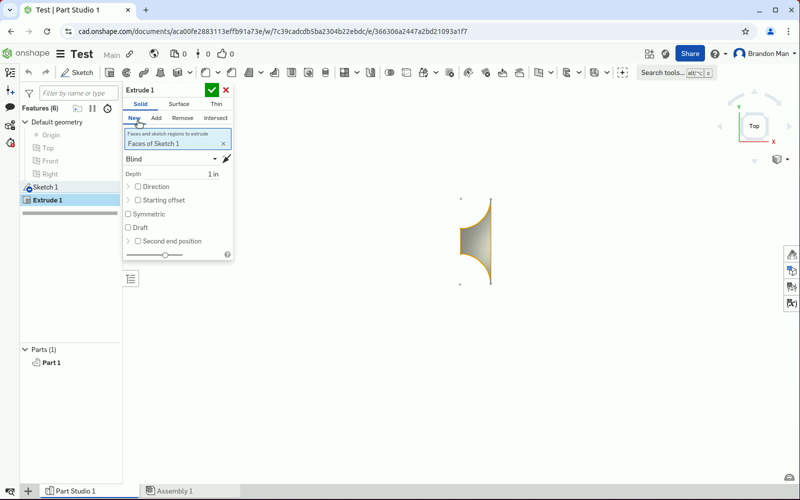
click(137, 120)
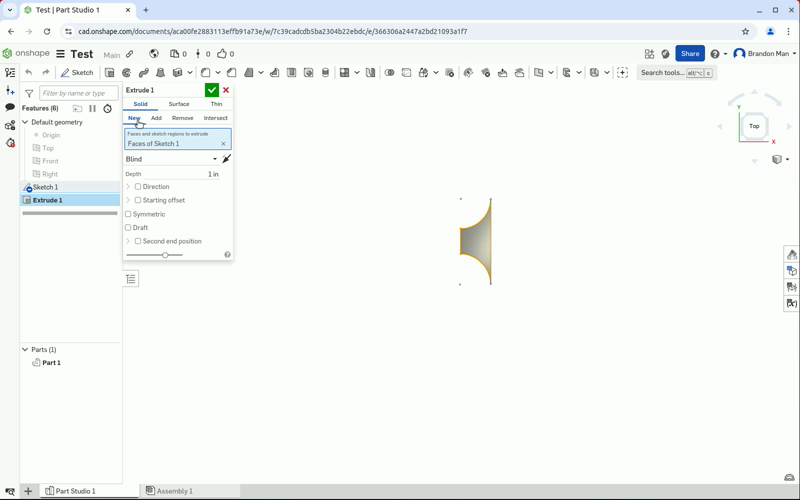
key(tab, 4)
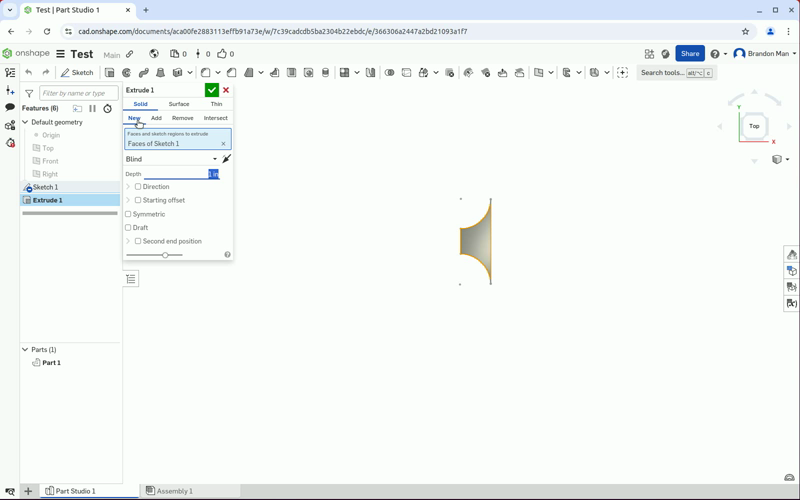
text(4.092)
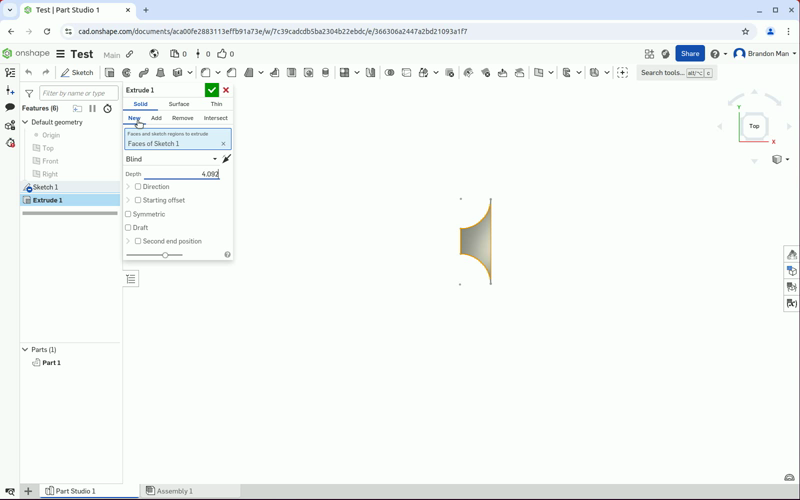
key(enter)
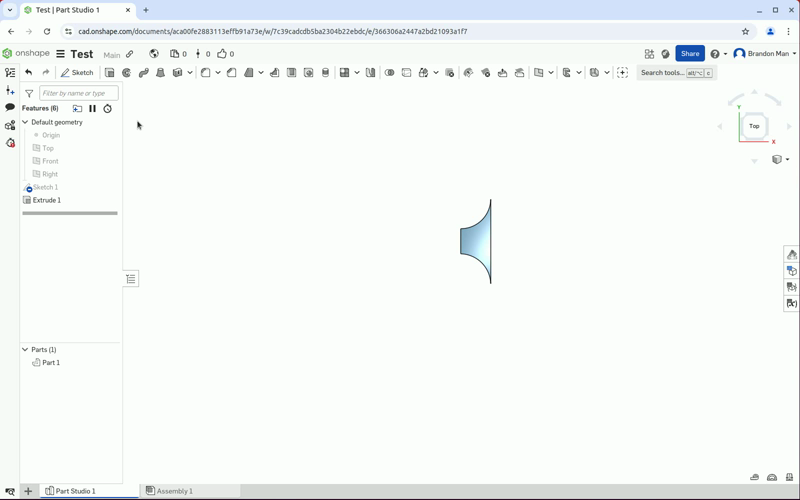
key(shift+h)
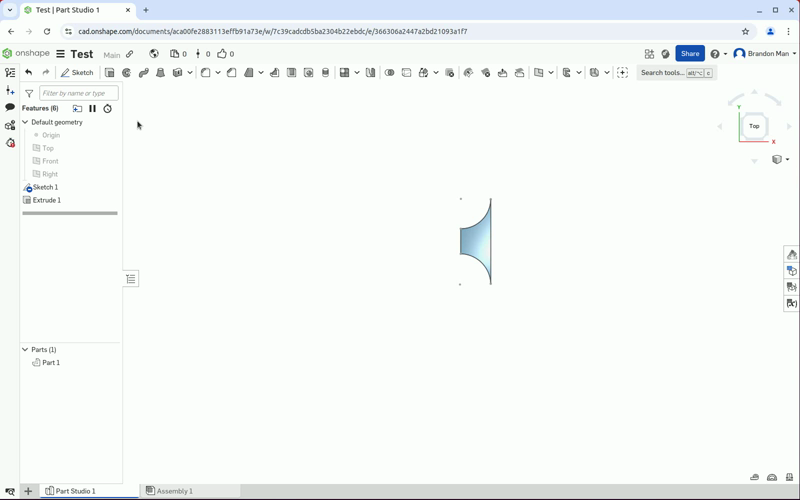
key(shift+h)
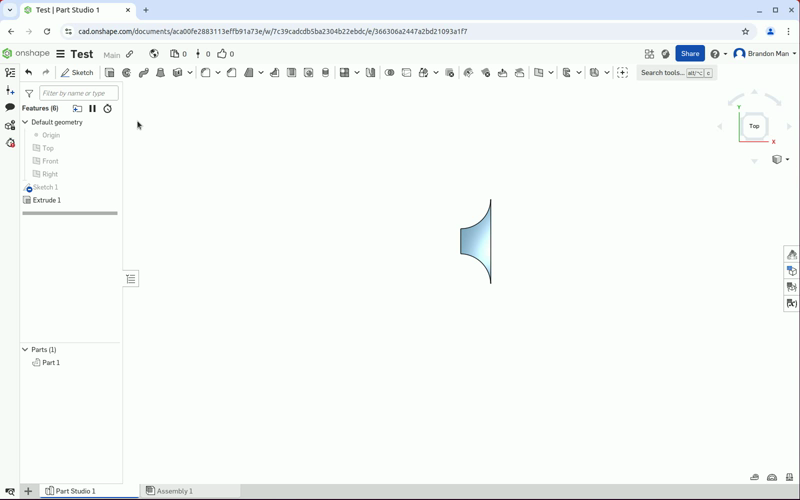
mouse_move(73, 189)
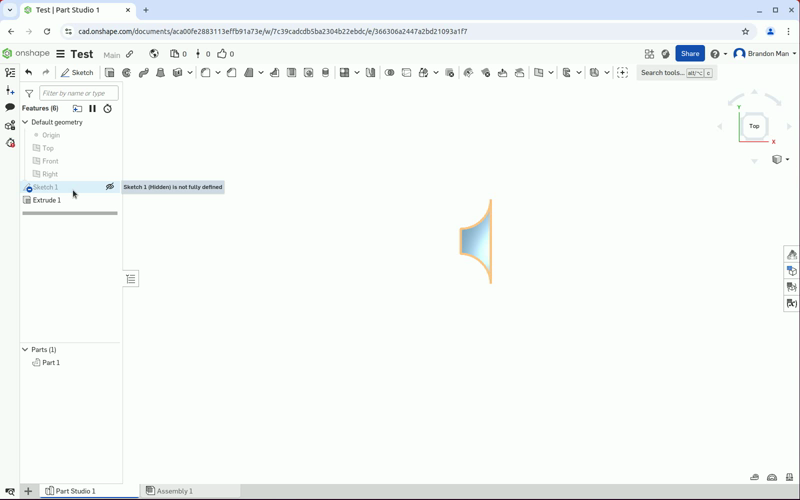
click(73, 189)
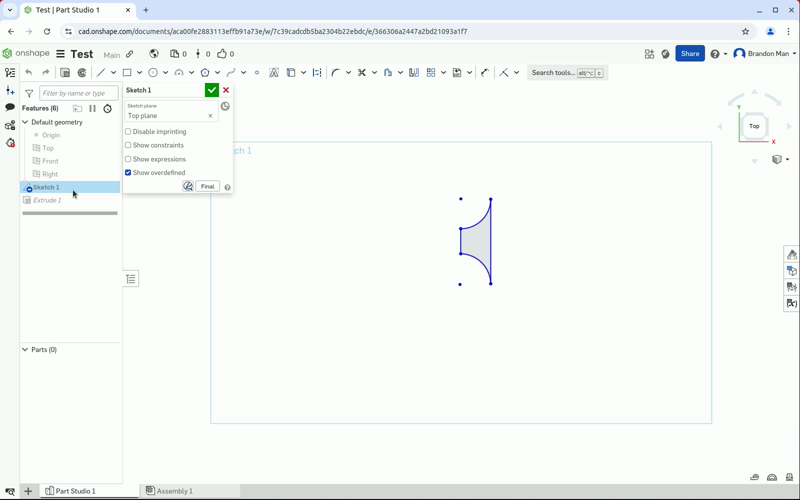
mouse_move(229, 92)
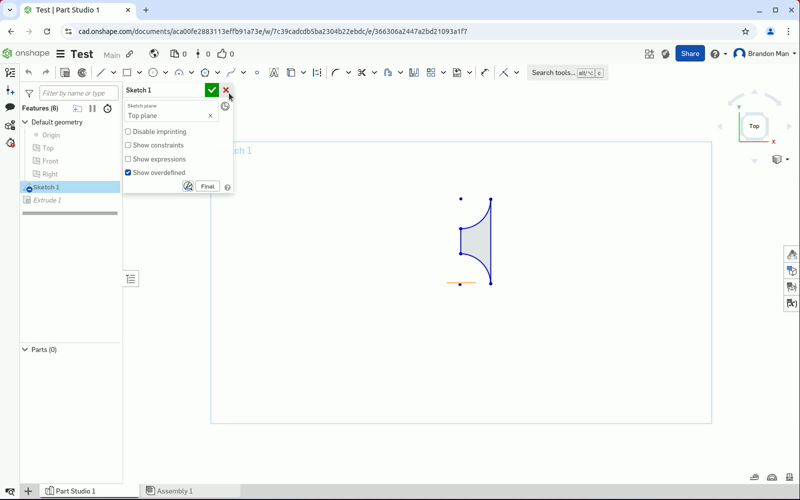
click(229, 92)
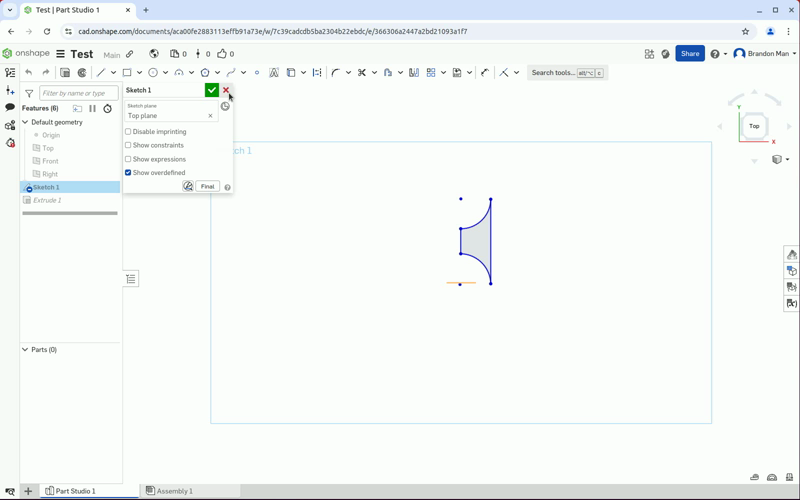
key(shift+s)
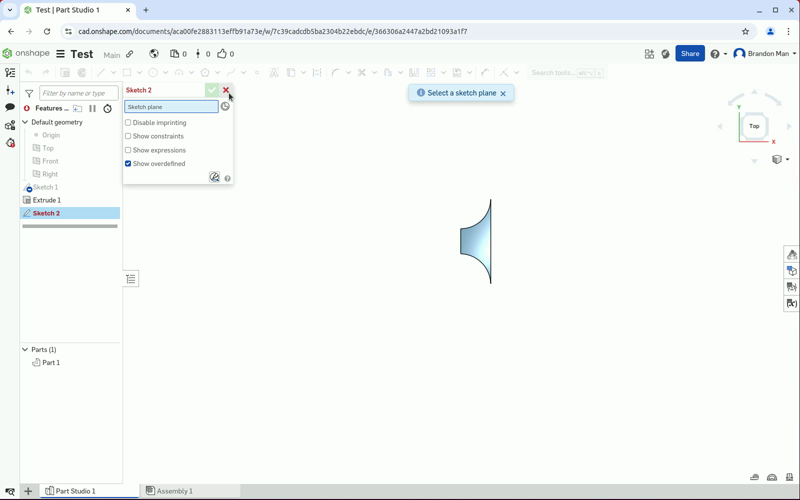
mouse_move(73, 150)
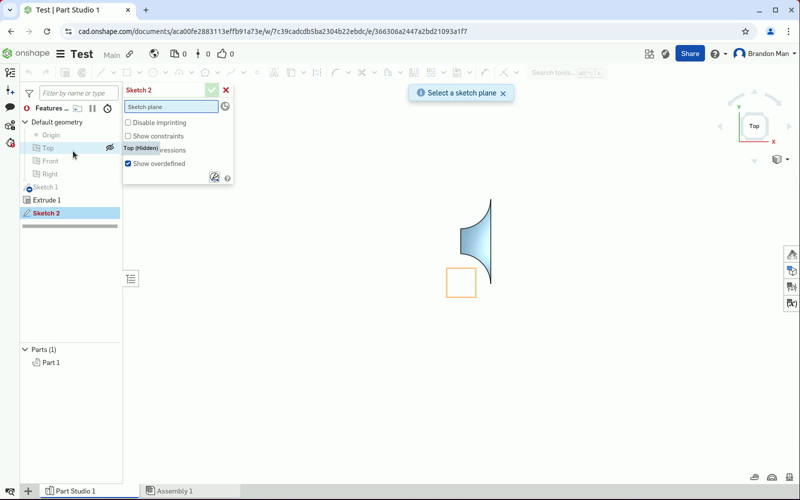
click(73, 150)
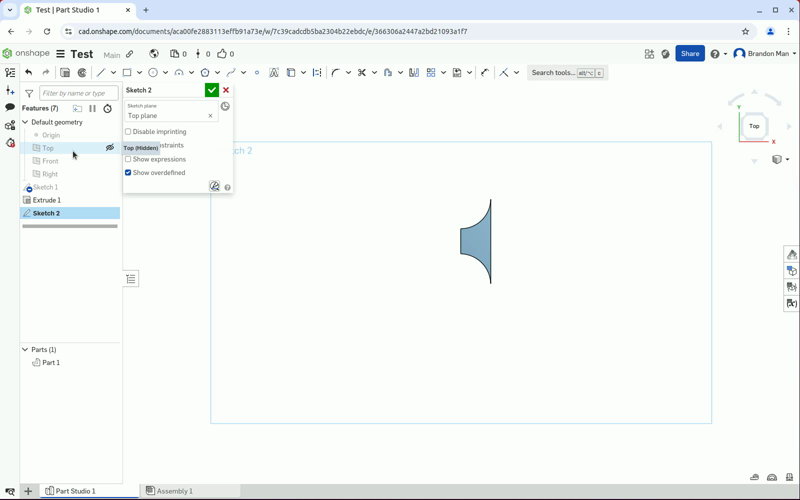
mouse_move(73, 352)
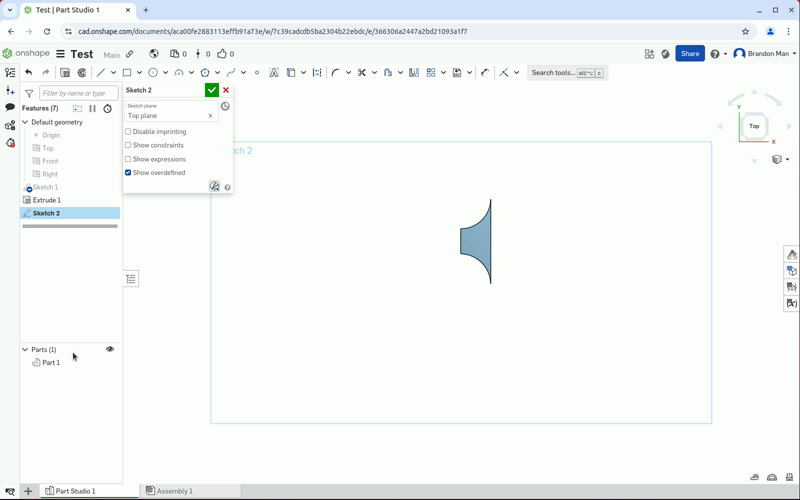
key(y)
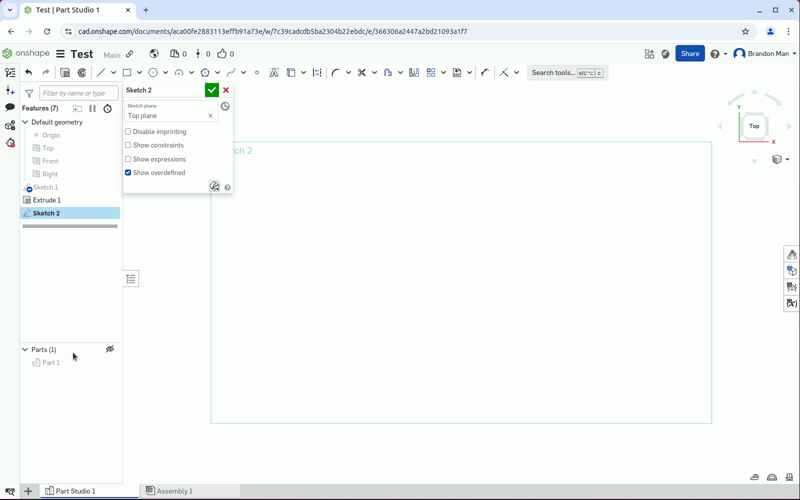
key(a)
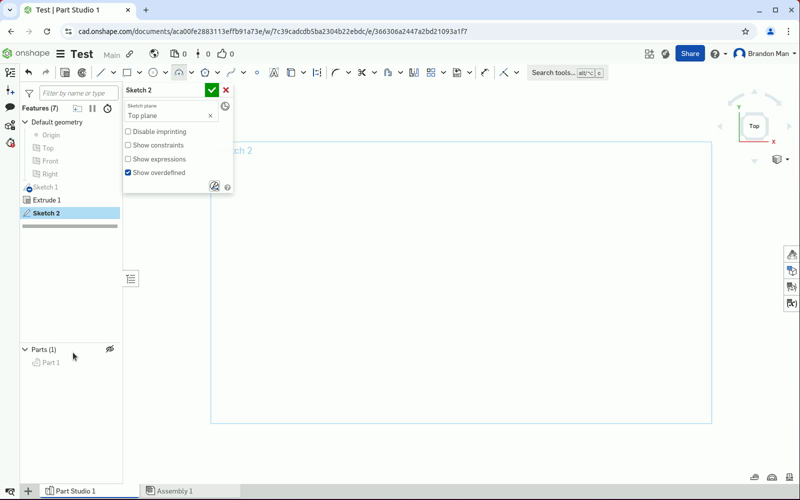
key_down(shift)
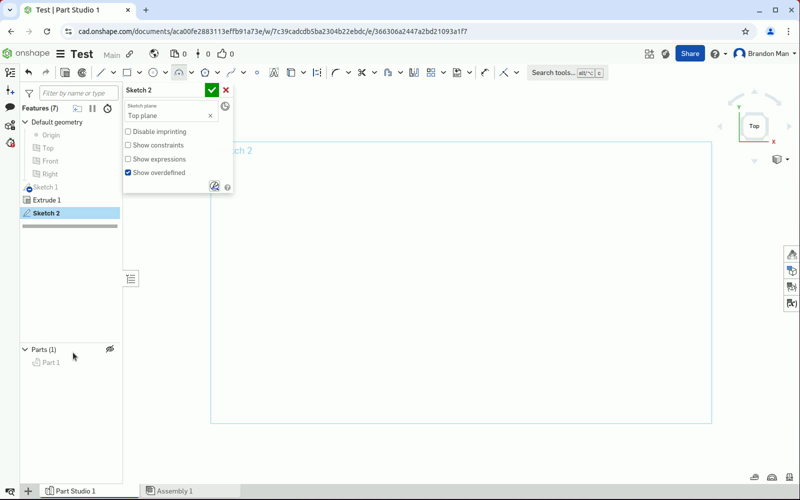
mouse_move(431, 282)
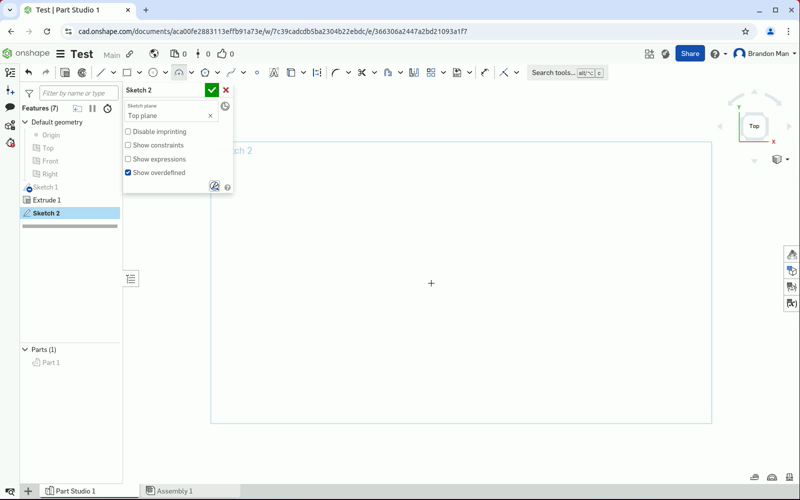
click(431, 282)
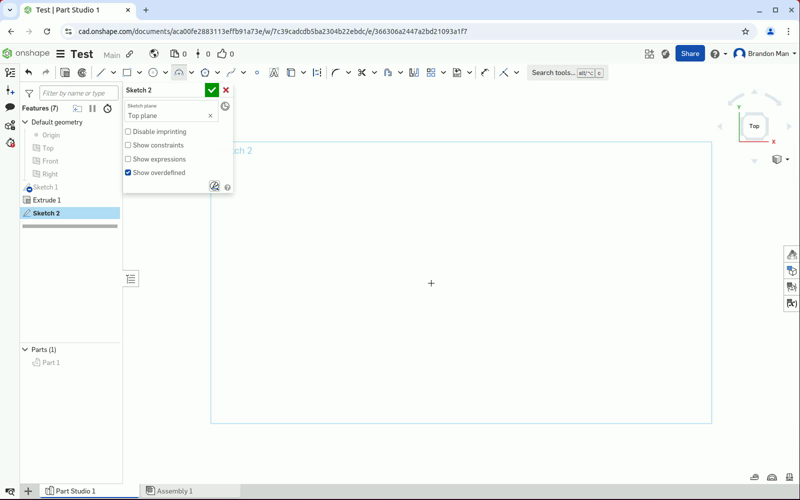
key_up(shift)
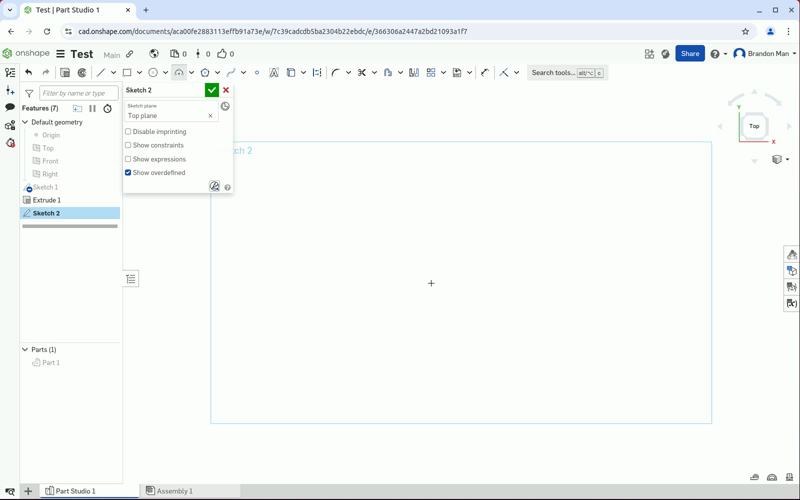
key_down(shift)
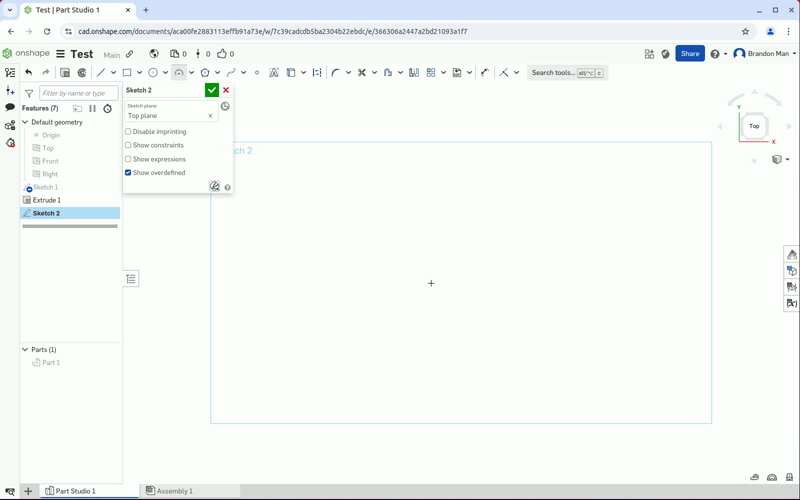
mouse_move(461, 252)
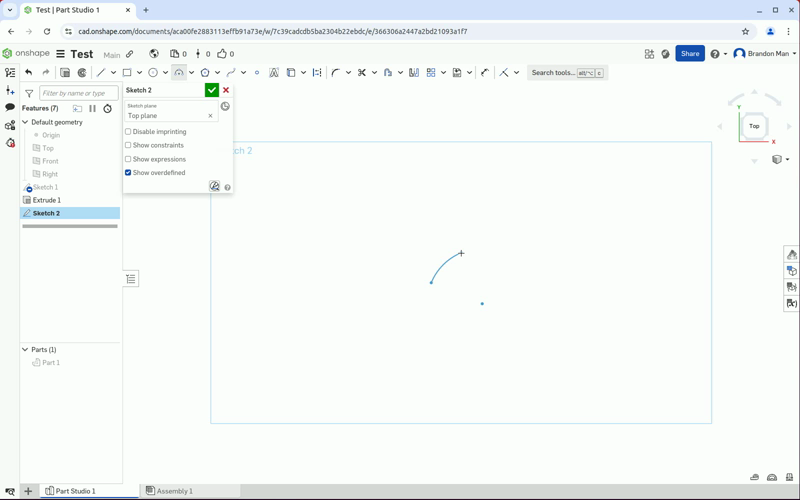
click(461, 252)
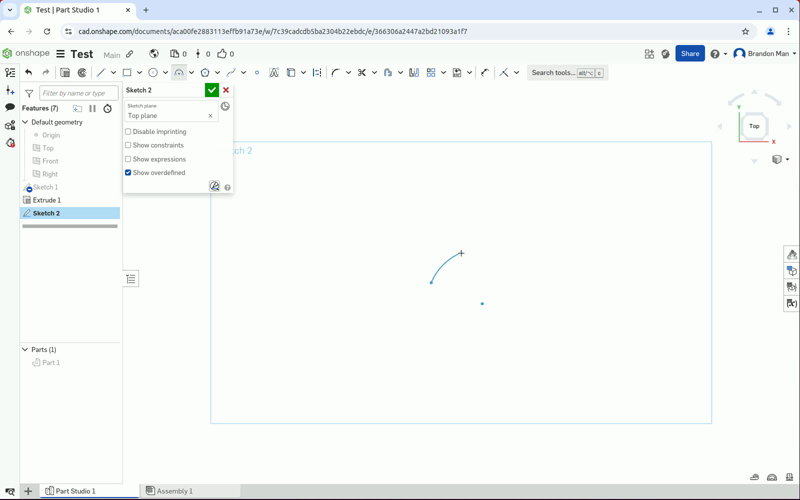
mouse_move(440, 261)
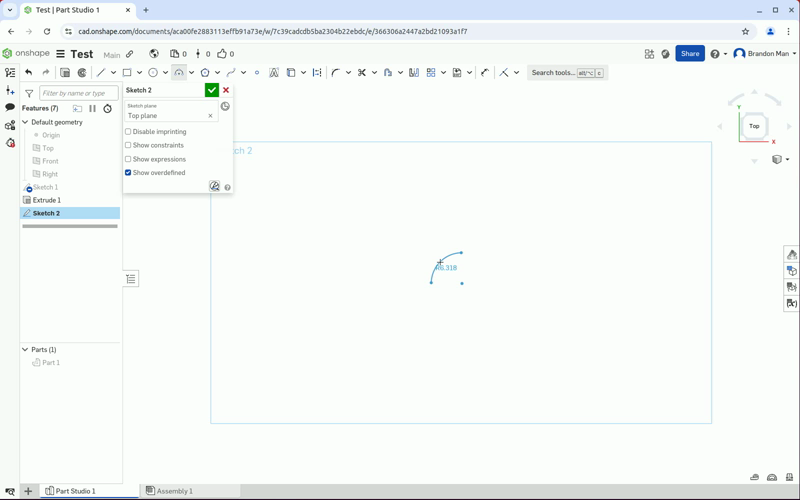
click(440, 261)
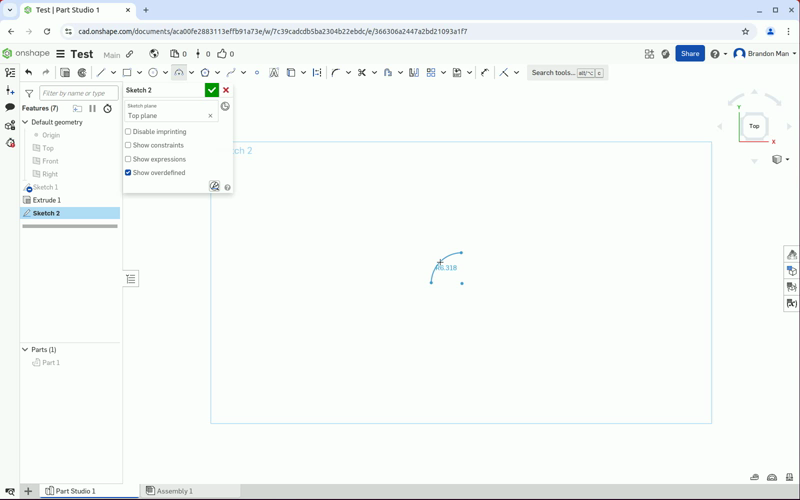
key_up(shift)
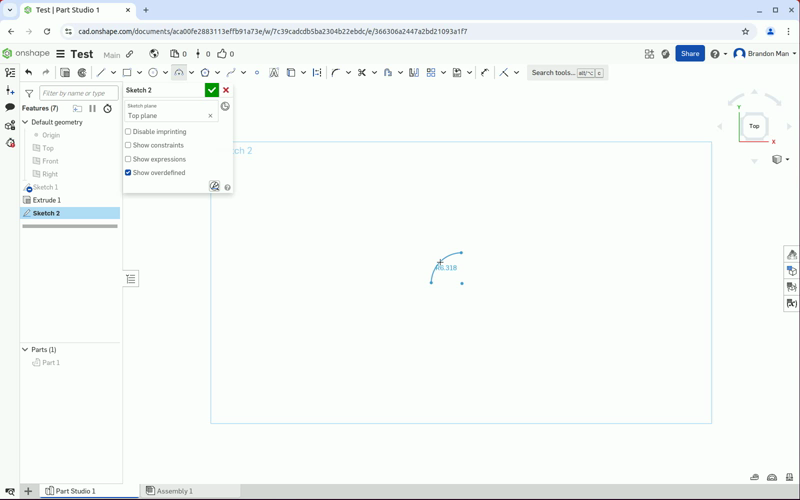
key(esc)
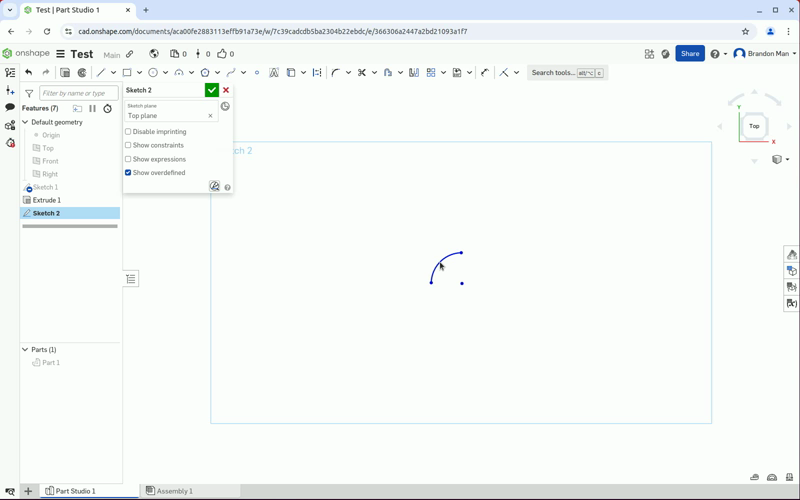
key(l)
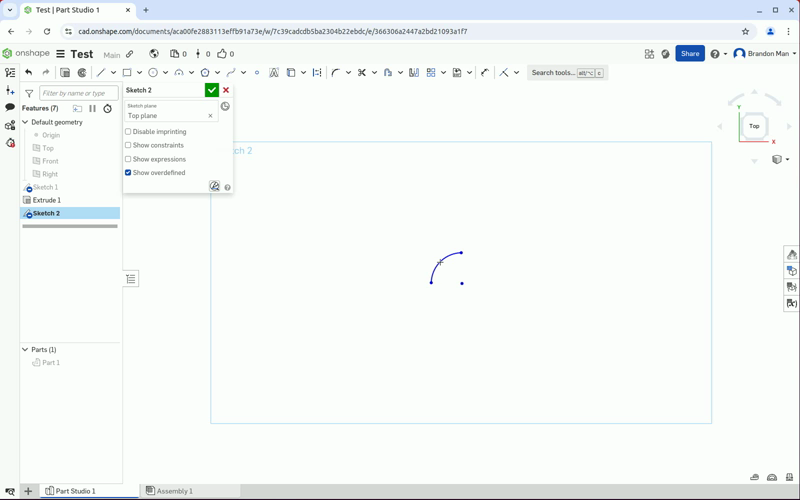
mouse_move(461, 252)
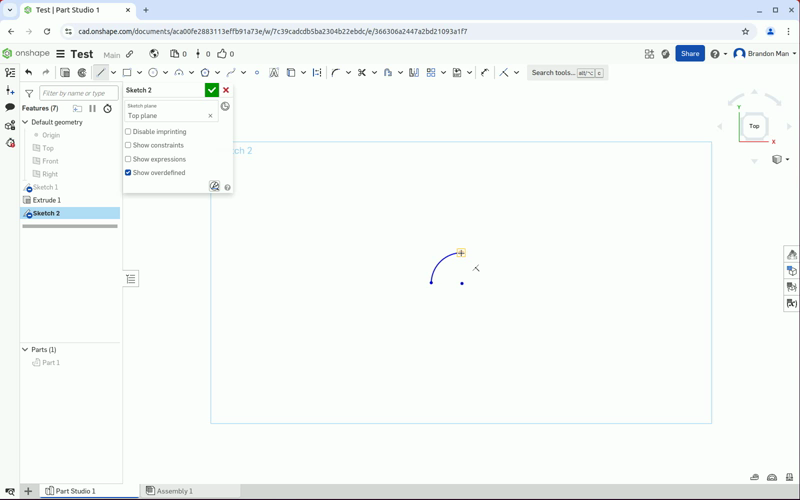
click(461, 252)
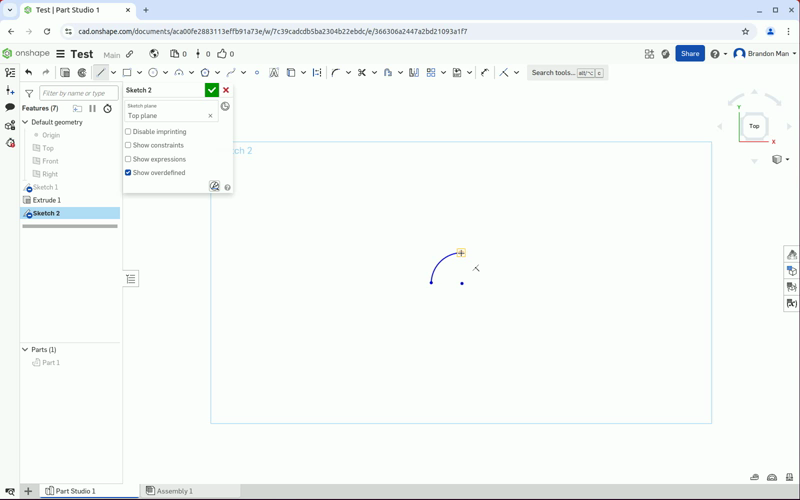
key_down(shift)
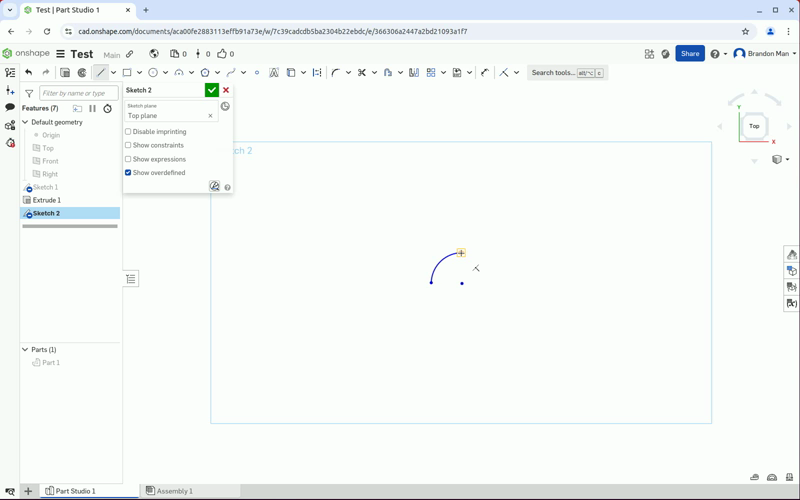
mouse_move(491, 252)
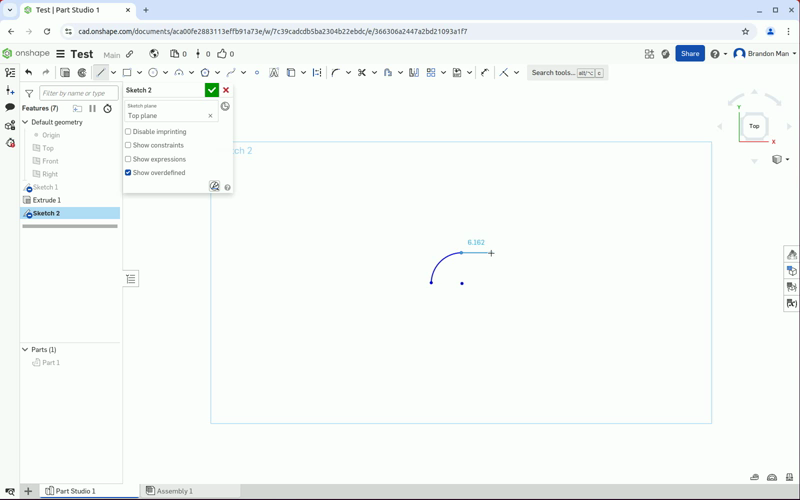
mouse_move(461, 229)
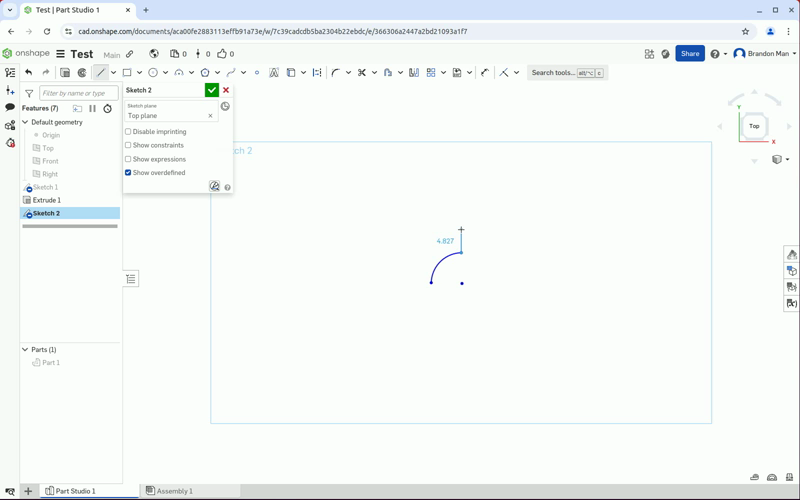
click(461, 229)
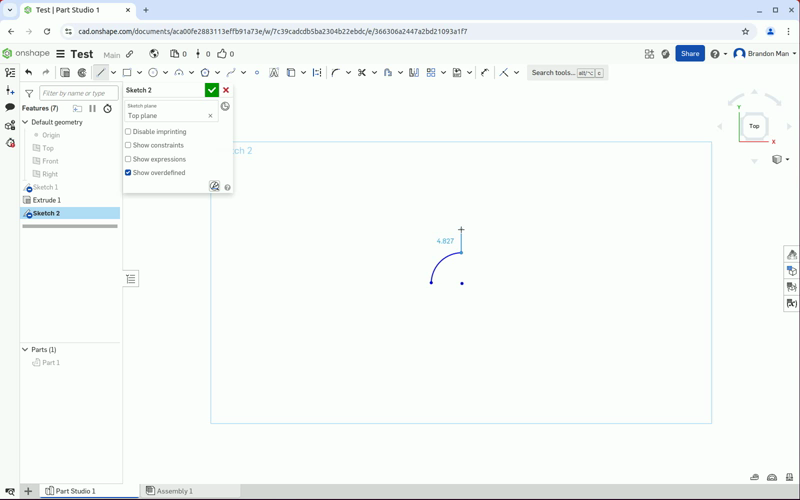
key_up(shift)
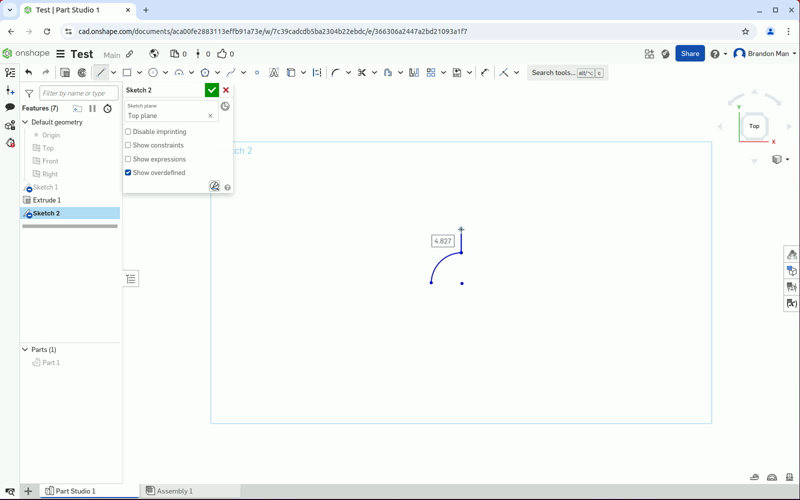
key(esc)
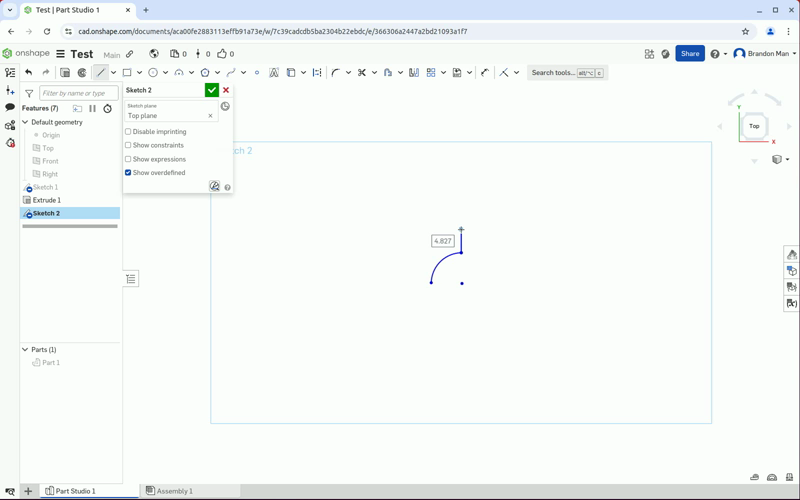
key(a)
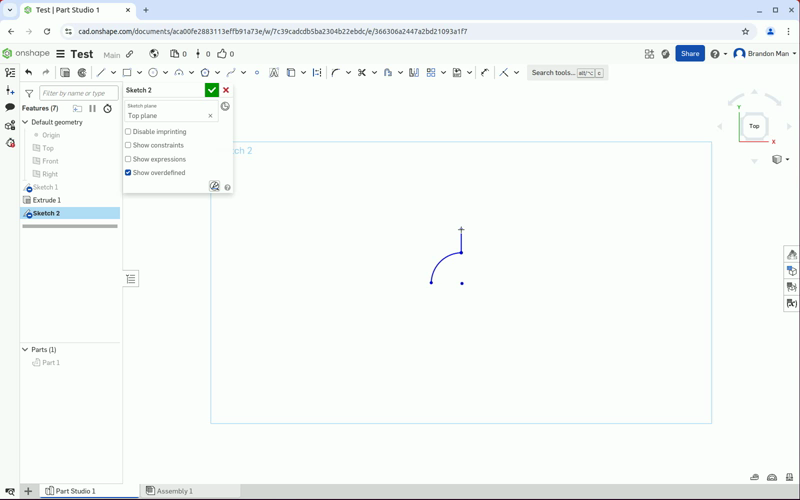
mouse_move(461, 229)
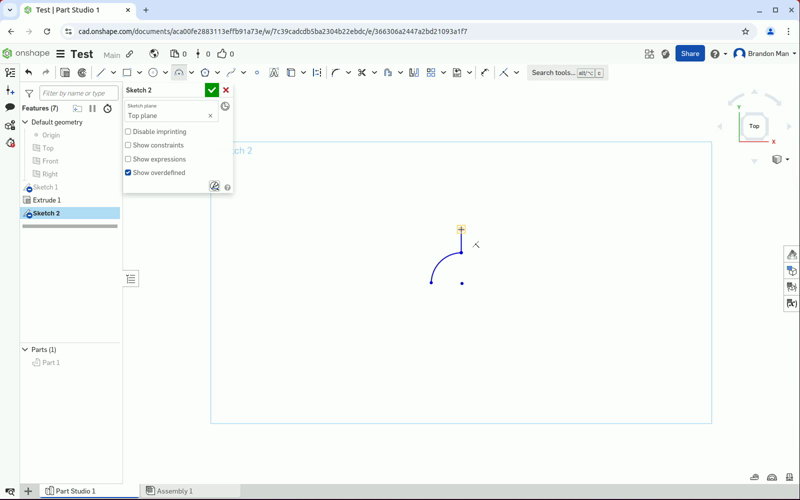
click(461, 229)
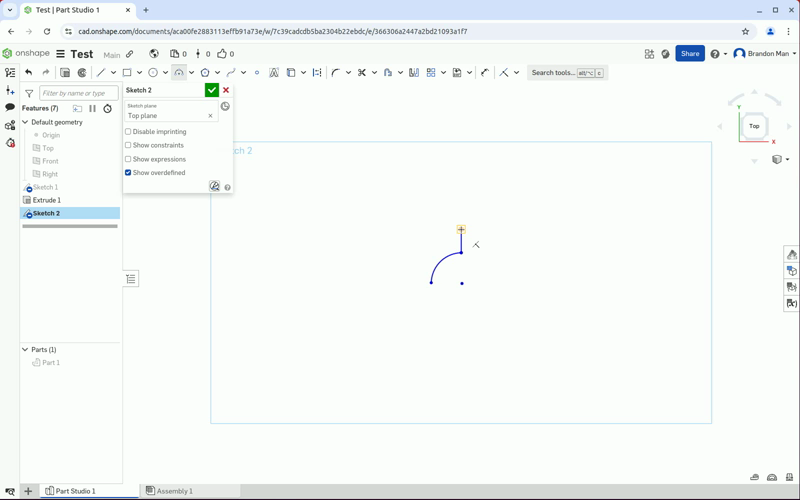
key_down(shift)
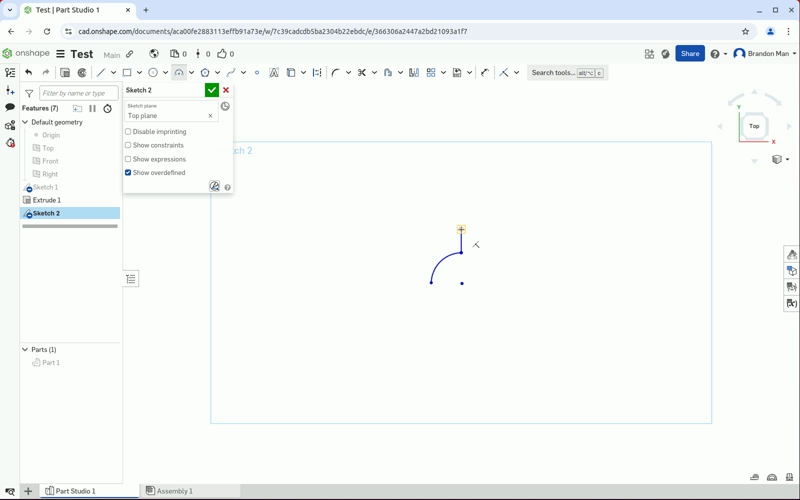
mouse_move(431, 199)
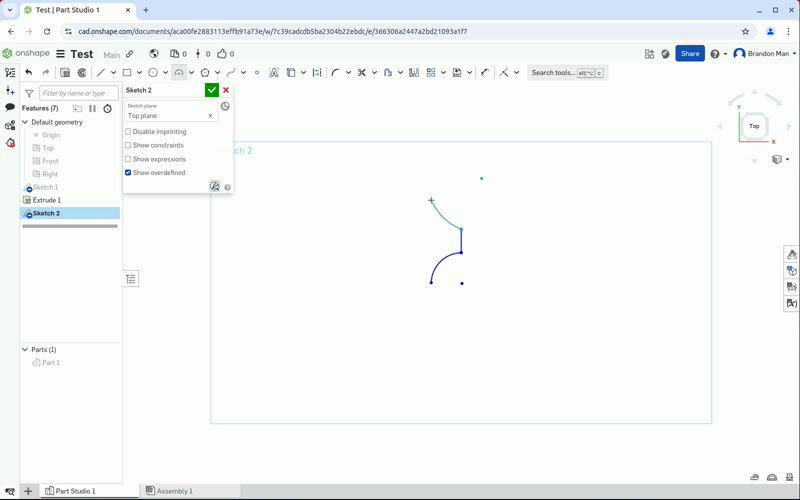
click(431, 199)
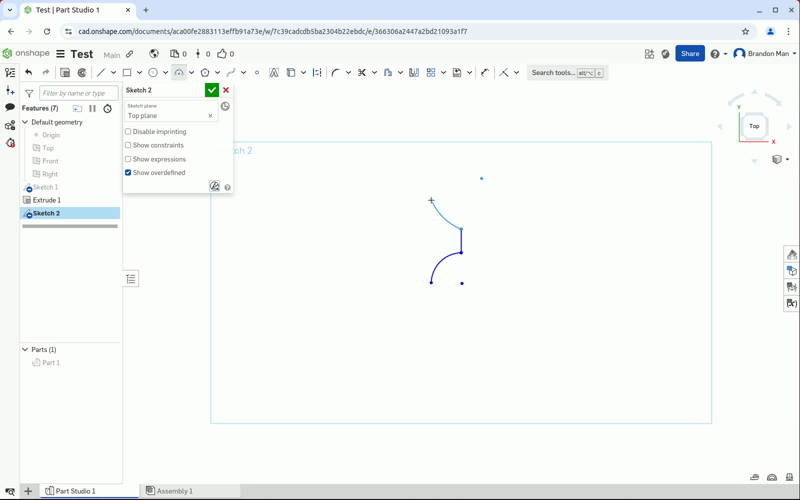
mouse_move(440, 220)
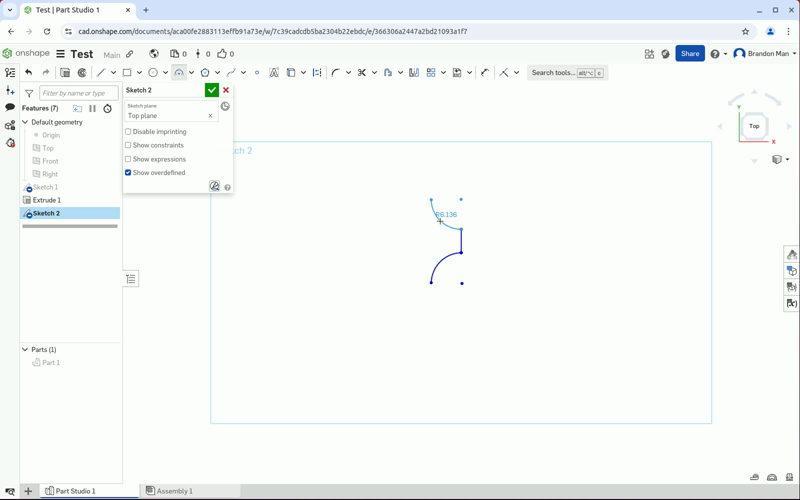
click(440, 220)
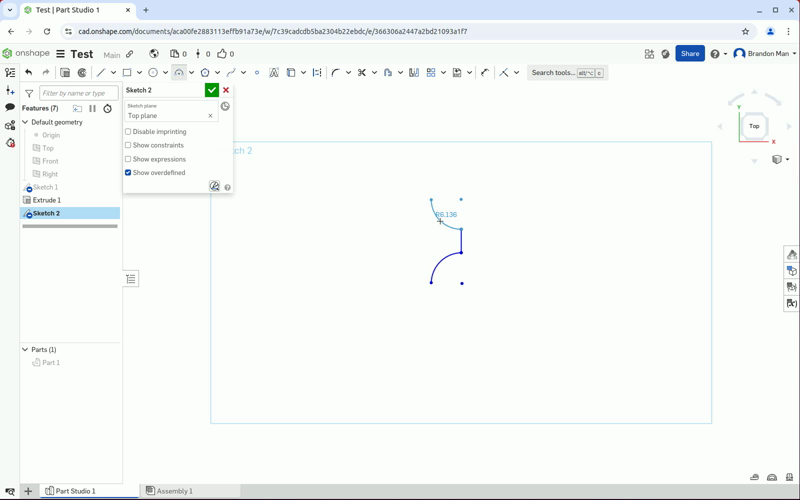
key_up(shift)
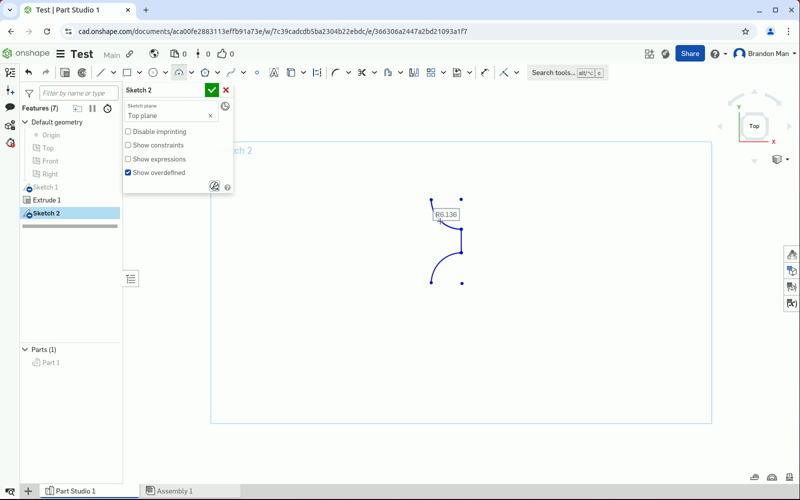
key(esc)
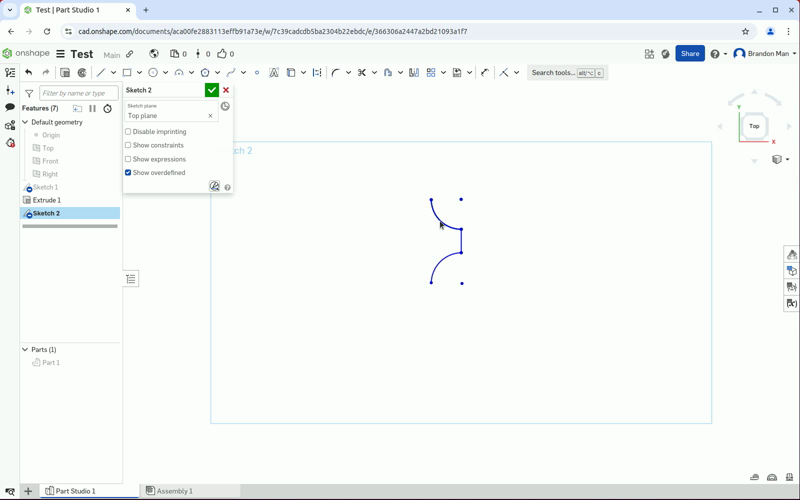
key(l)
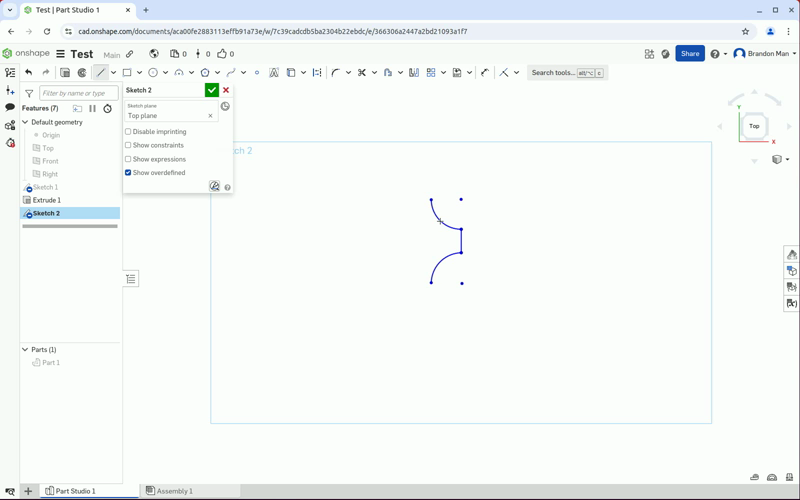
mouse_move(431, 199)
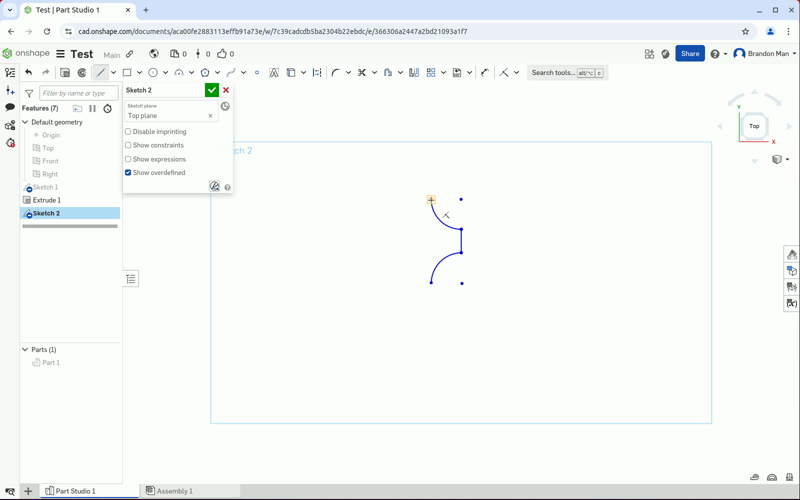
click(431, 199)
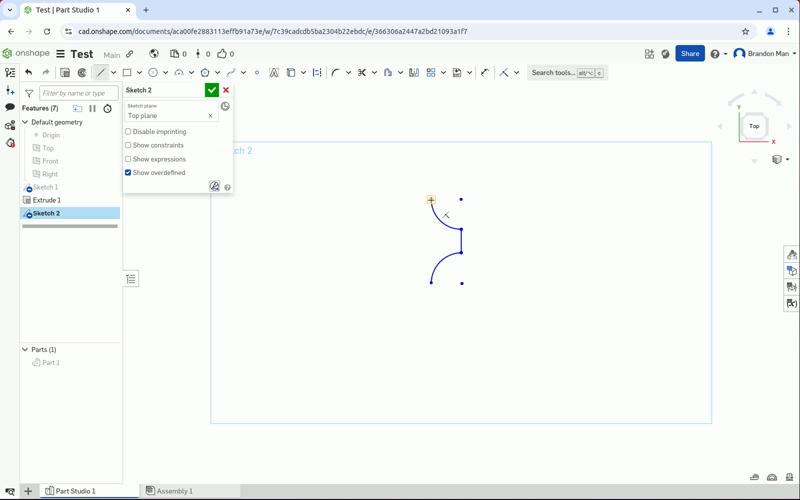
key_down(shift)
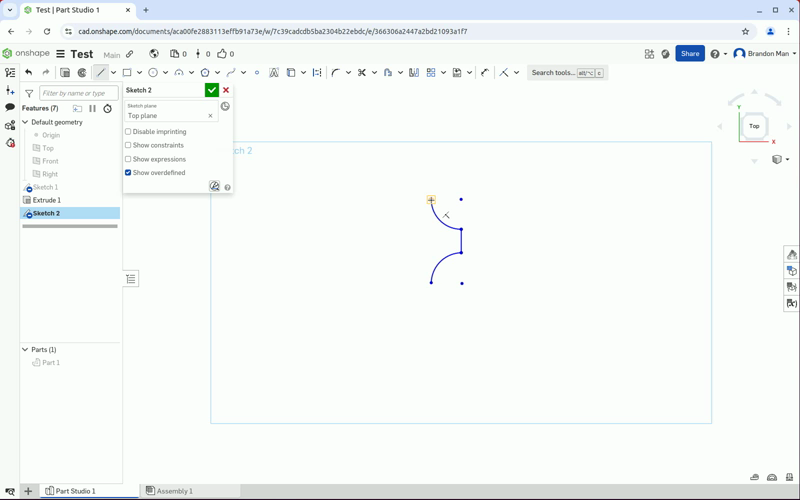
mouse_move(431, 282)
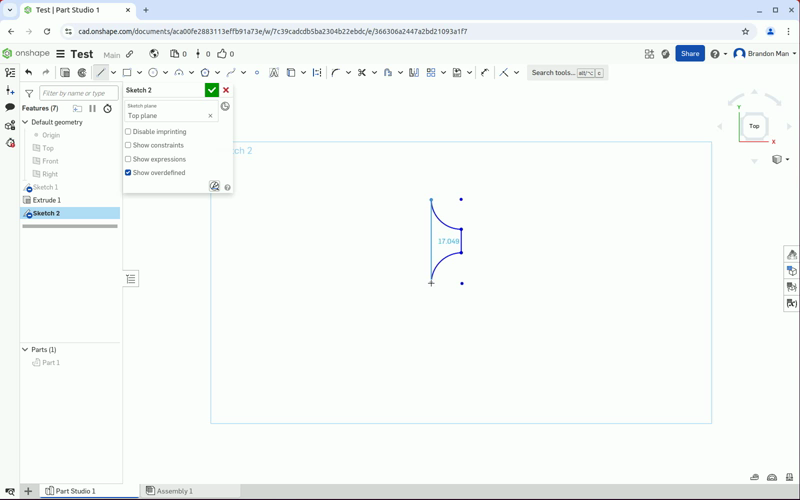
key_up(shift)
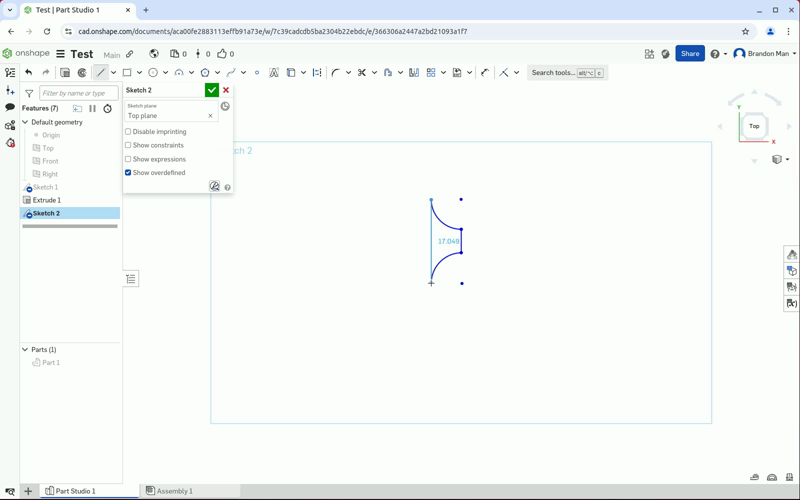
click(431, 282)
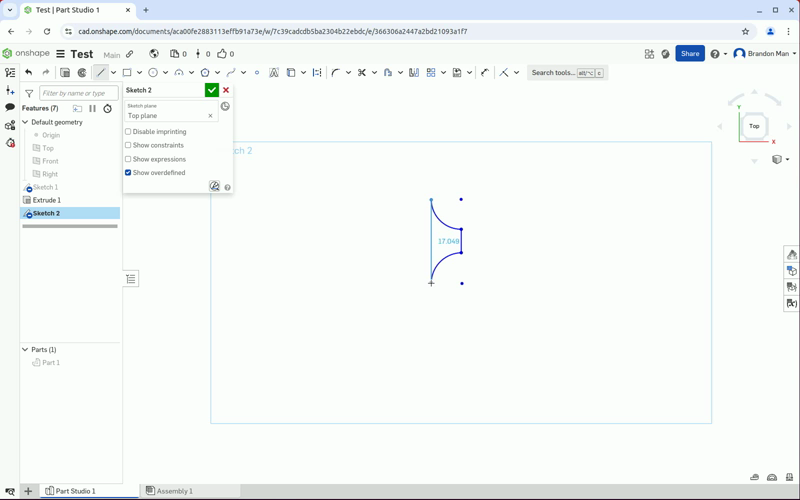
key(esc)
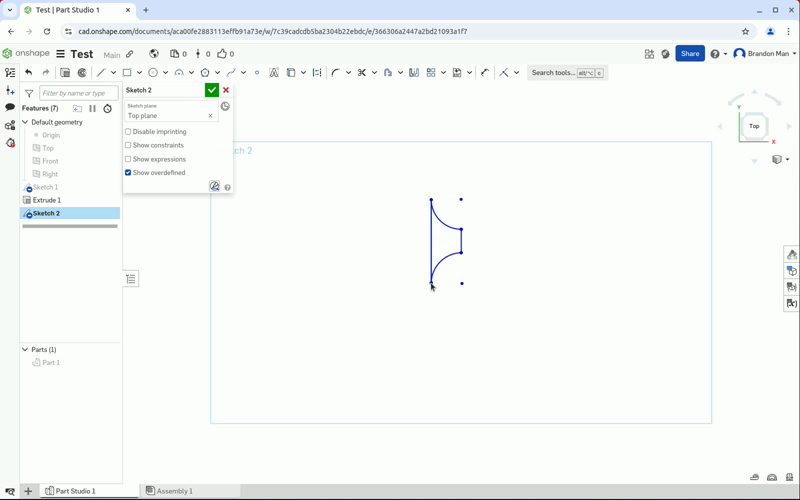
mouse_move(453, 241)
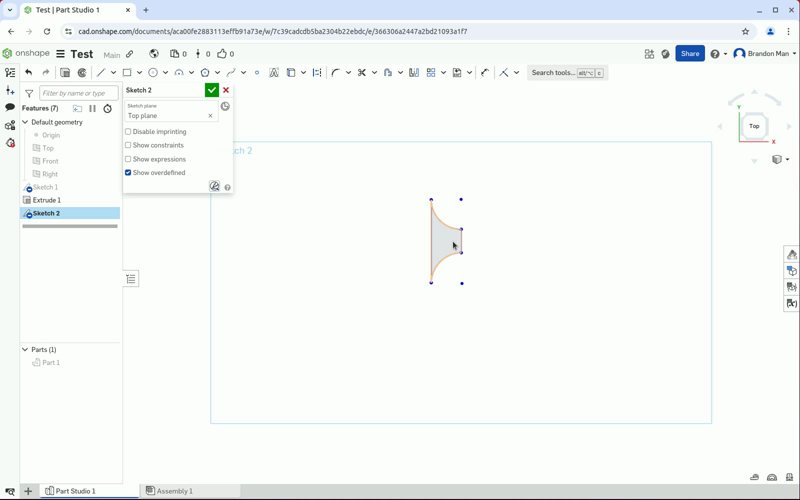
scroll(6)
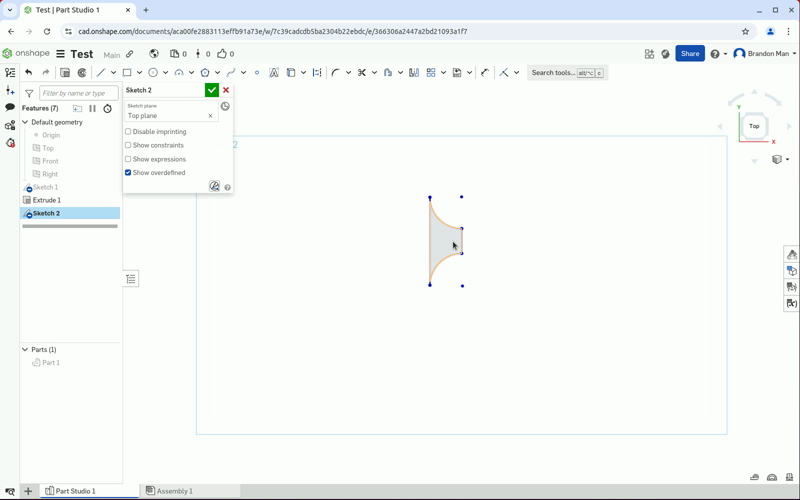
scroll(6)
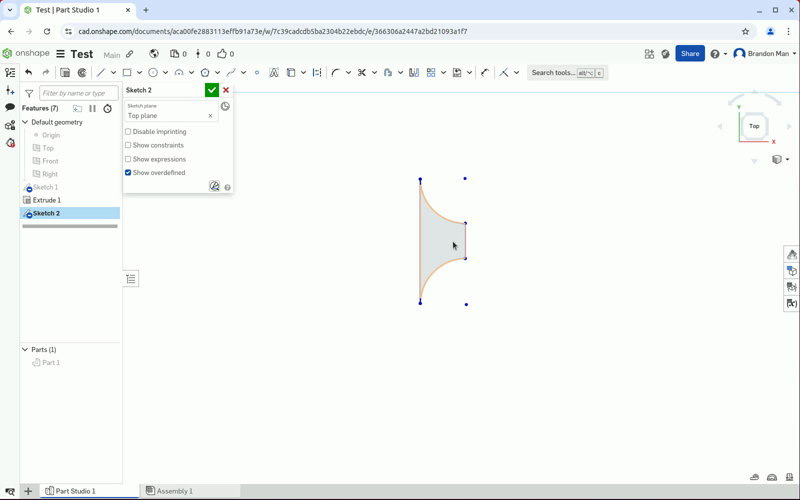
scroll(6)
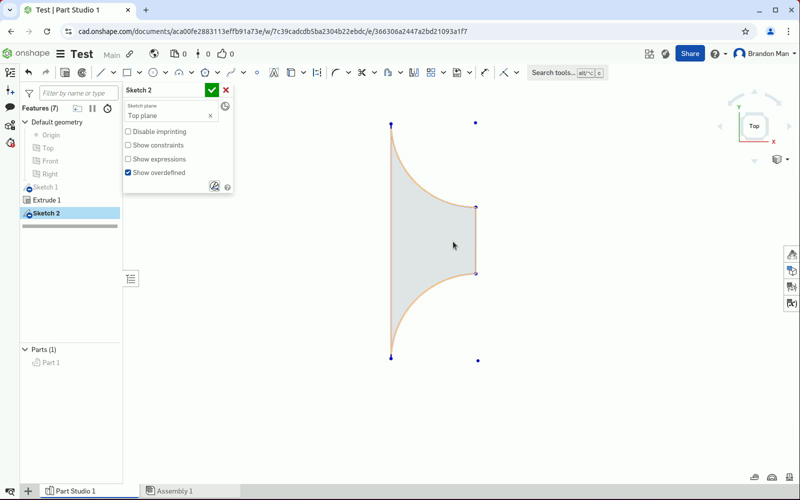
scroll(6)
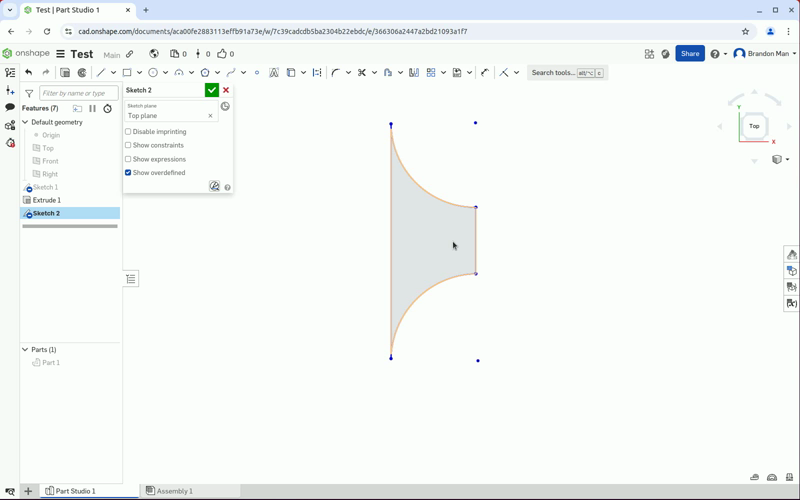
scroll(6)
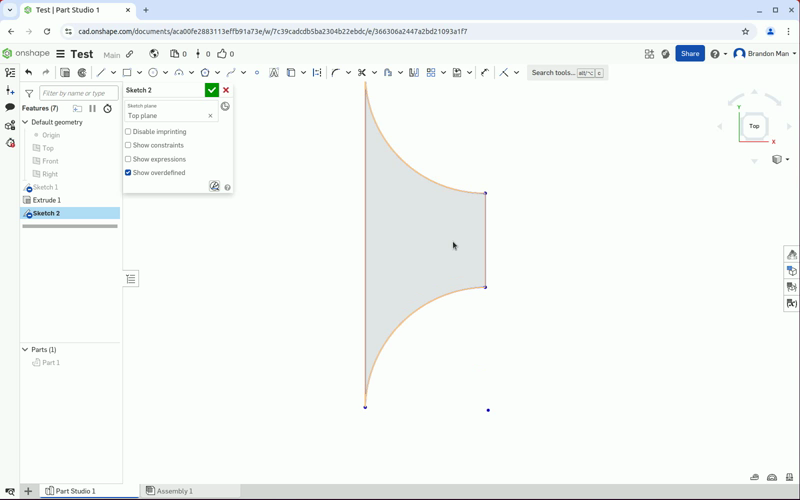
scroll(6)
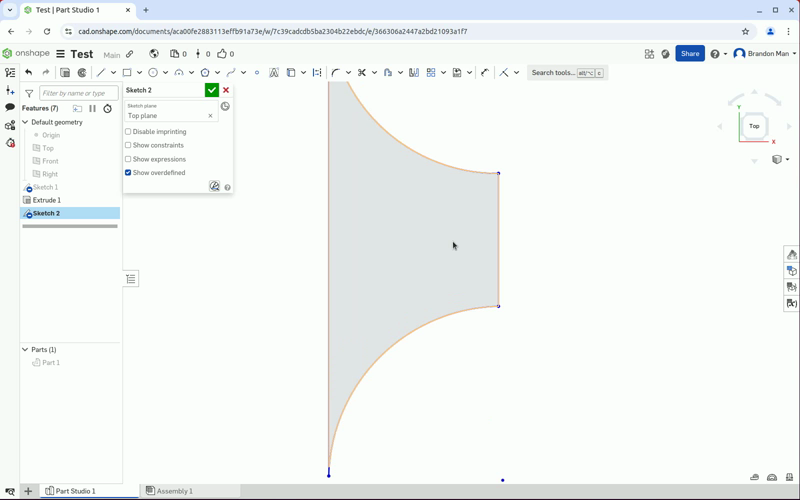
scroll(6)
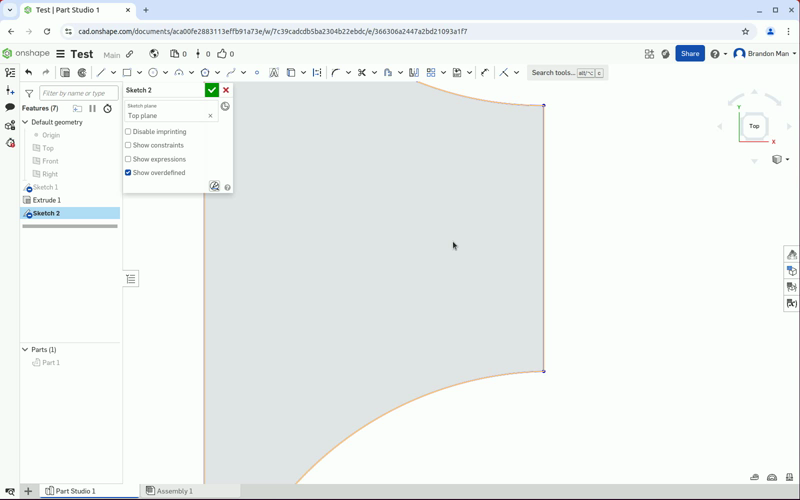
click(453, 241)
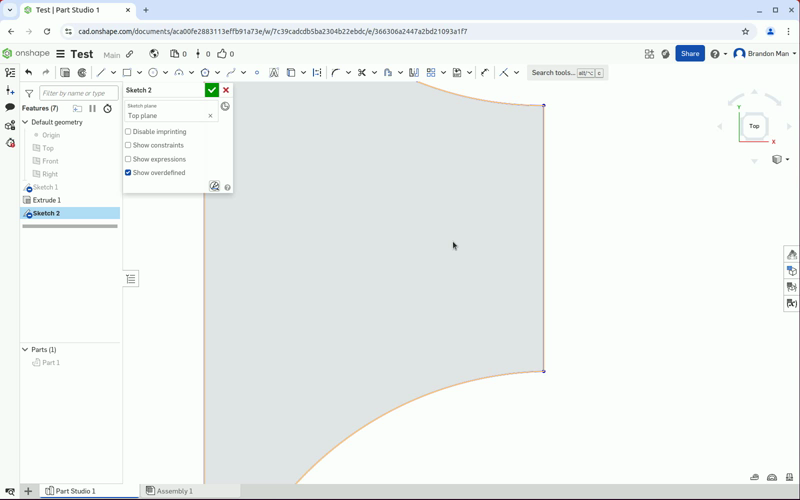
scroll(-6)
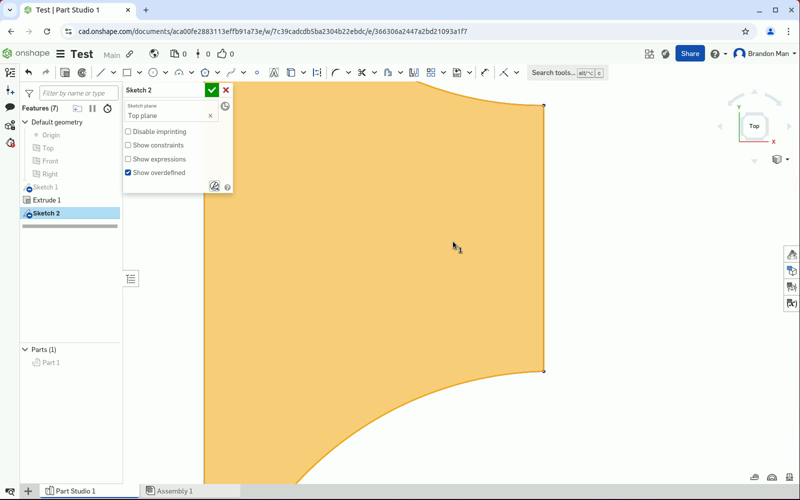
scroll(-6)
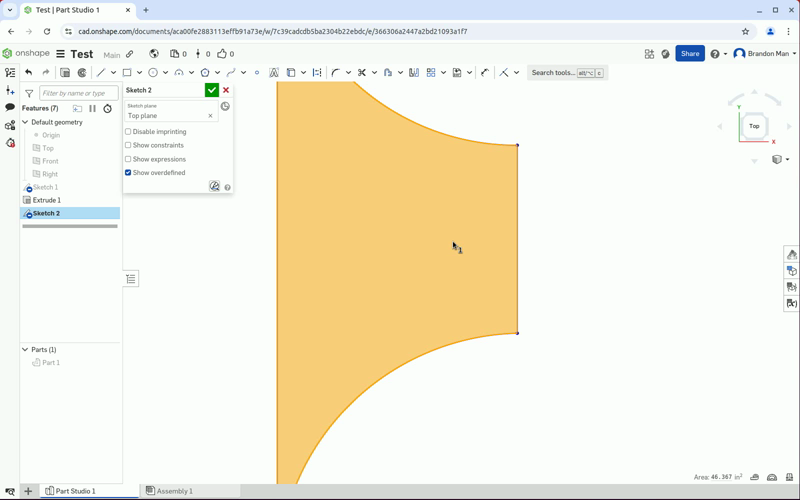
scroll(-6)
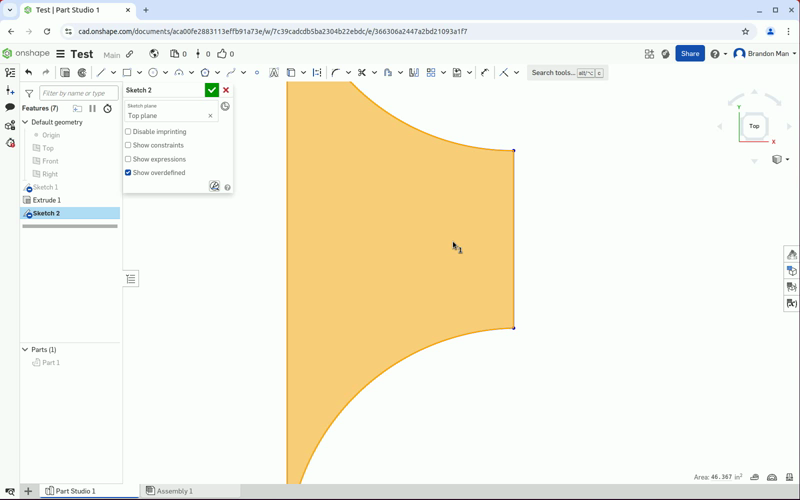
scroll(-6)
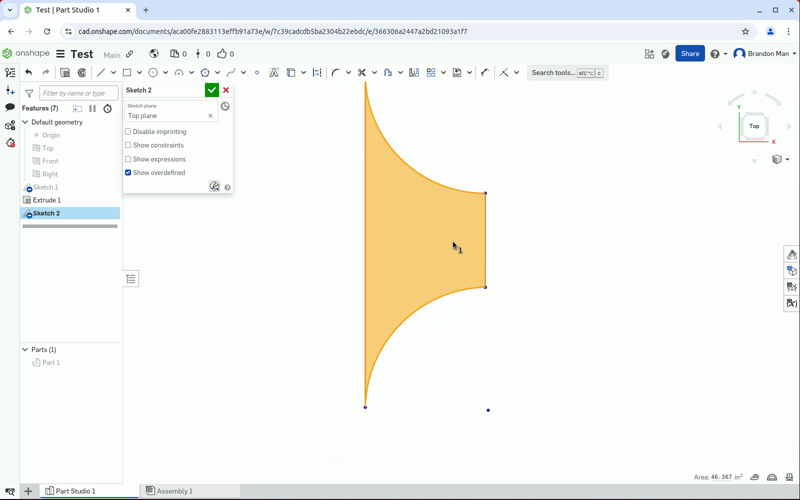
scroll(-6)
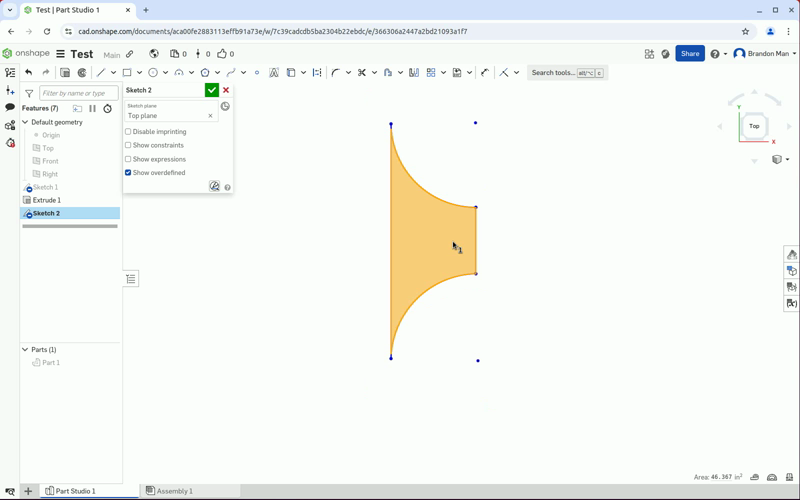
scroll(-6)
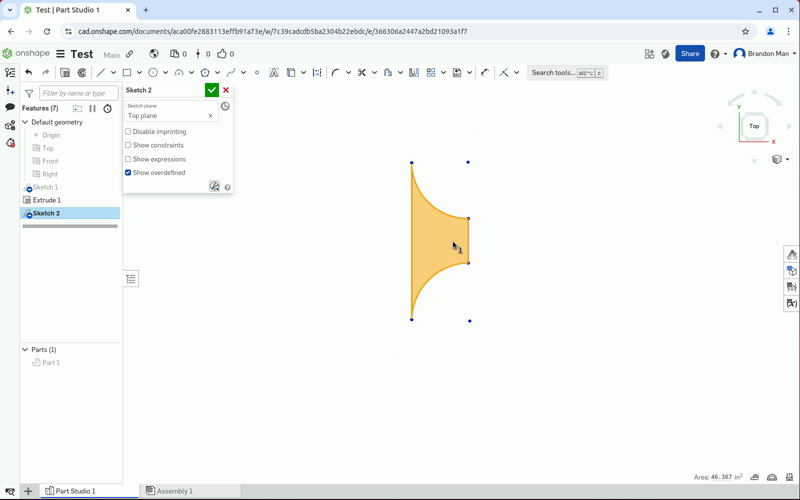
scroll(-6)
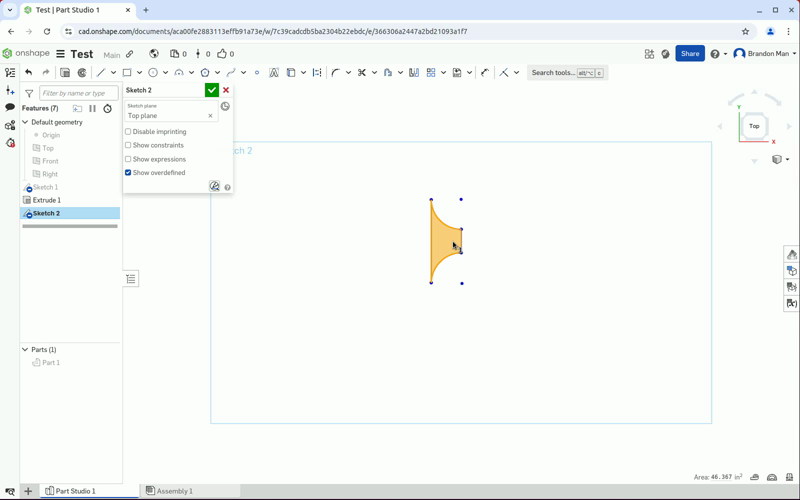
mouse_move(73, 352)
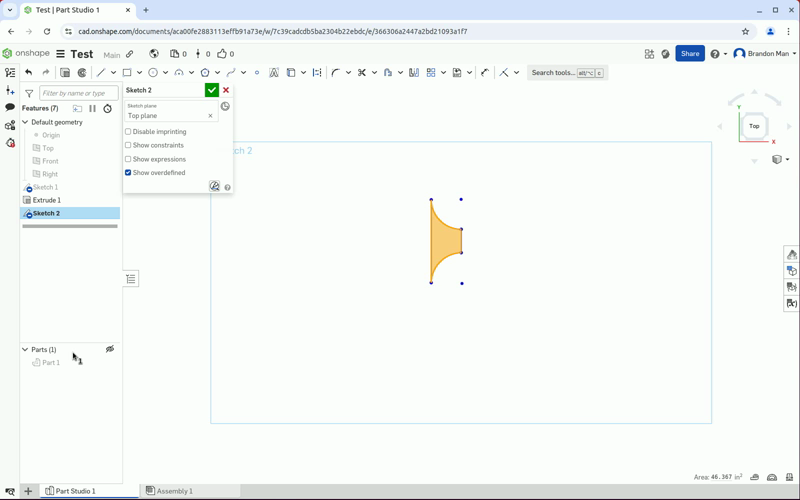
key(shift+y)
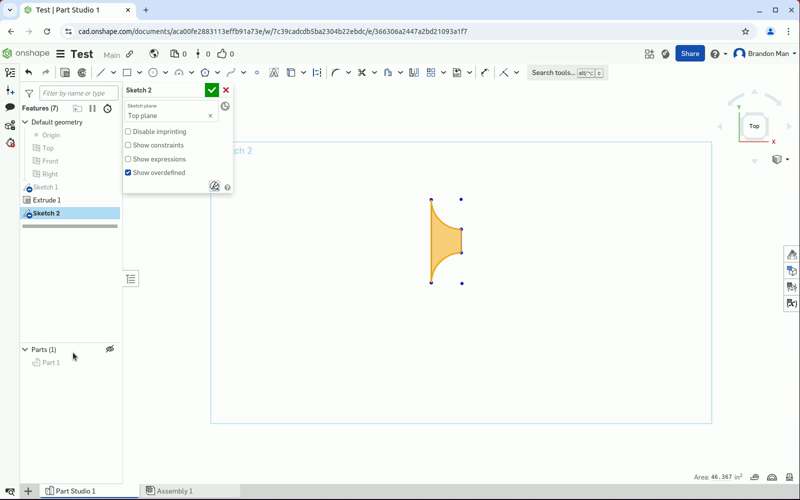
key(shift+e)
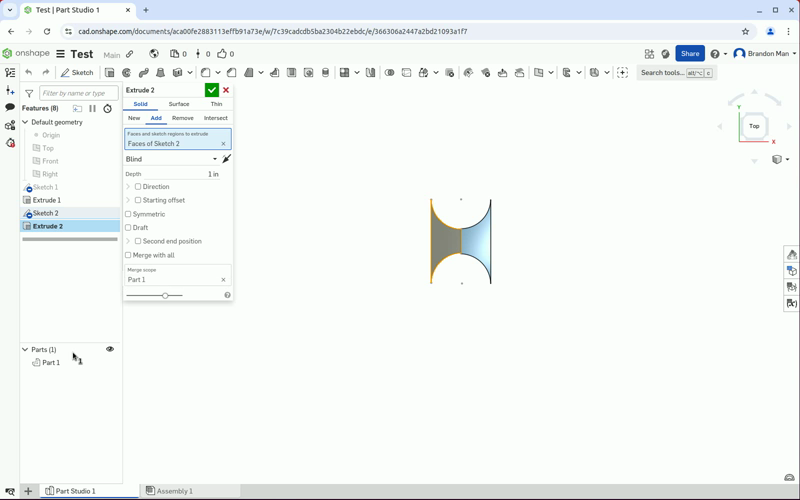
mouse_move(143, 106)
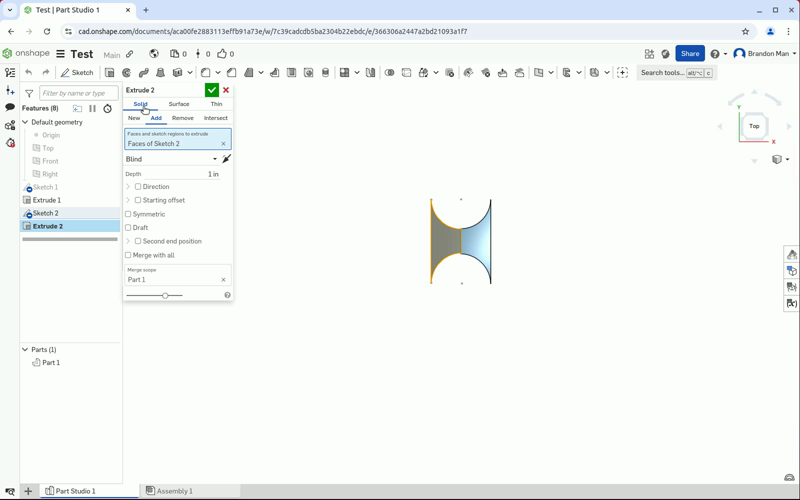
click(143, 106)
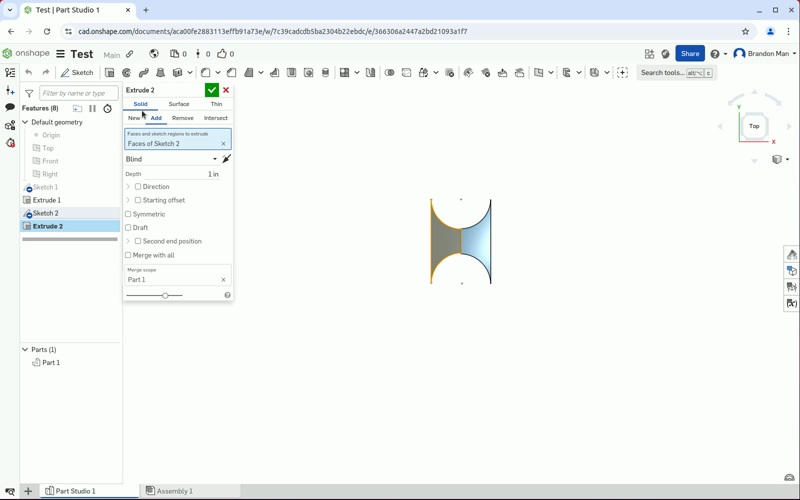
mouse_move(137, 120)
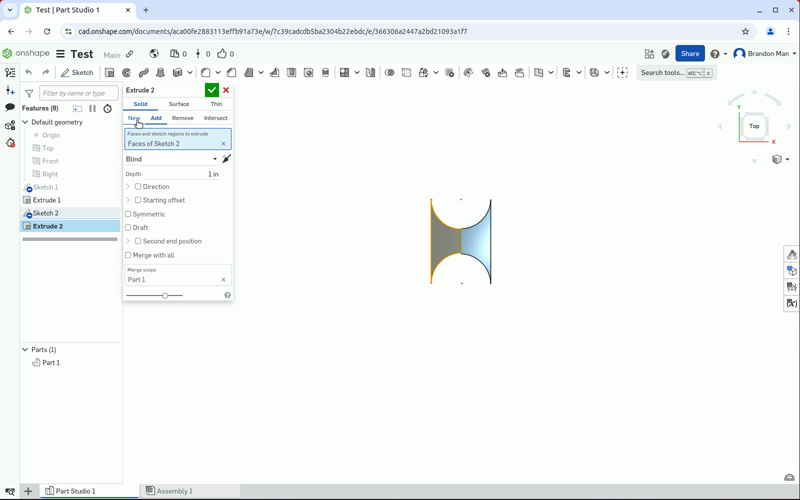
click(137, 120)
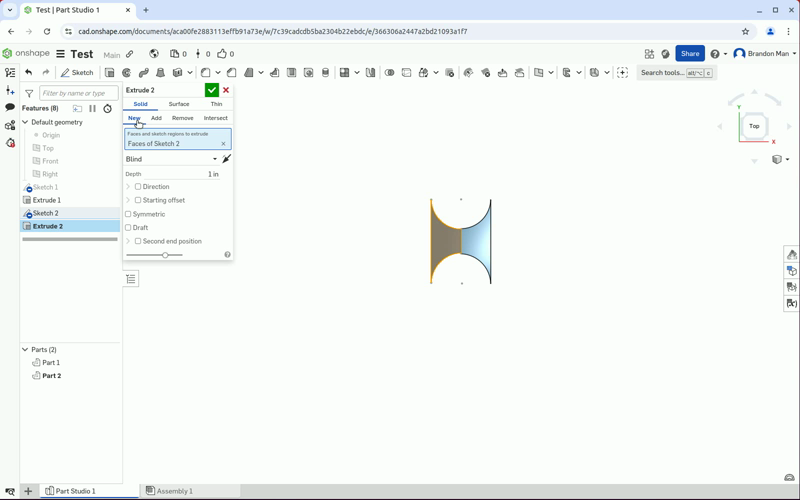
key(tab, 4)
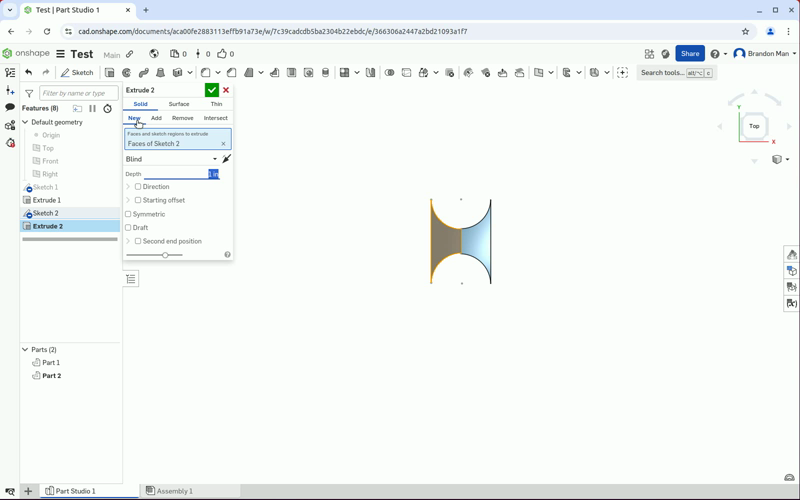
text(4.092)
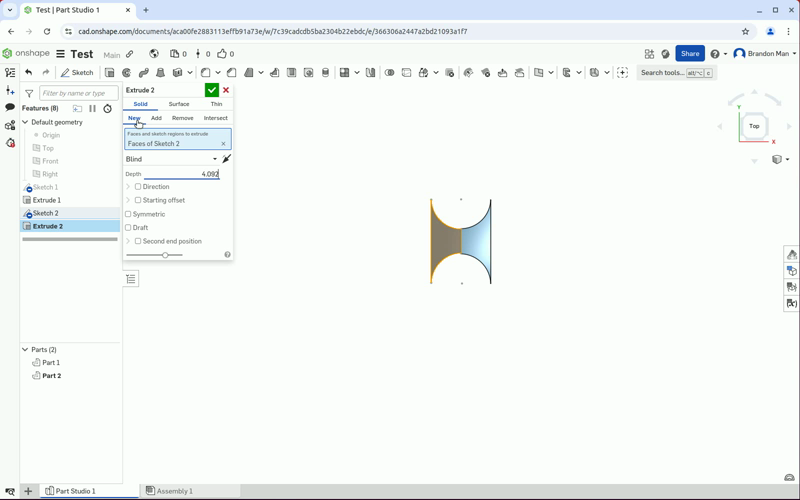
key(enter)
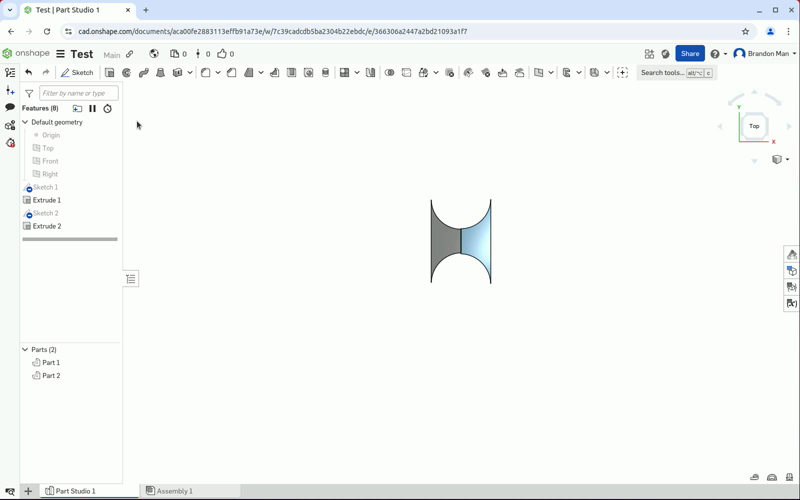
key(shift+h)
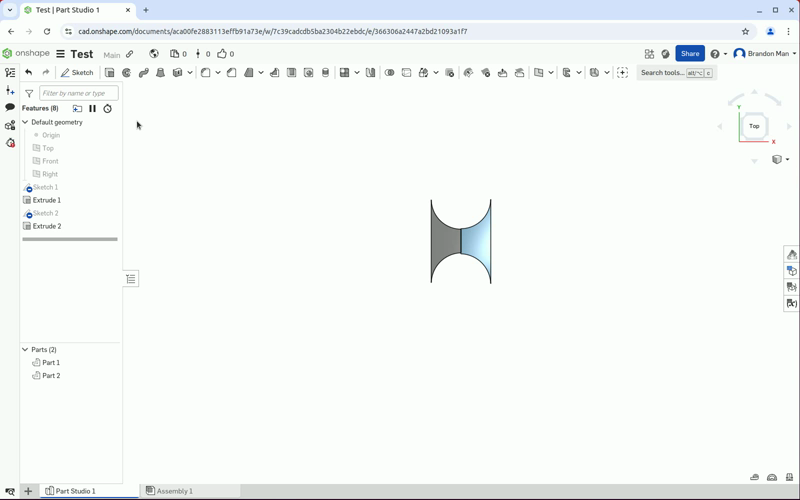
key(shift+h)
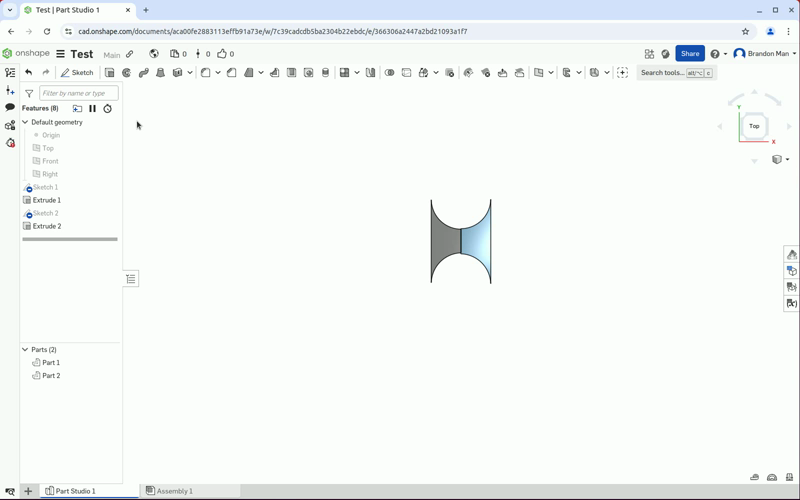
mouse_move(73, 189)
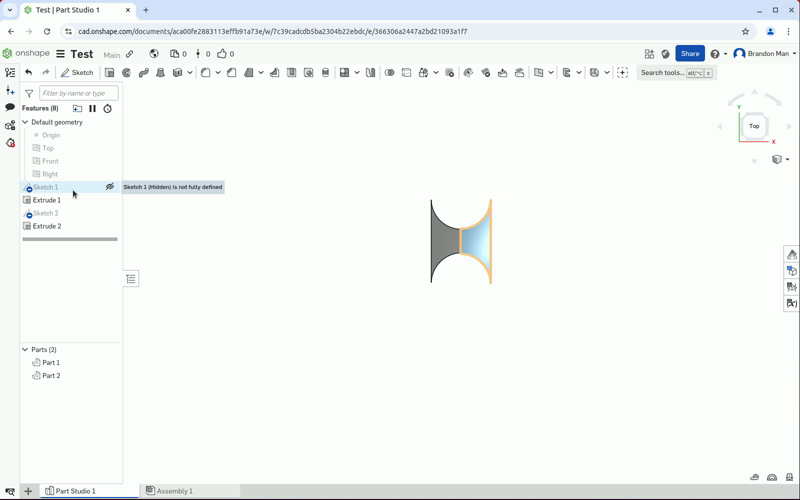
click(73, 189)
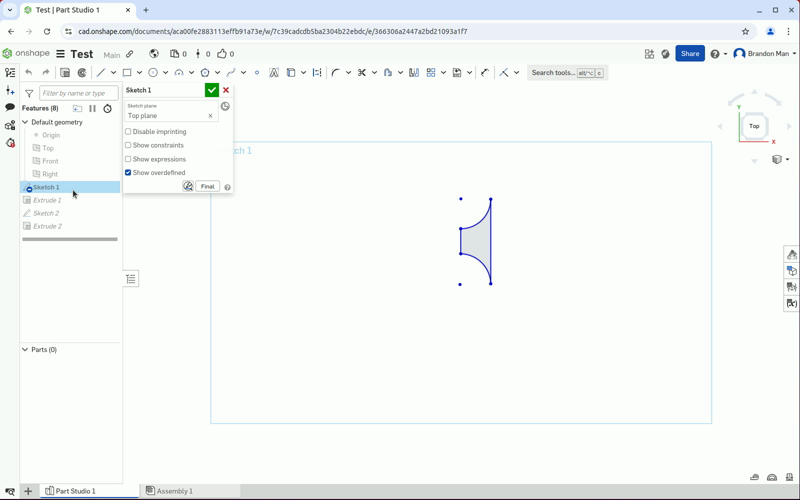
mouse_move(229, 92)
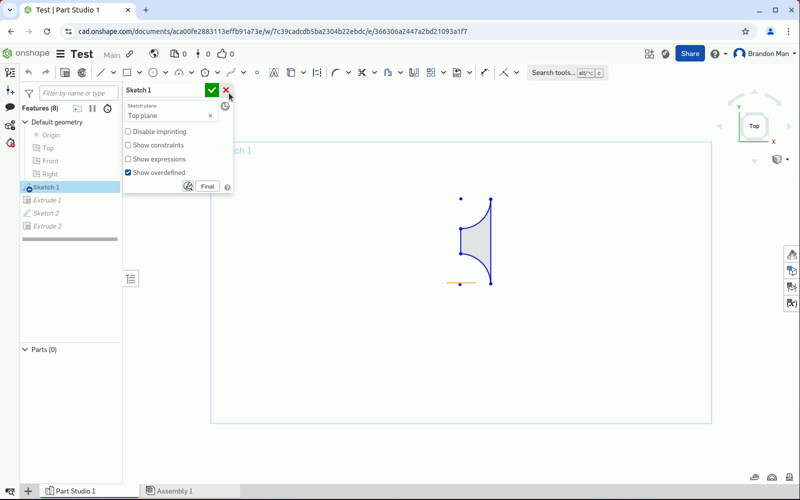
click(229, 92)
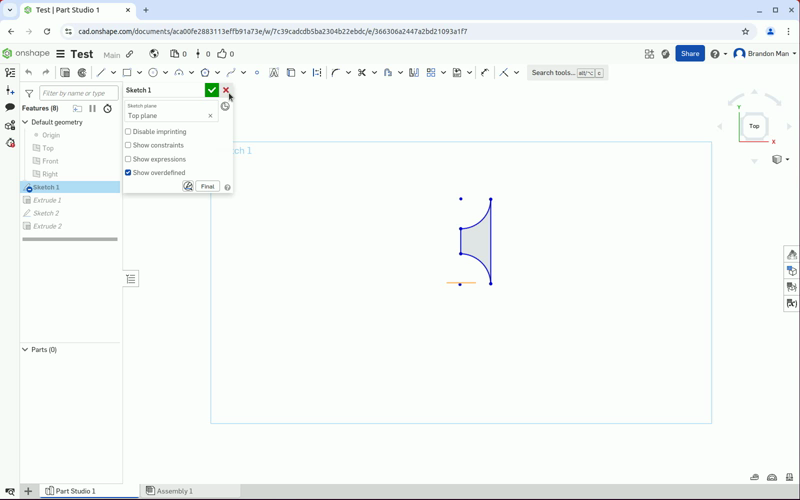
key(shift+s)
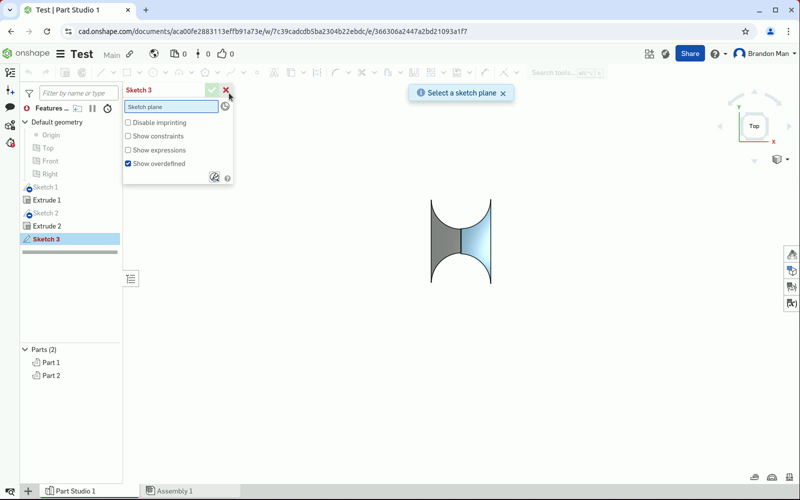
mouse_move(73, 150)
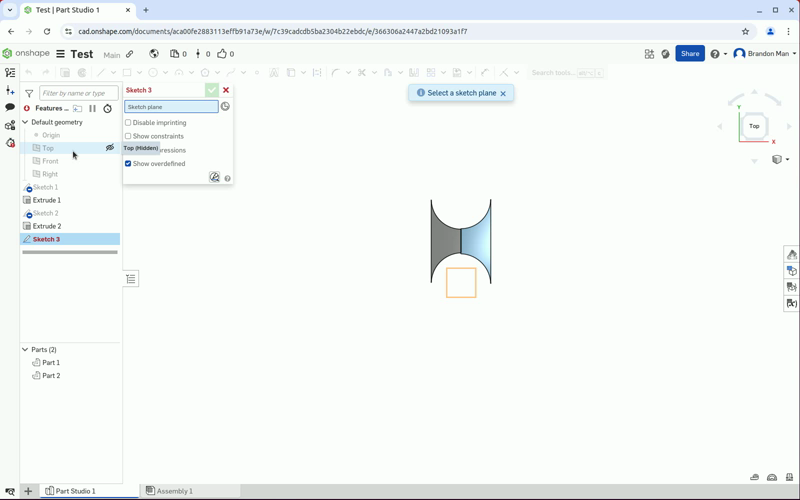
click(73, 150)
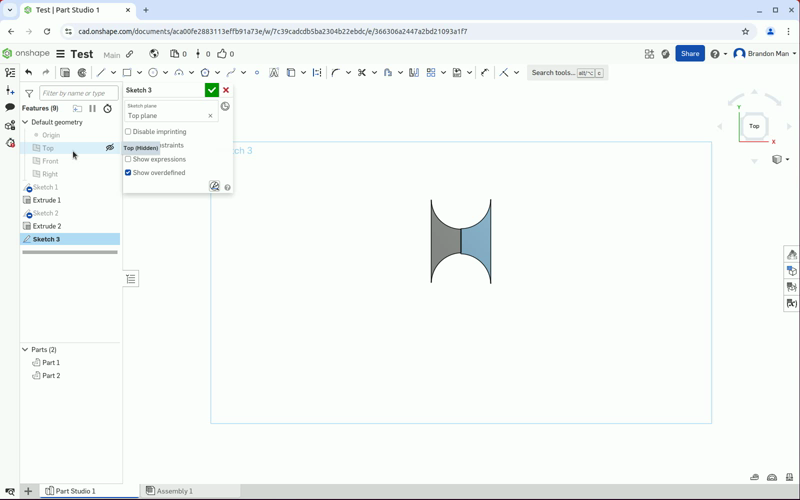
mouse_move(73, 352)
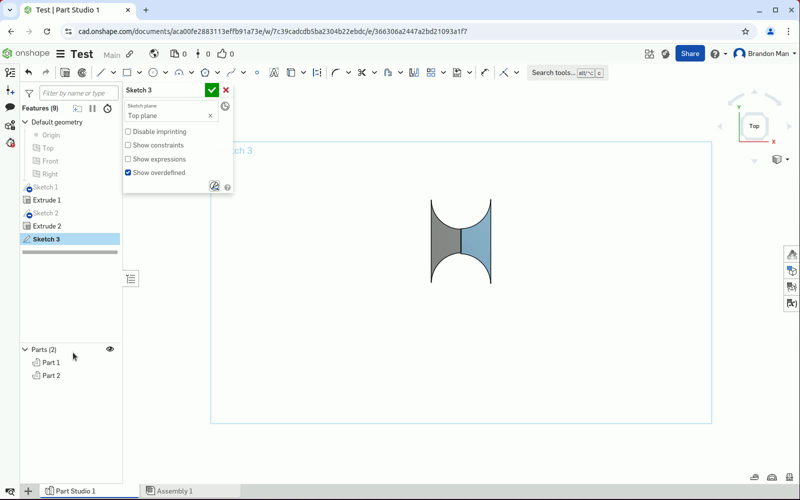
key(y)
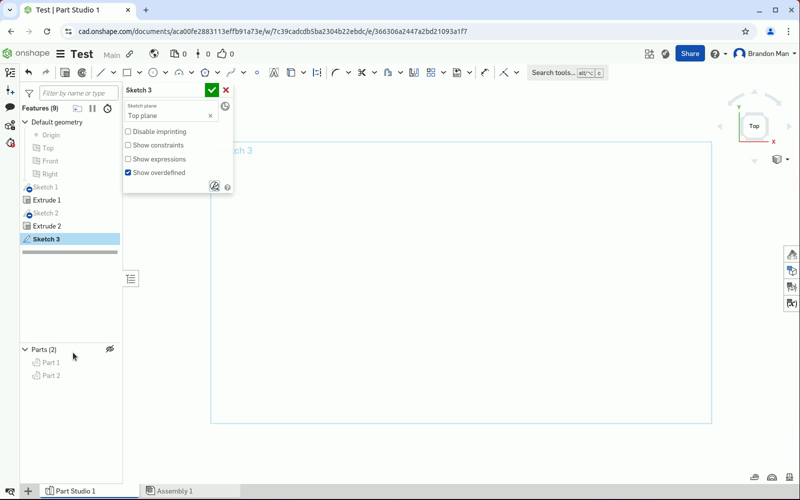
key(l)
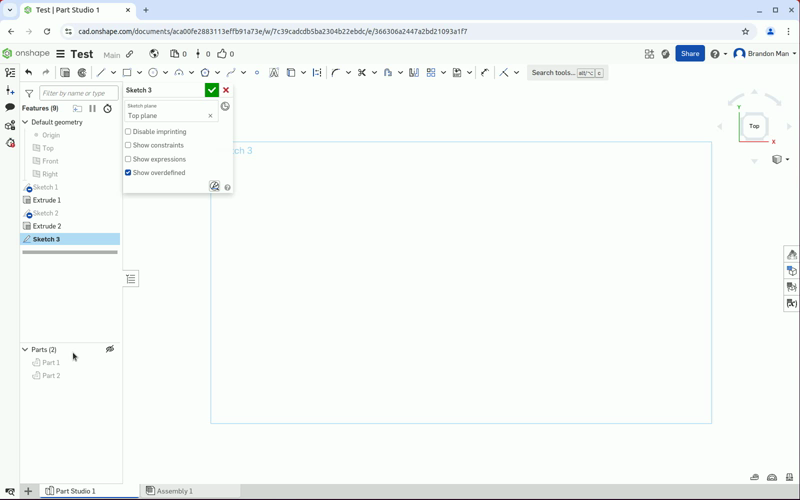
key_down(shift)
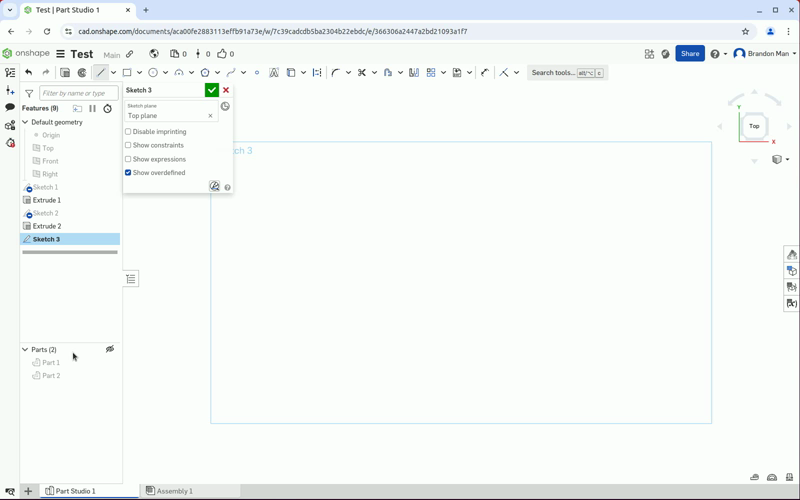
mouse_move(460, 228)
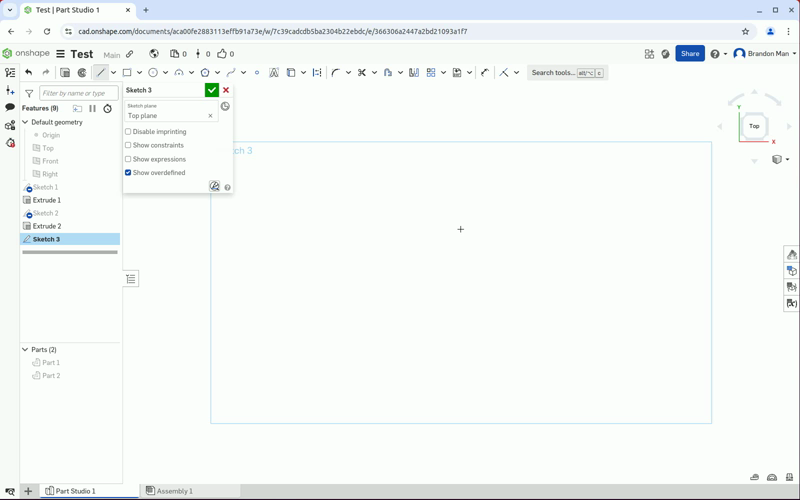
click(460, 228)
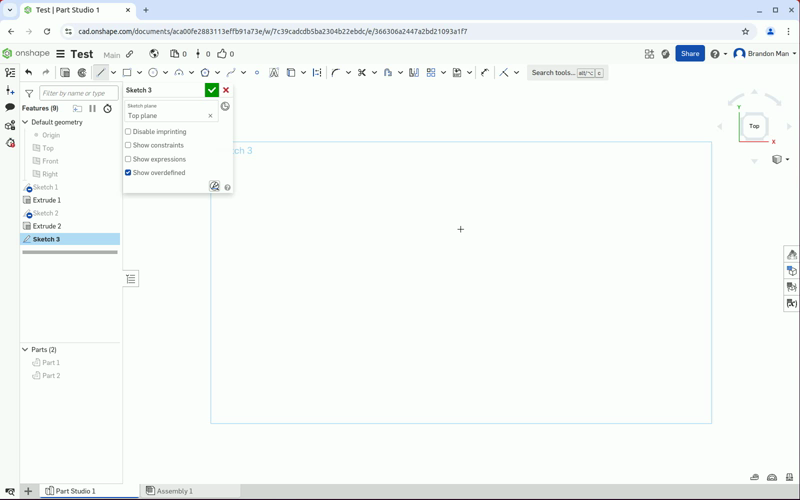
key_up(shift)
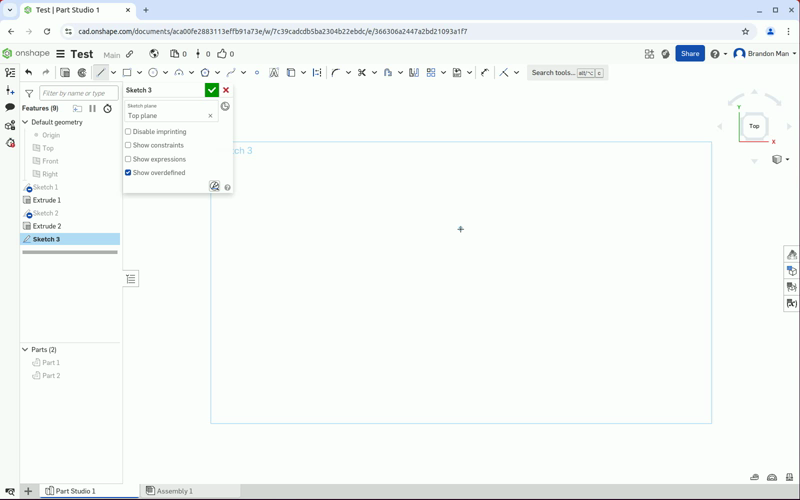
key_down(shift)
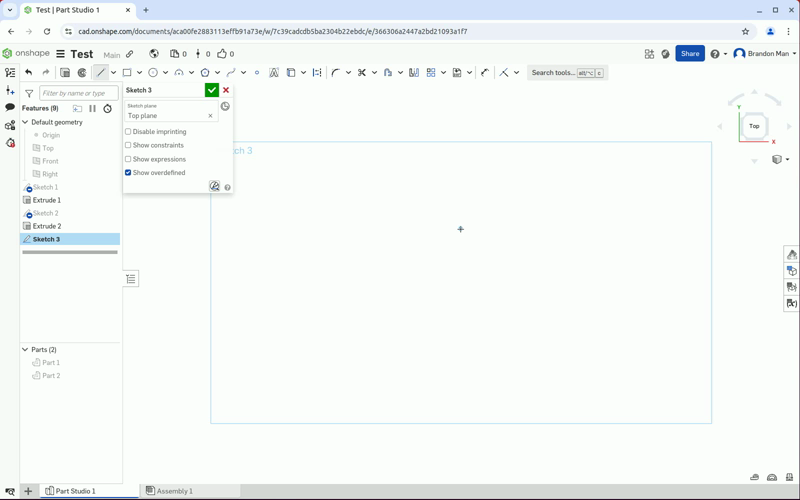
mouse_move(490, 228)
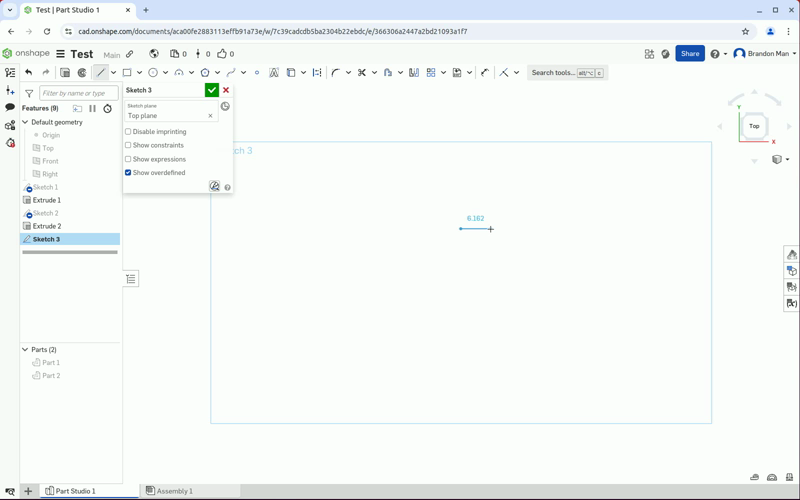
mouse_move(460, 209)
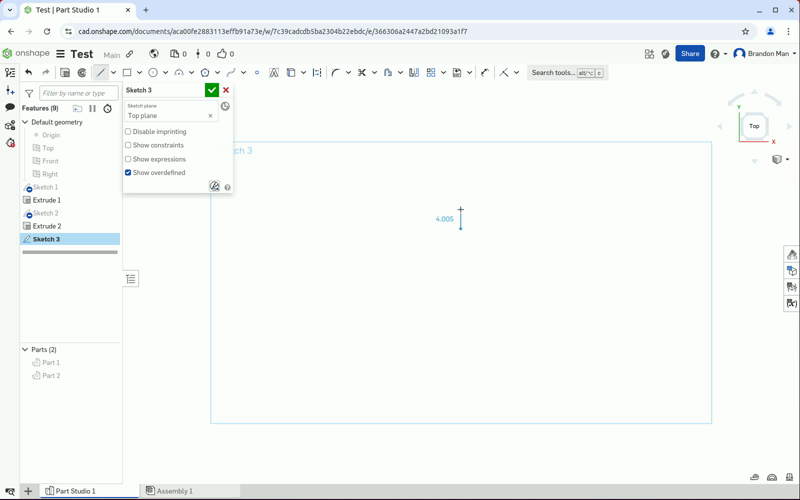
click(460, 209)
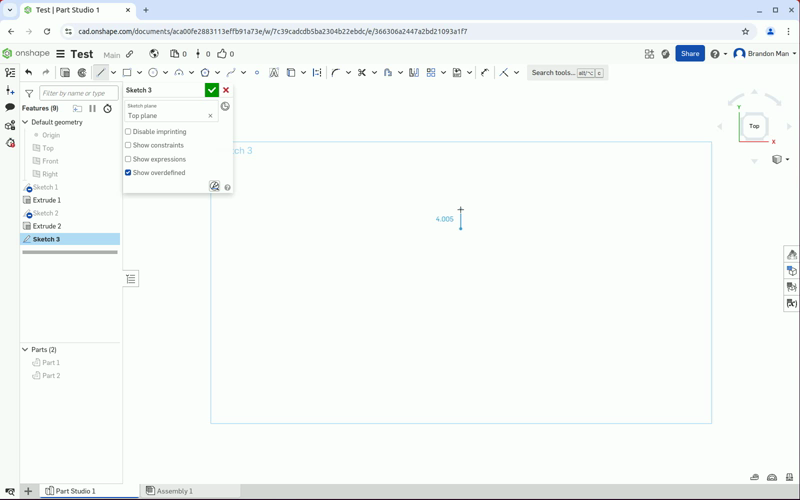
key_up(shift)
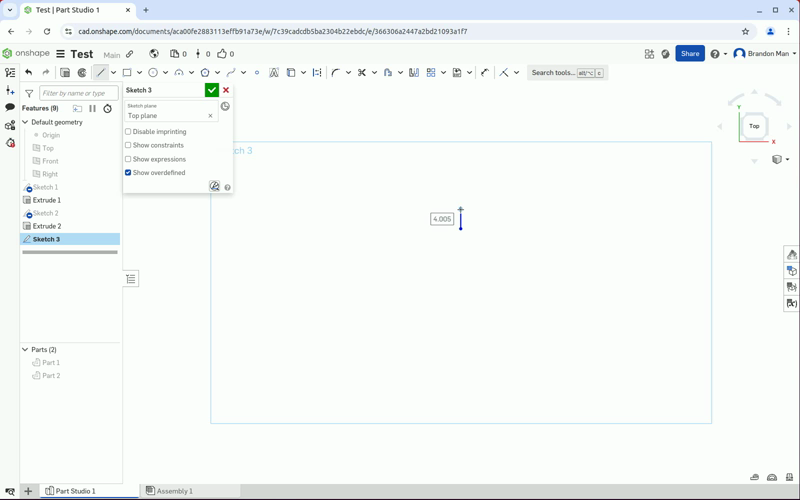
key(esc)
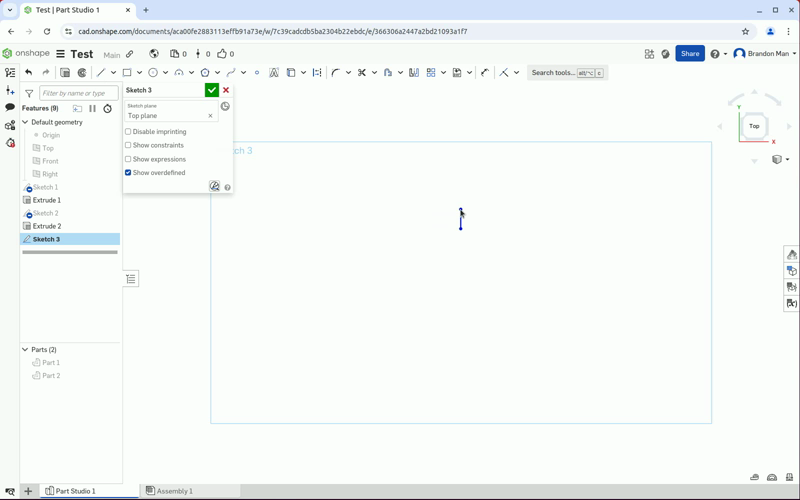
key(a)
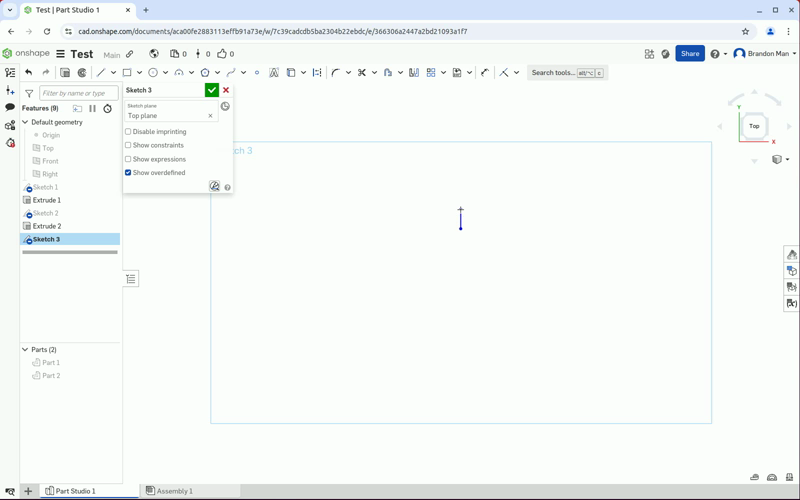
mouse_move(460, 209)
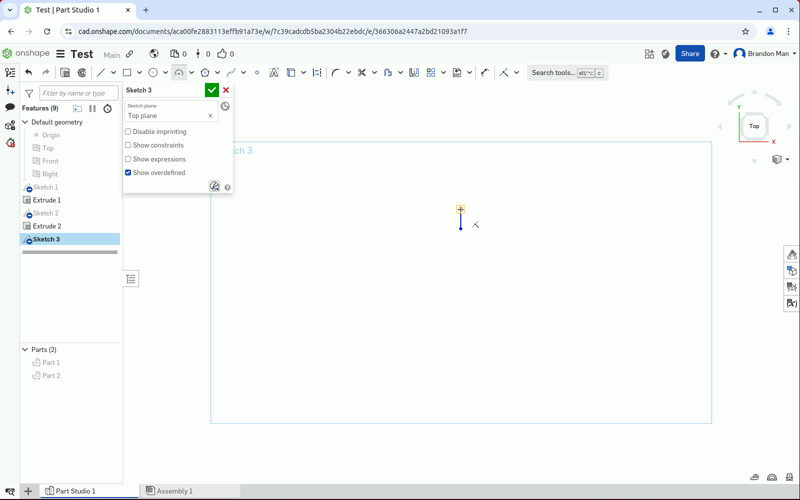
click(460, 209)
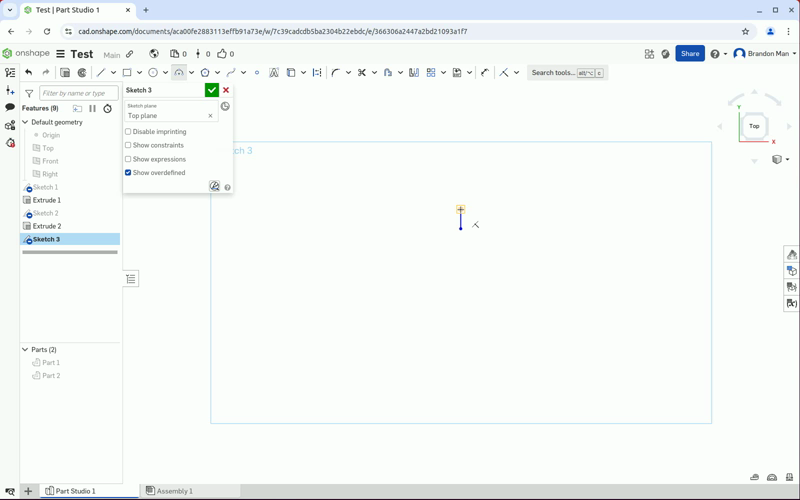
key_down(shift)
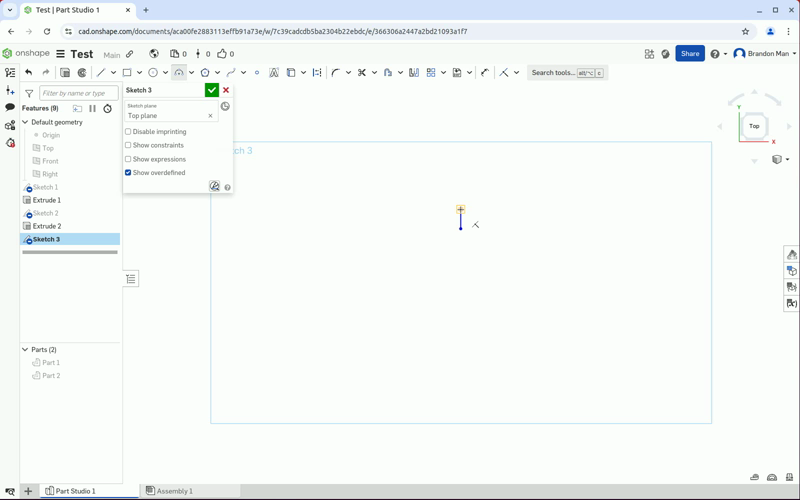
mouse_move(470, 199)
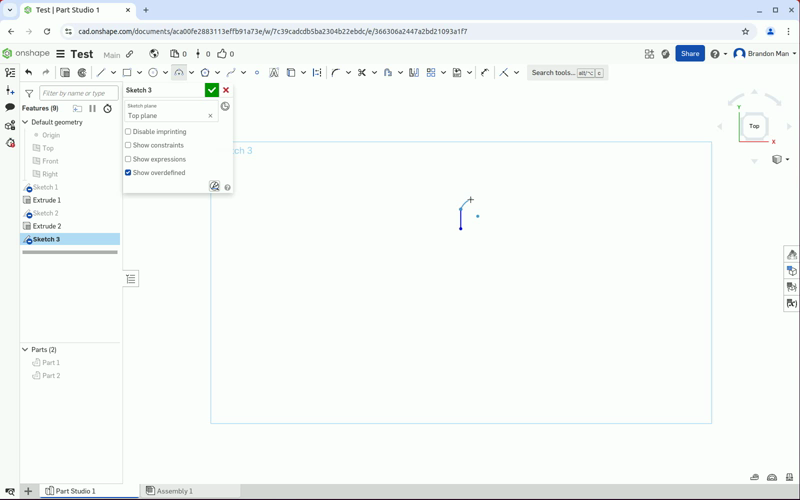
click(470, 199)
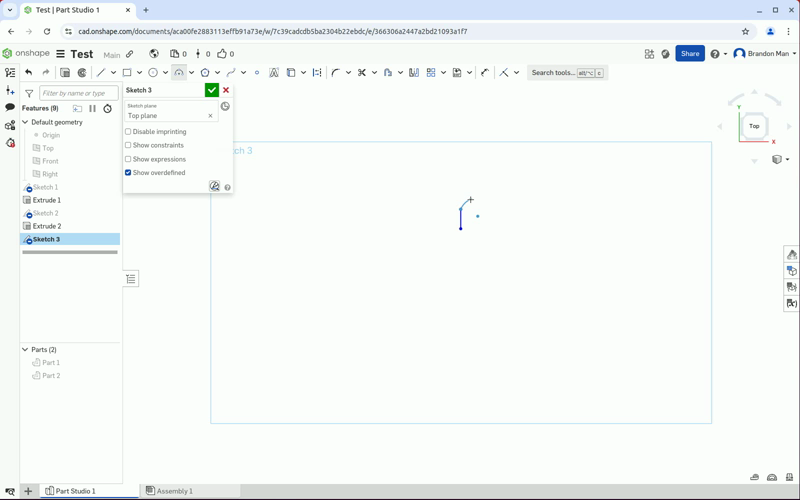
mouse_move(453, 192)
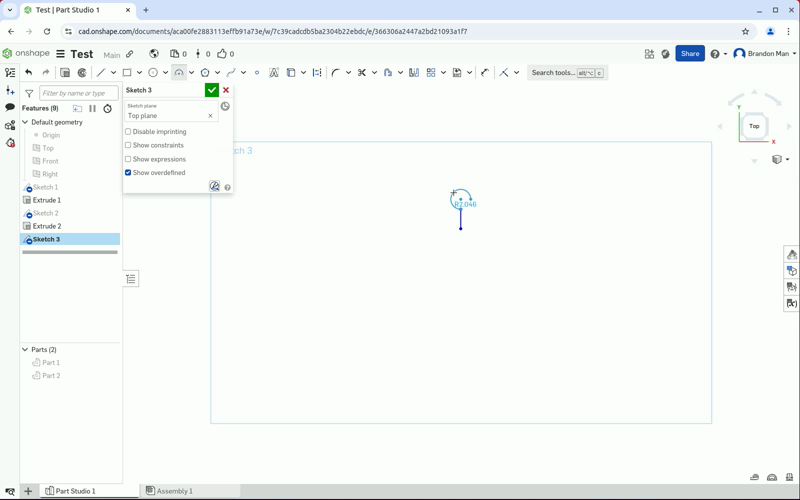
click(453, 192)
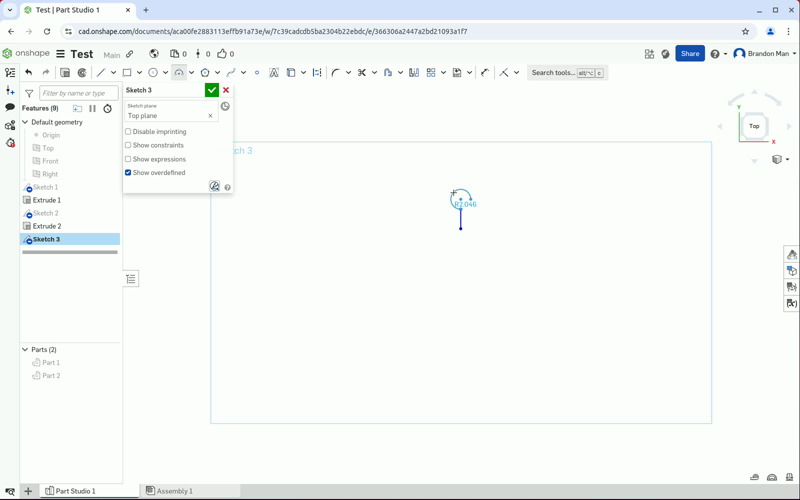
key_up(shift)
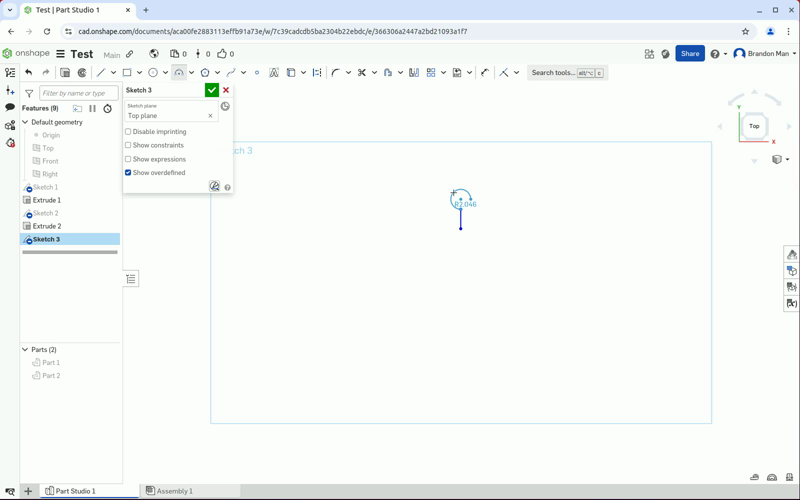
key(esc)
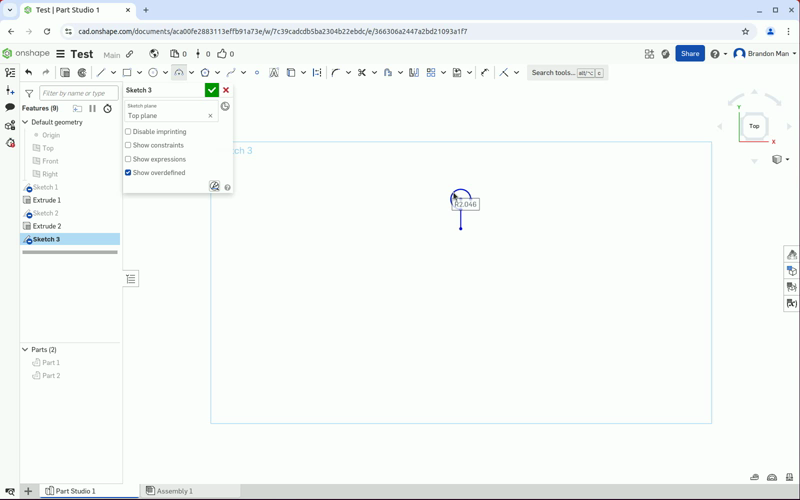
key(l)
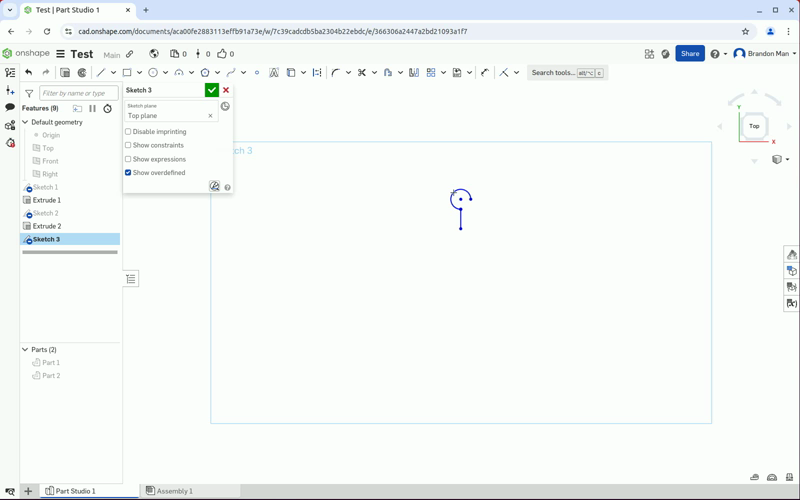
mouse_move(470, 199)
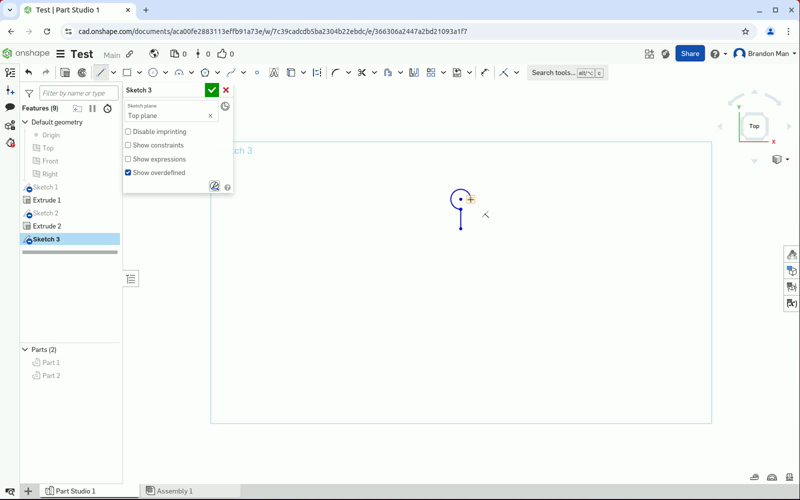
click(470, 199)
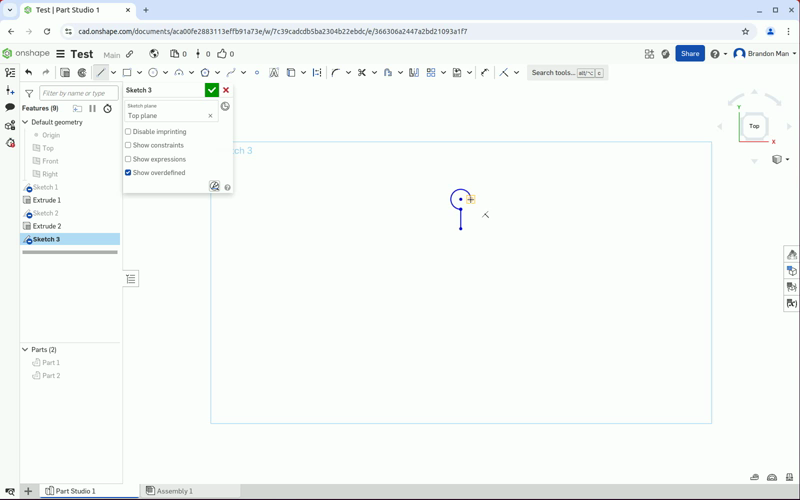
key_down(shift)
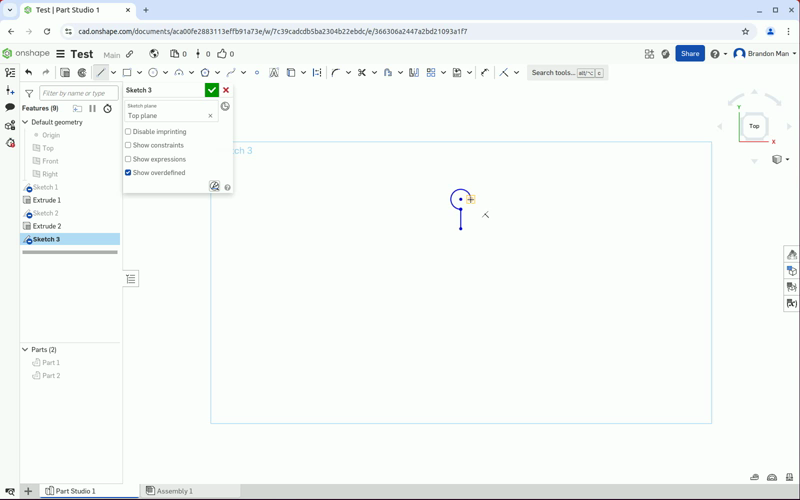
mouse_move(500, 199)
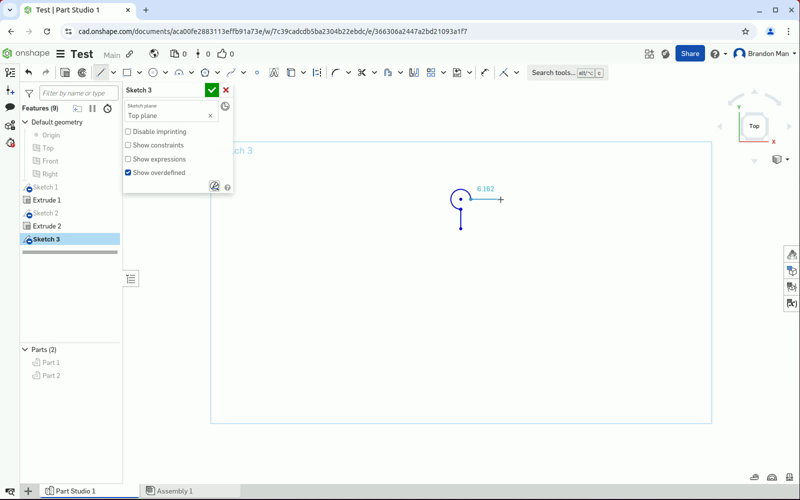
mouse_move(490, 199)
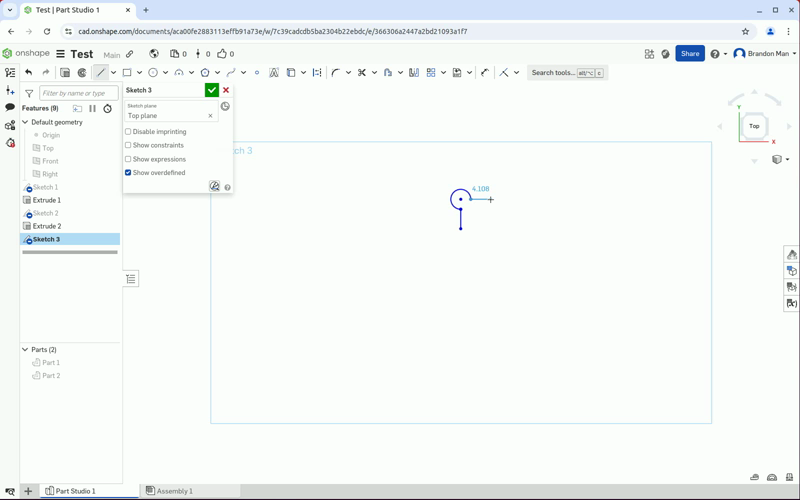
click(490, 199)
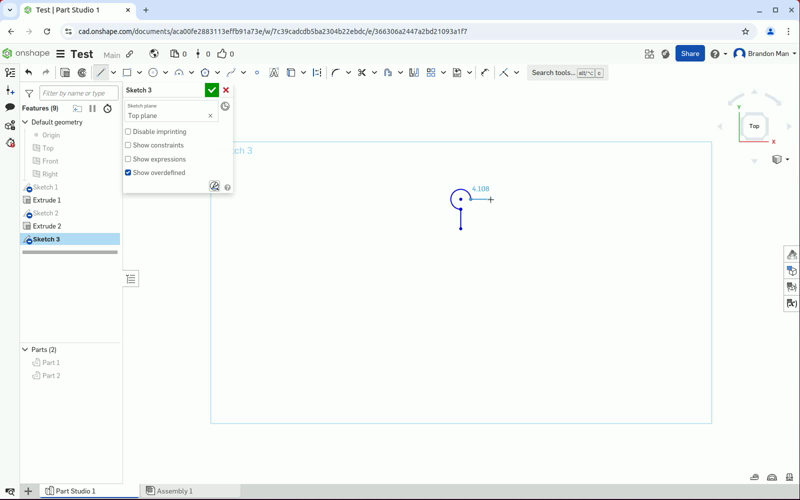
key_up(shift)
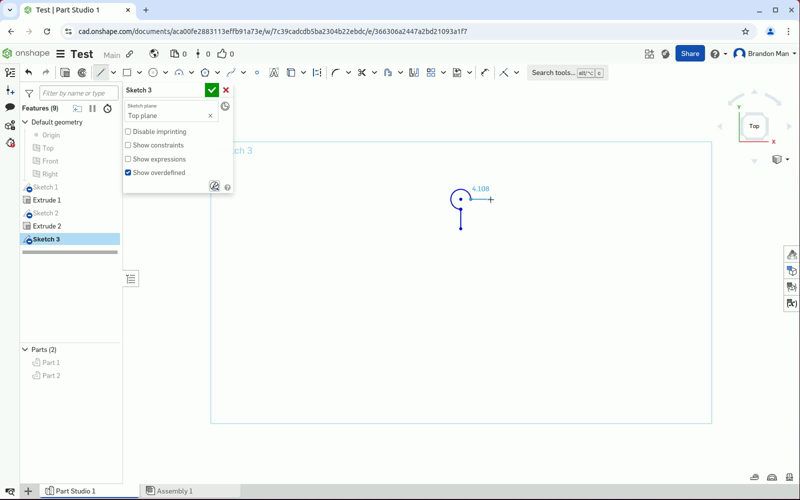
key(esc)
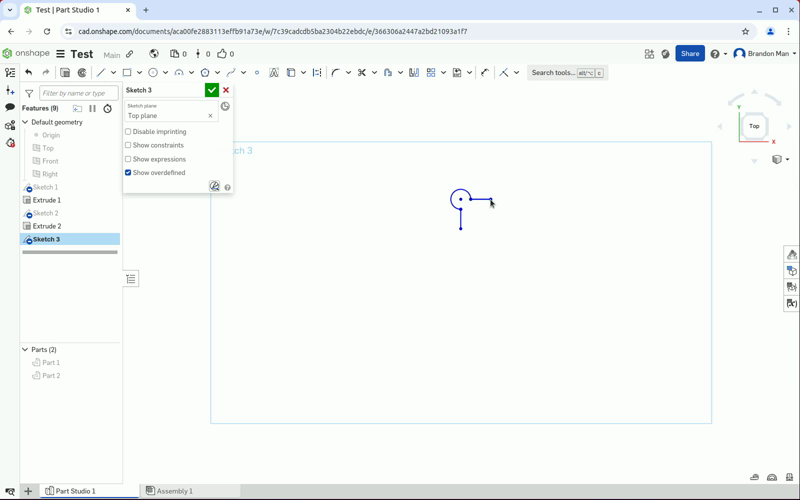
key(a)
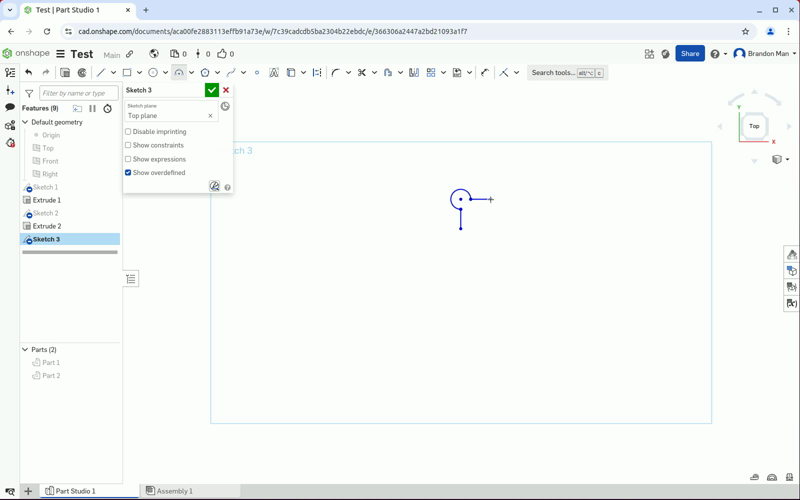
mouse_move(490, 199)
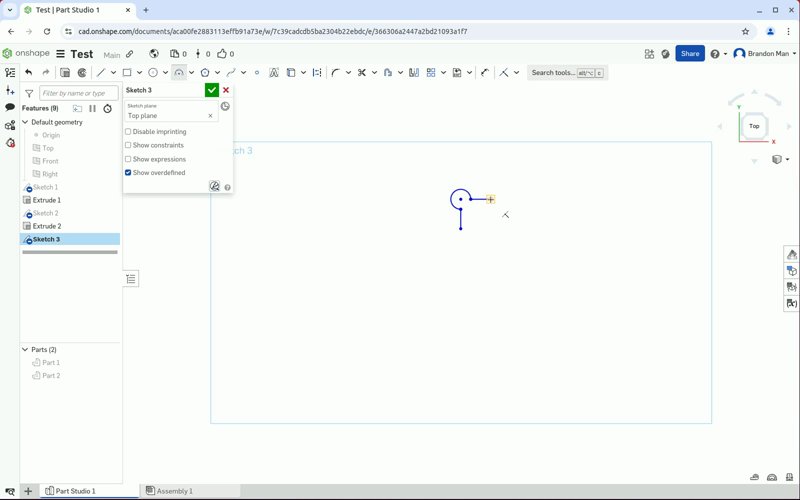
click(490, 199)
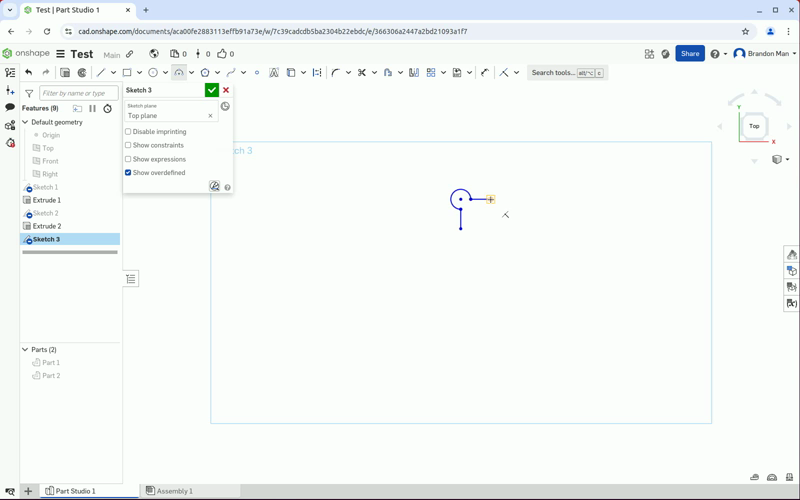
mouse_move(460, 228)
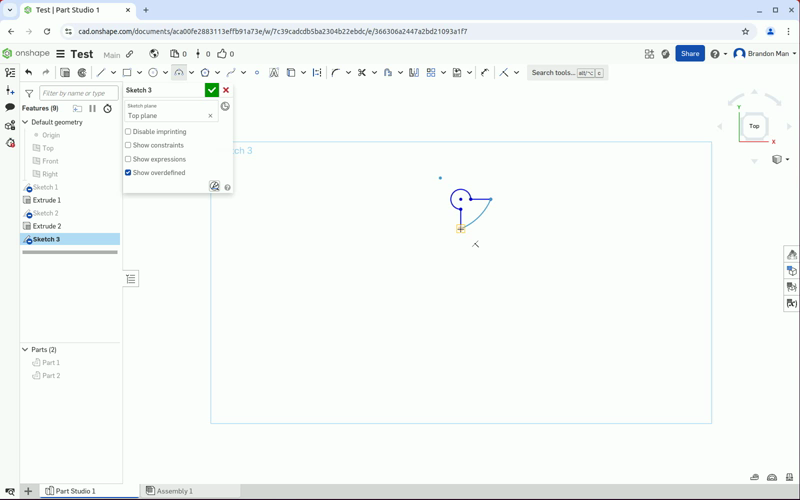
click(460, 228)
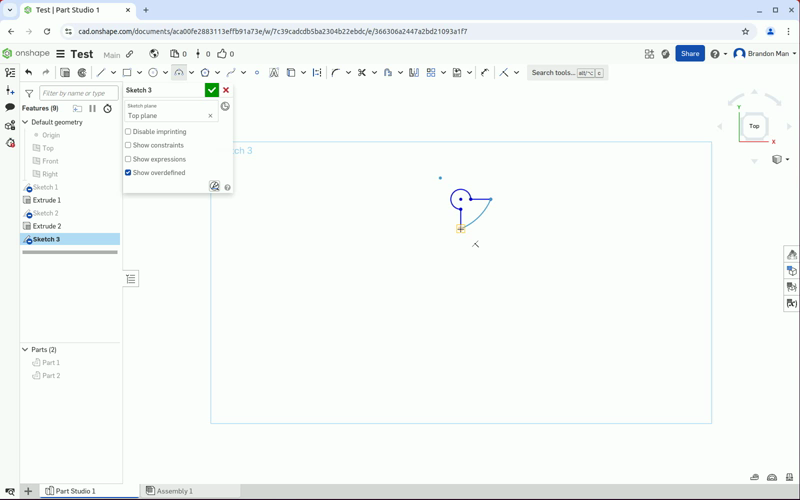
key_down(shift)
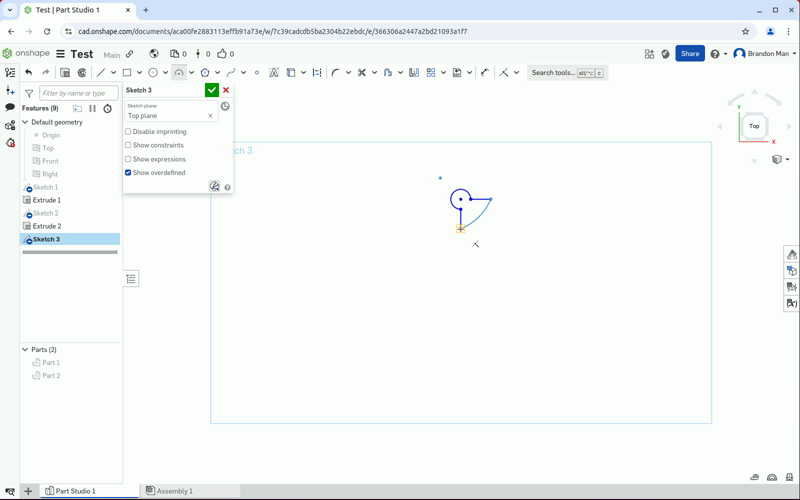
mouse_move(439, 177)
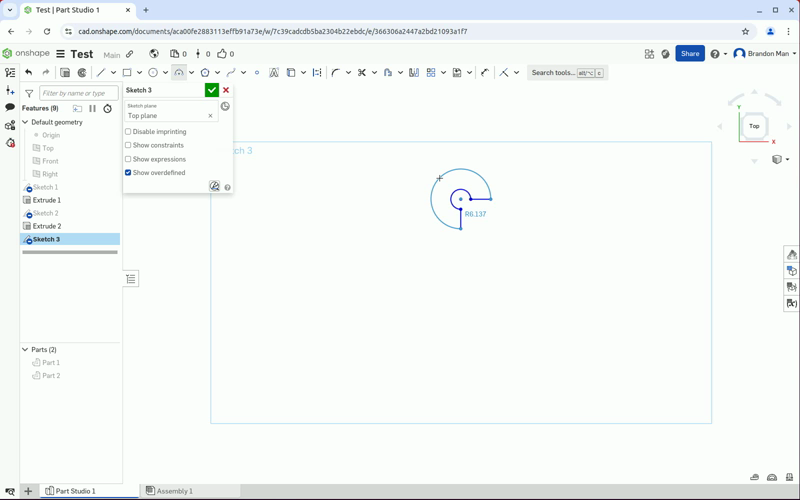
click(439, 177)
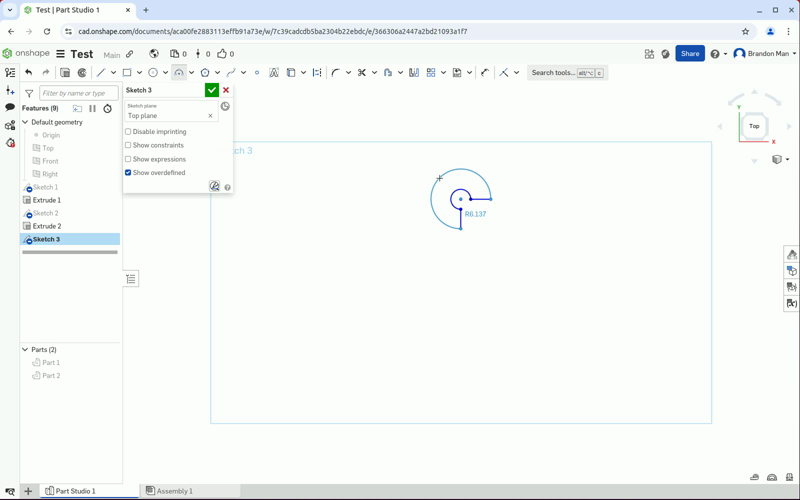
key_up(shift)
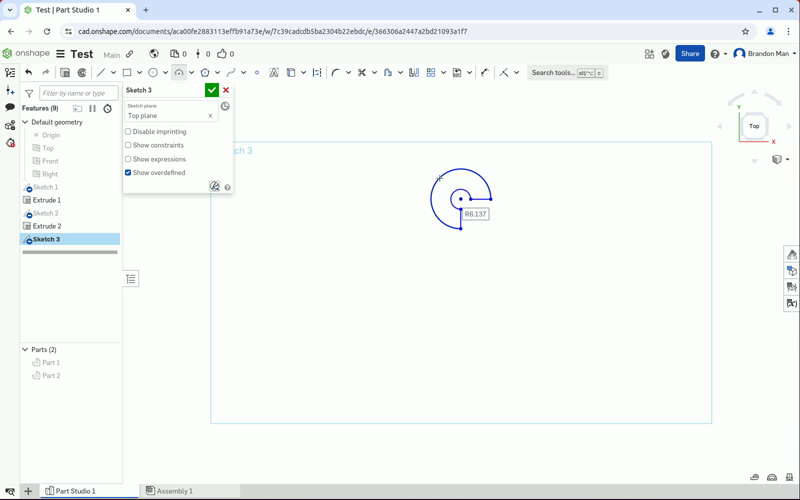
key(esc)
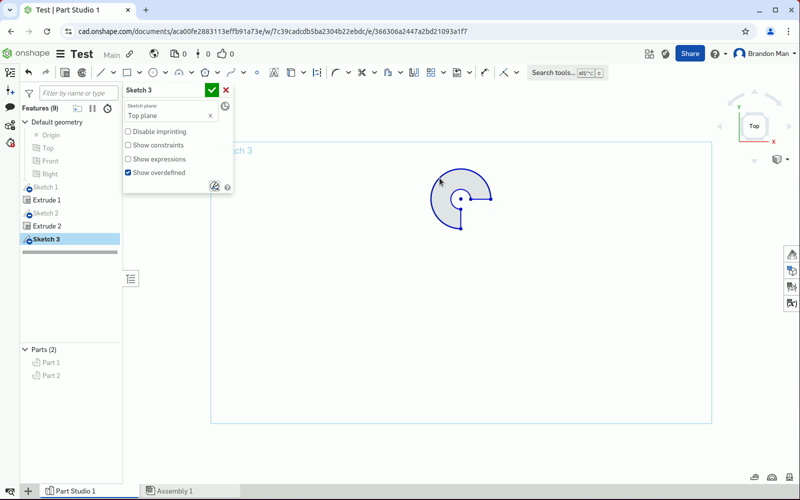
mouse_move(458, 222)
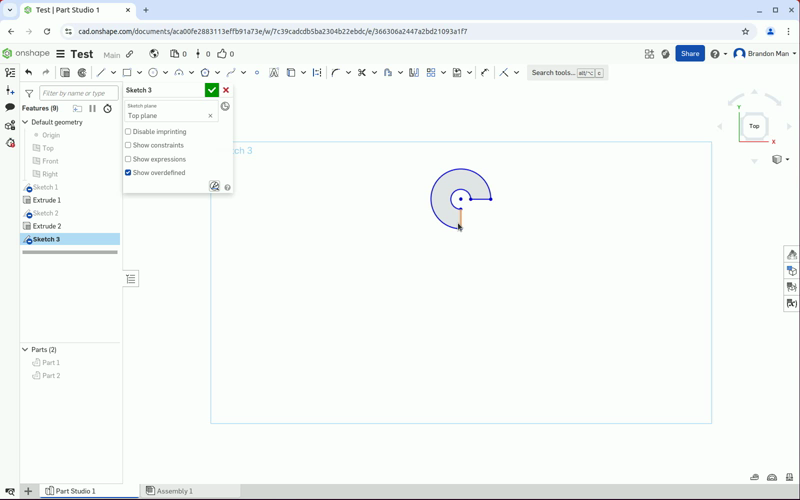
scroll(6)
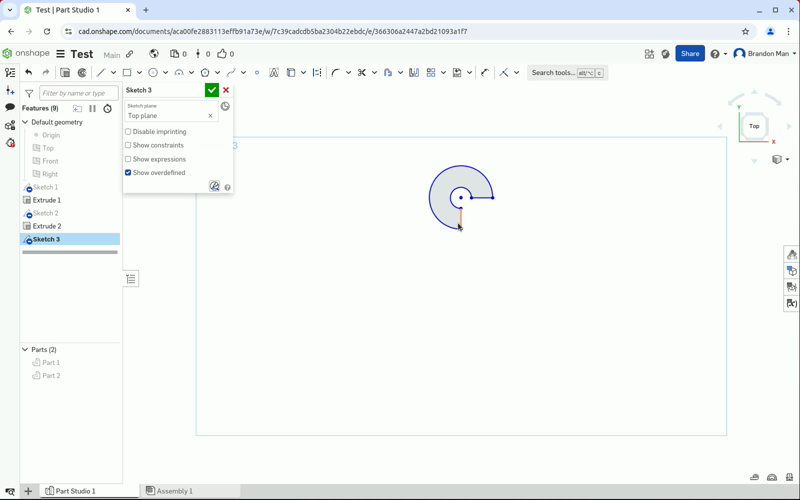
scroll(6)
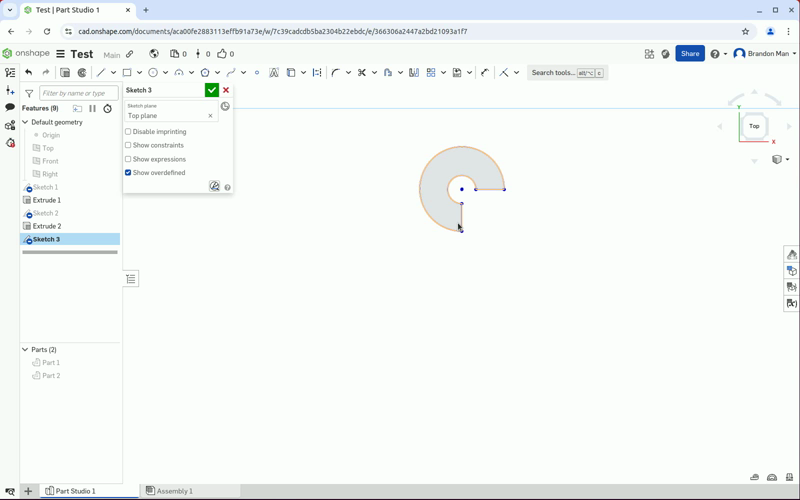
scroll(6)
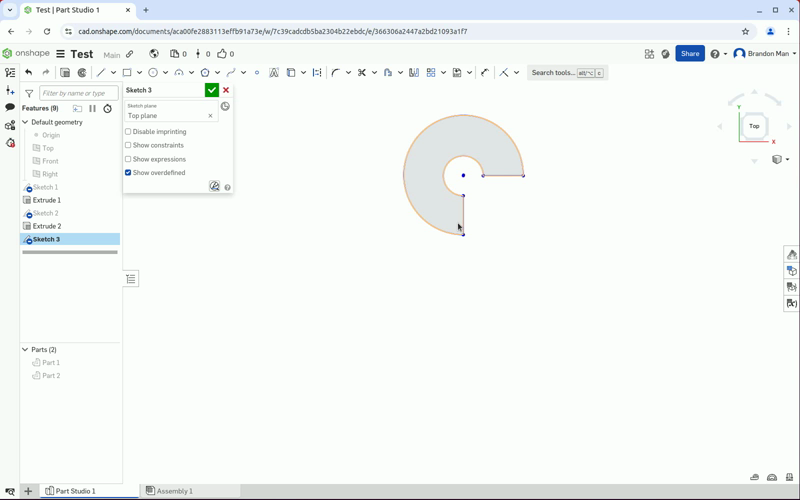
scroll(6)
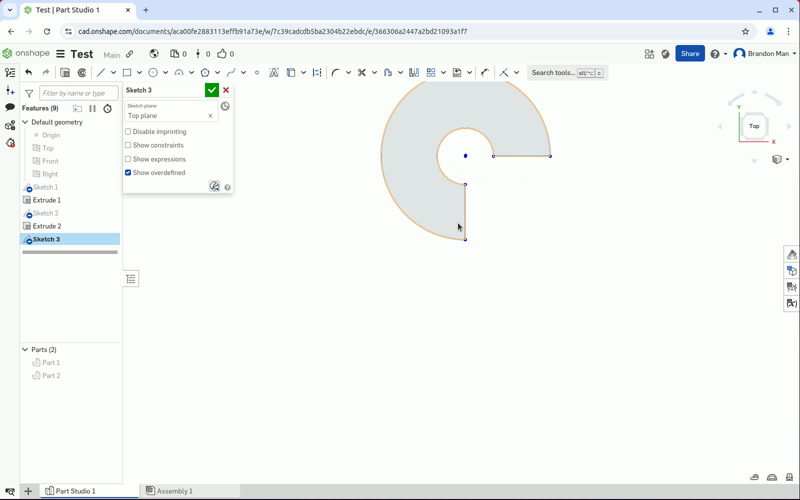
scroll(6)
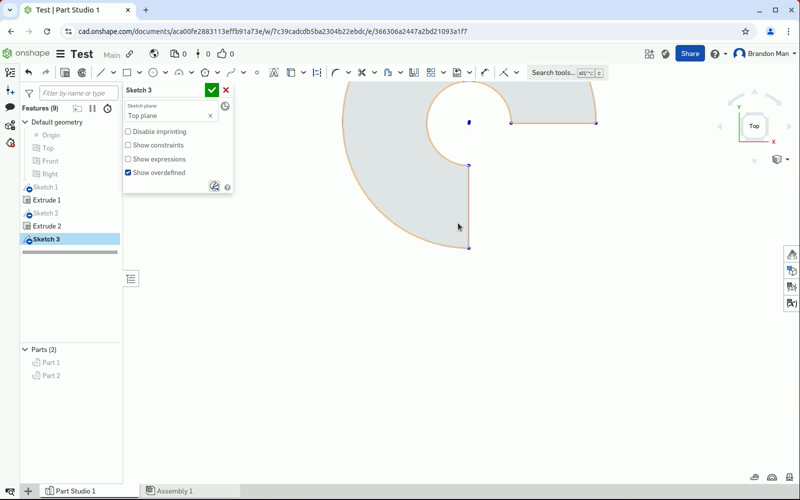
scroll(6)
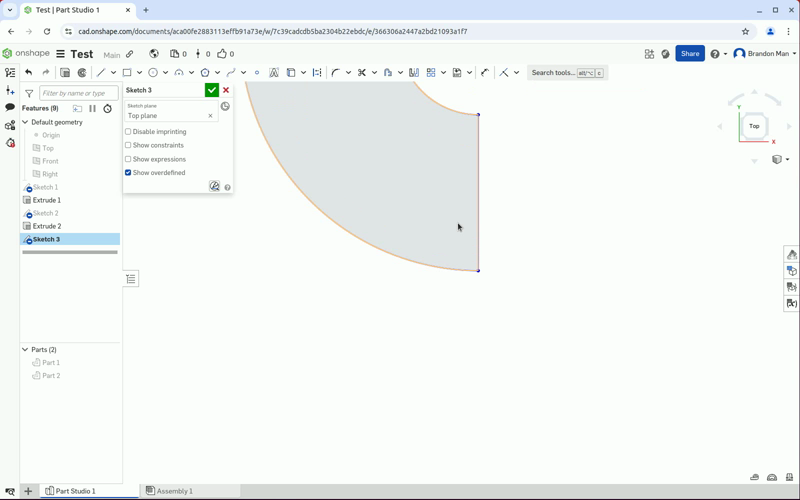
scroll(6)
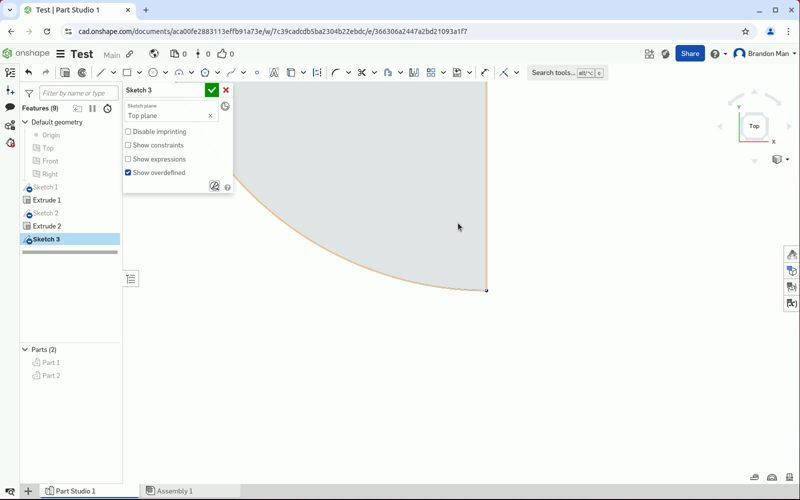
click(458, 222)
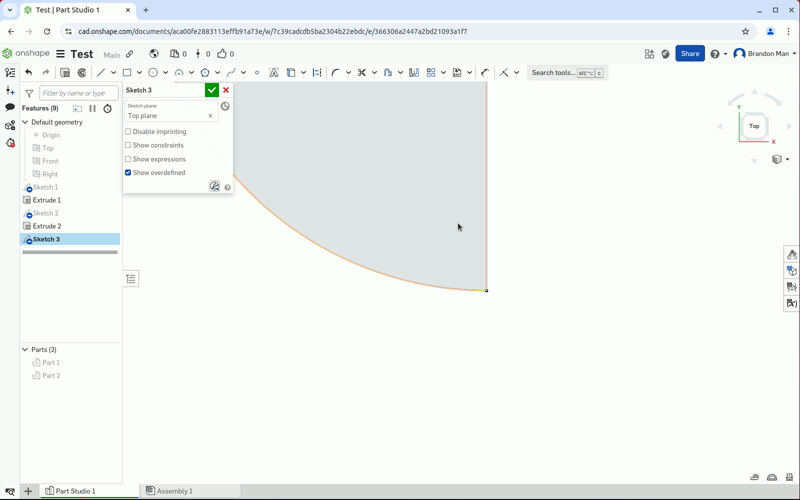
scroll(-6)
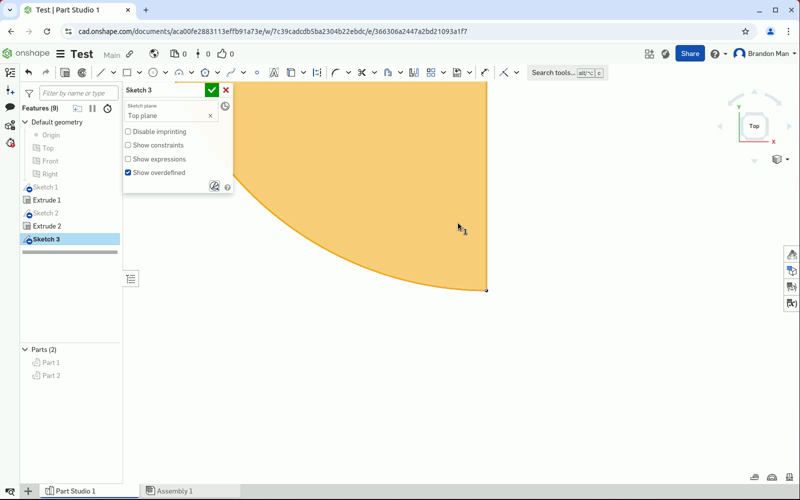
scroll(-6)
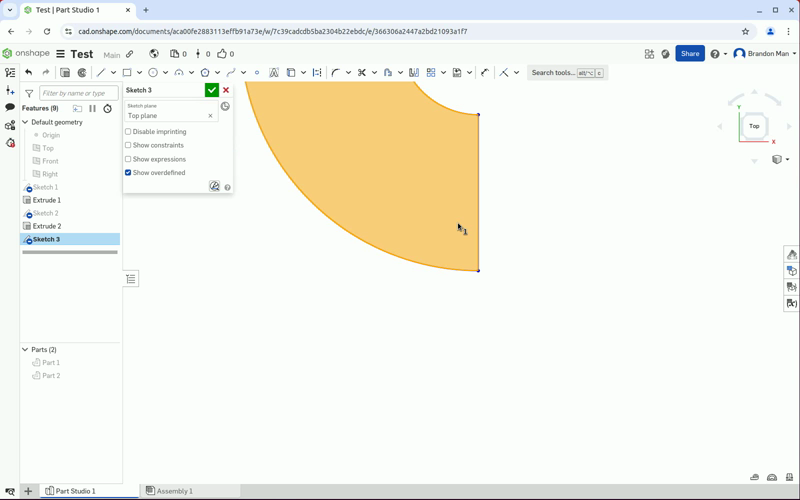
scroll(-6)
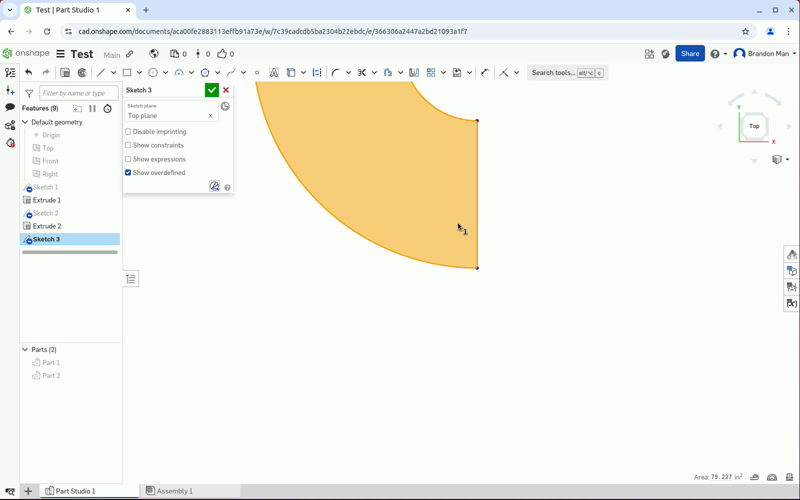
scroll(-6)
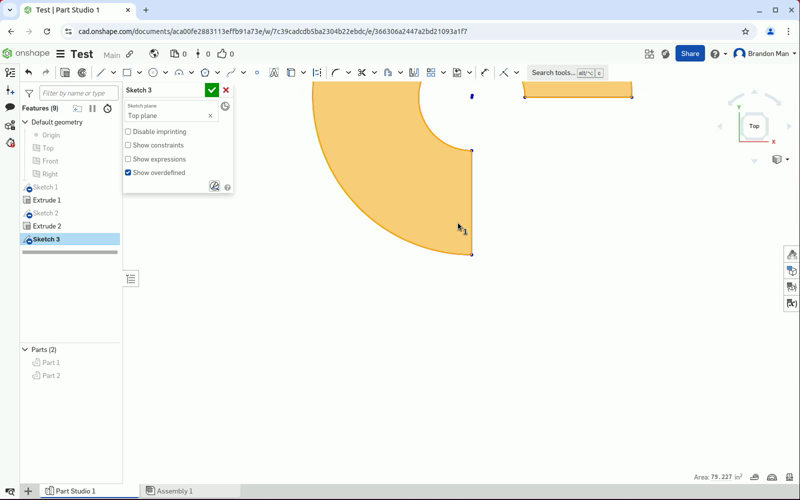
scroll(-6)
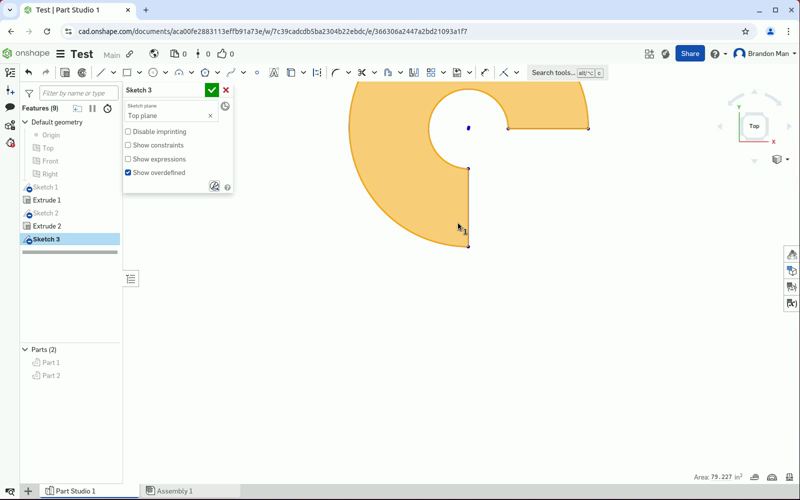
scroll(-6)
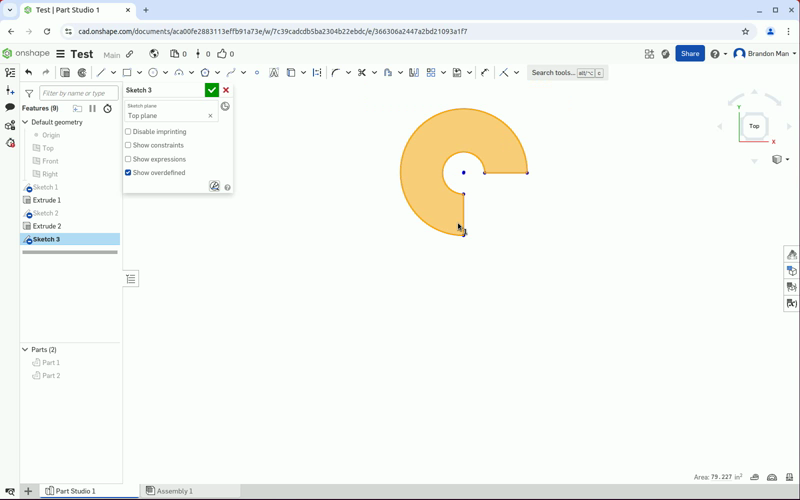
scroll(-6)
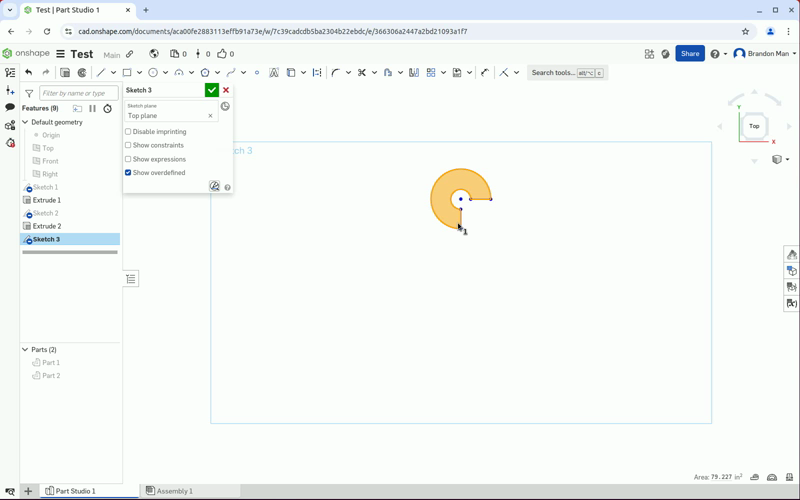
mouse_move(73, 352)
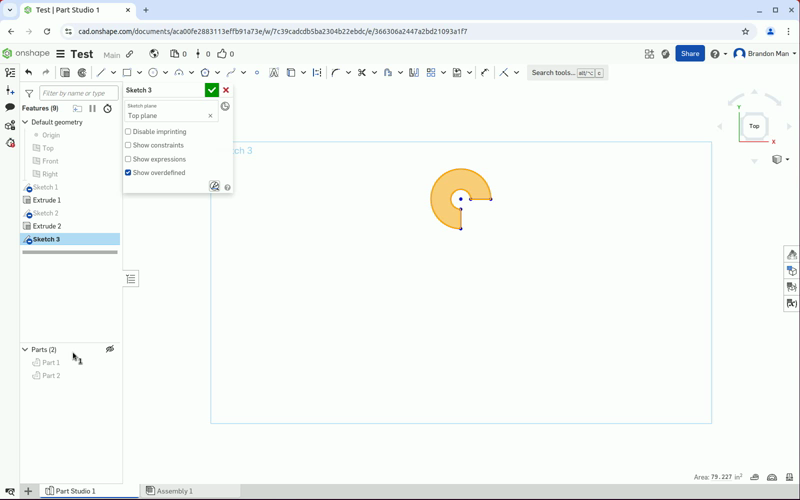
key(shift+y)
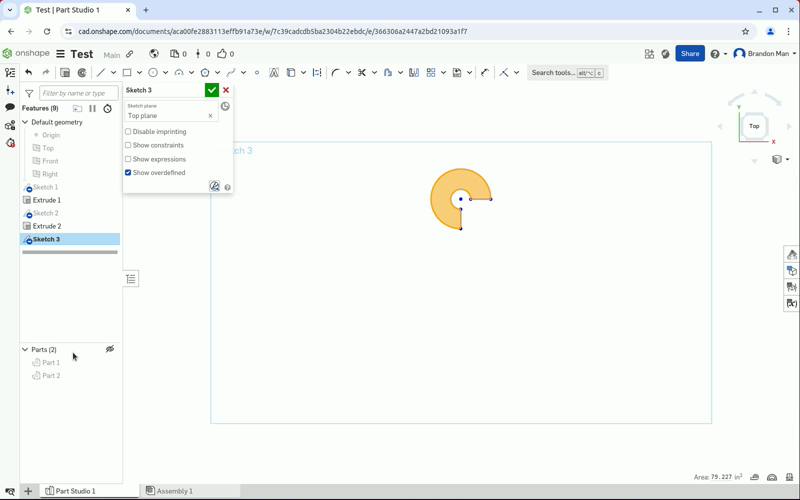
key(shift+e)
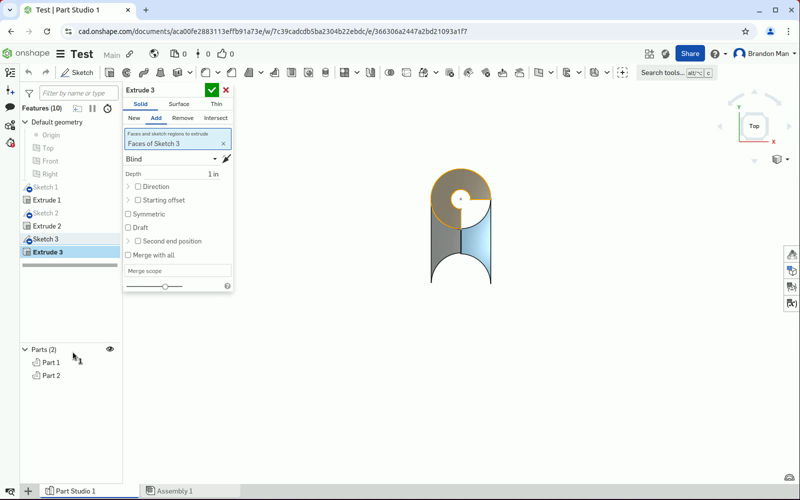
mouse_move(143, 106)
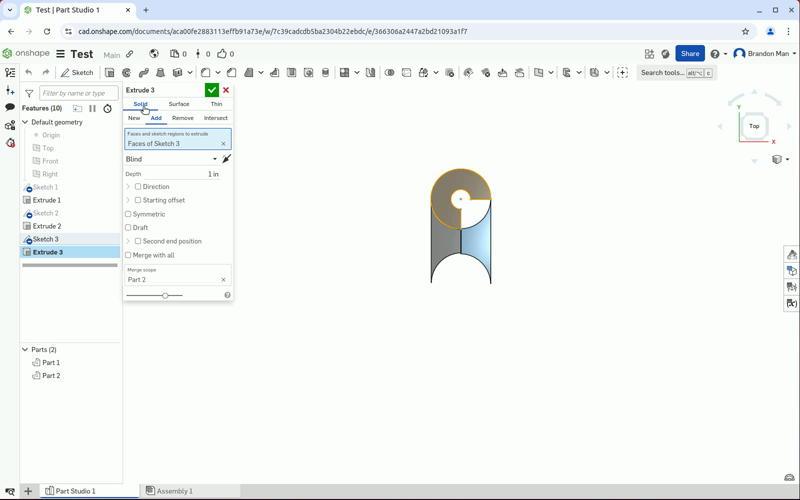
click(143, 106)
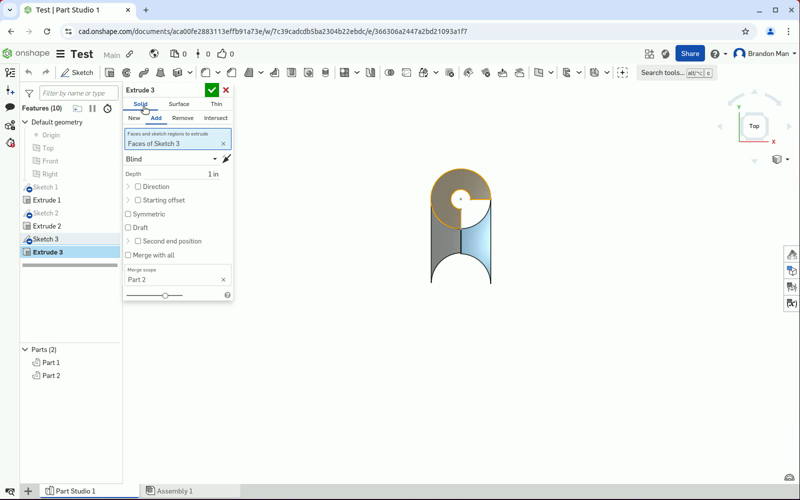
mouse_move(137, 120)
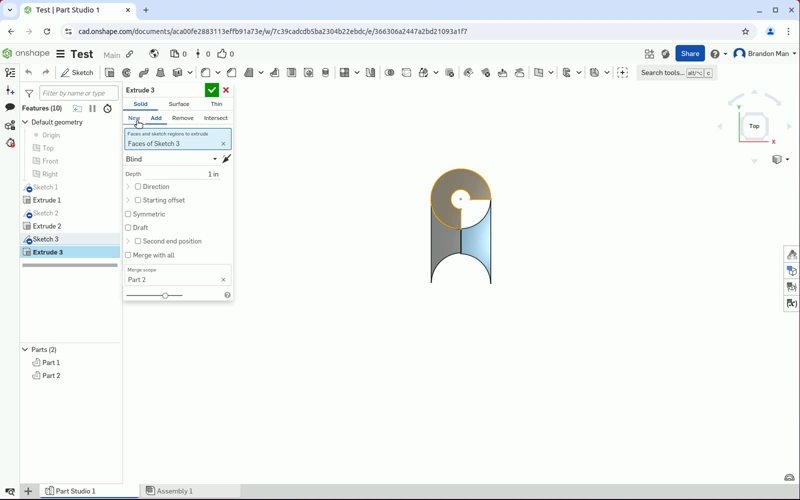
click(137, 120)
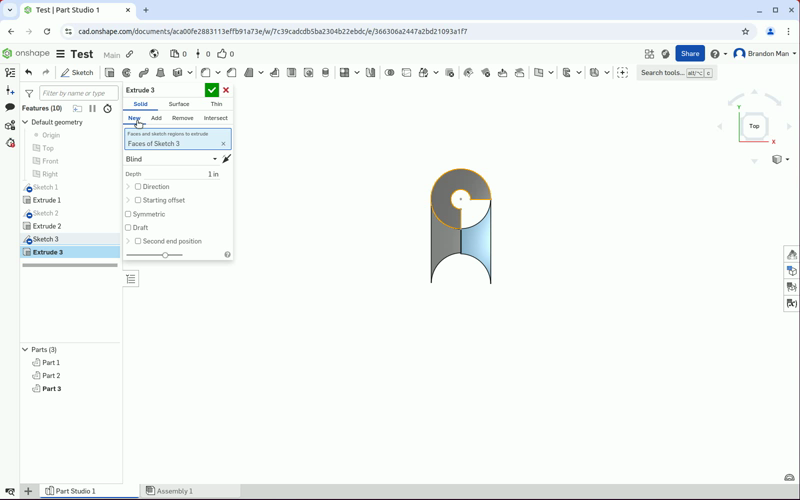
key(tab, 4)
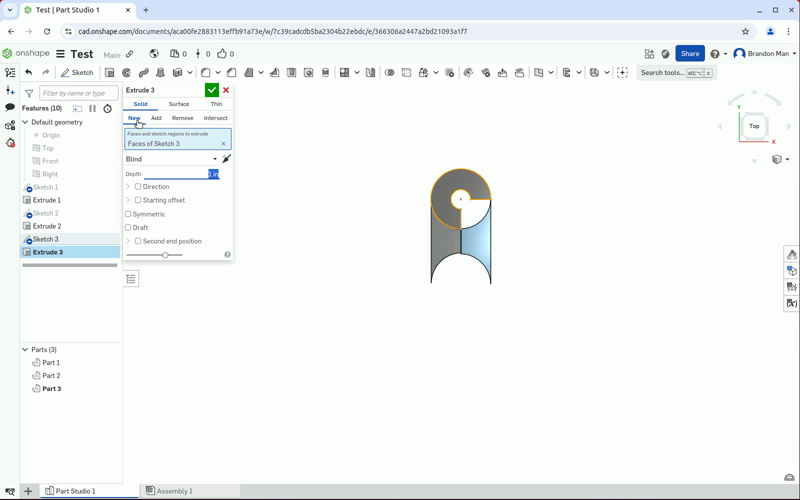
text(4.092)
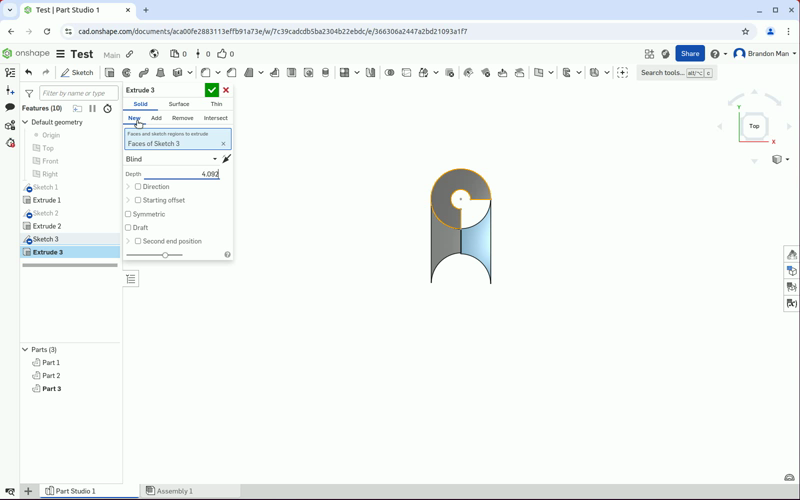
key(enter)
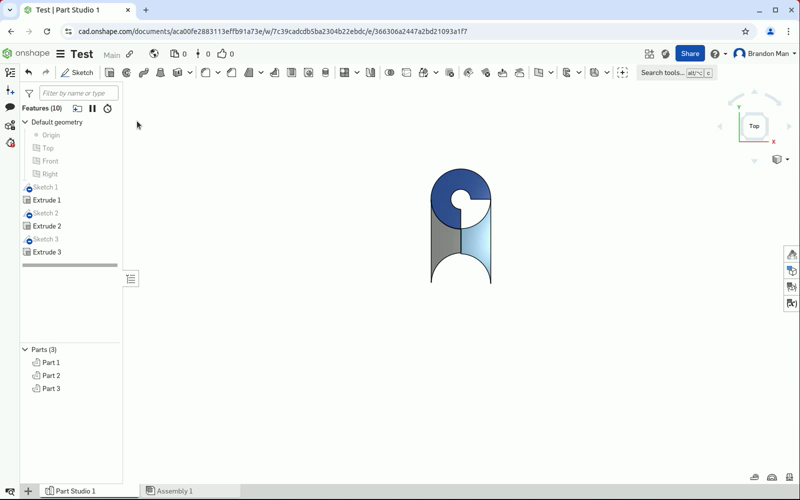
key(shift+h)
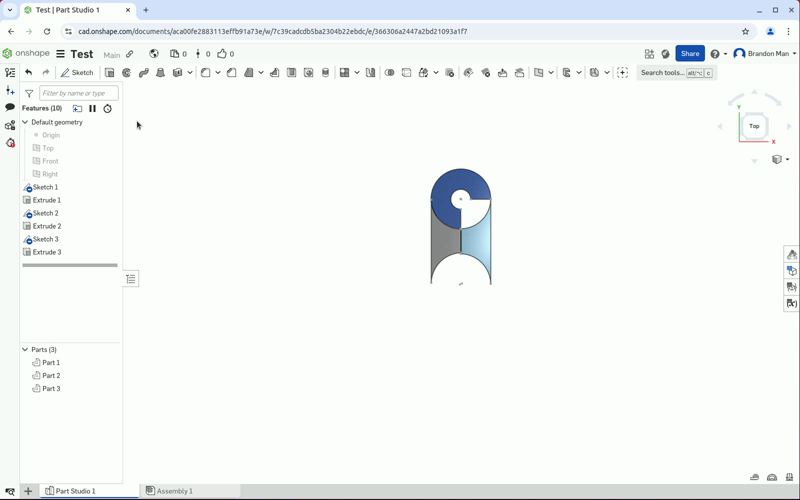
key(shift+h)
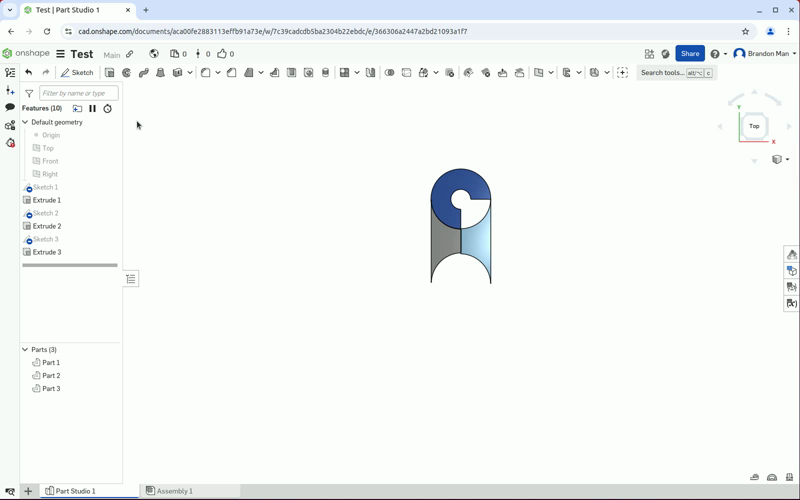
mouse_move(73, 189)
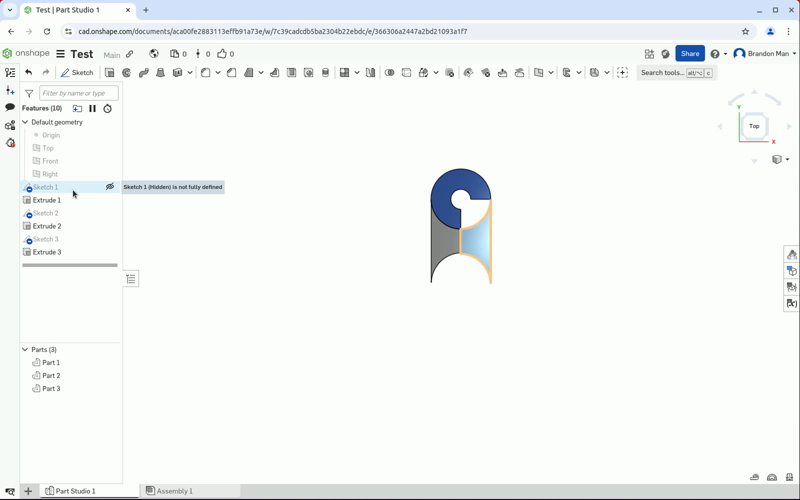
click(73, 189)
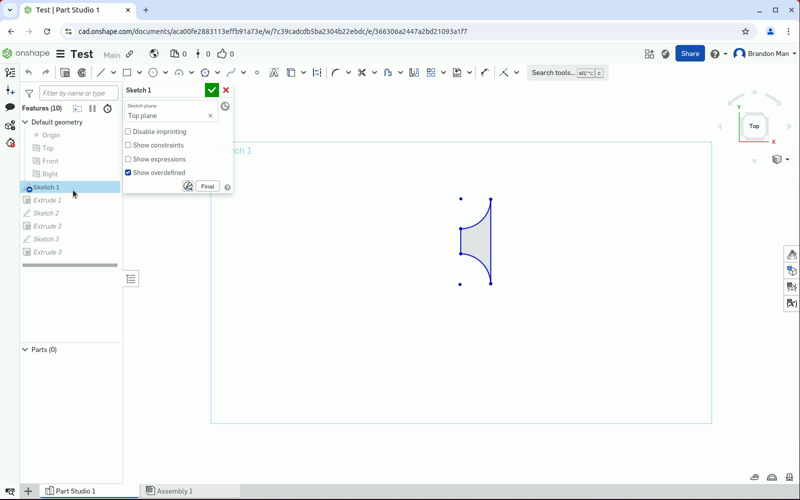
mouse_move(229, 92)
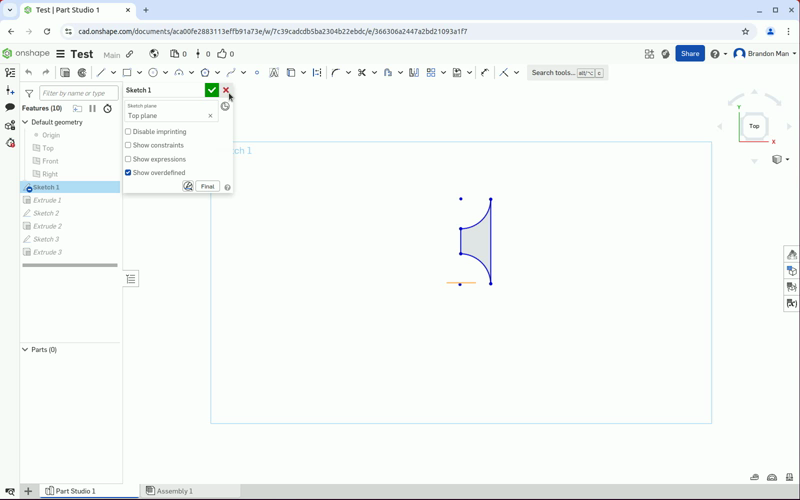
click(229, 92)
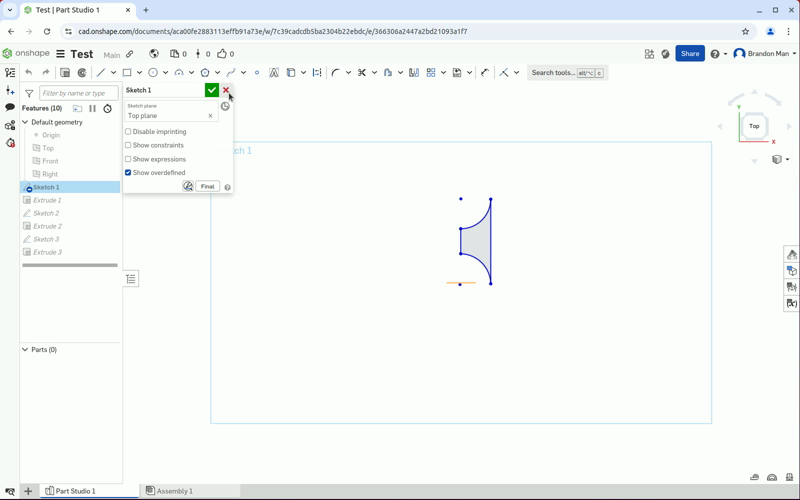
key(shift+s)
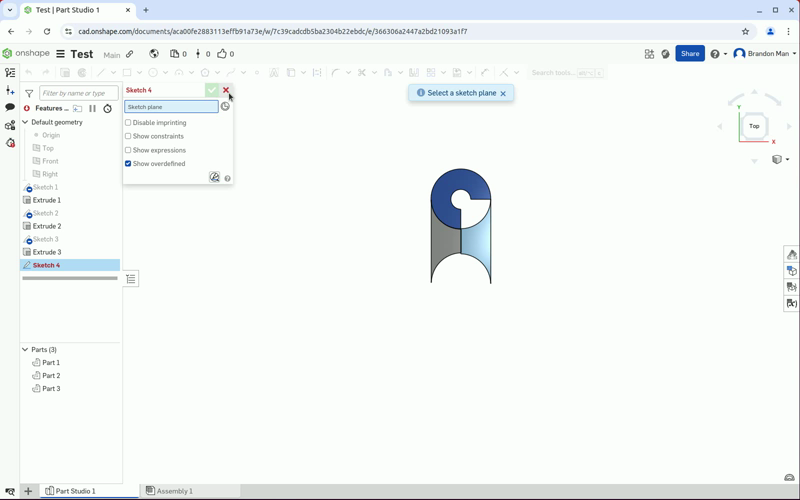
mouse_move(73, 150)
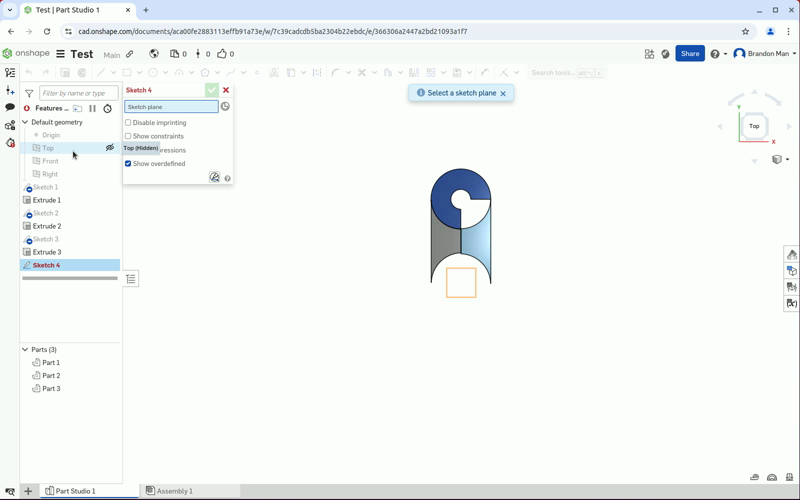
click(73, 150)
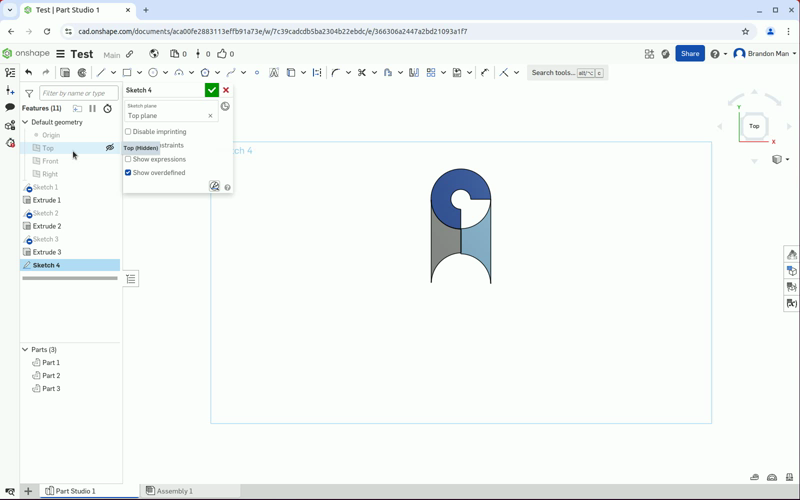
mouse_move(73, 352)
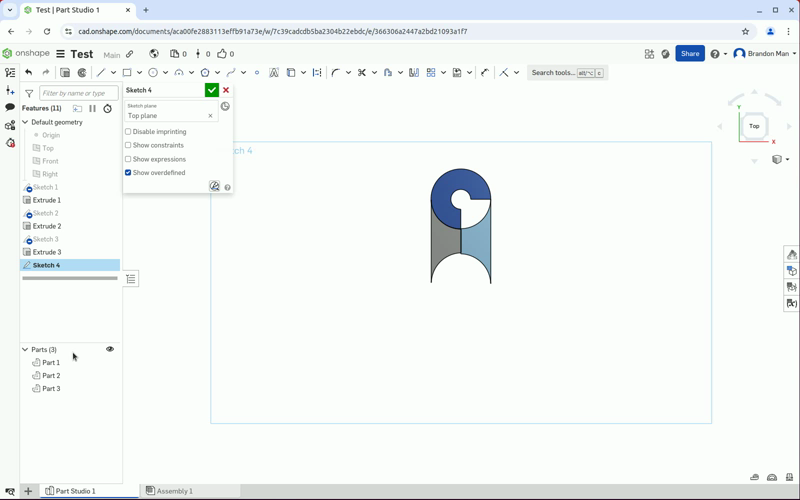
key(y)
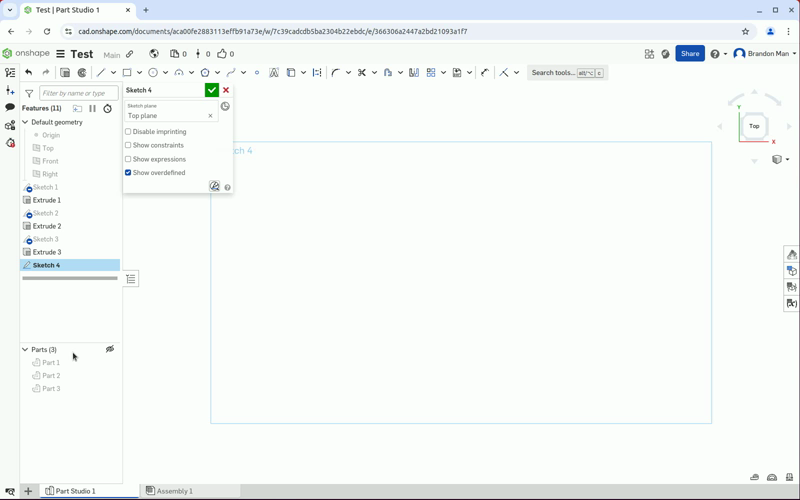
key(a)
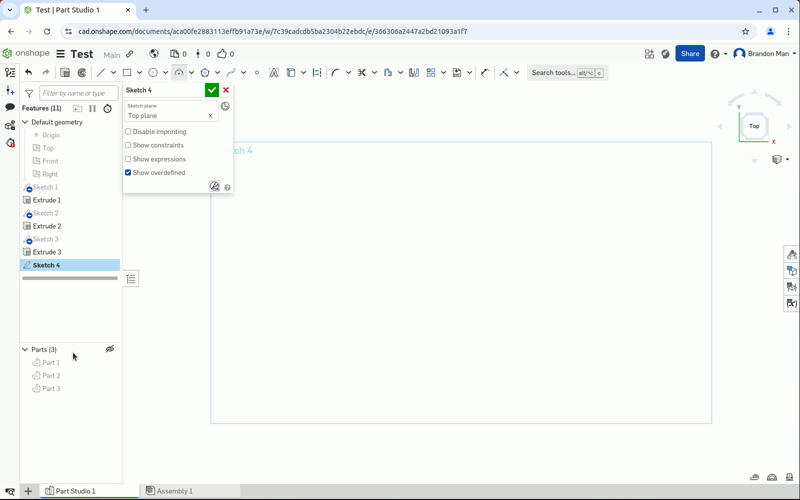
key_down(shift)
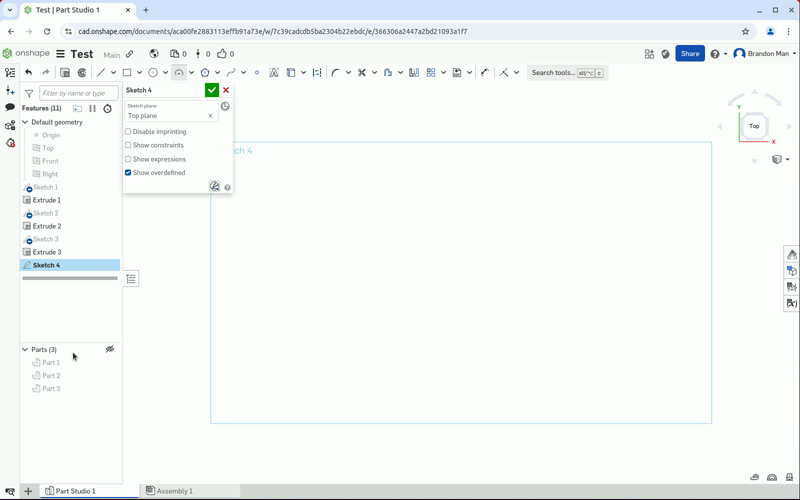
mouse_move(460, 228)
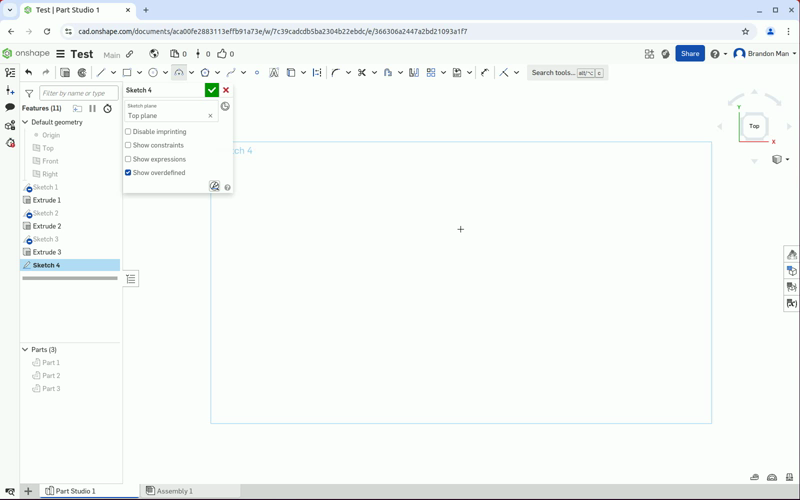
click(460, 228)
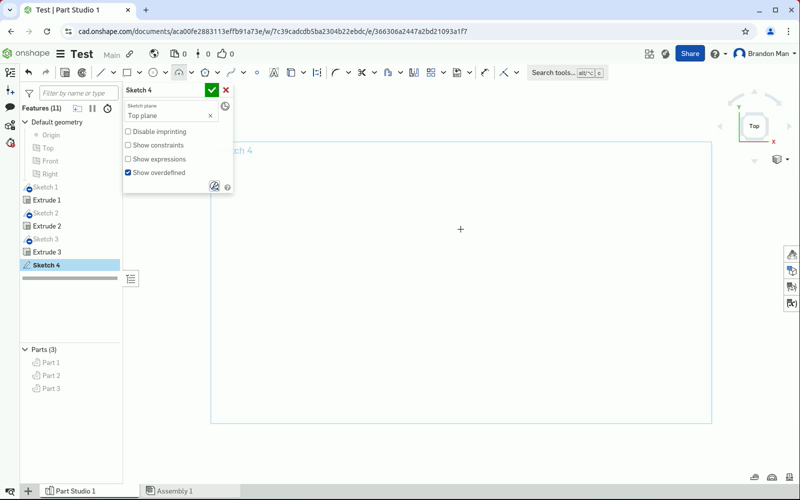
key_up(shift)
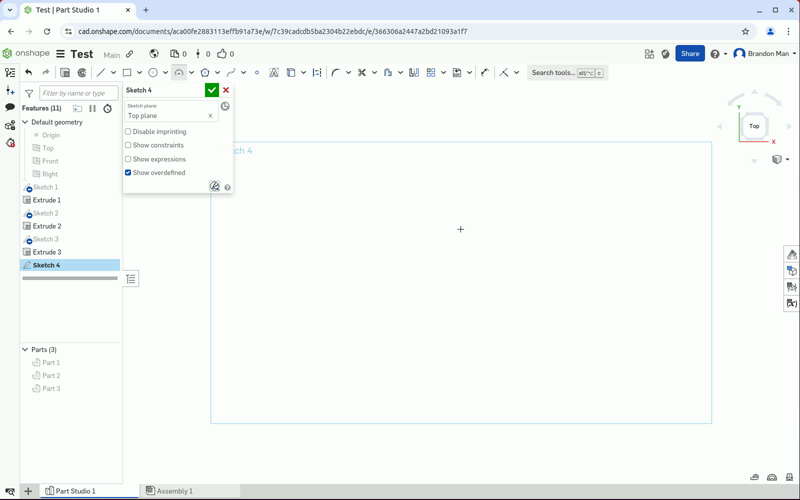
key_down(shift)
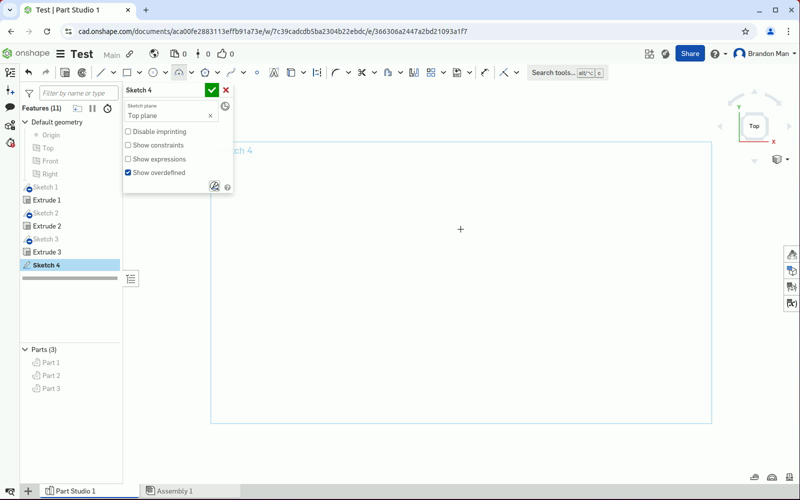
mouse_move(491, 198)
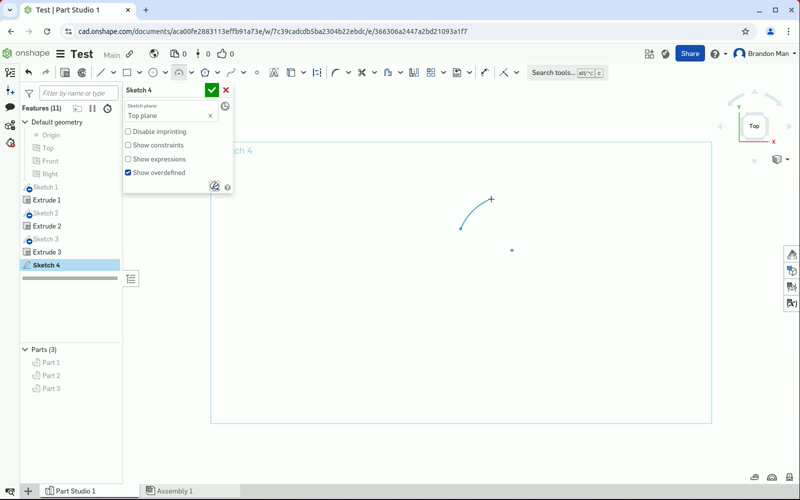
click(491, 198)
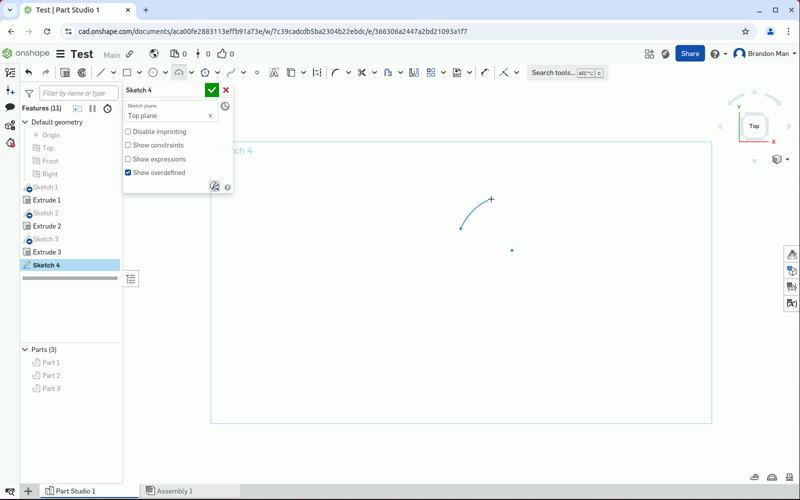
mouse_move(482, 220)
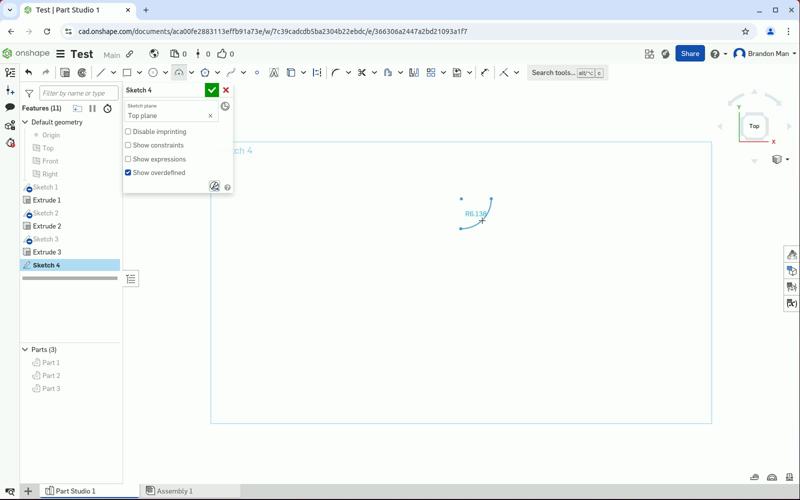
click(482, 220)
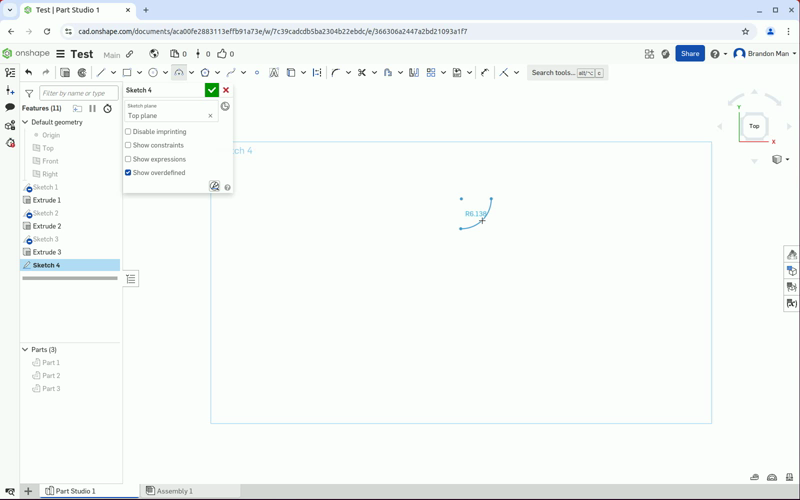
key_up(shift)
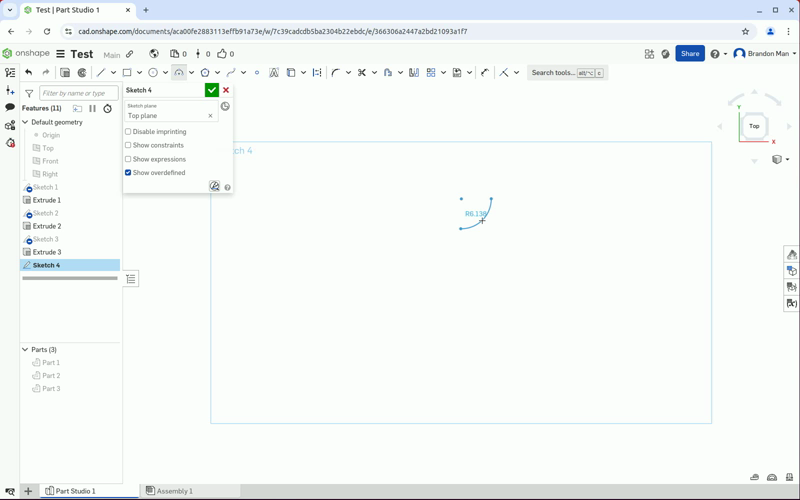
key(esc)
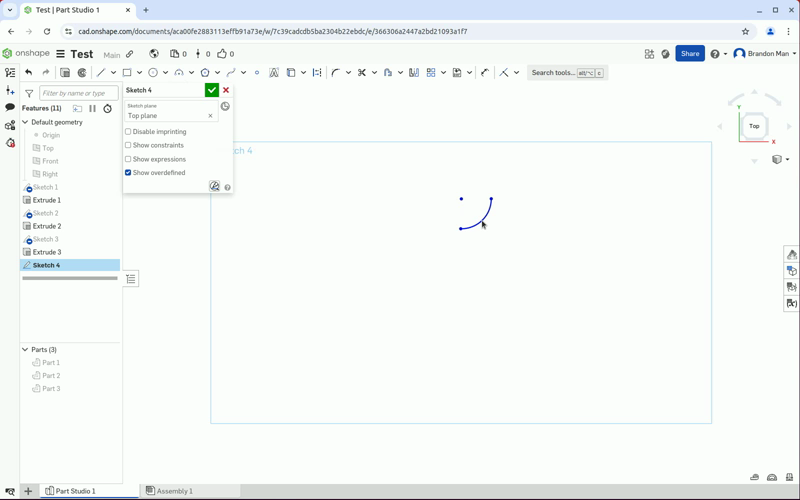
key(l)
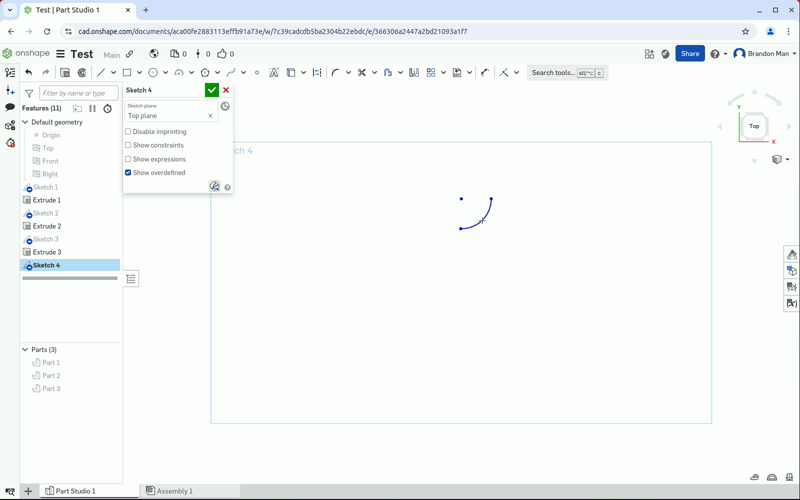
mouse_move(491, 198)
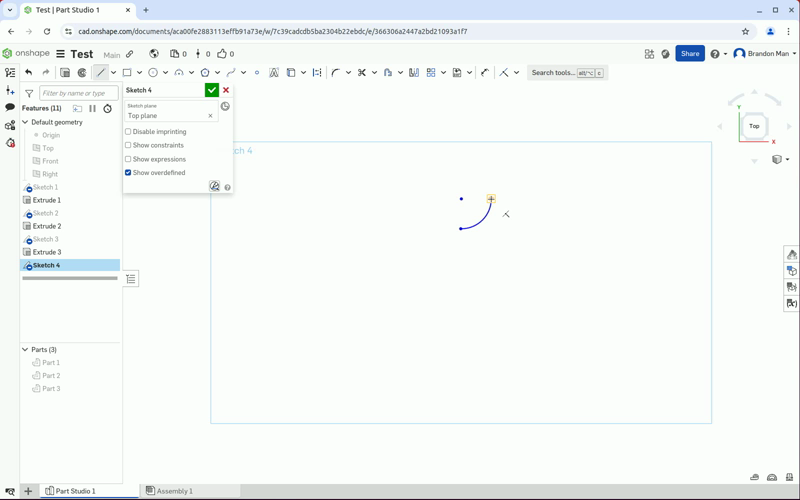
click(491, 198)
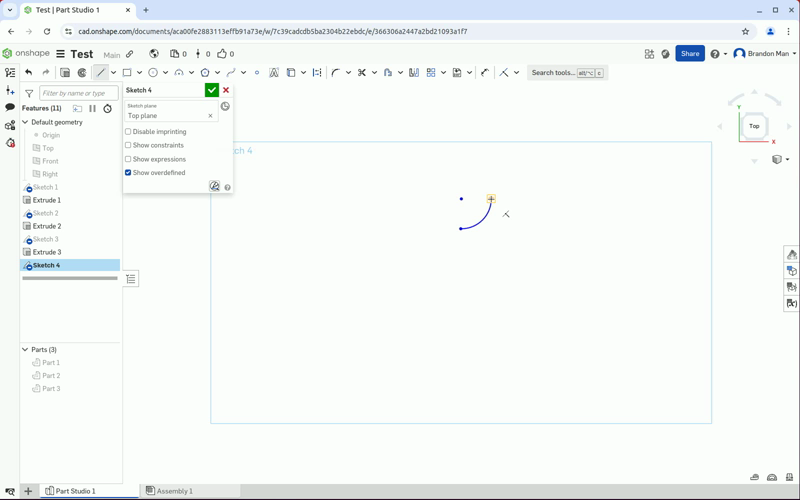
key_down(shift)
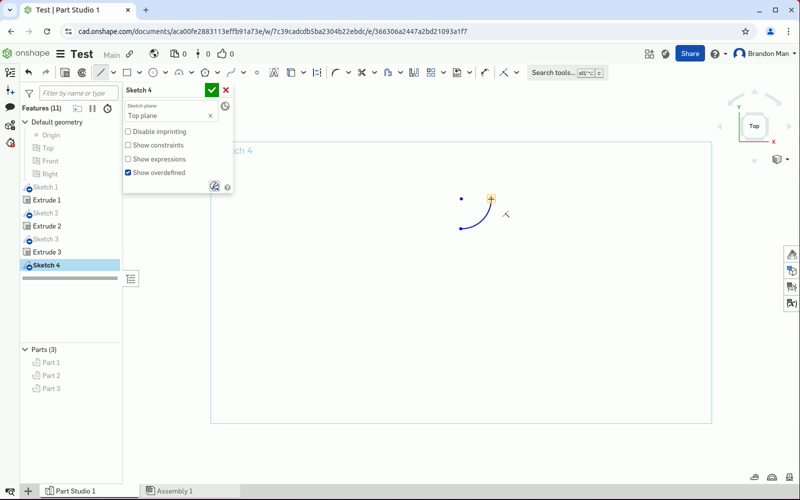
mouse_move(521, 198)
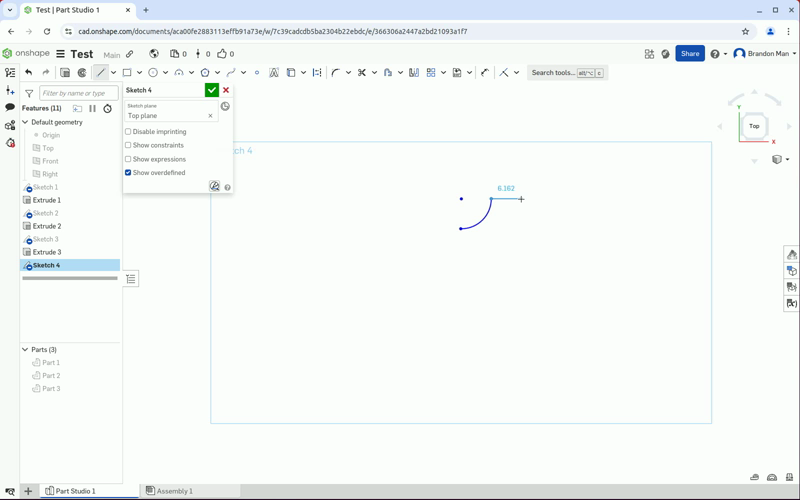
mouse_move(470, 198)
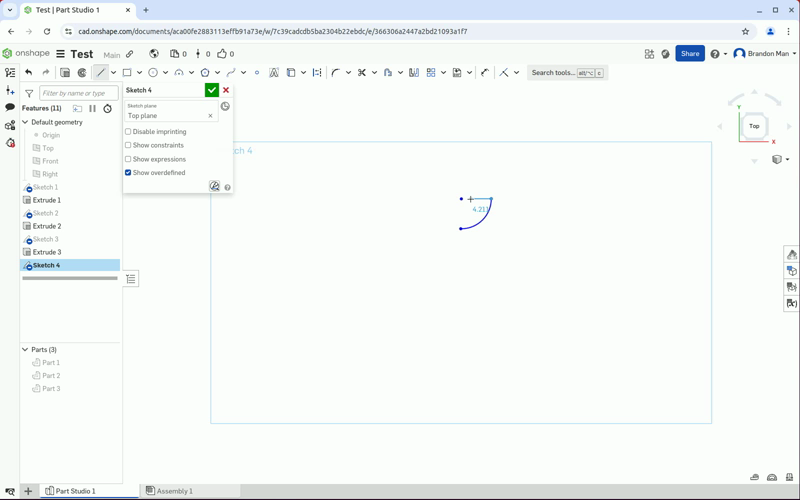
click(470, 198)
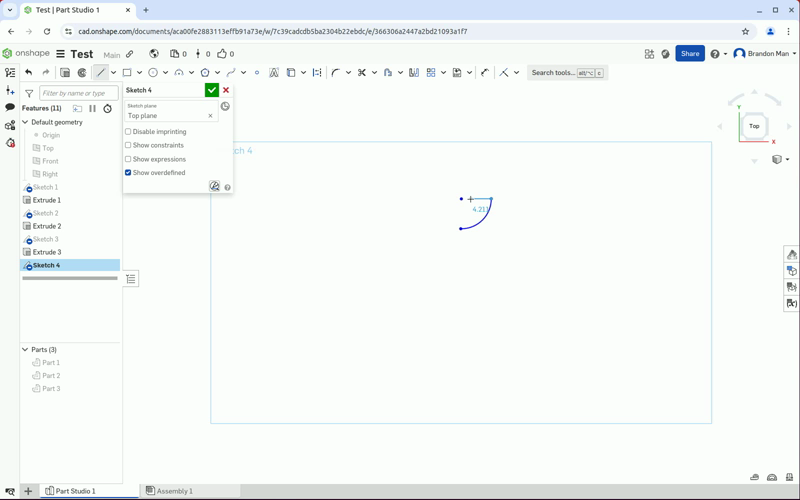
key_up(shift)
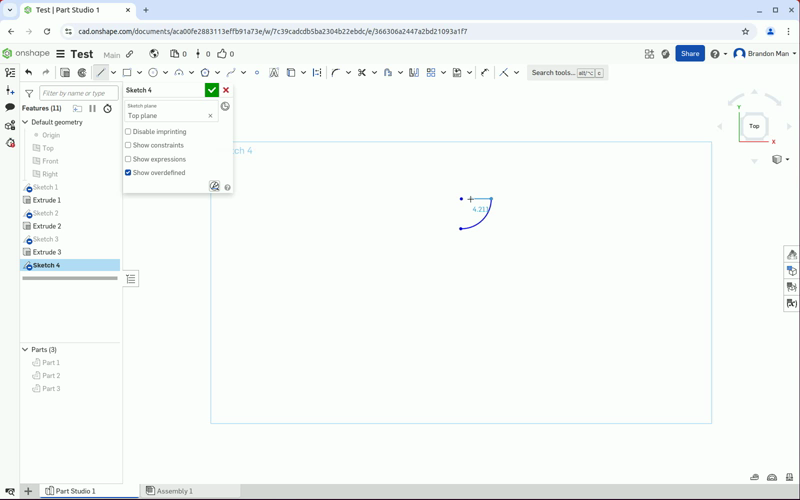
key(esc)
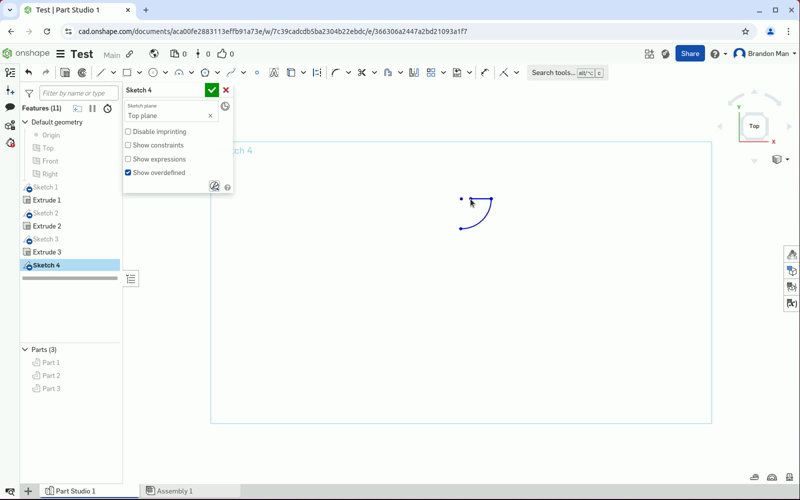
key(a)
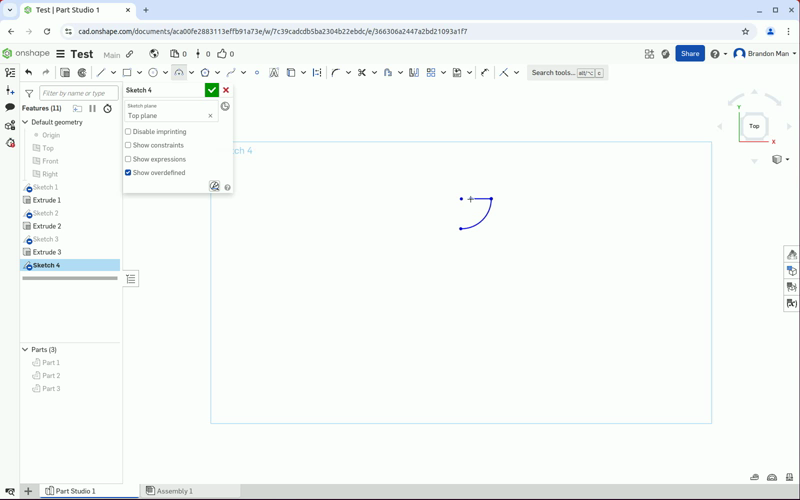
mouse_move(470, 198)
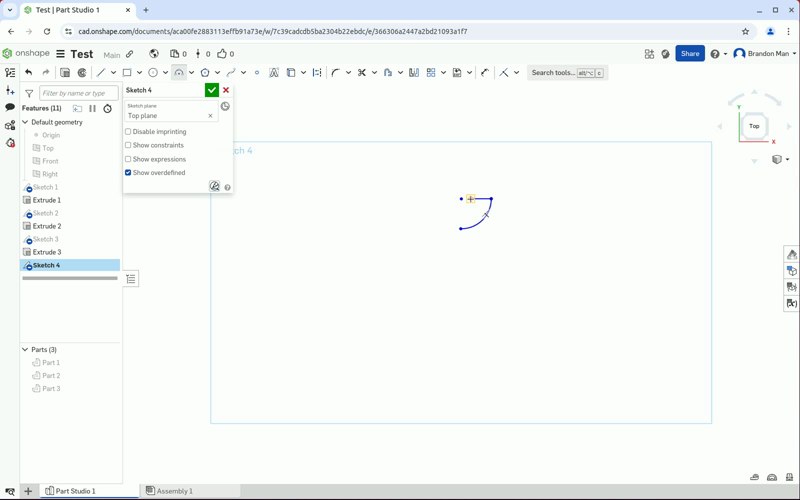
click(470, 198)
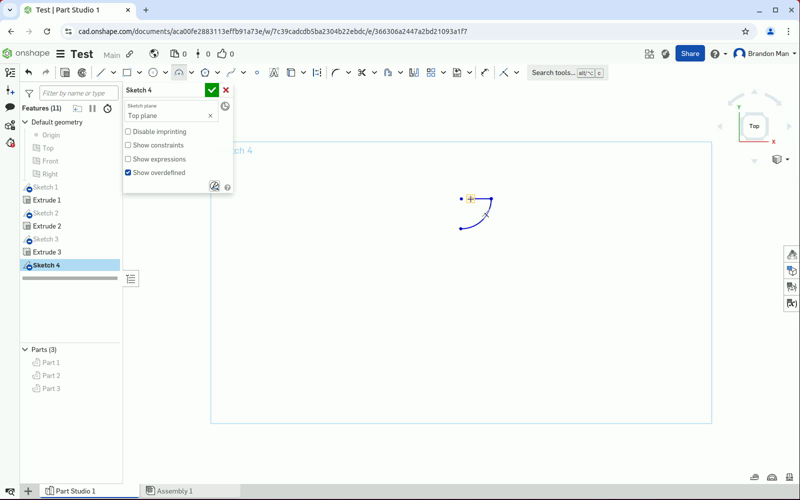
key_down(shift)
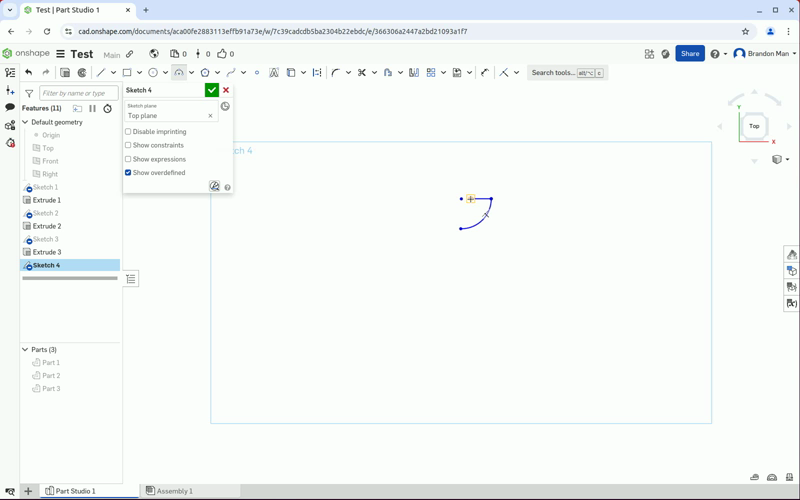
mouse_move(460, 209)
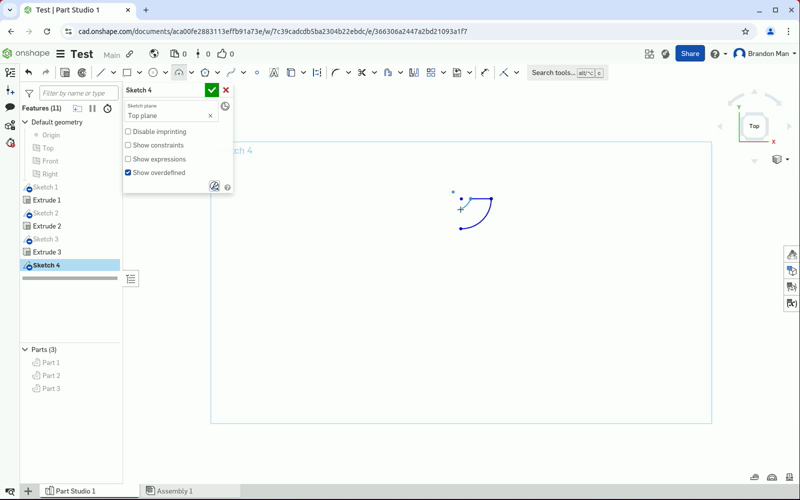
click(460, 209)
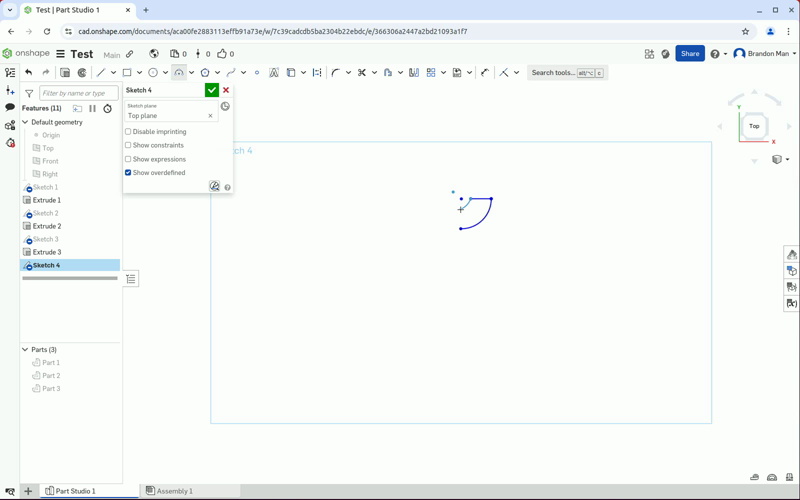
mouse_move(467, 206)
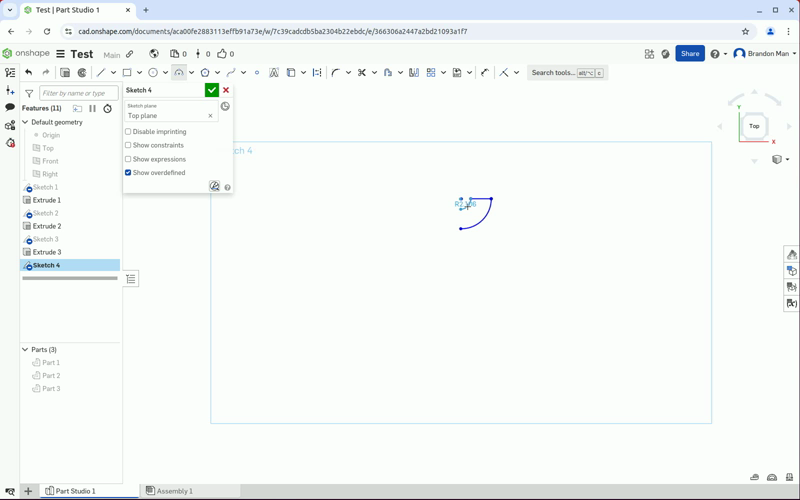
click(467, 206)
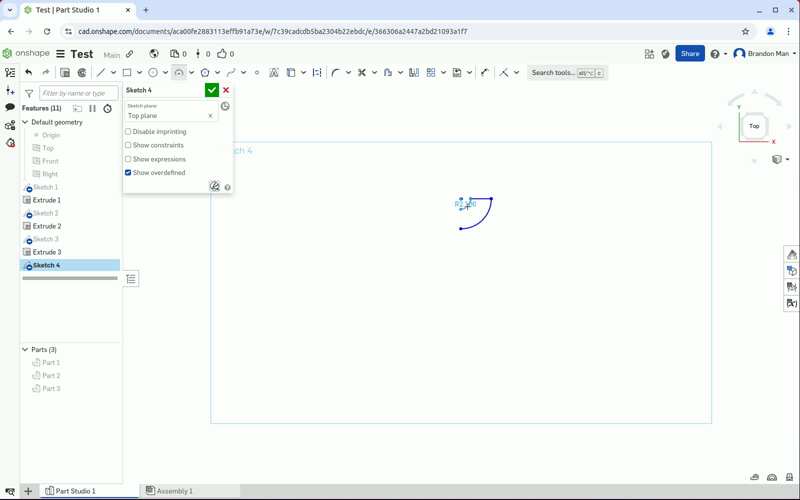
key_up(shift)
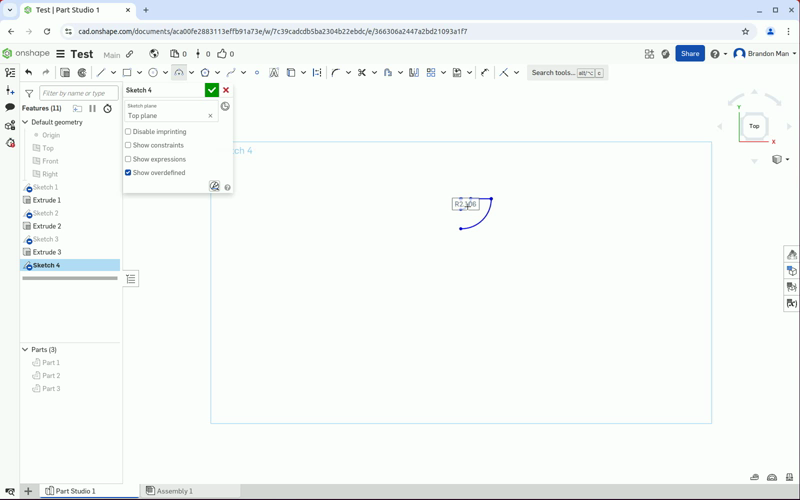
key(esc)
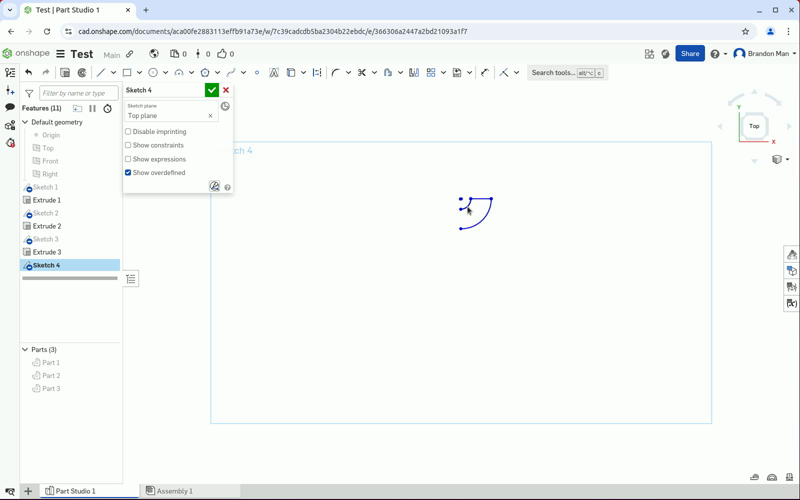
key(l)
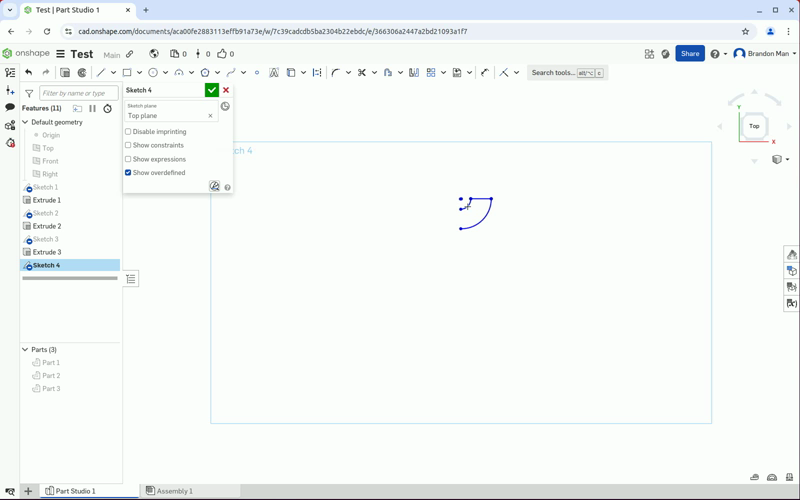
mouse_move(460, 209)
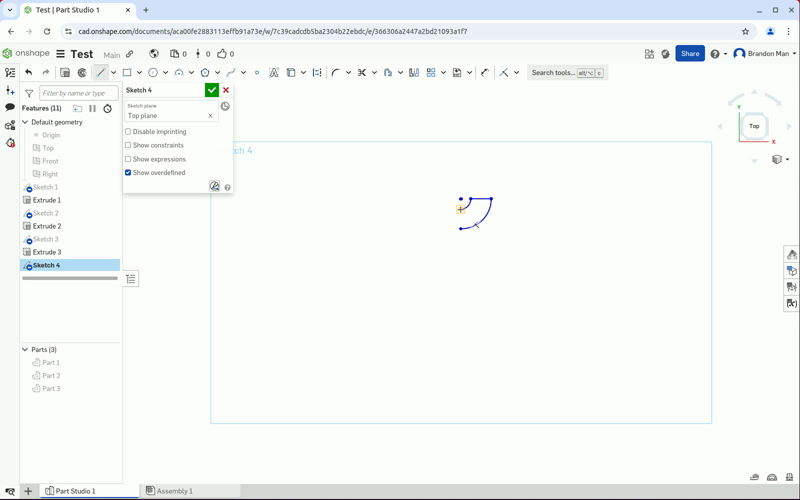
click(460, 209)
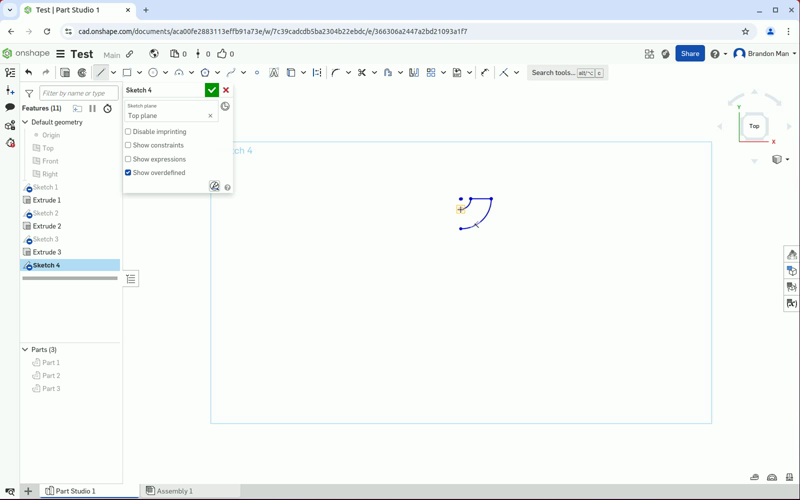
mouse_move(490, 209)
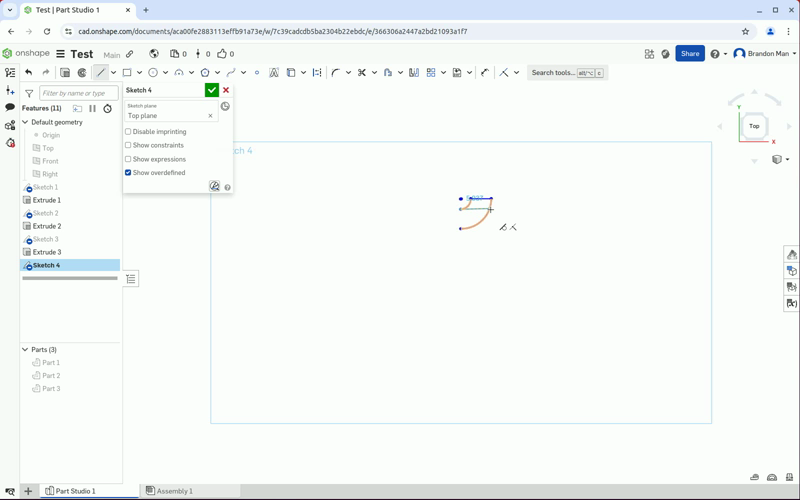
key_down(shift)
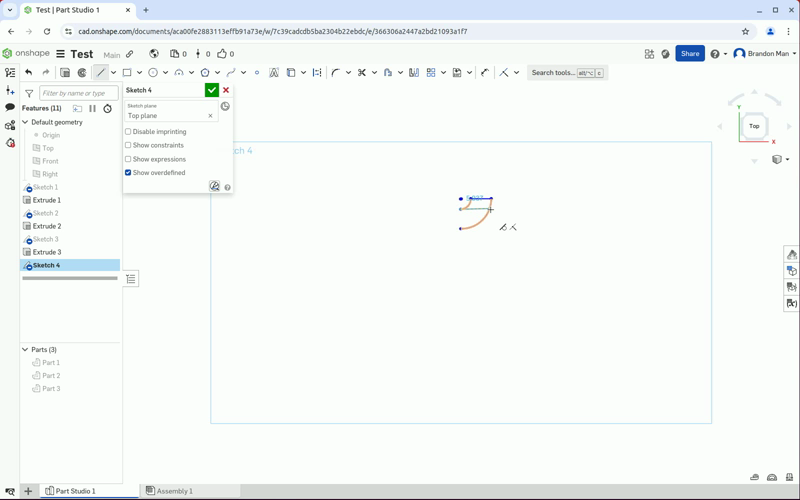
mouse_move(460, 228)
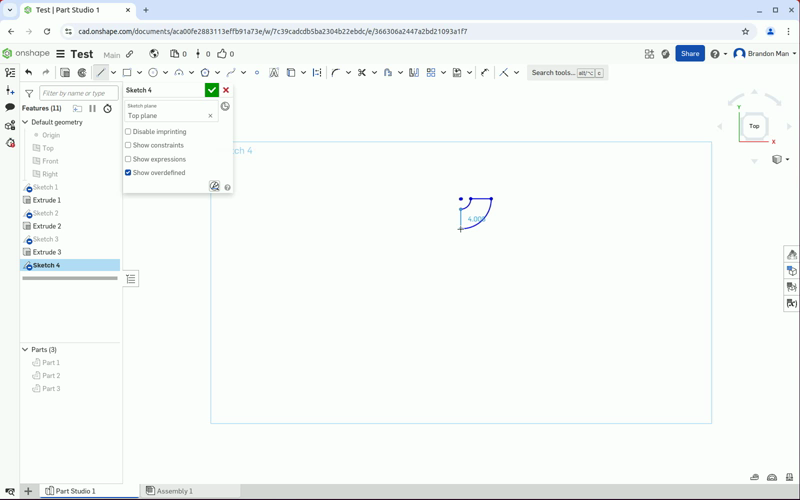
key_up(shift)
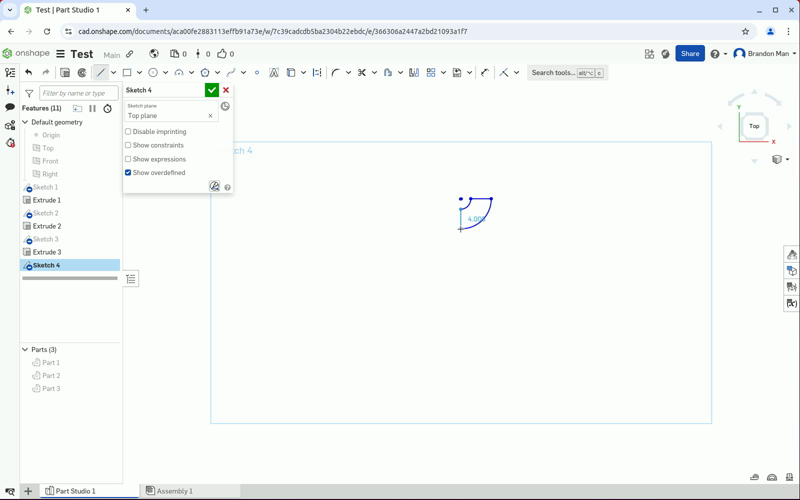
click(460, 228)
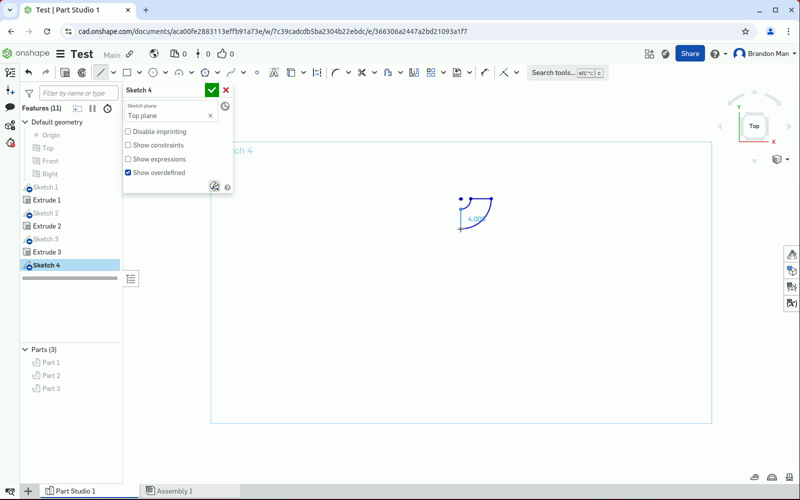
key(esc)
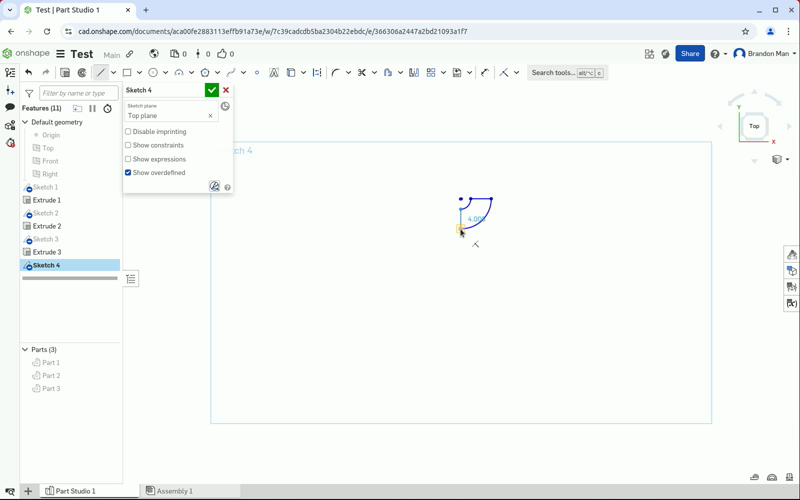
mouse_move(479, 217)
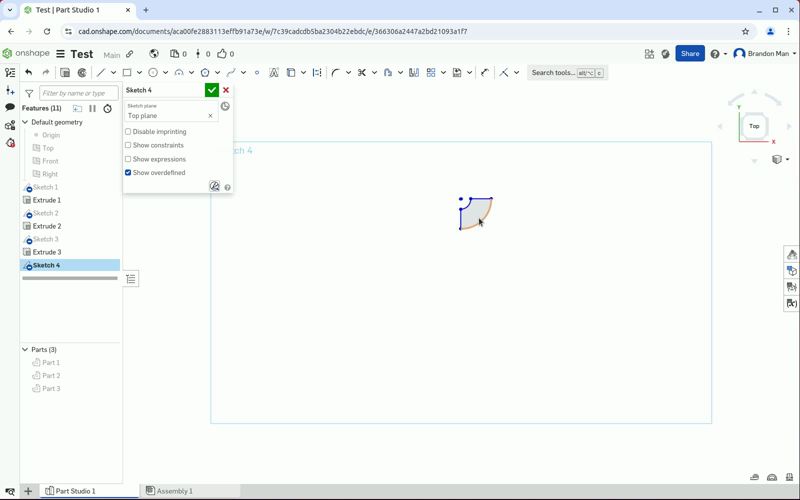
scroll(6)
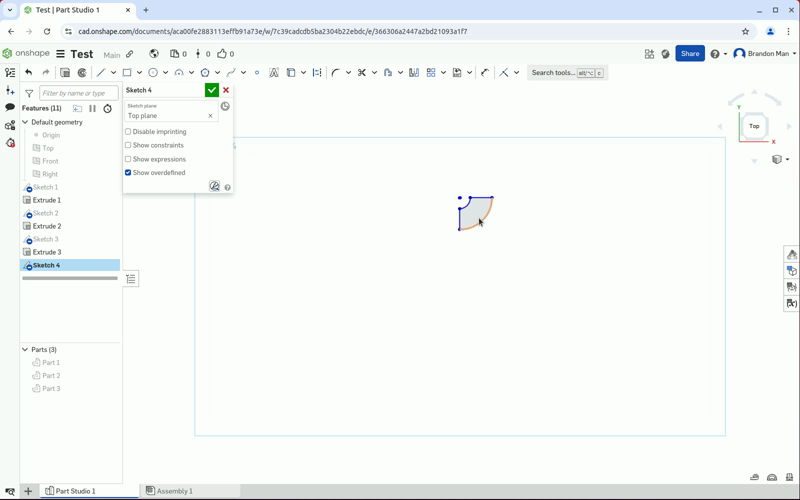
scroll(6)
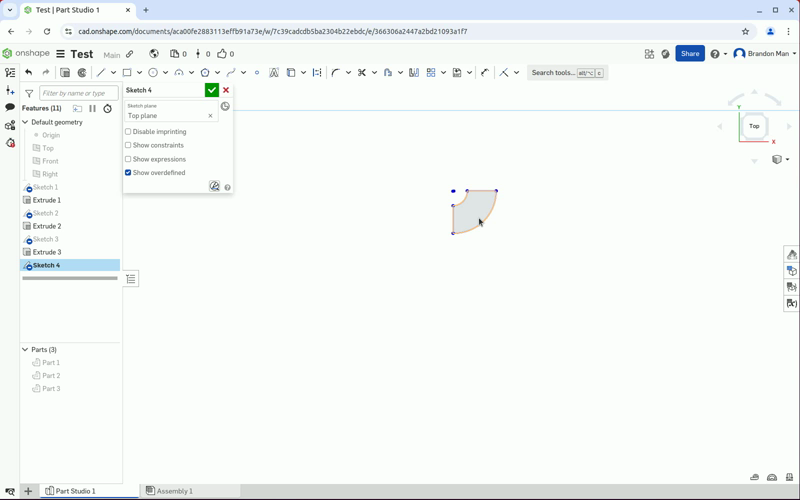
scroll(6)
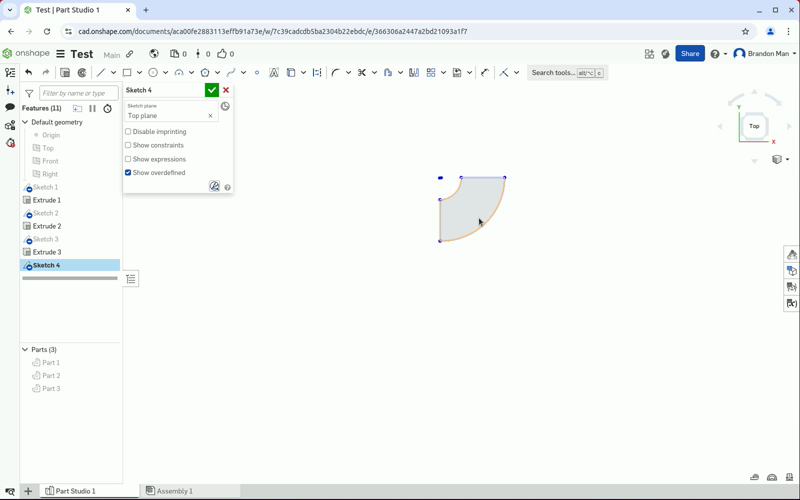
scroll(6)
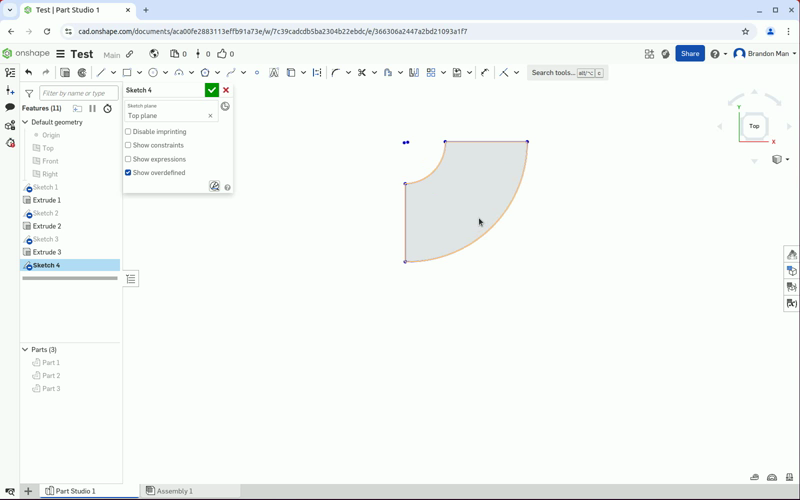
scroll(6)
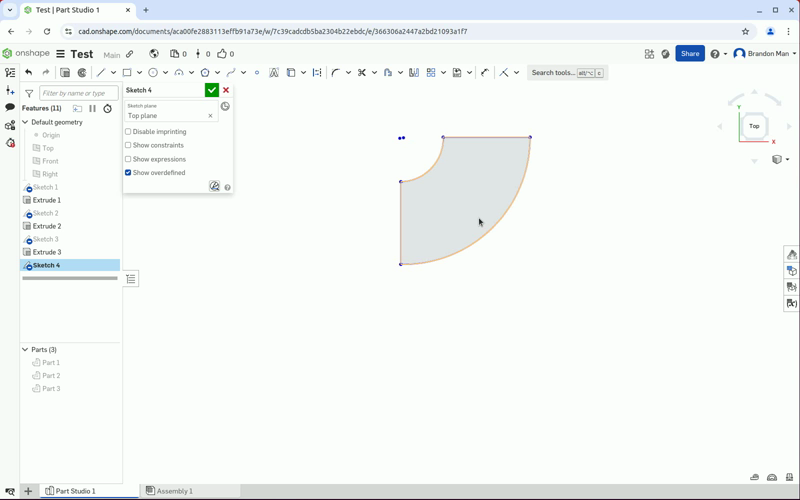
scroll(6)
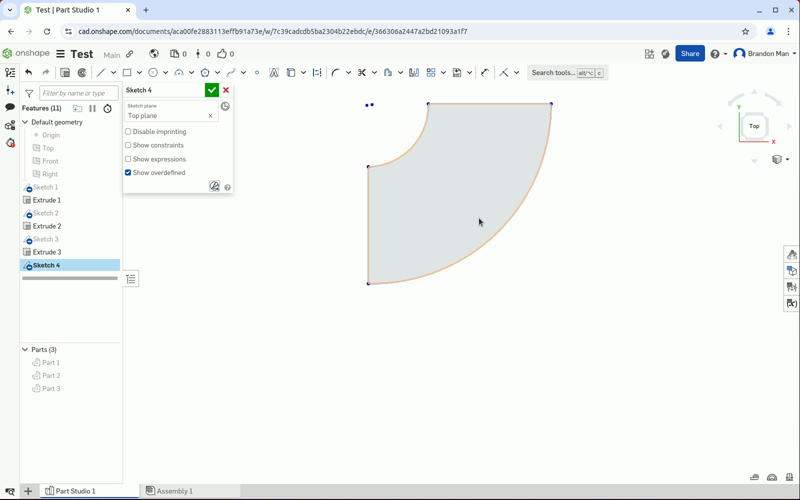
scroll(6)
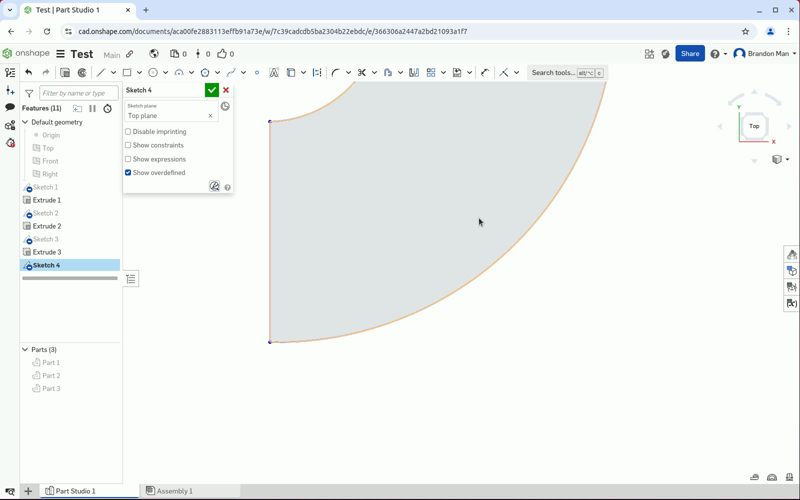
click(479, 217)
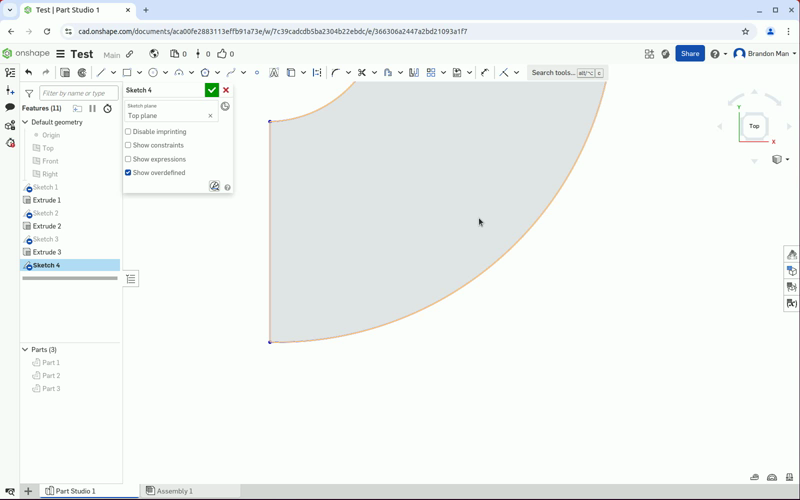
scroll(-6)
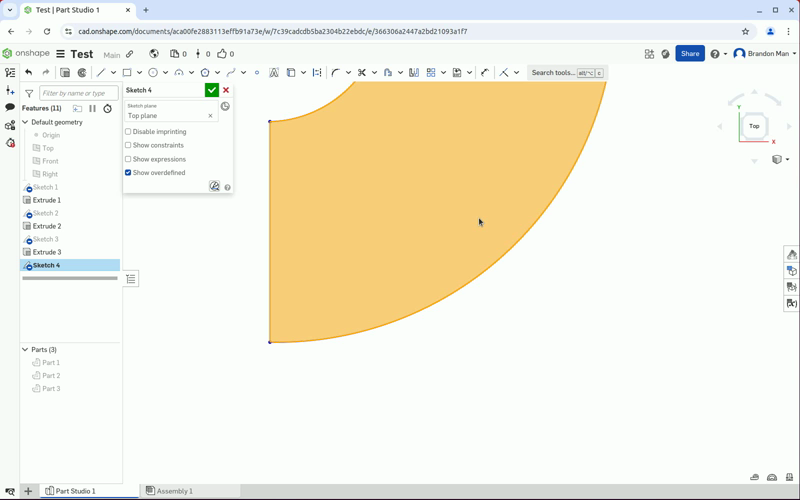
scroll(-6)
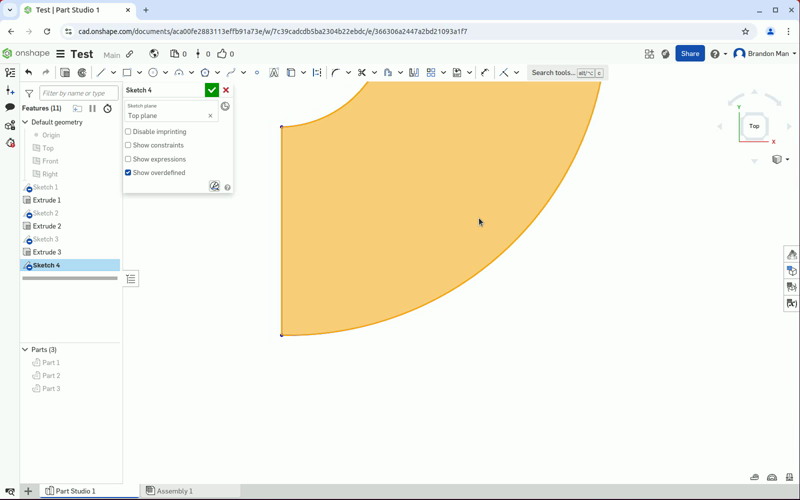
scroll(-6)
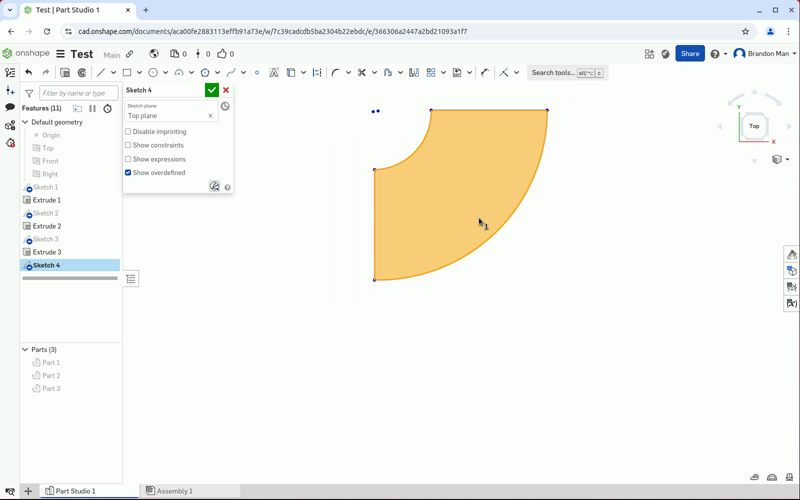
scroll(-6)
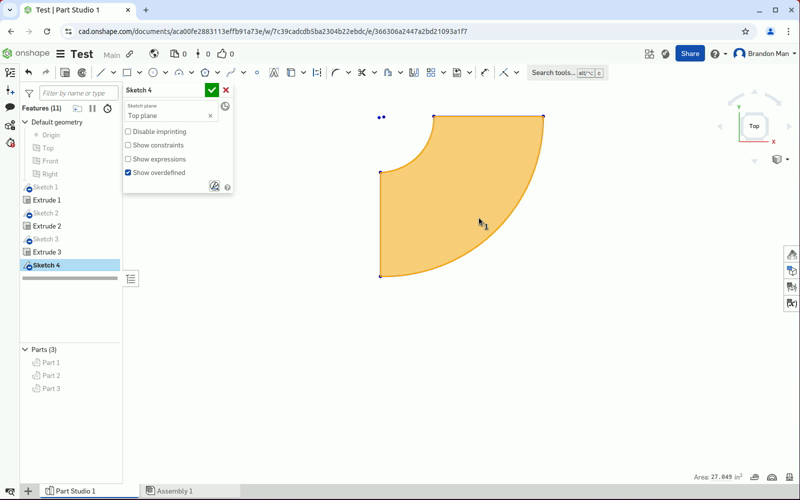
scroll(-6)
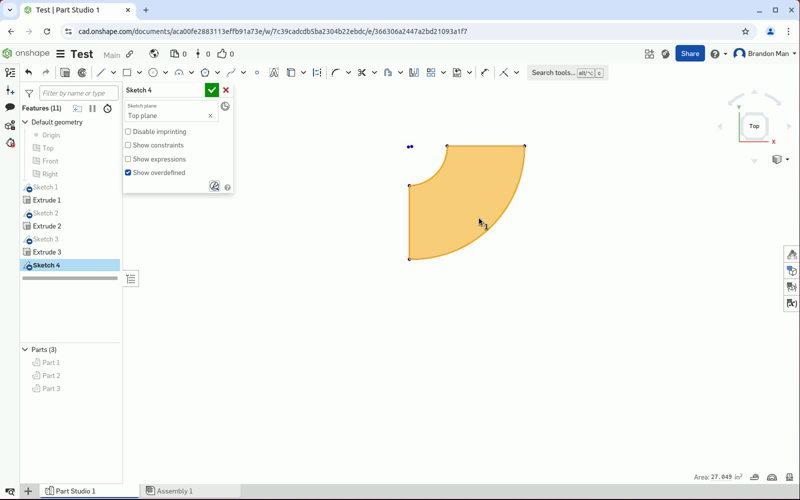
scroll(-6)
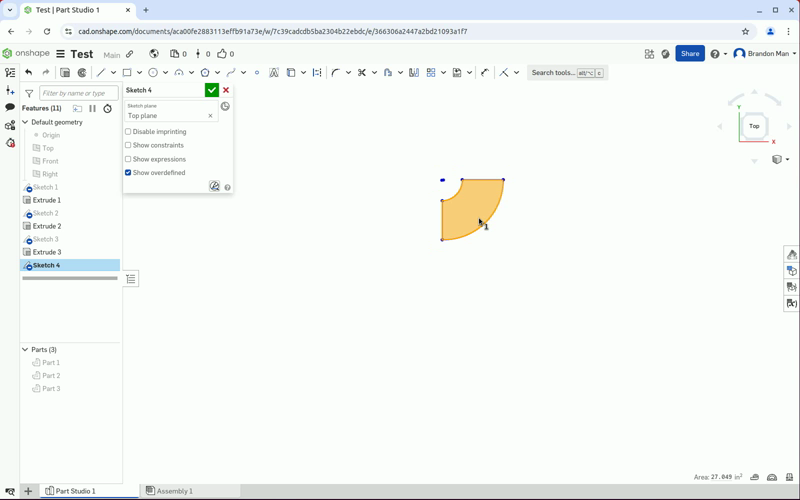
scroll(-6)
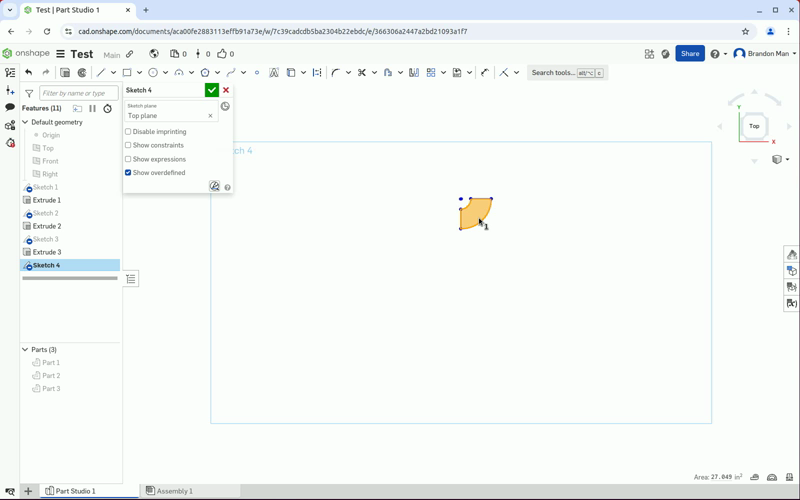
mouse_move(73, 352)
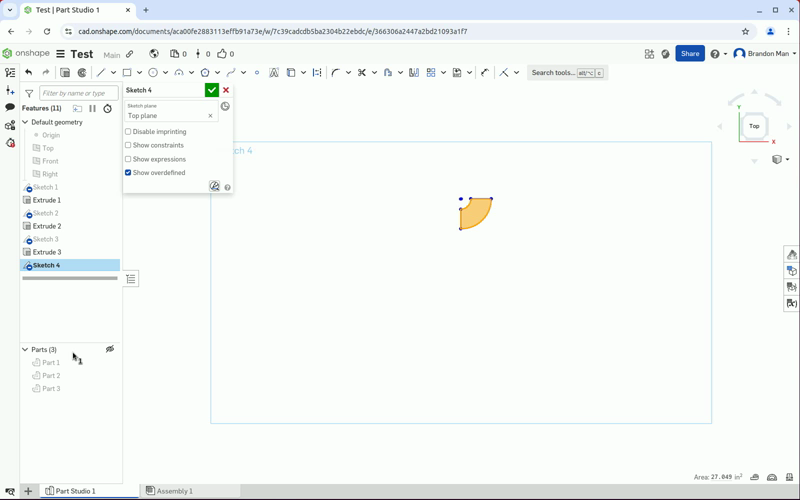
key(shift+y)
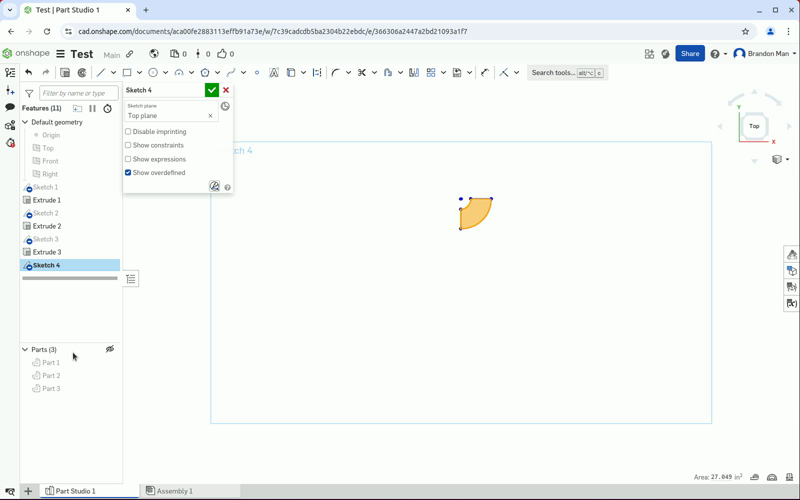
key(shift+e)
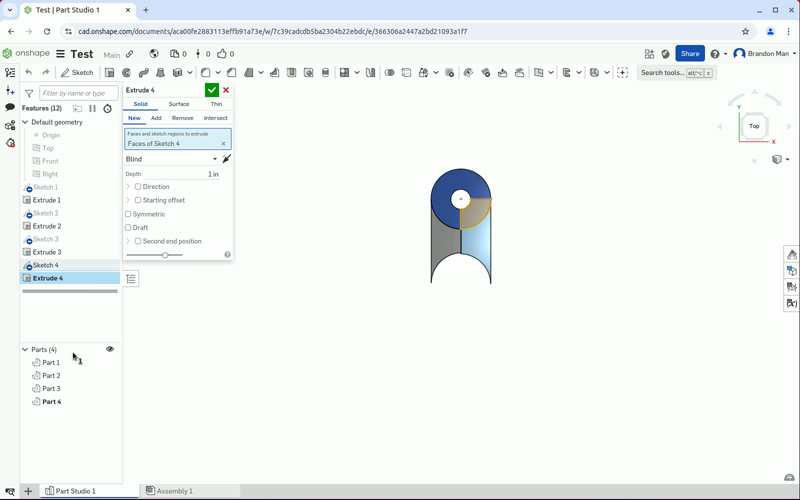
mouse_move(143, 106)
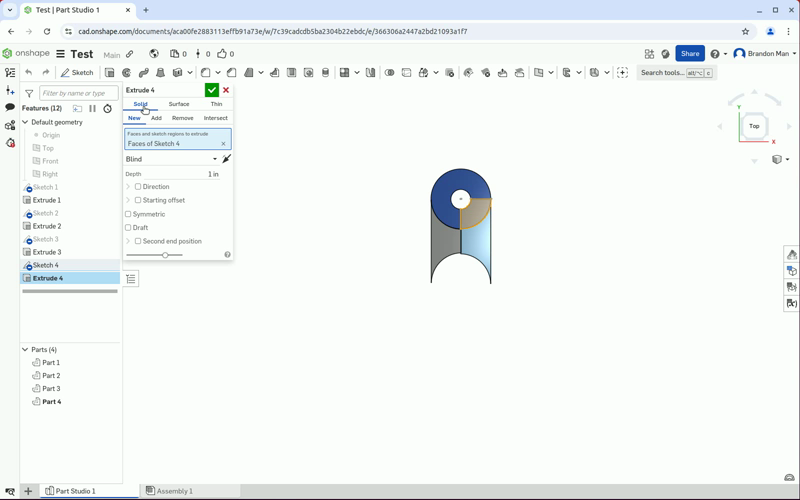
click(143, 106)
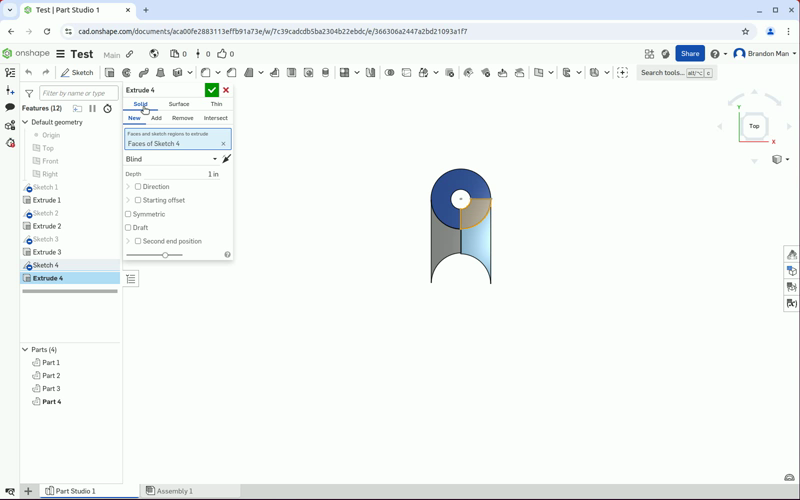
mouse_move(137, 120)
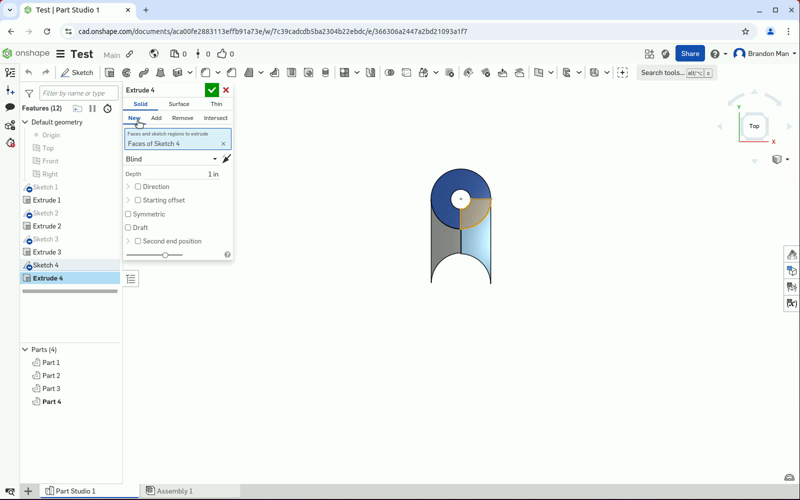
click(137, 120)
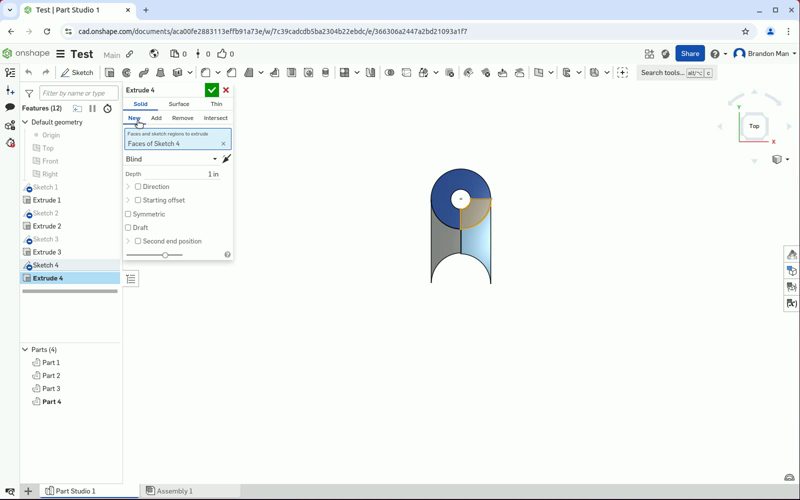
key(tab, 4)
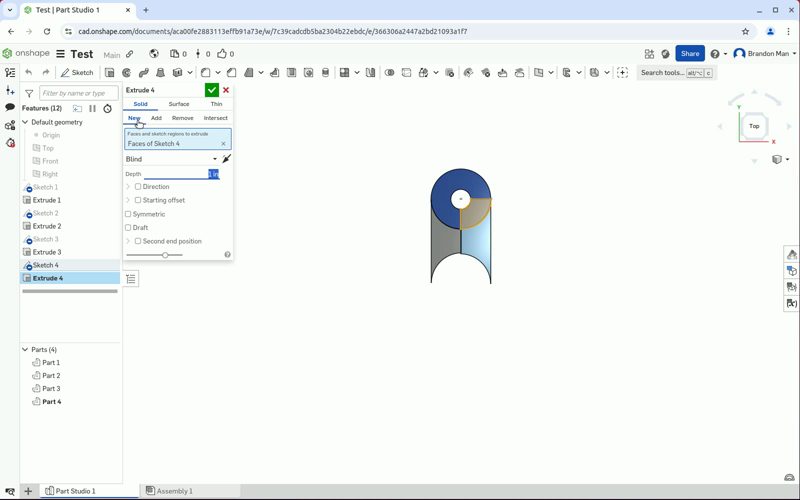
text(4.092)
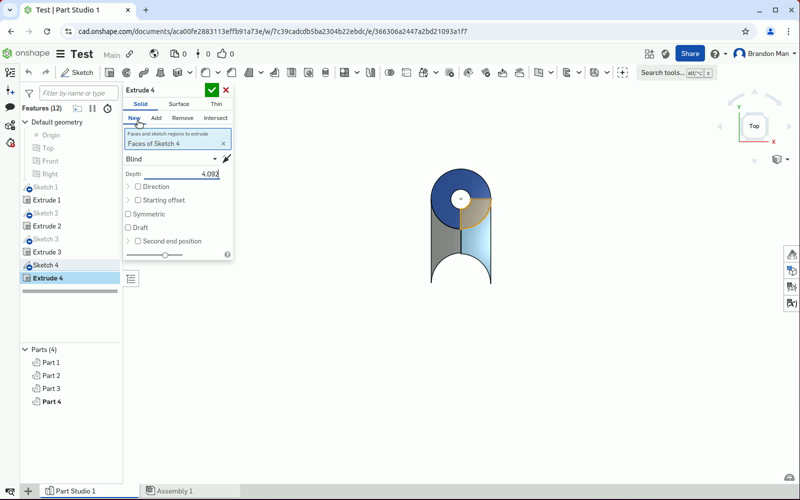
key(enter)
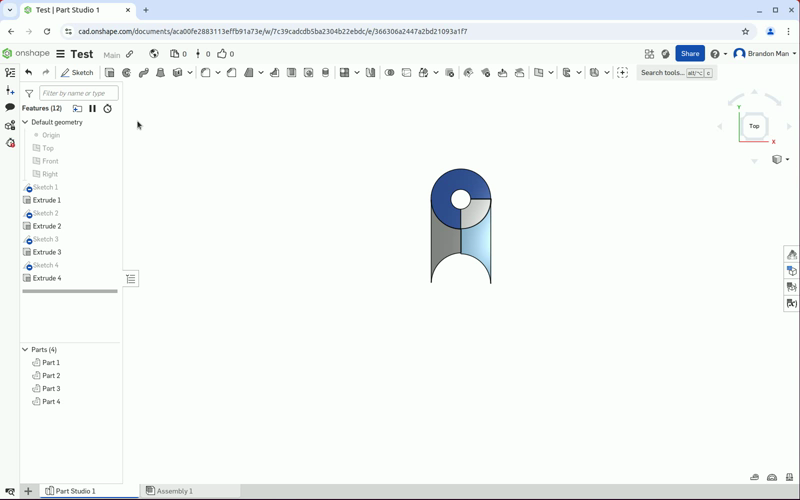
key(shift+h)
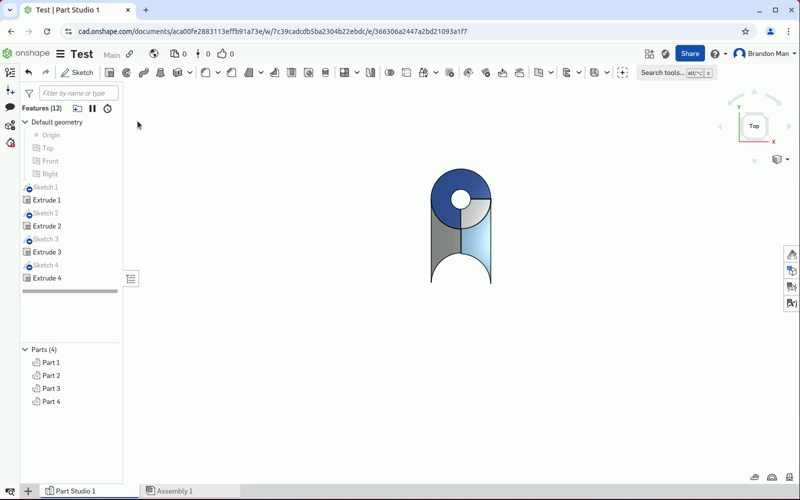
key(shift+h)
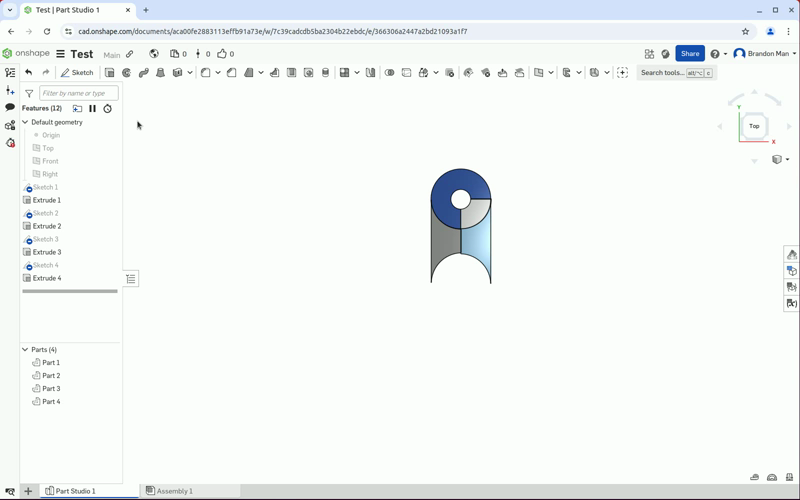
mouse_move(73, 189)
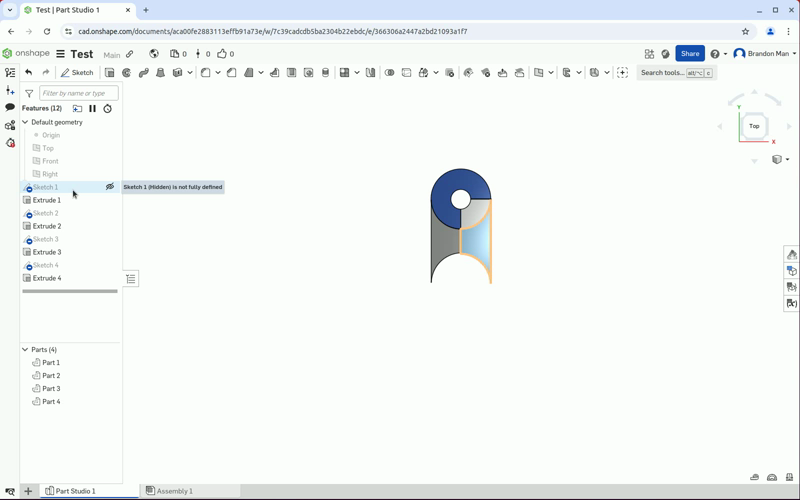
click(73, 189)
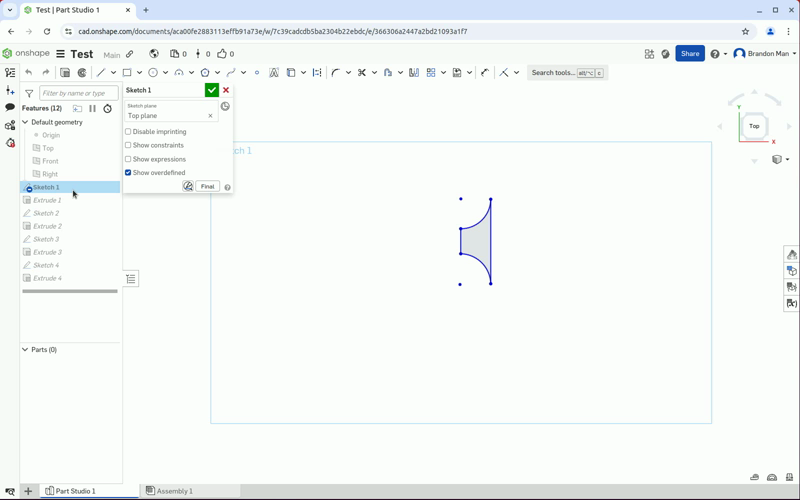
mouse_move(229, 92)
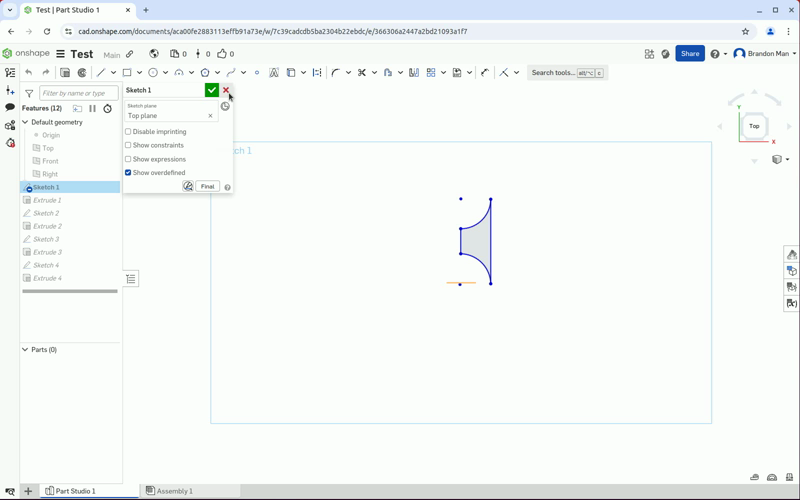
click(229, 92)
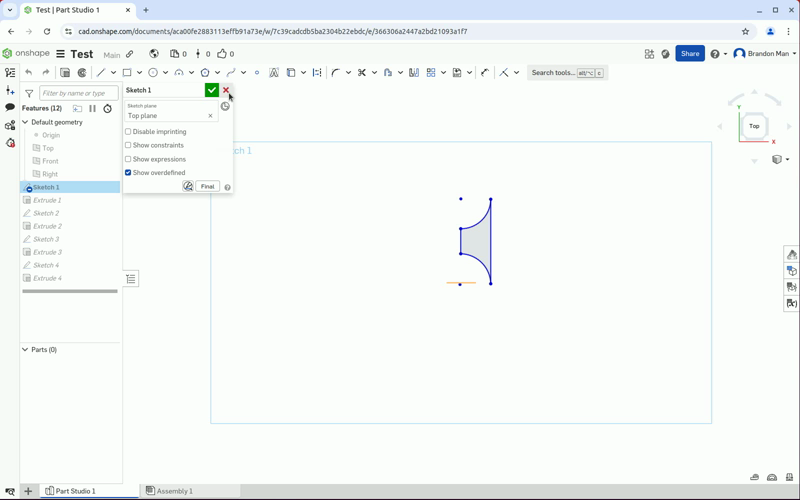
key(shift+s)
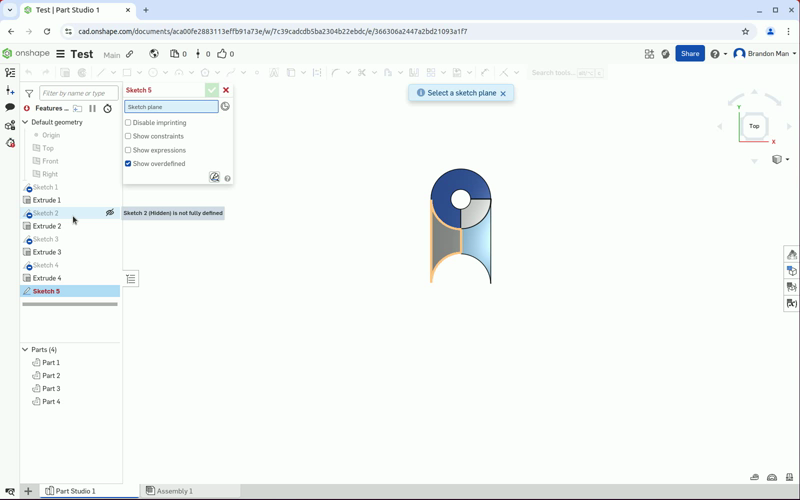
scroll(3)
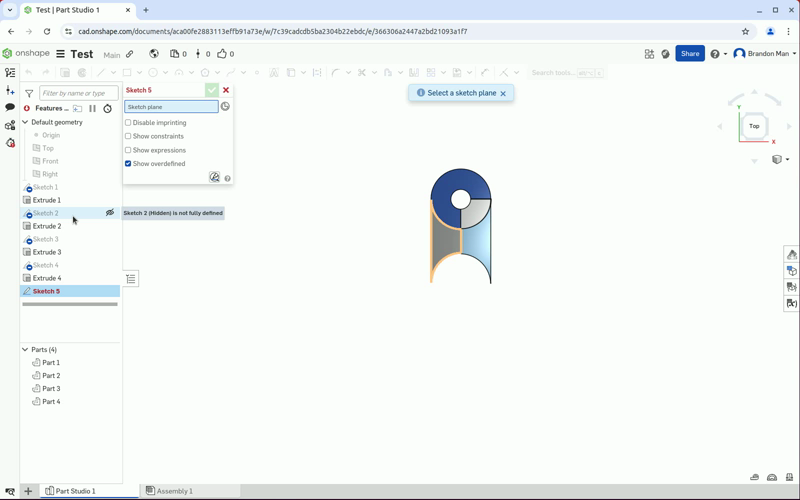
mouse_move(73, 150)
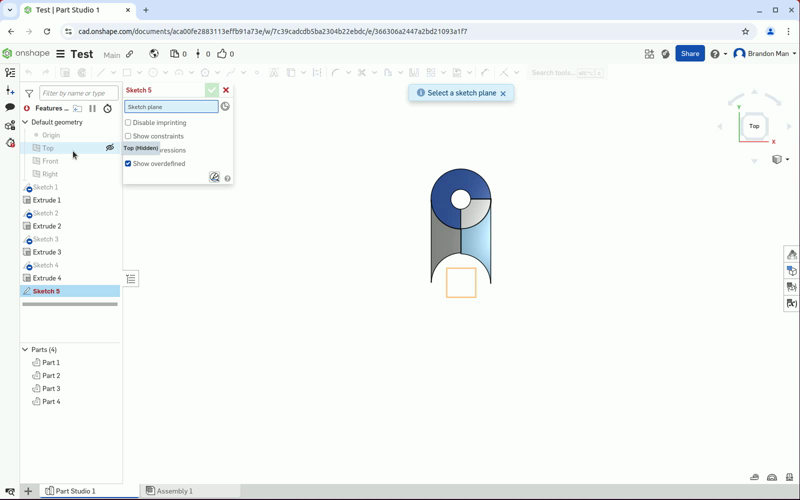
click(73, 150)
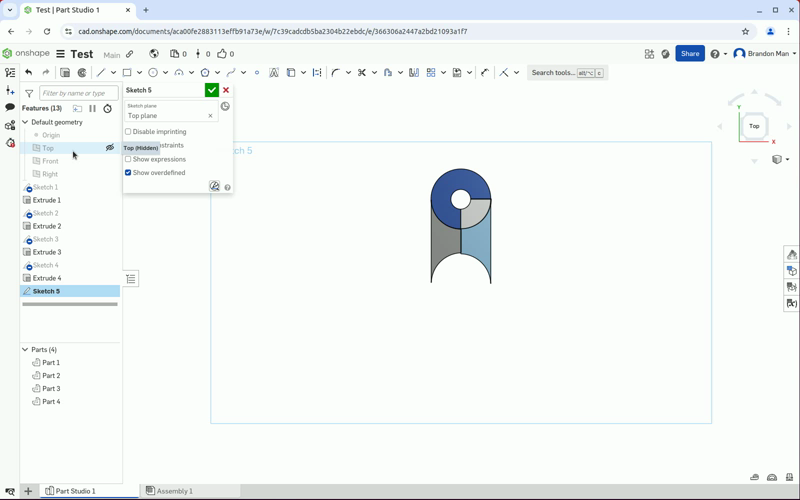
mouse_move(73, 352)
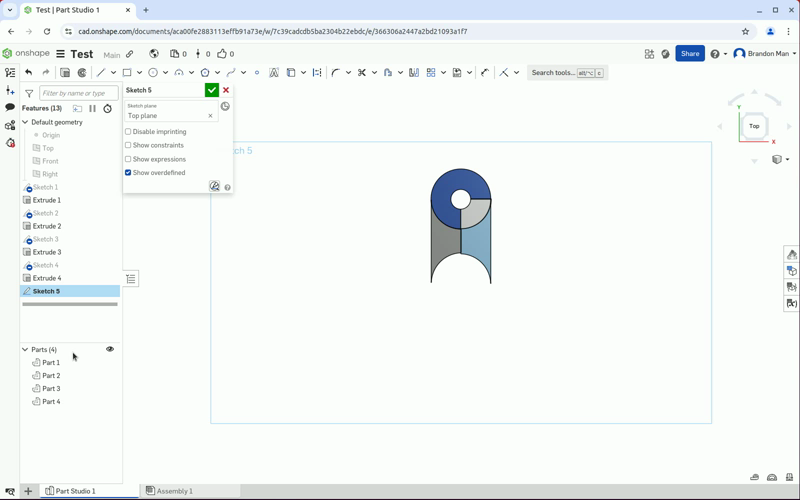
key(y)
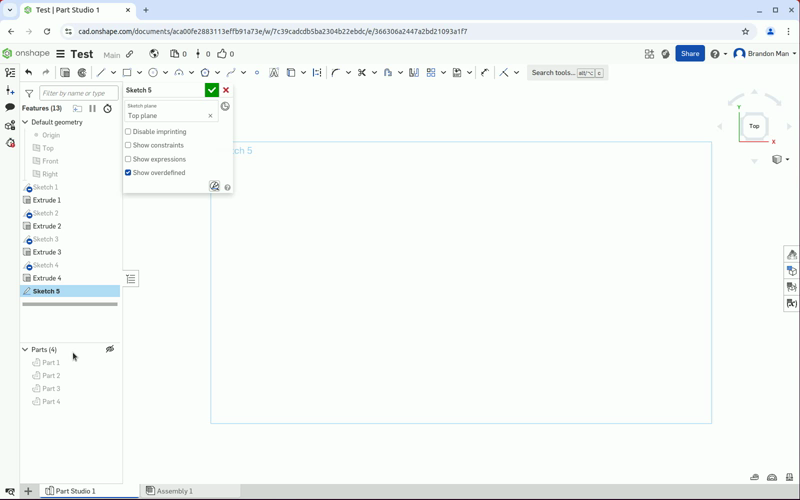
key(c)
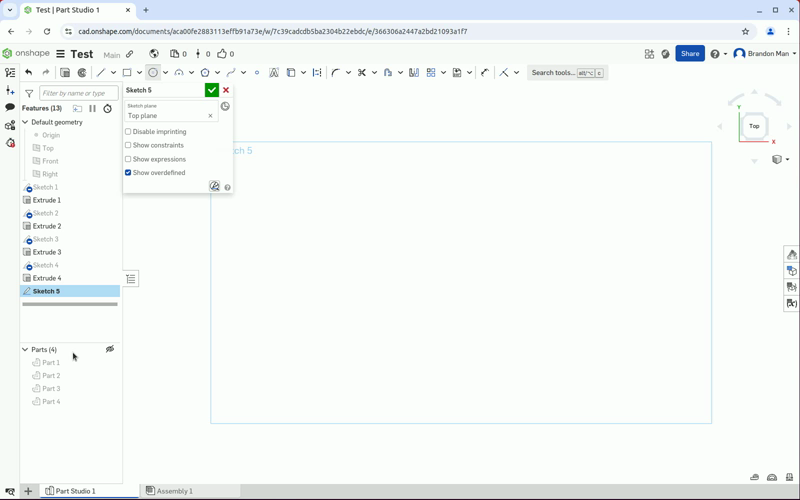
key_down(shift)
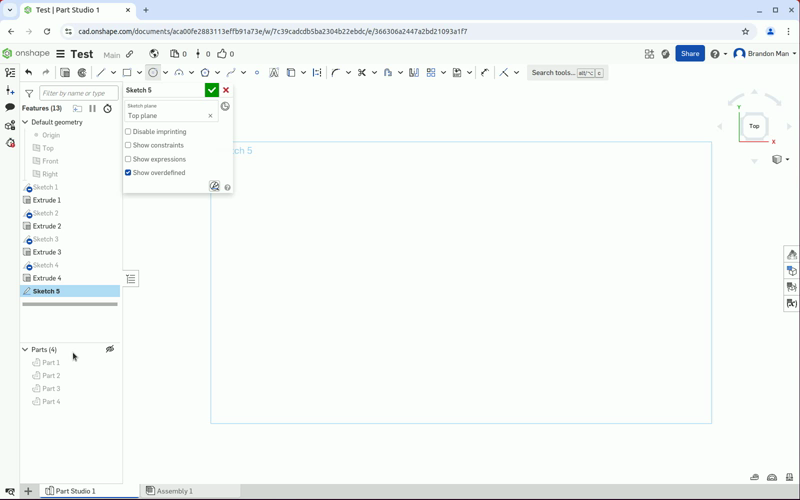
mouse_move(461, 282)
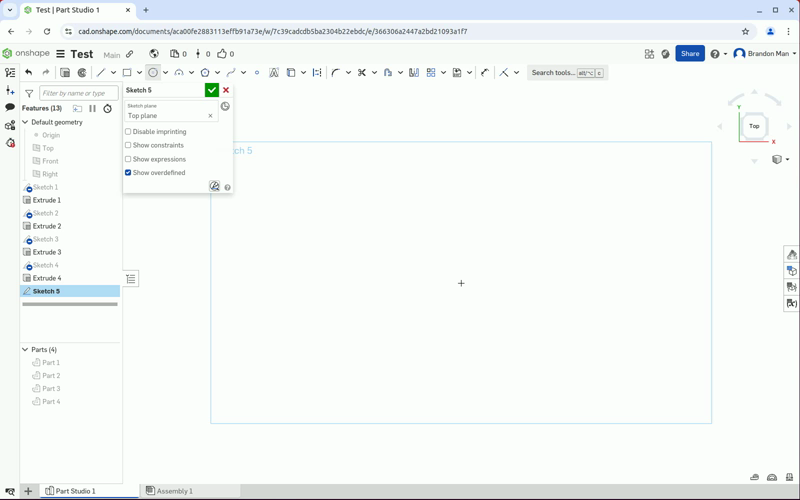
click(461, 282)
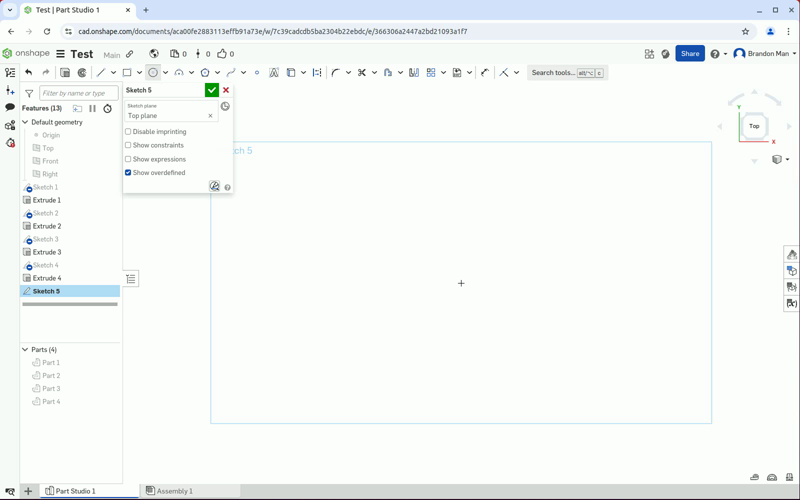
key_up(shift)
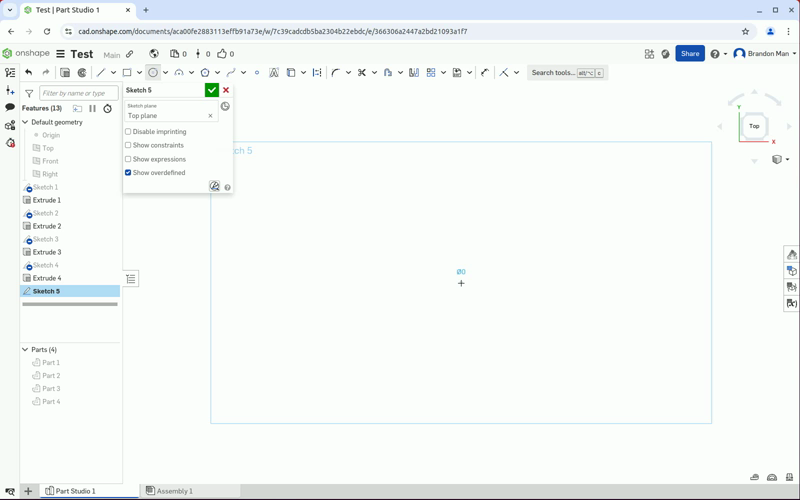
mouse_move(490, 282)
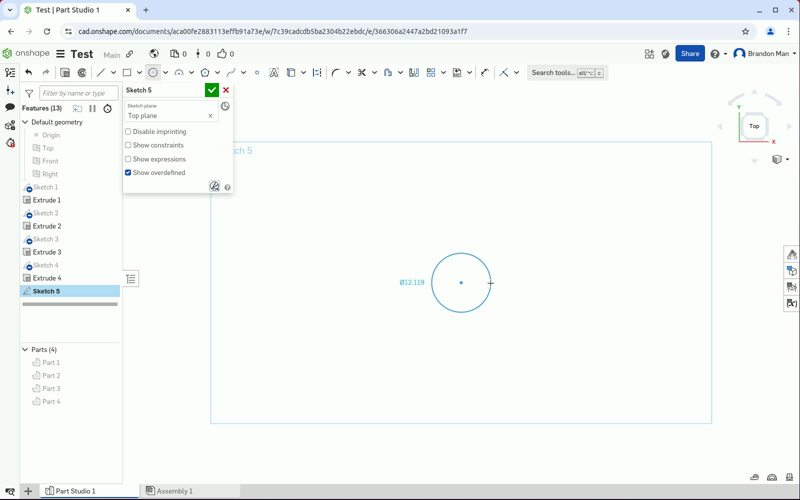
click(490, 282)
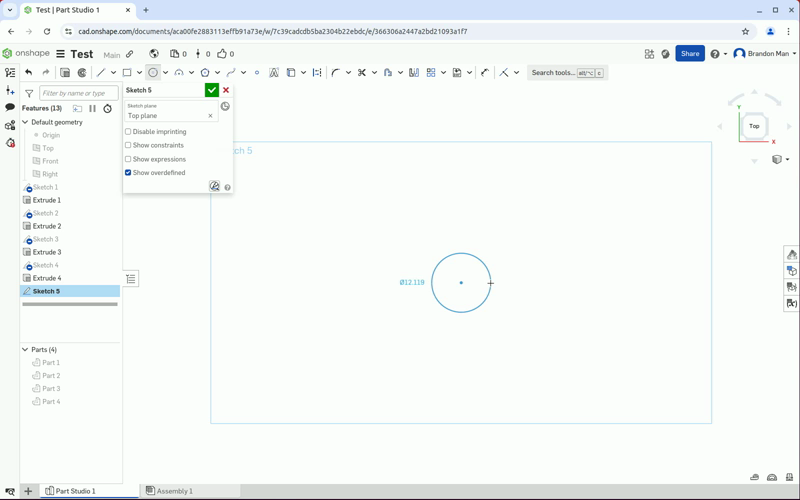
key(esc)
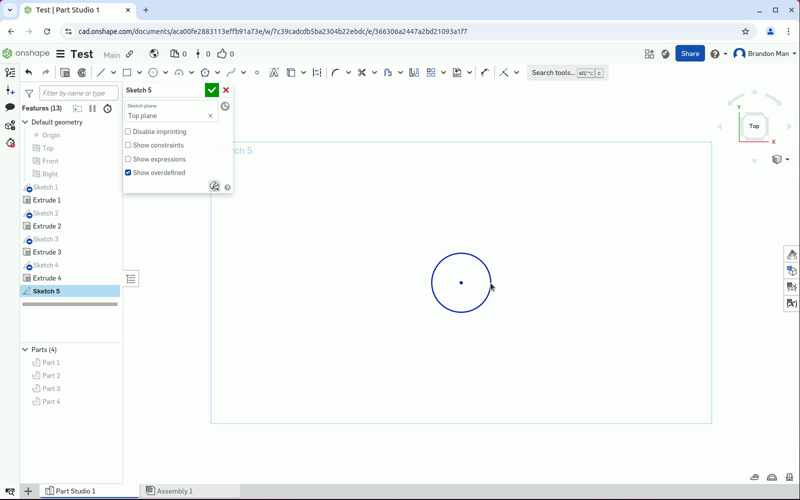
key(c)
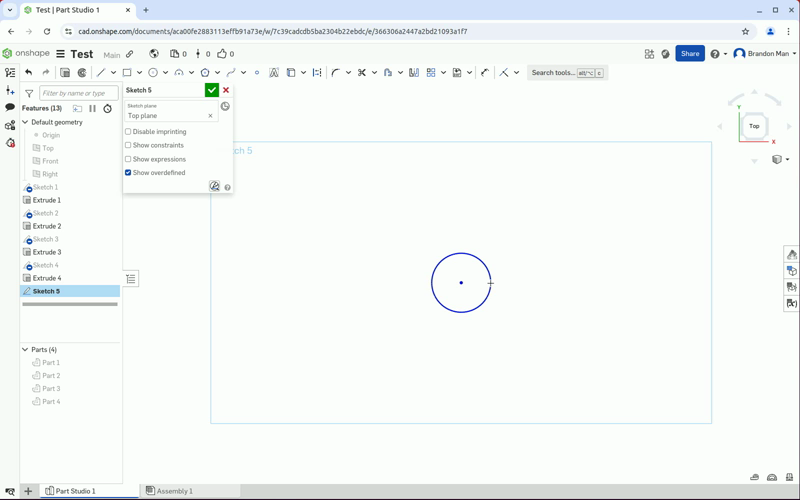
key_down(shift)
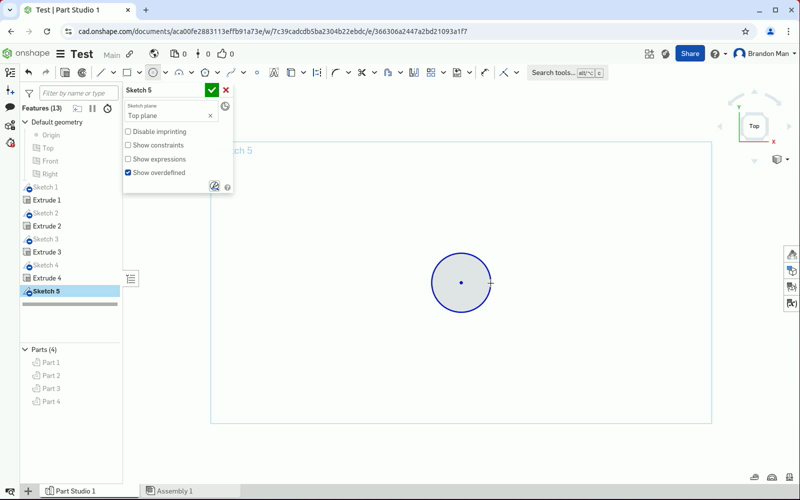
mouse_move(461, 282)
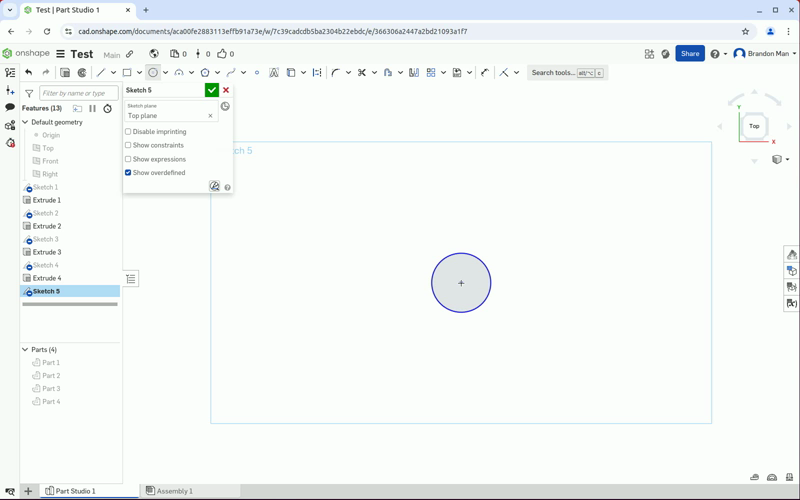
click(461, 282)
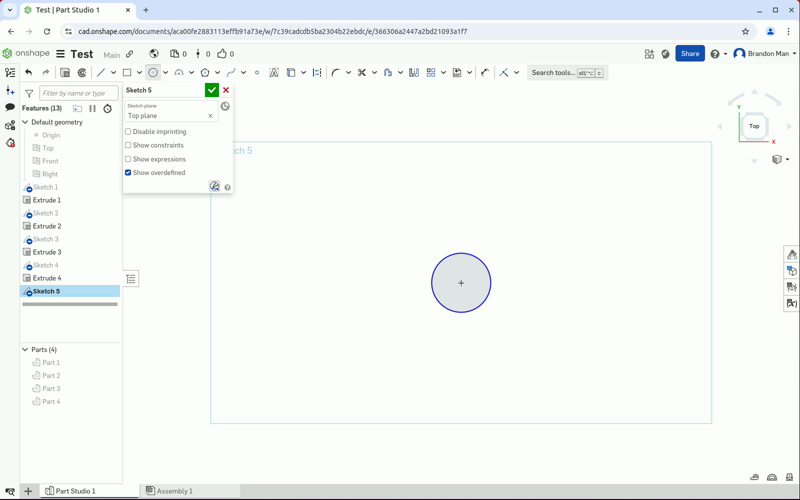
key_up(shift)
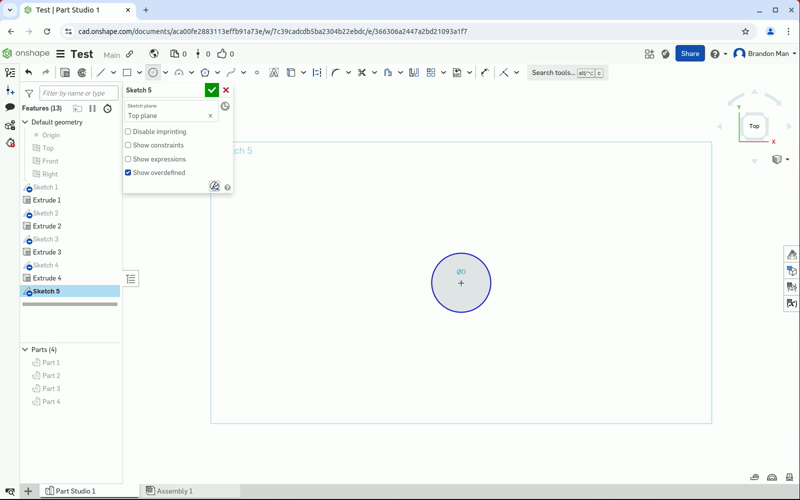
mouse_move(471, 282)
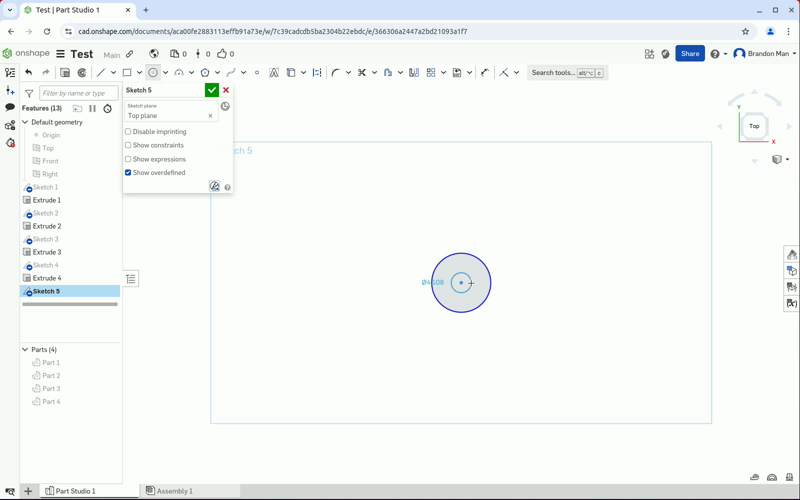
click(471, 282)
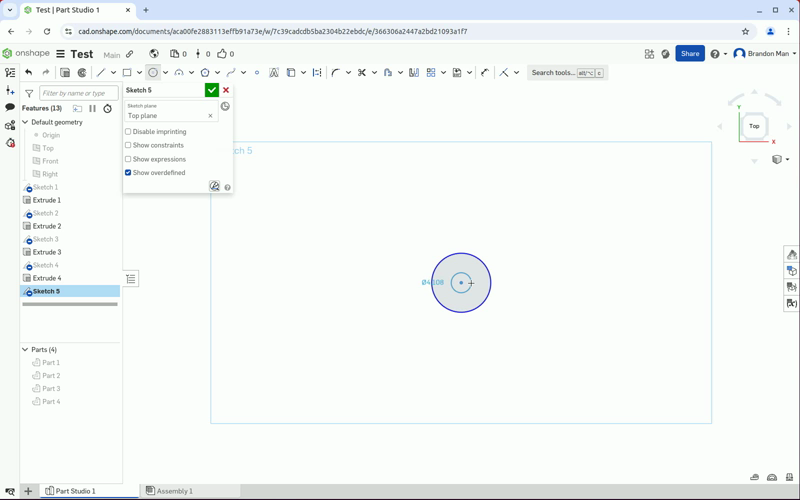
key(esc)
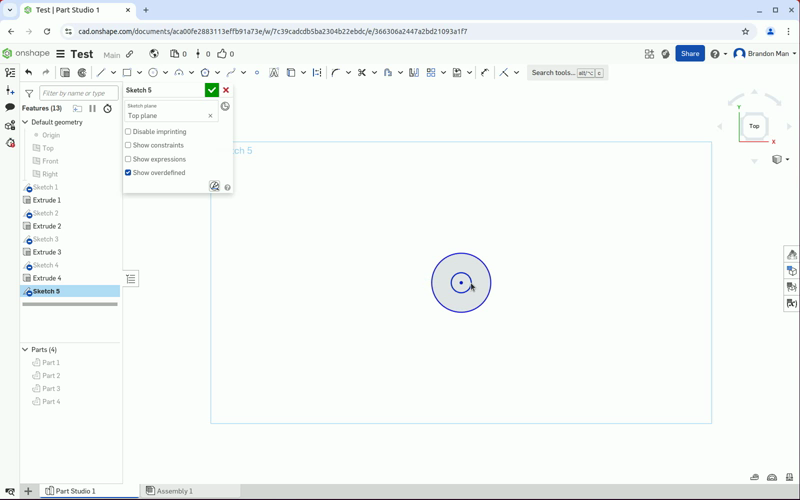
mouse_move(440, 286)
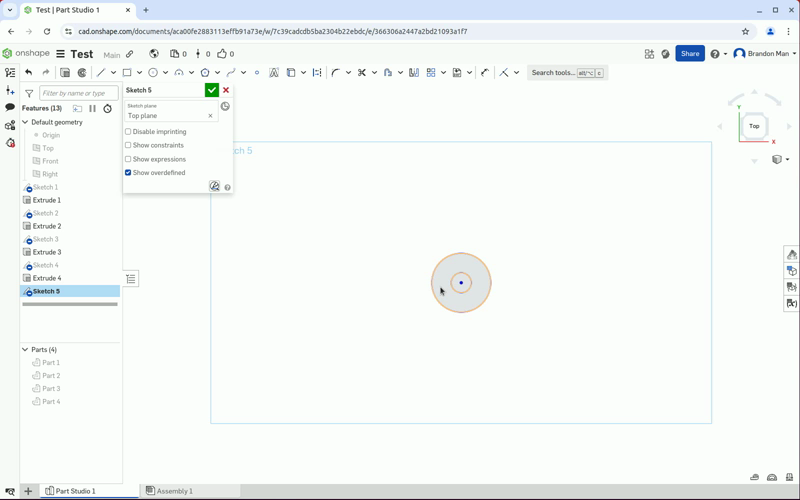
click(440, 286)
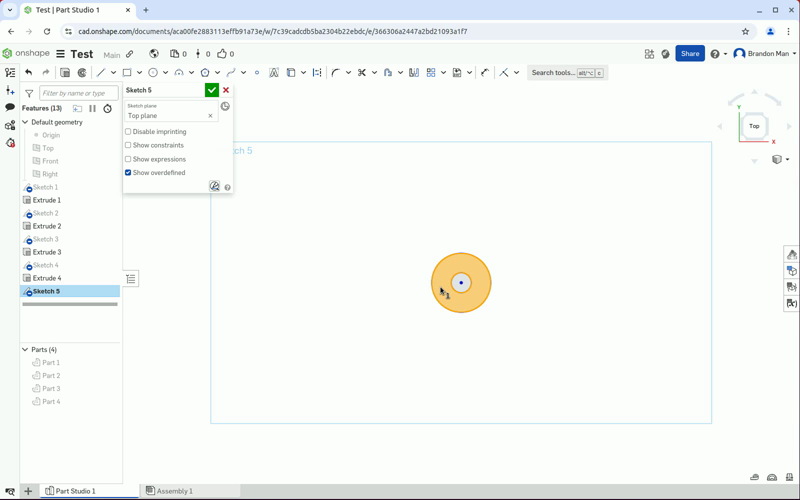
mouse_move(73, 352)
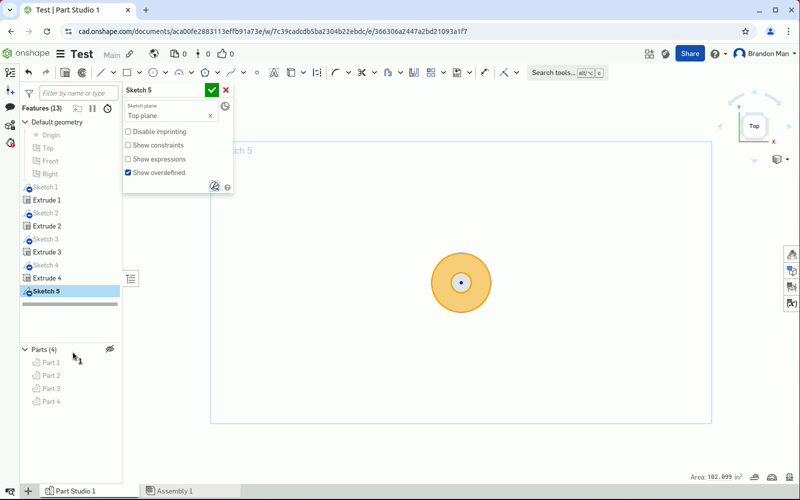
key(shift+y)
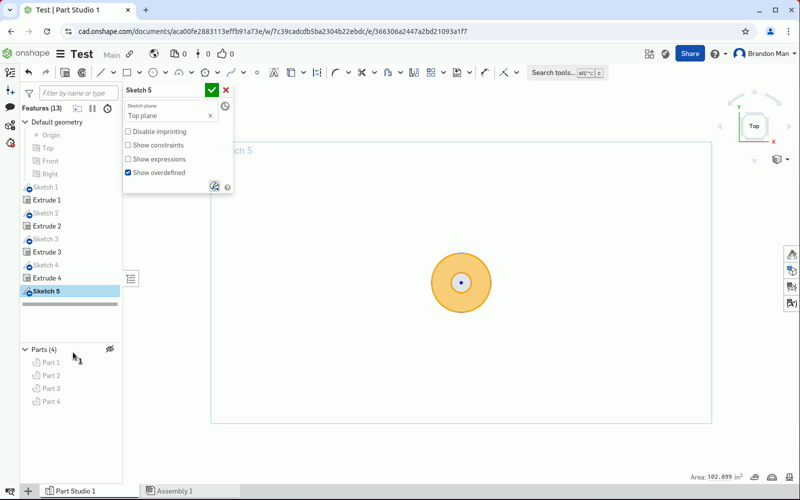
key(shift+e)
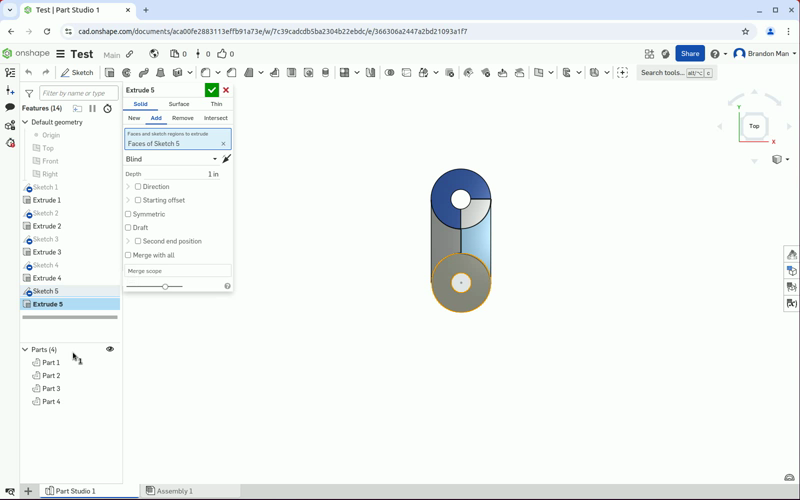
mouse_move(143, 106)
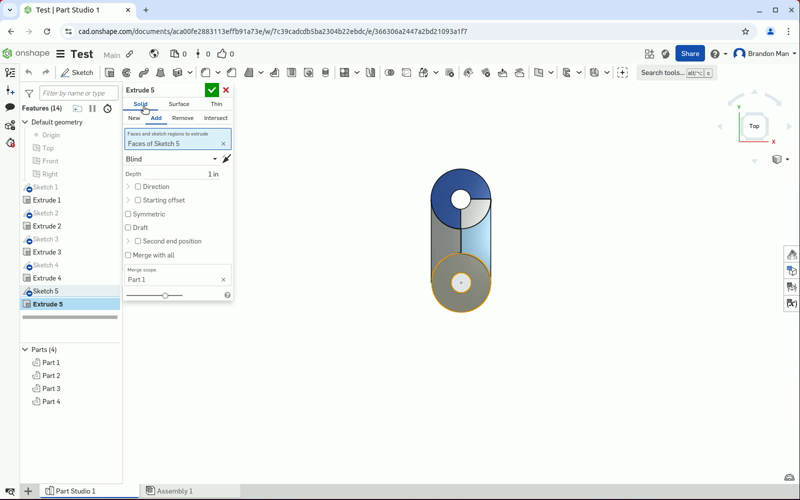
click(143, 106)
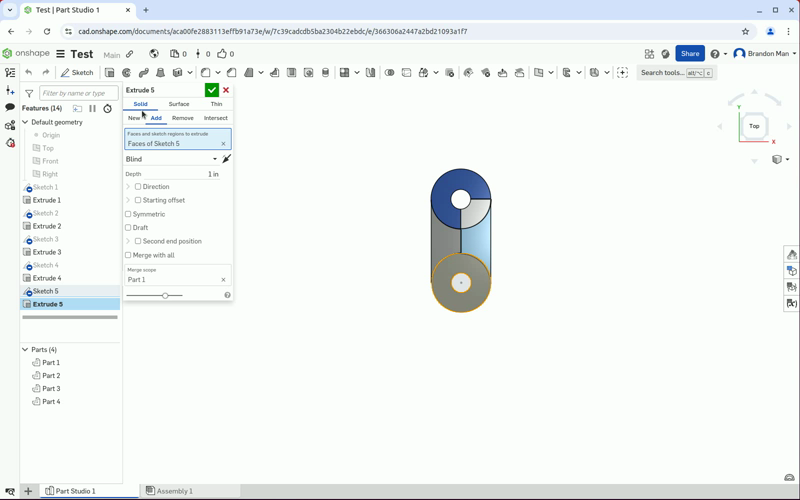
mouse_move(137, 120)
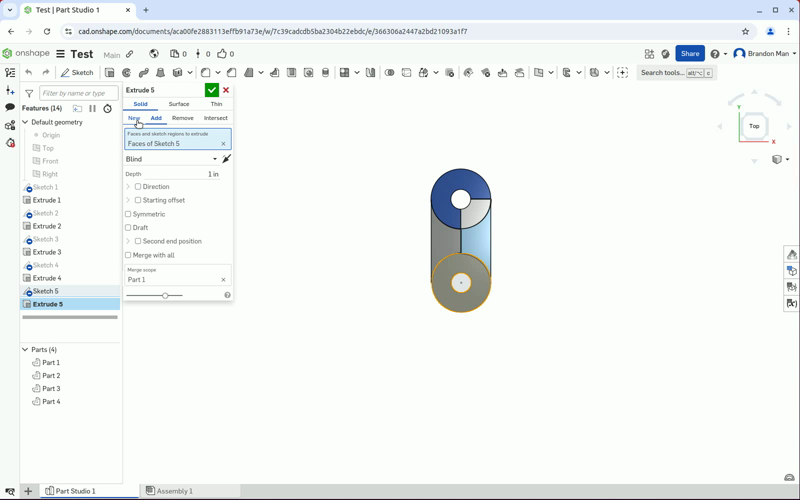
click(137, 120)
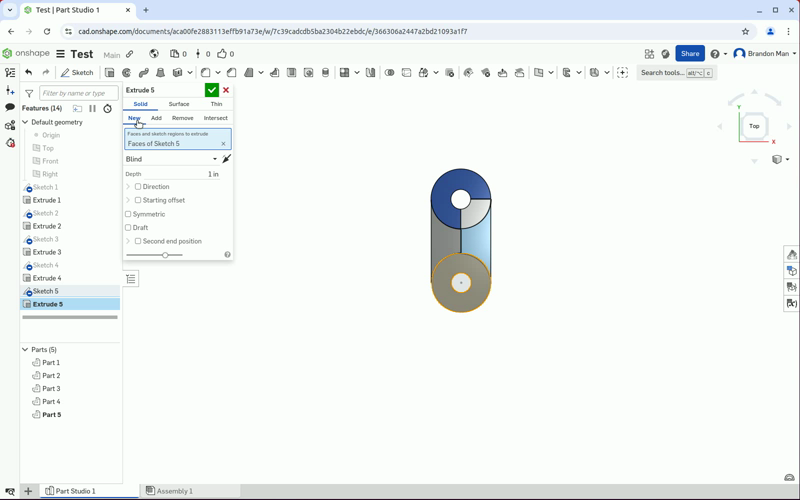
key(tab, 4)
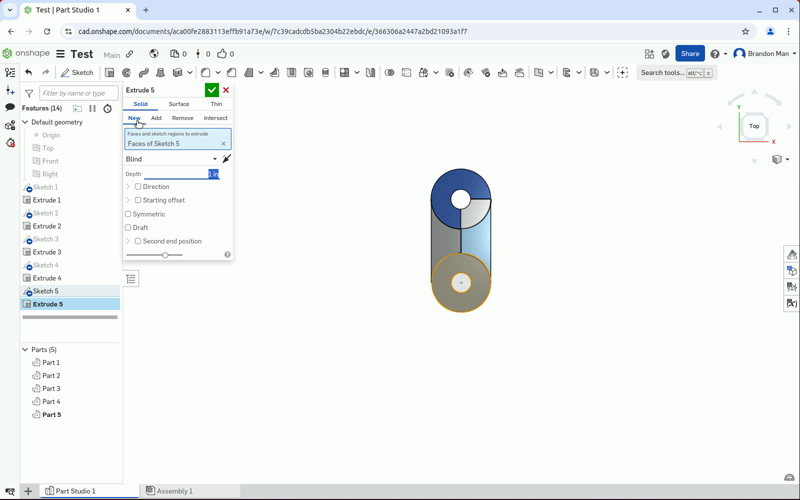
text(4.092)
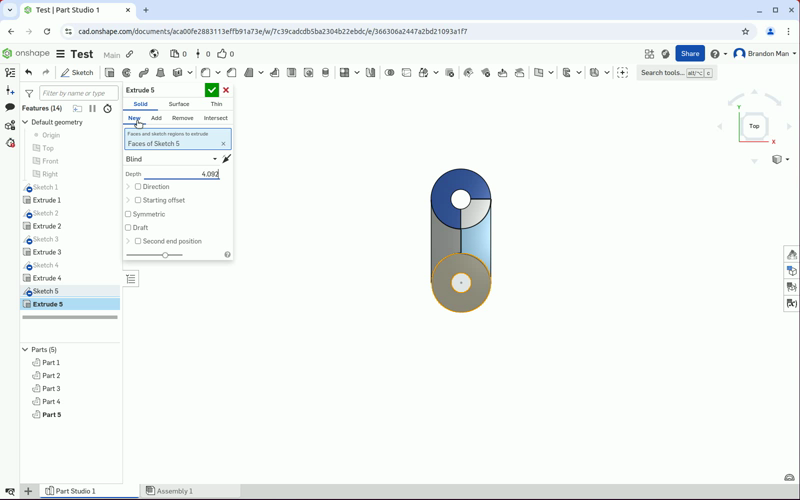
key(enter)
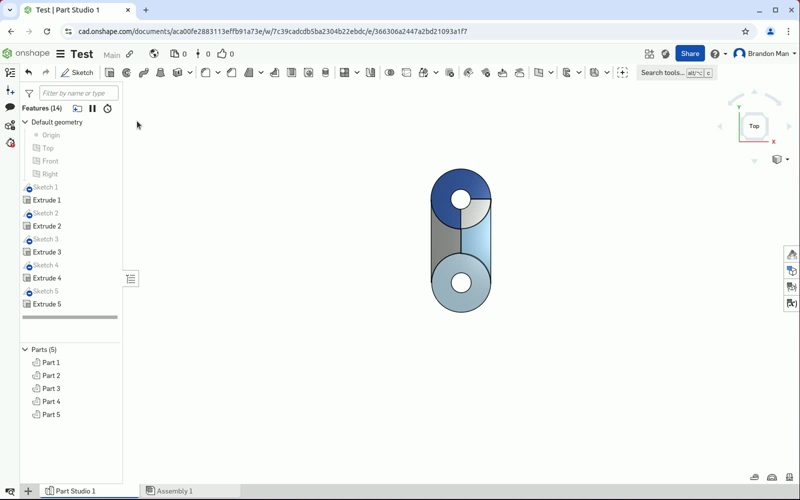
key(shift+h)
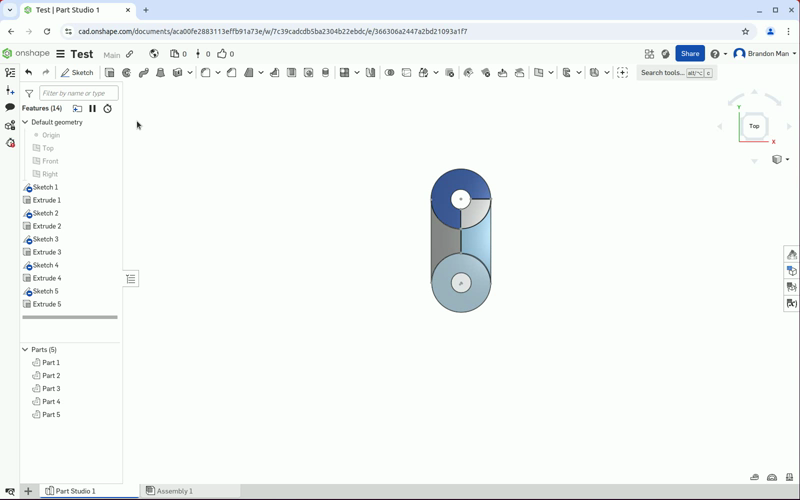
key(shift+h)
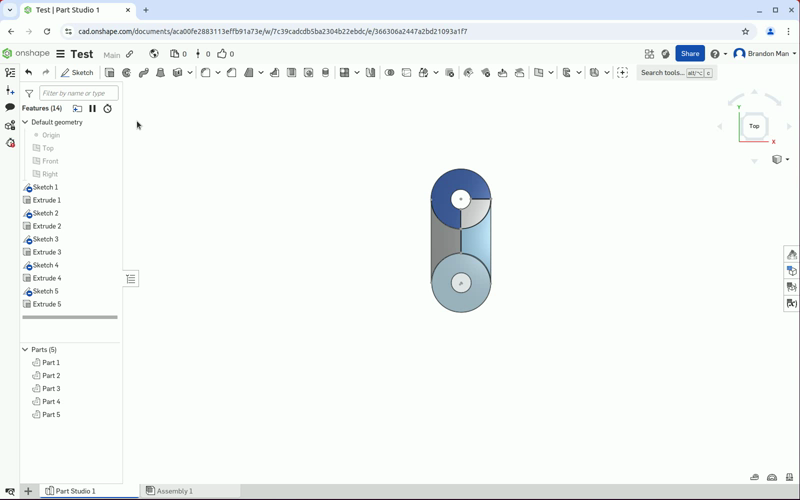
key(shift+7)
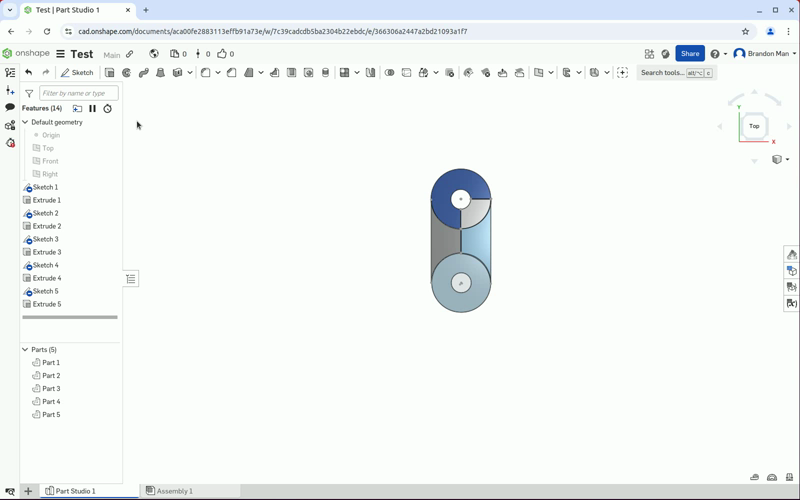
key(up, 3)
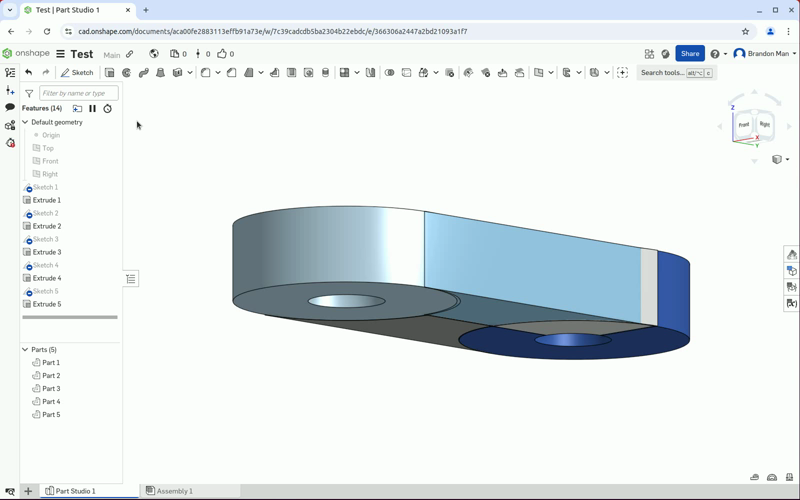
key(left, 3)
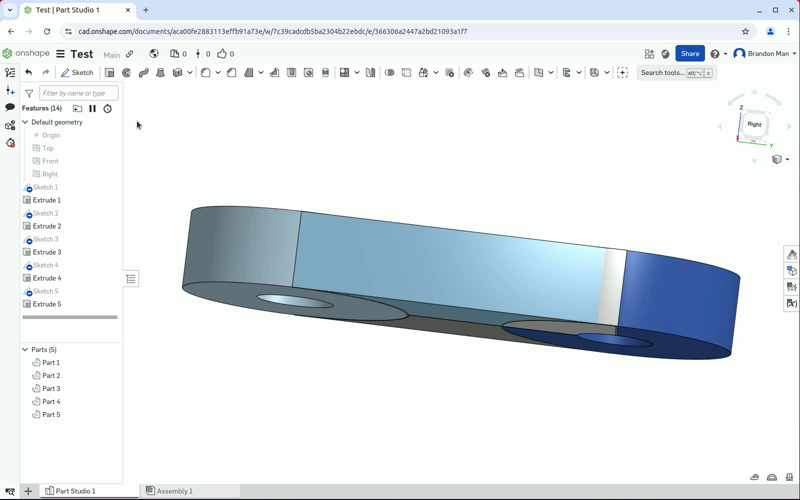
key(right, 3)
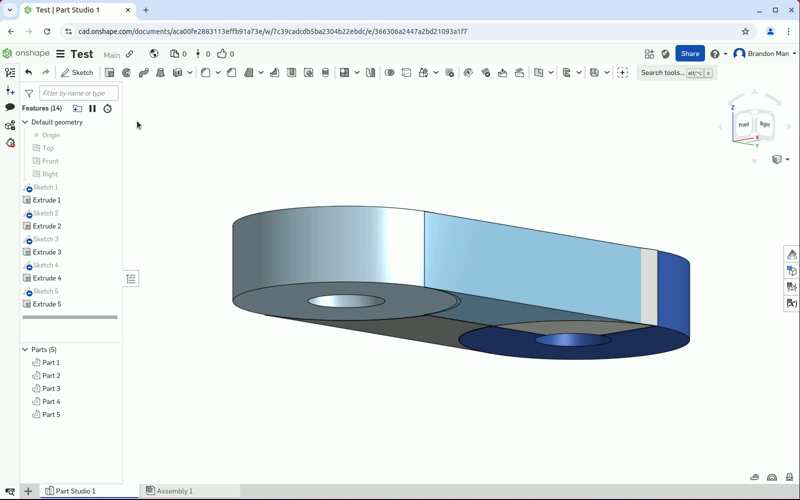
key(down, 3)
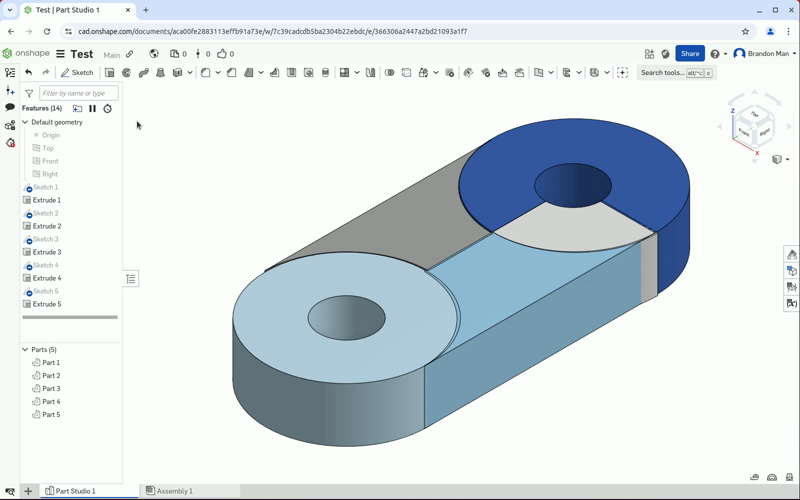
mouse_move(73, 189)
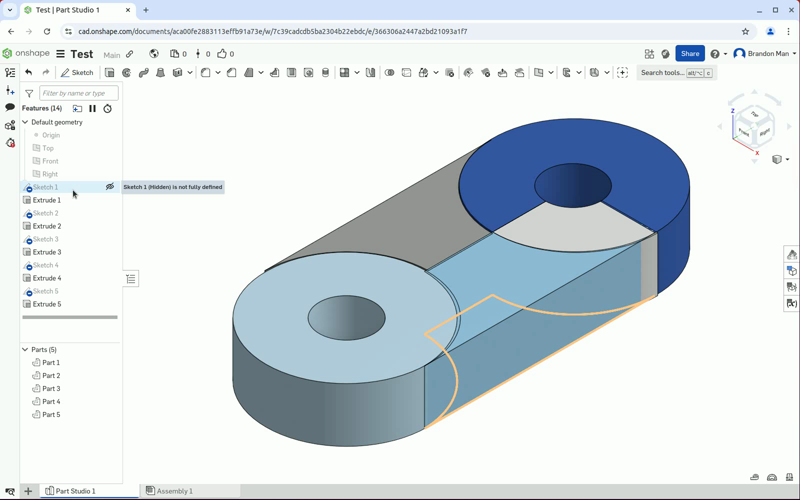
click(73, 189)